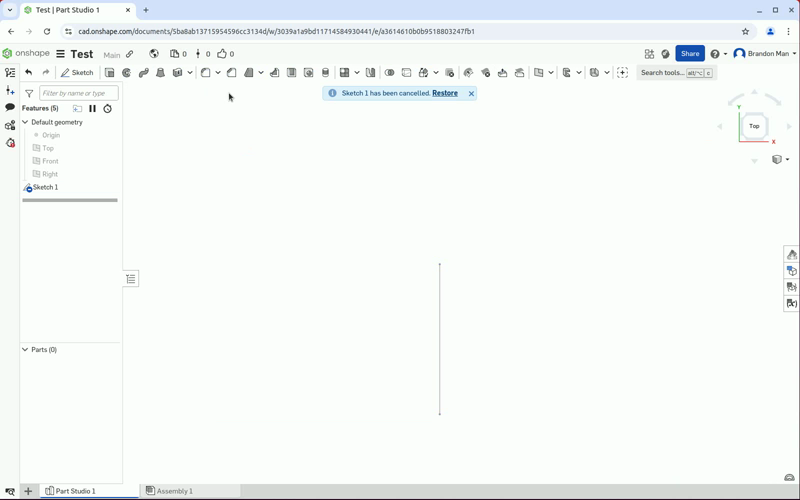
key(shift+h)
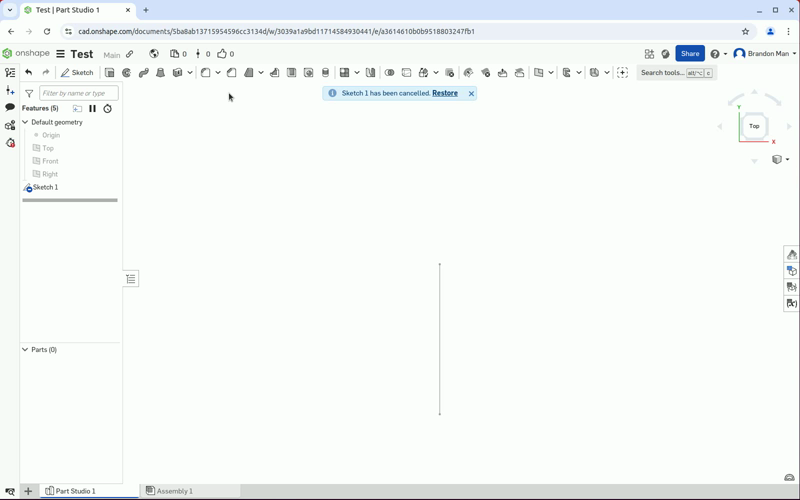
key(shift+s)
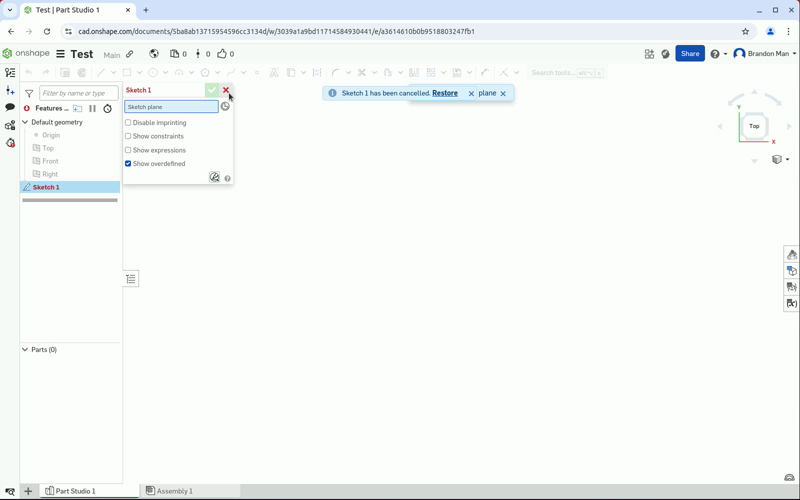
mouse_move(73, 150)
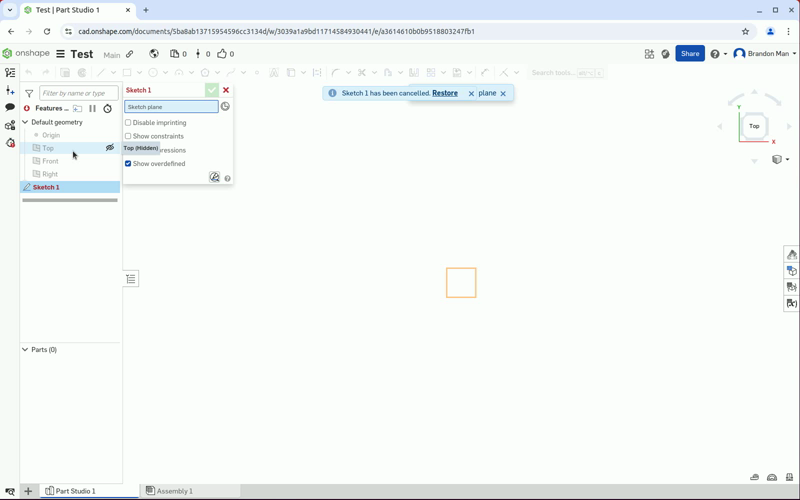
click(73, 150)
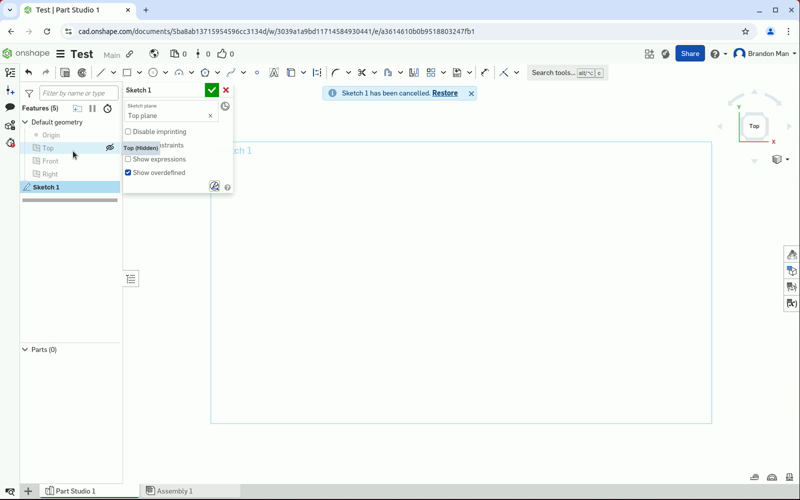
mouse_move(73, 352)
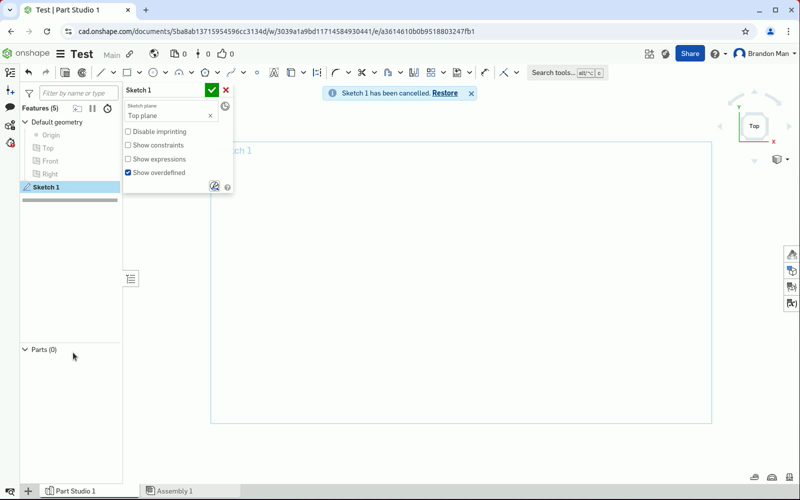
key(y)
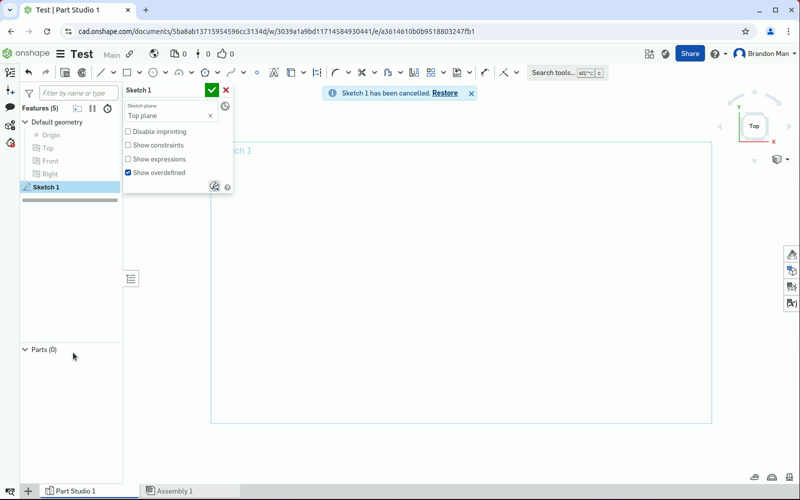
key(l)
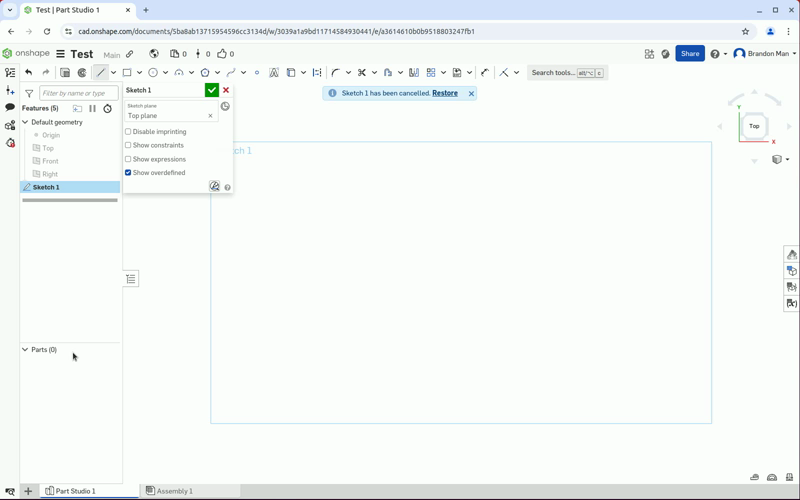
key_down(shift)
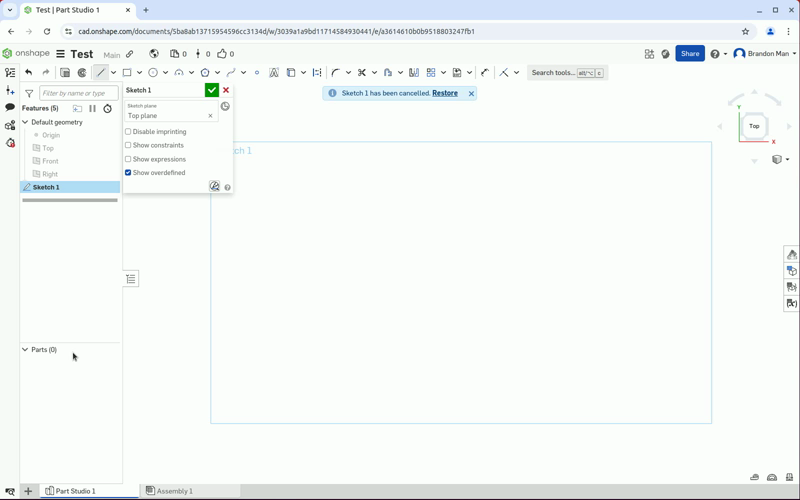
mouse_move(407, 334)
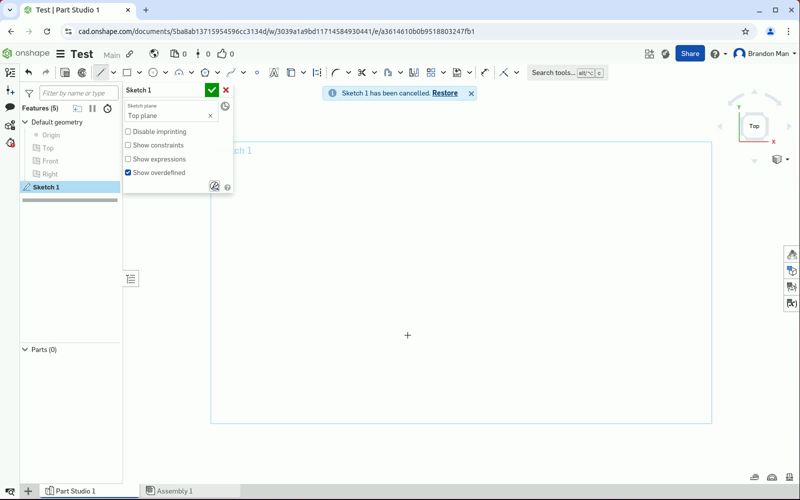
click(407, 334)
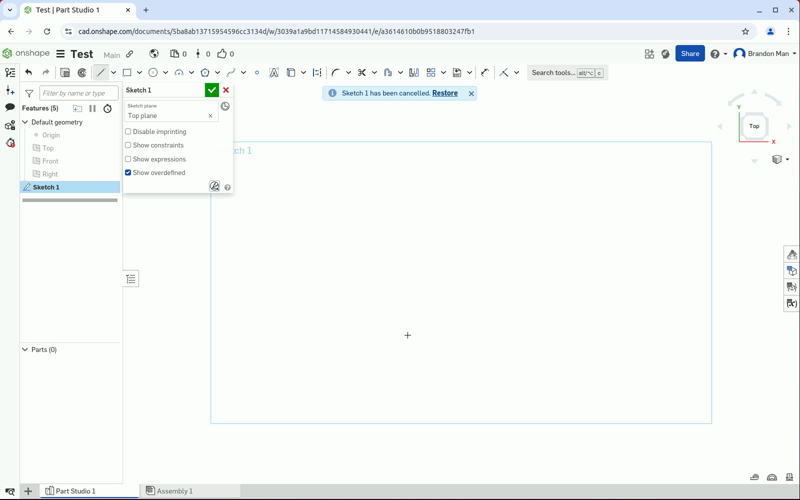
key_up(shift)
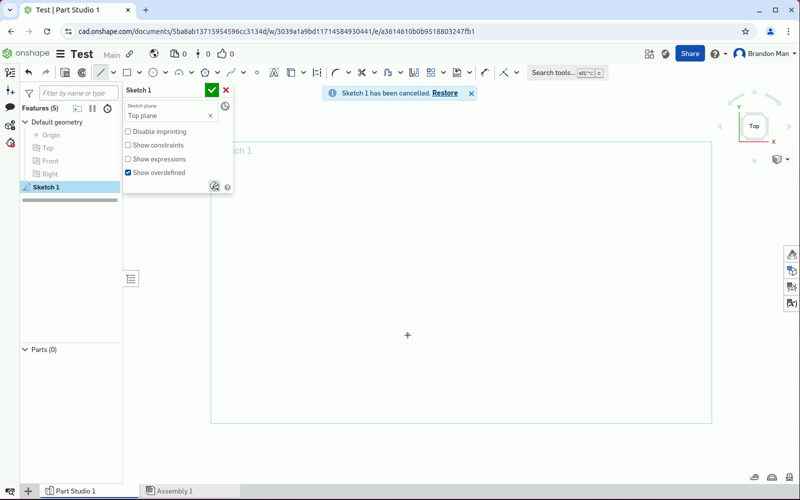
key_down(shift)
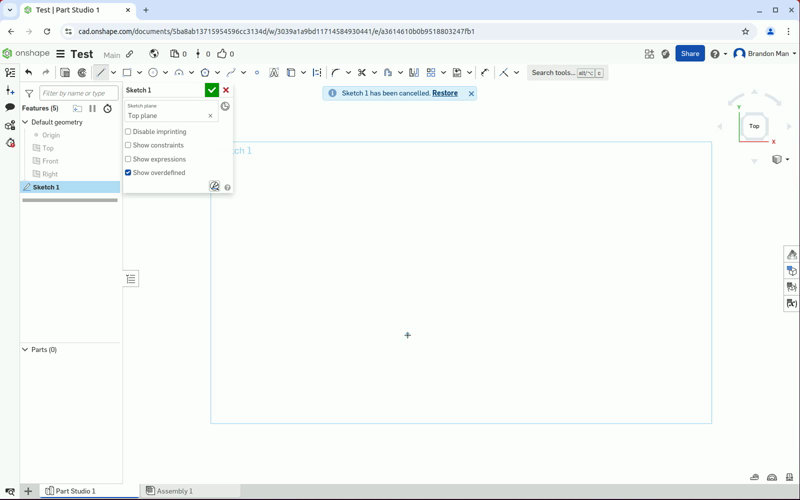
mouse_move(512, 334)
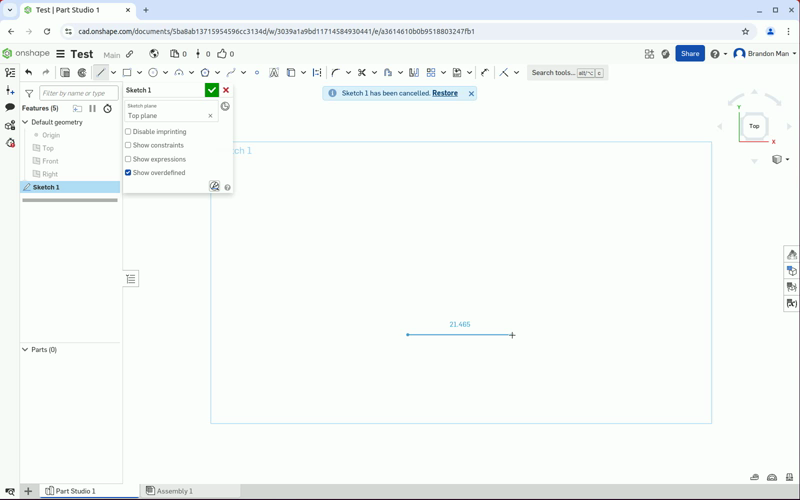
click(512, 334)
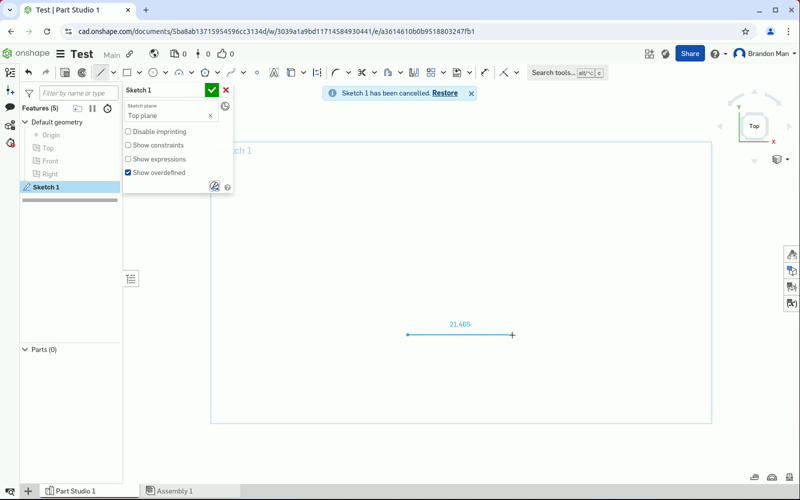
key_up(shift)
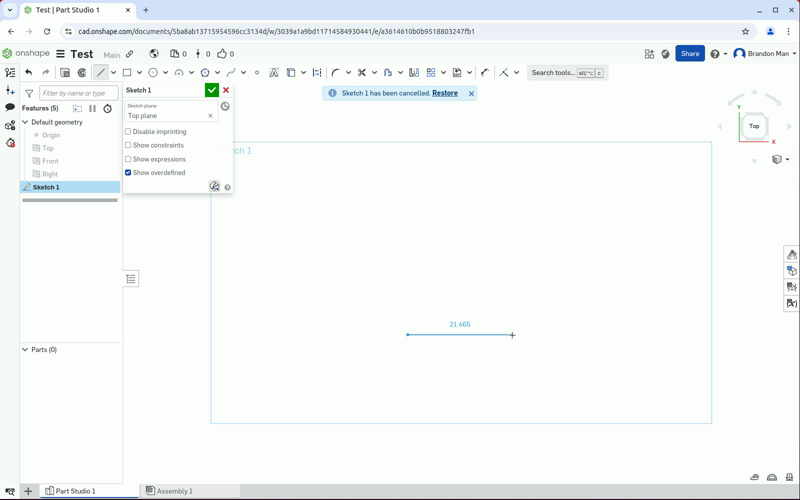
key_down(shift)
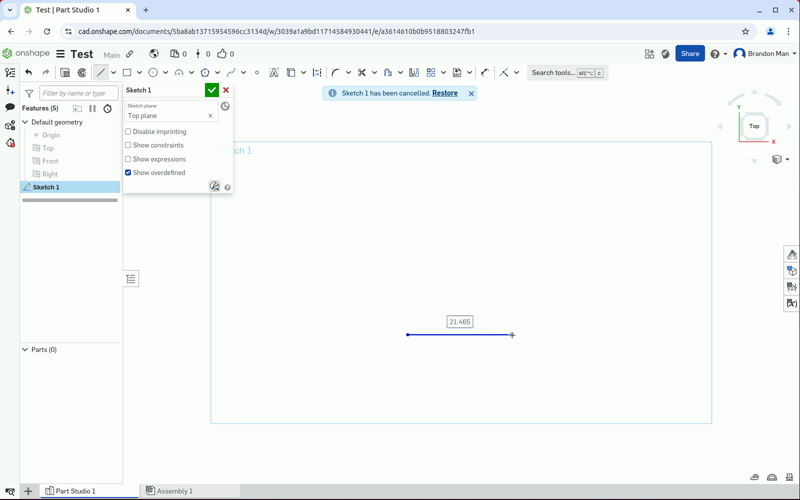
mouse_move(512, 230)
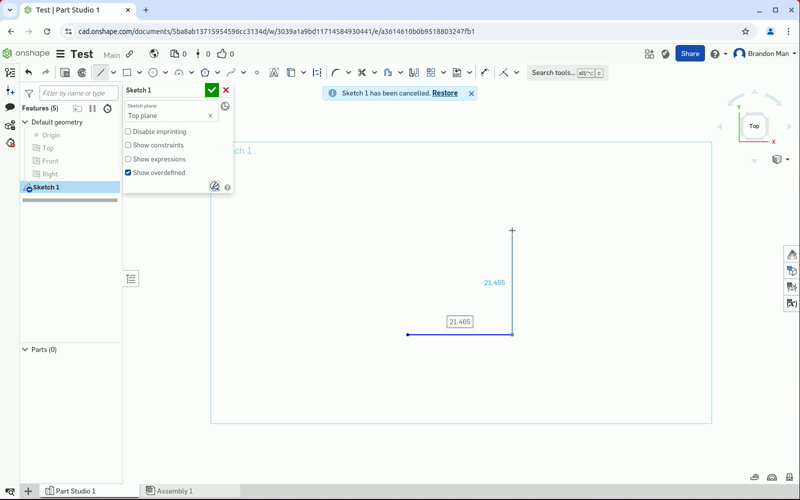
click(512, 230)
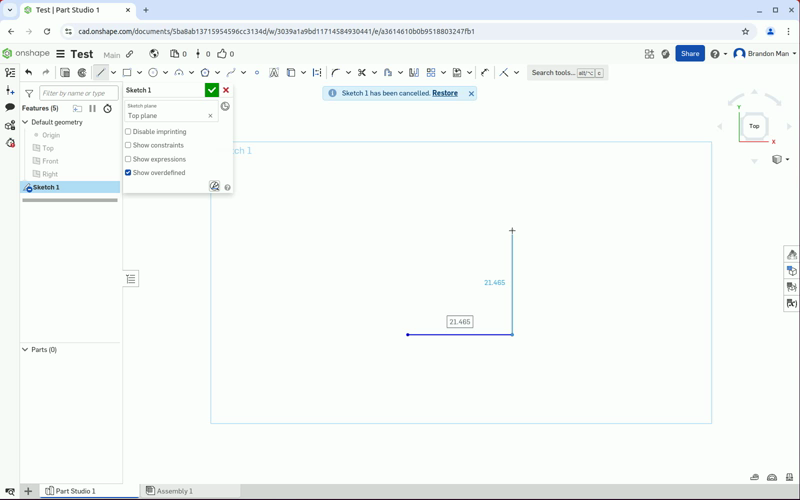
key_up(shift)
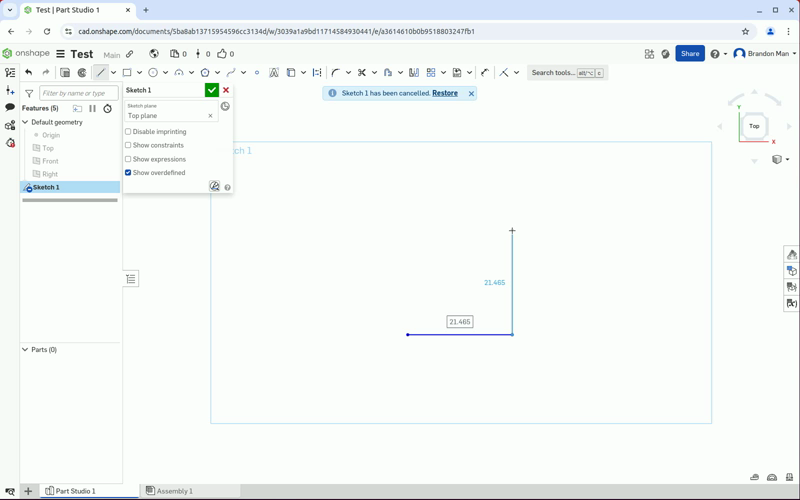
key_down(shift)
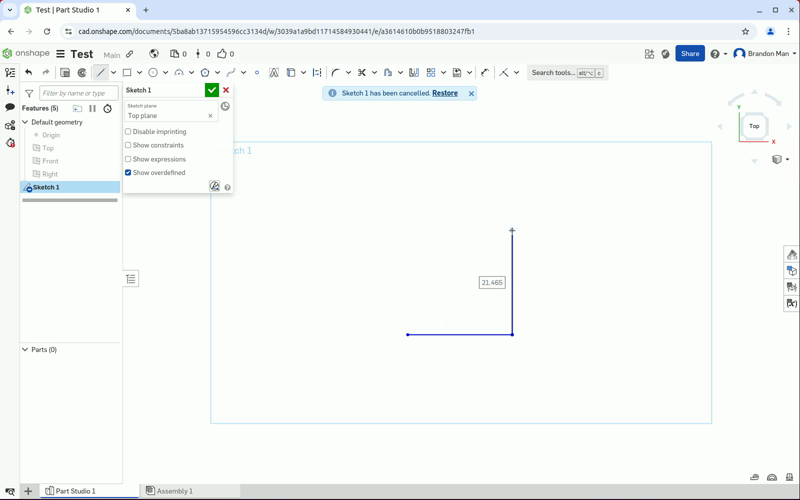
mouse_move(407, 230)
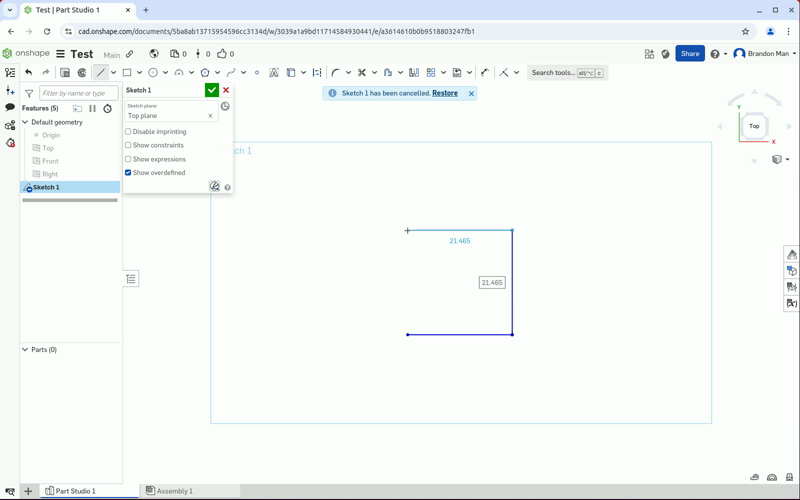
click(407, 230)
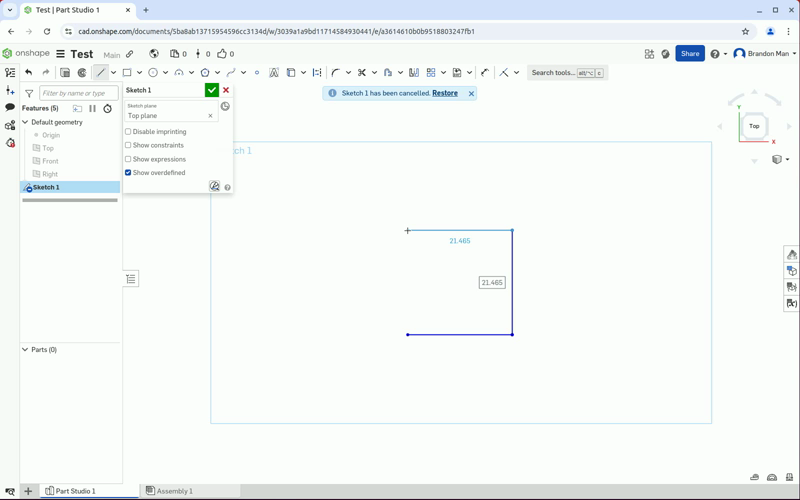
key_up(shift)
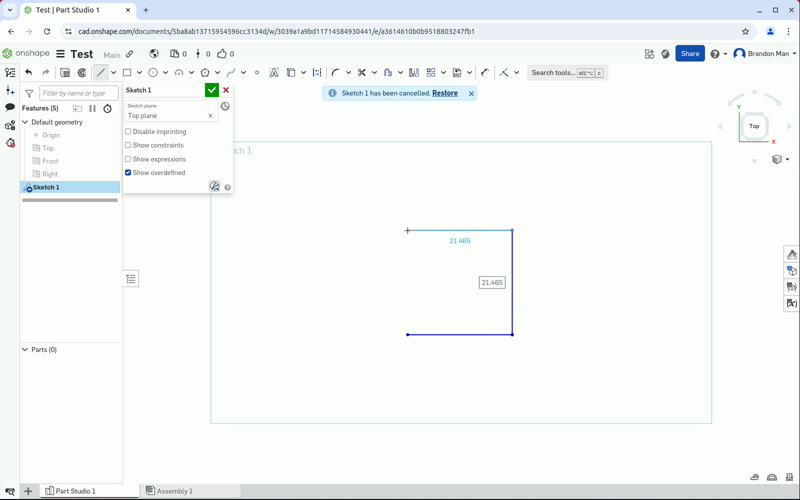
key_down(shift)
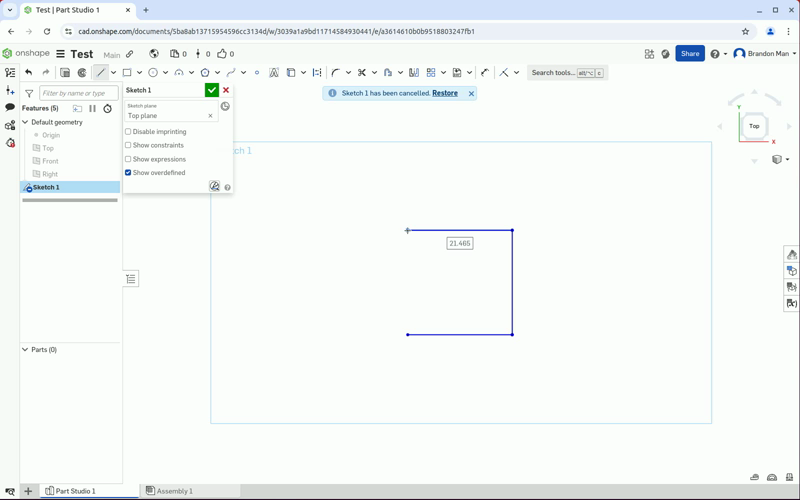
mouse_move(407, 334)
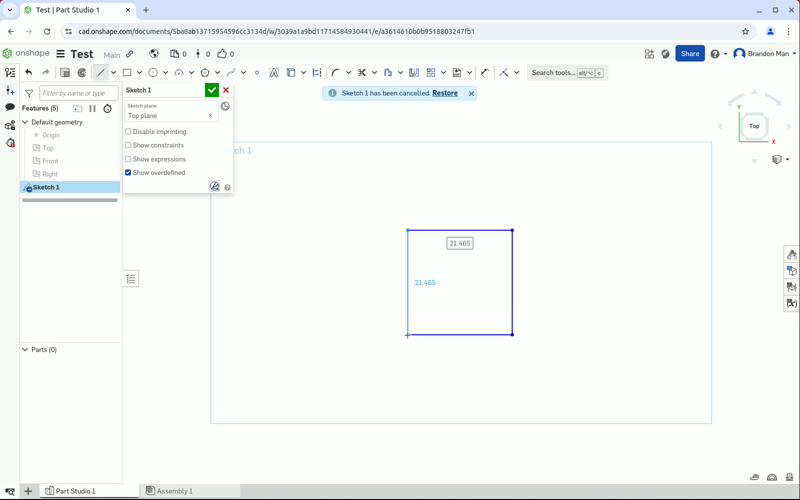
key_up(shift)
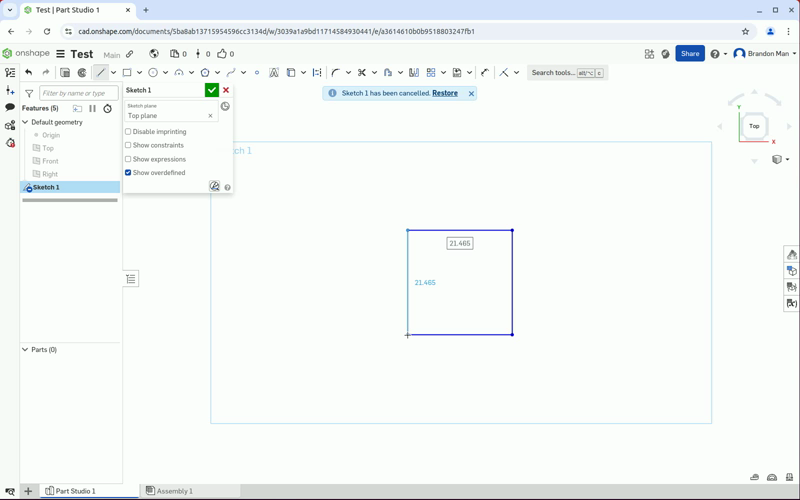
click(407, 334)
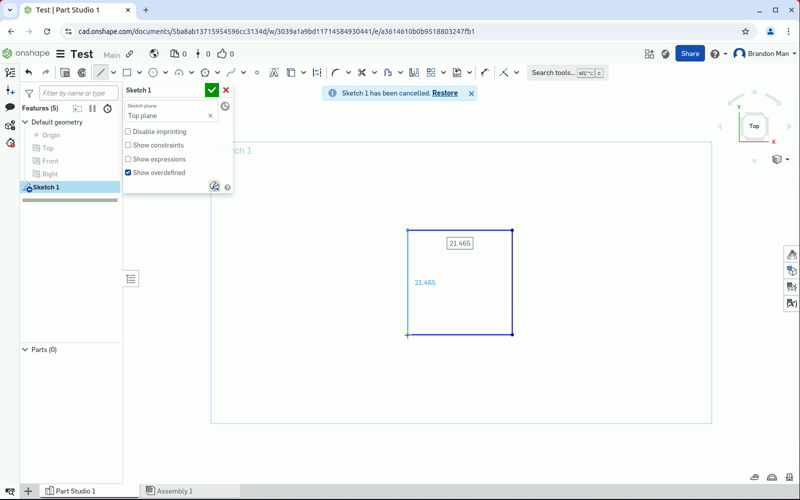
key(esc)
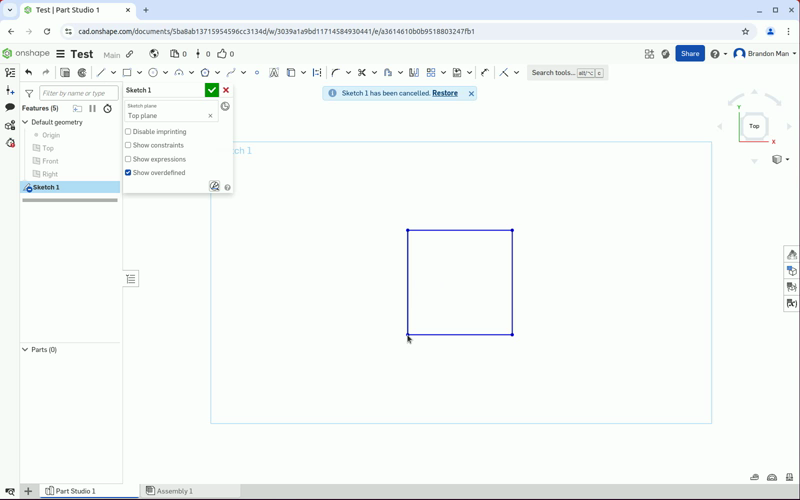
mouse_move(451, 268)
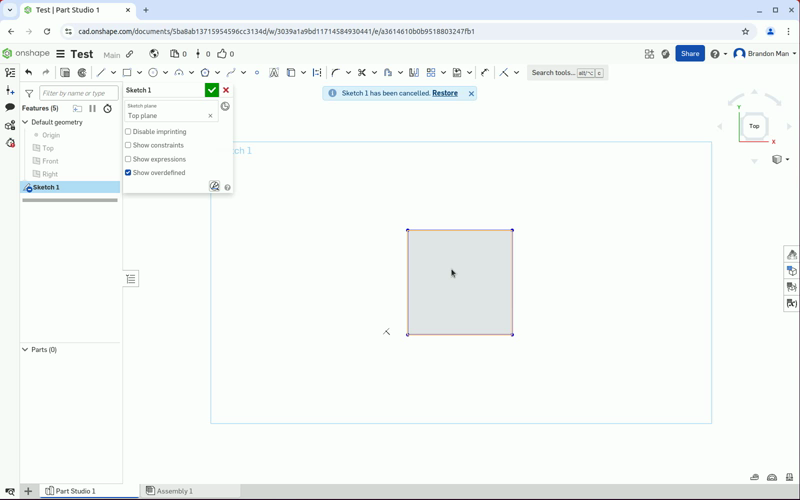
click(451, 268)
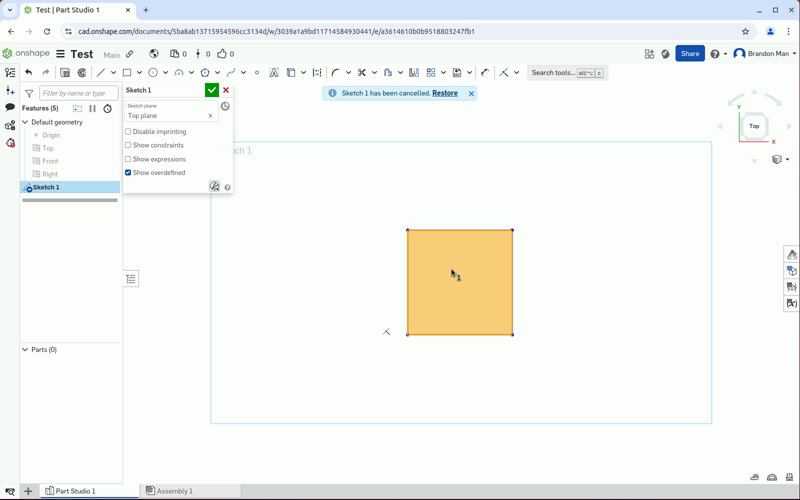
mouse_move(73, 352)
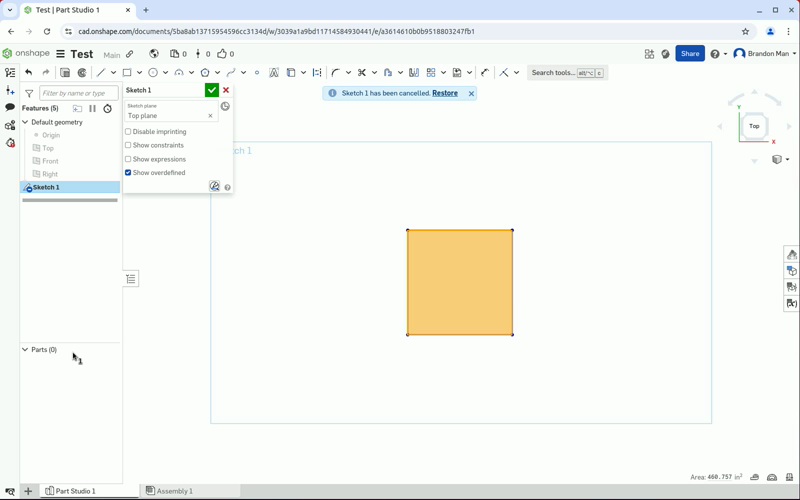
key(shift+y)
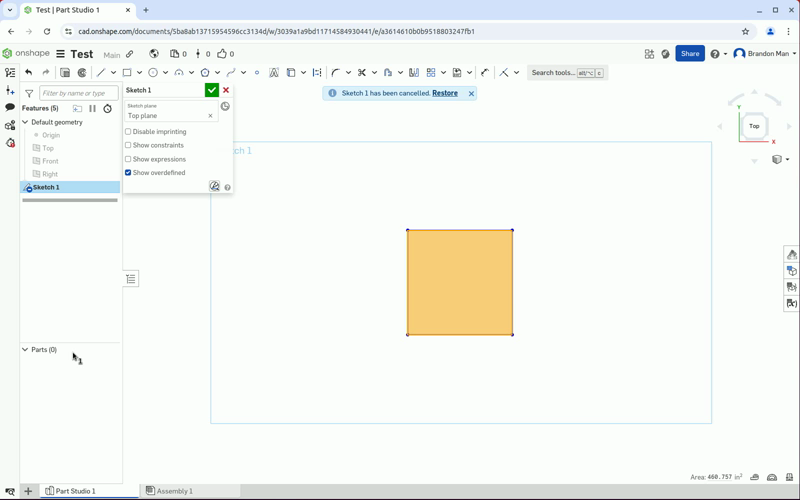
key(shift+e)
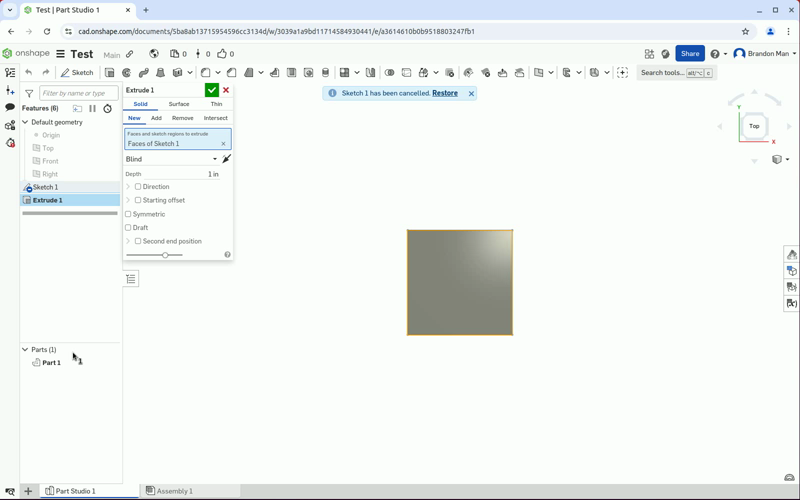
mouse_move(143, 106)
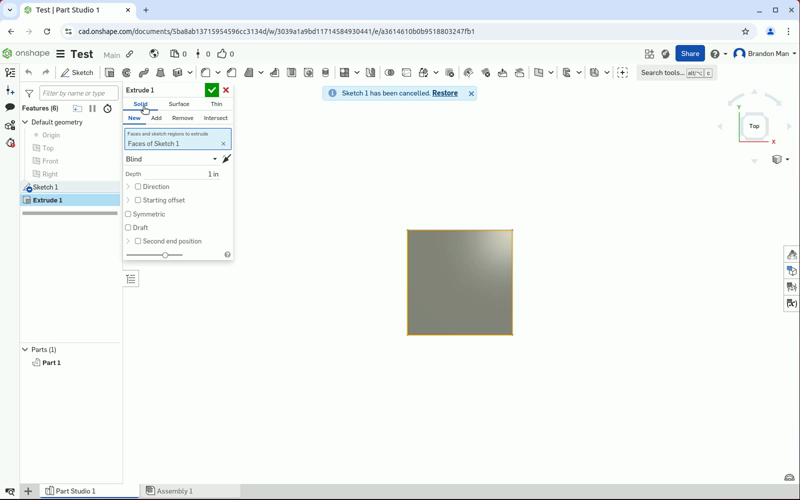
click(143, 106)
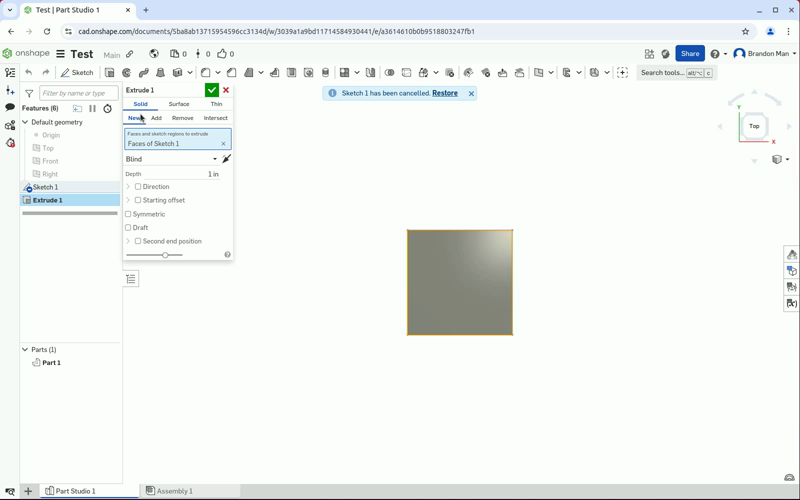
mouse_move(137, 120)
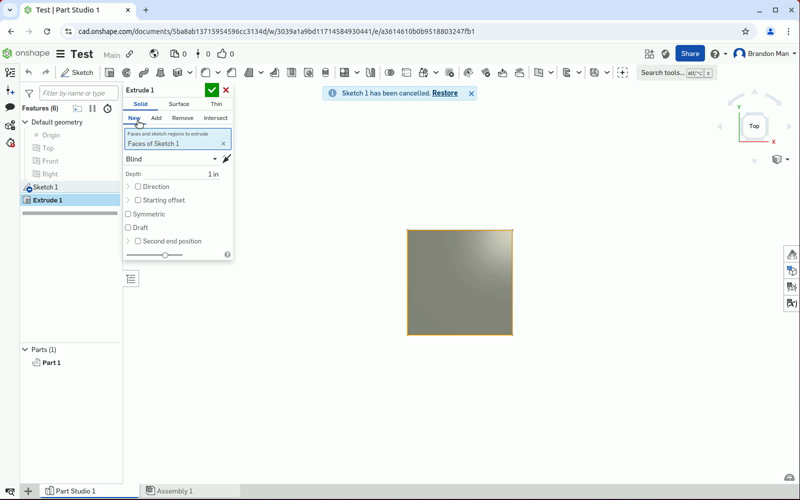
click(137, 120)
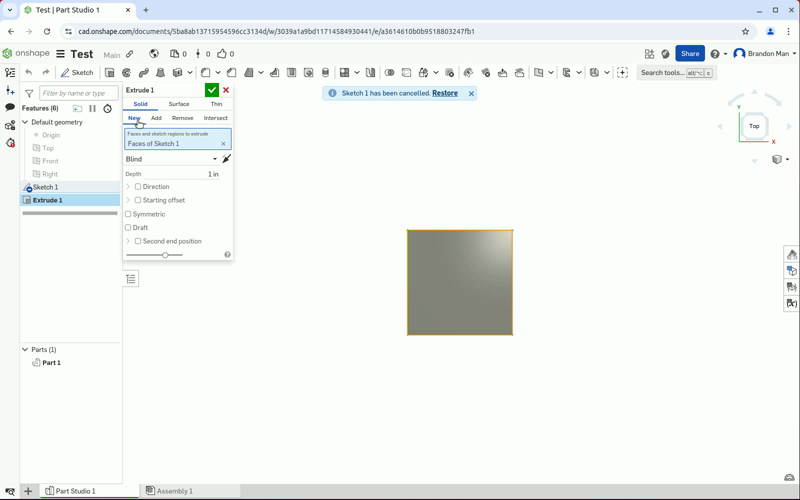
key(tab, 4)
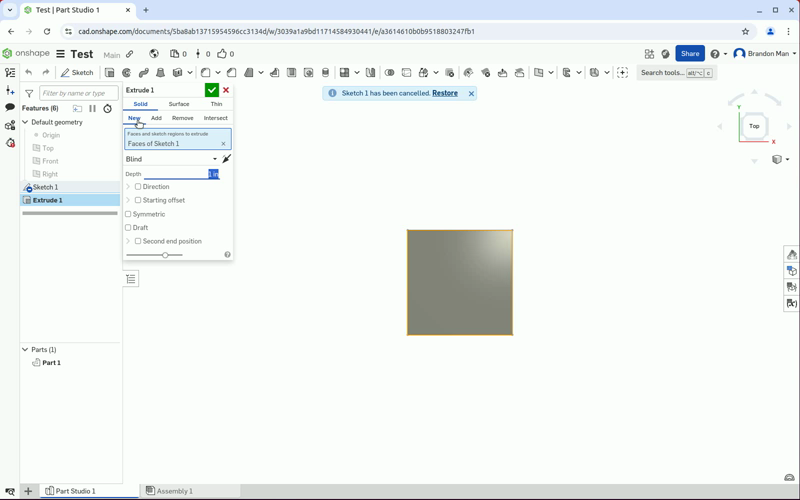
text(22.386)
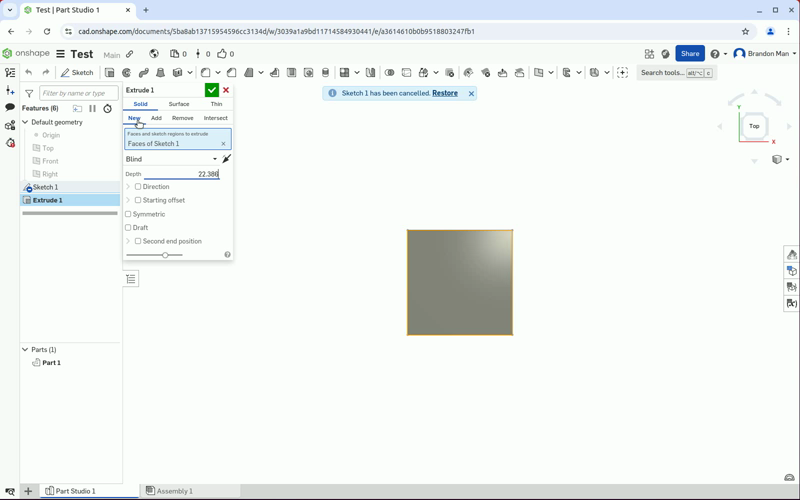
key(enter)
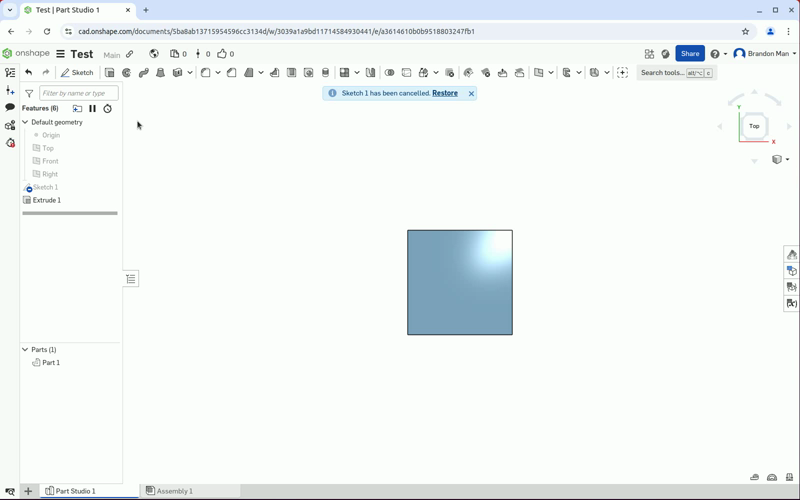
key(shift+h)
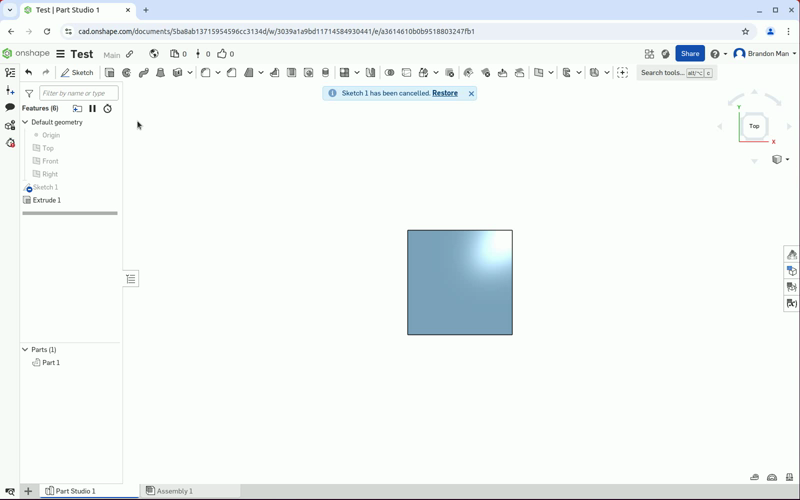
key(shift+h)
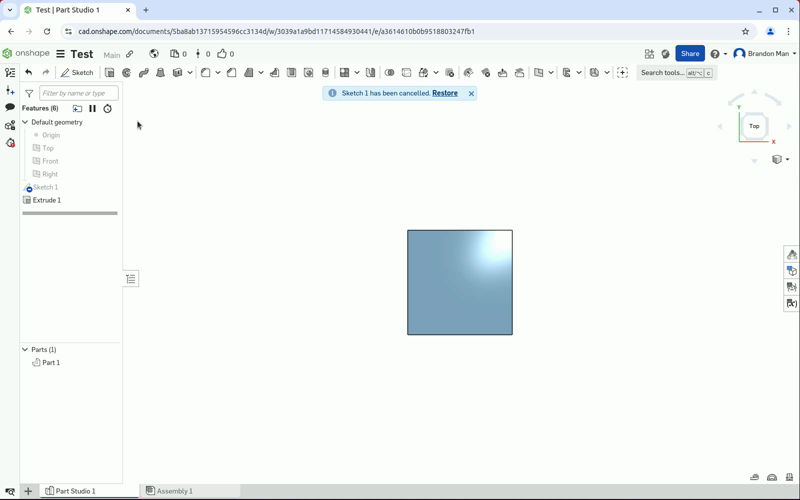
mouse_move(73, 189)
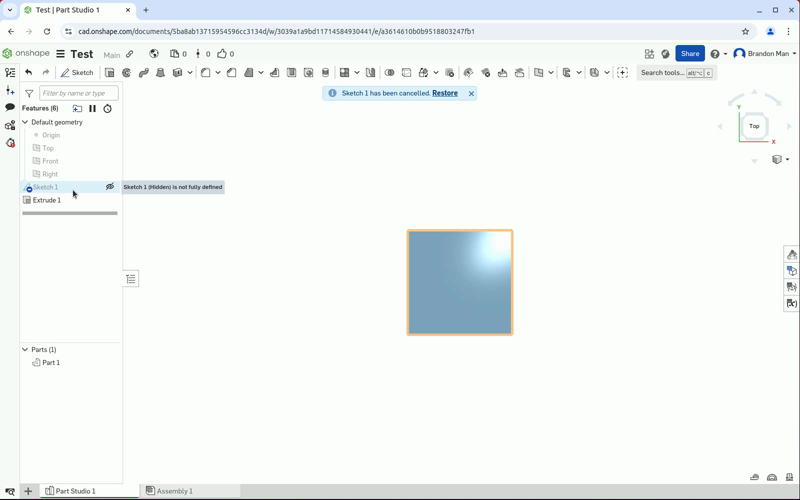
click(73, 189)
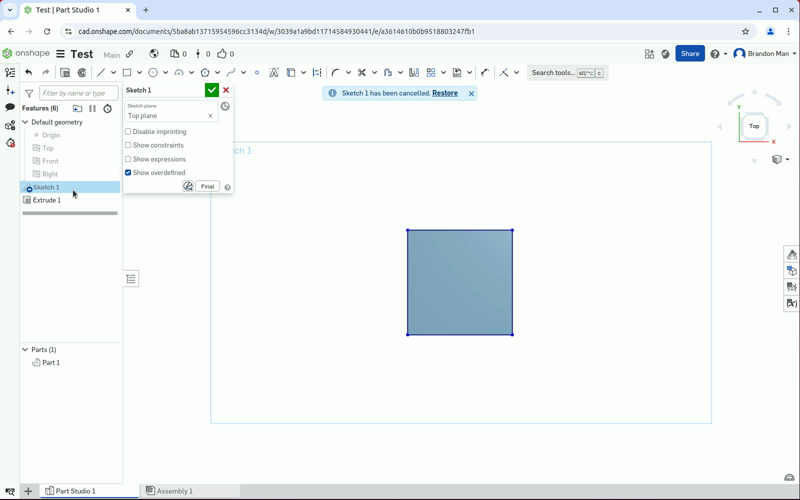
mouse_move(229, 92)
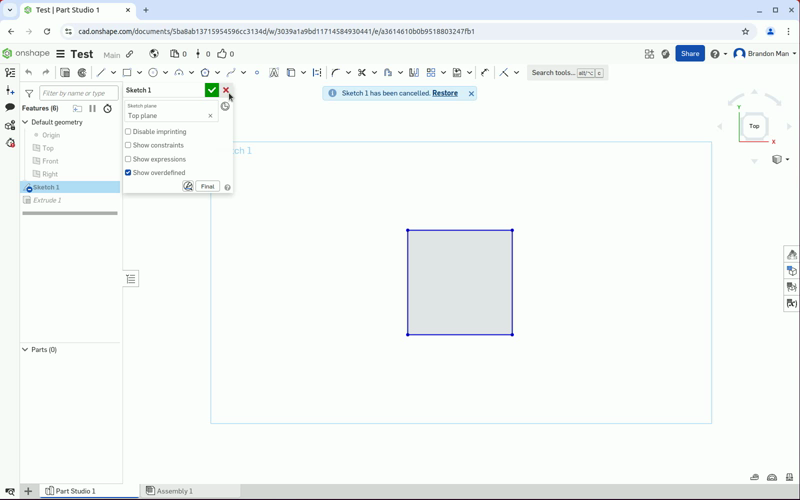
click(229, 92)
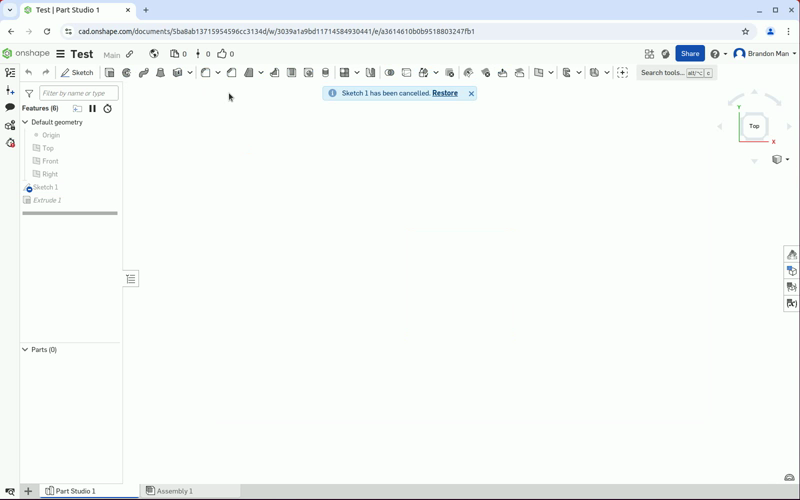
mouse_move(73, 352)
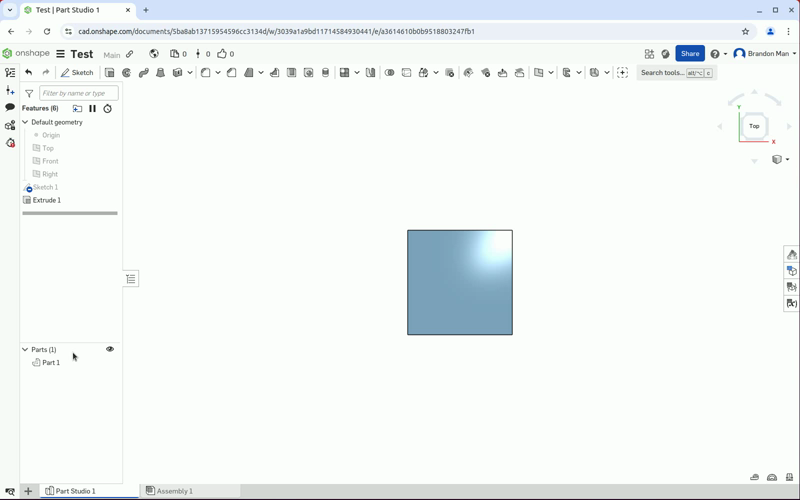
key(y)
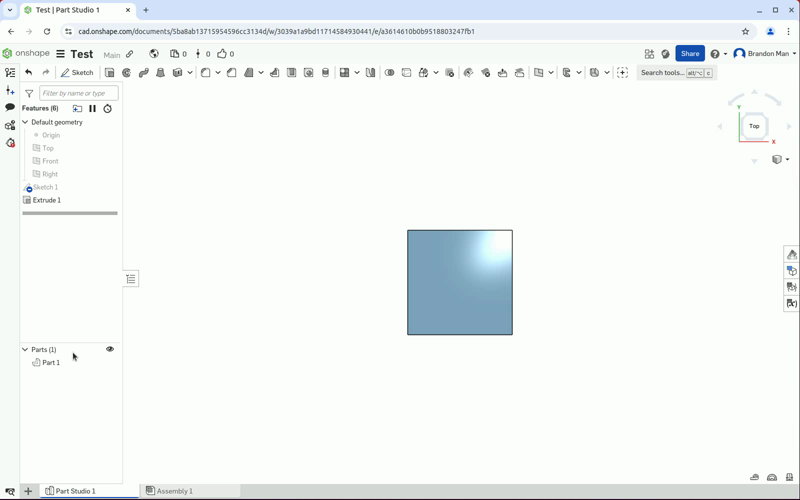
key(shift+p)
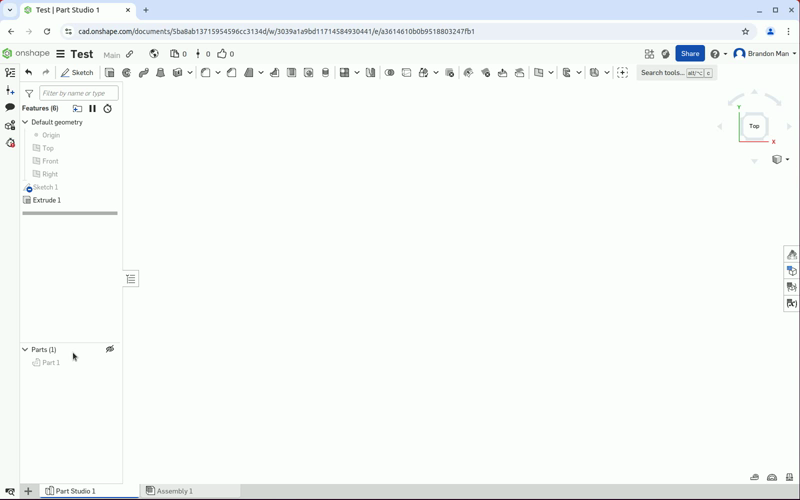
key(space)
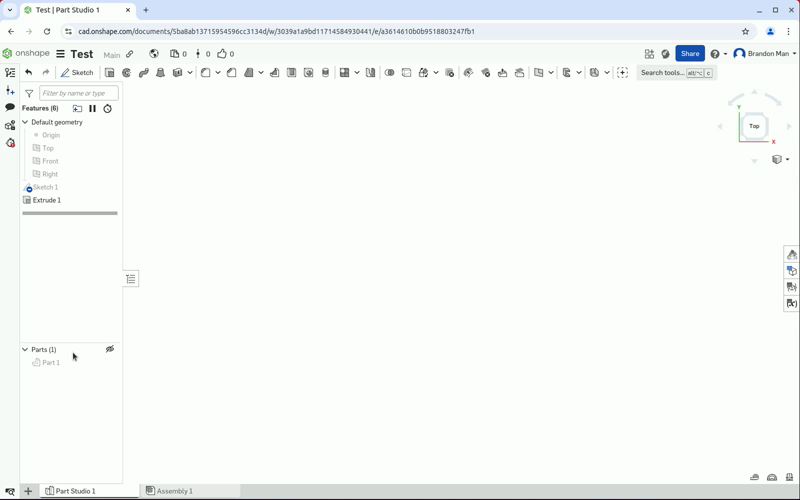
key_down(shift)
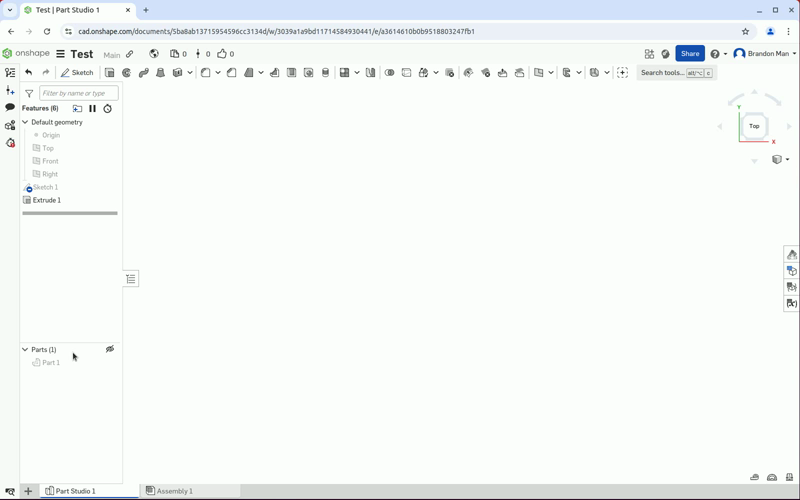
key(up)
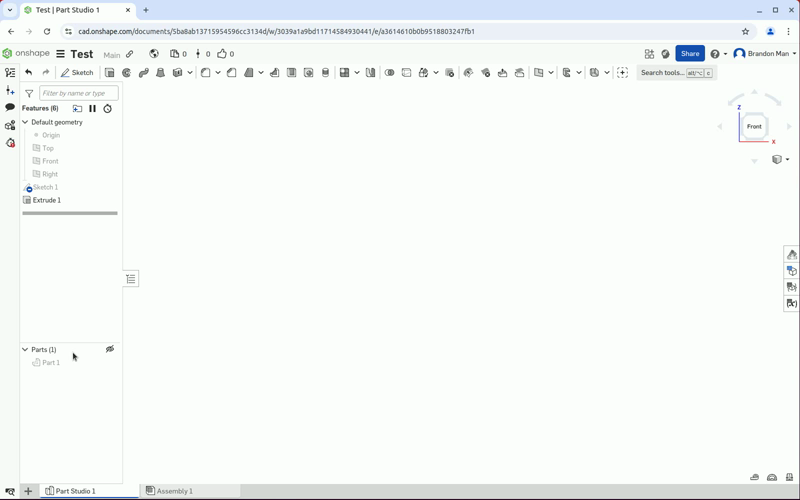
key_up(shift)
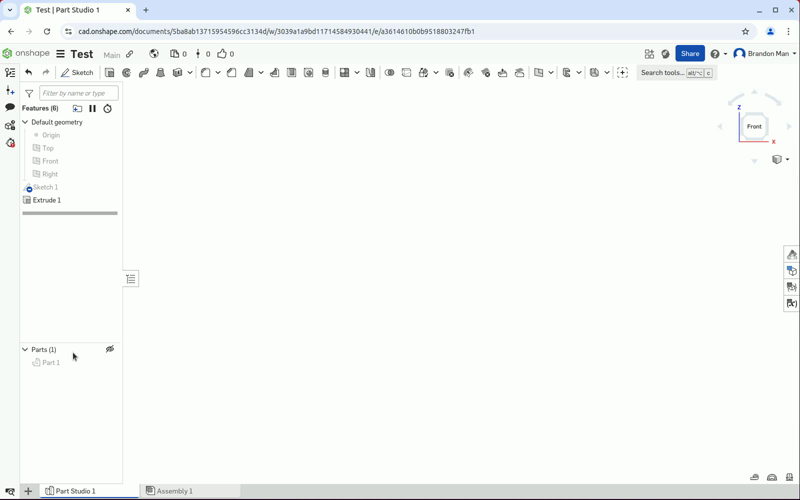
mouse_move(73, 352)
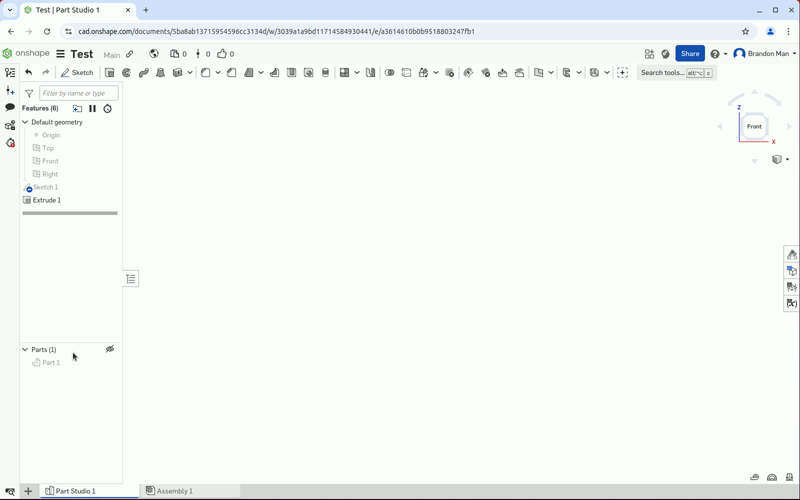
key(shift+y)
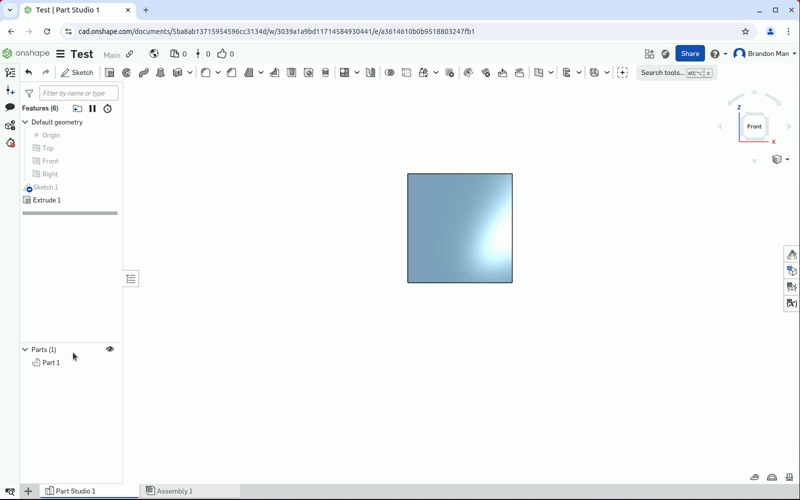
mouse_move(541, 75)
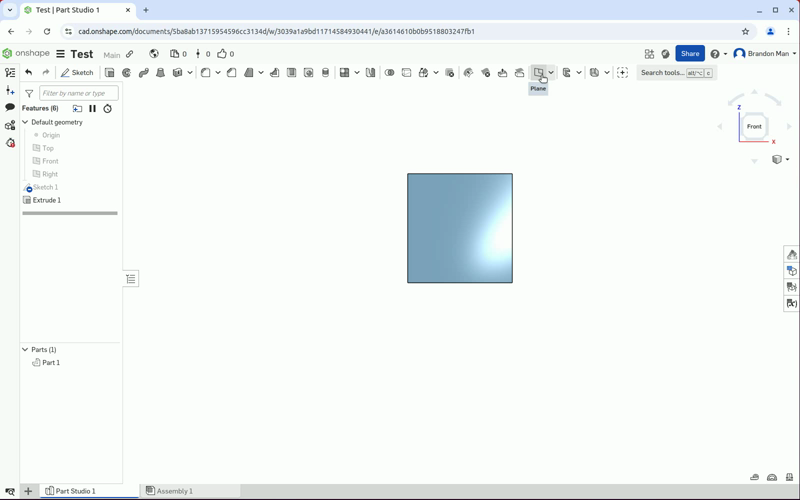
click(541, 75)
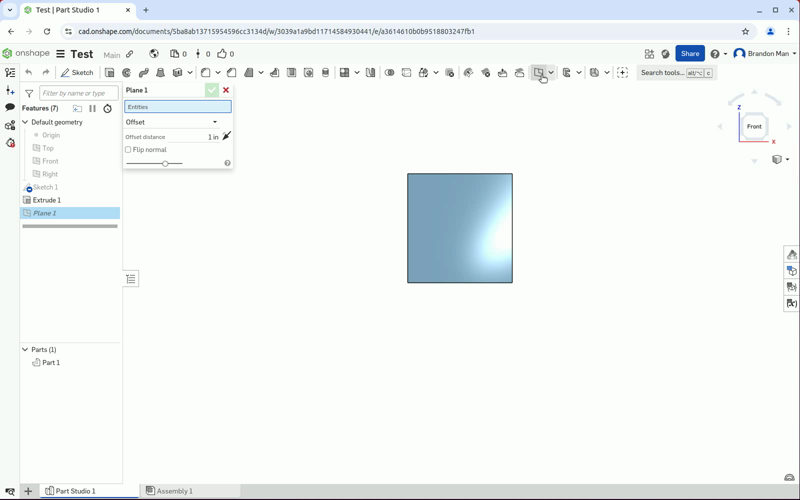
mouse_move(73, 163)
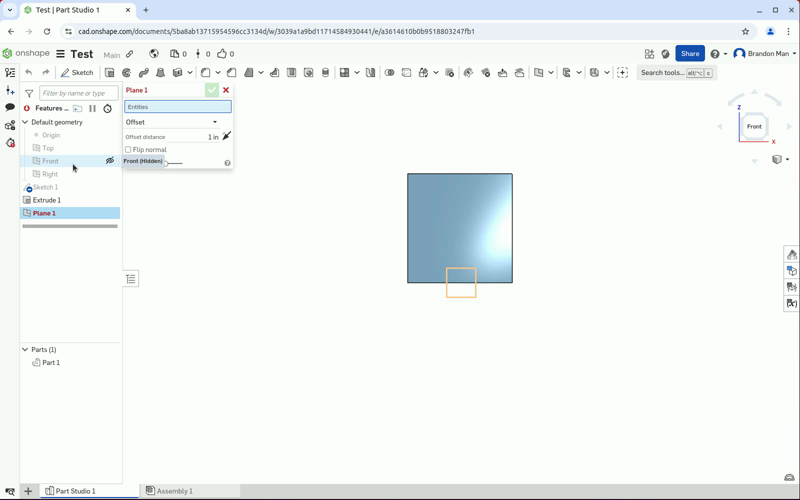
click(73, 163)
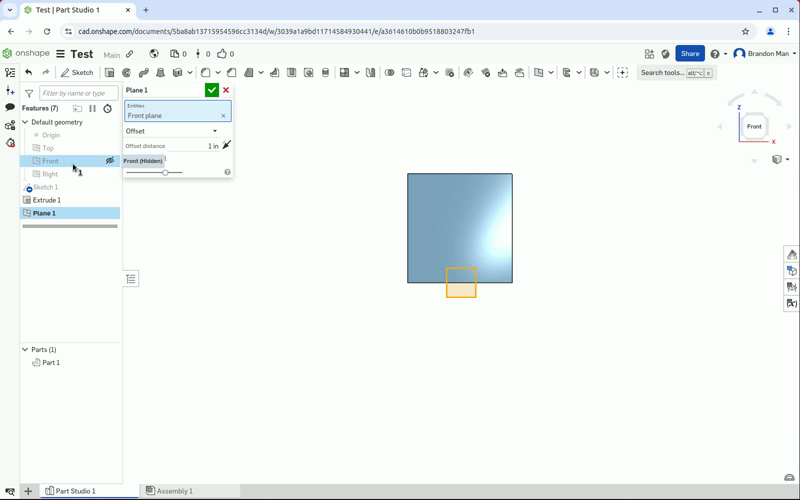
key(tab, 2)
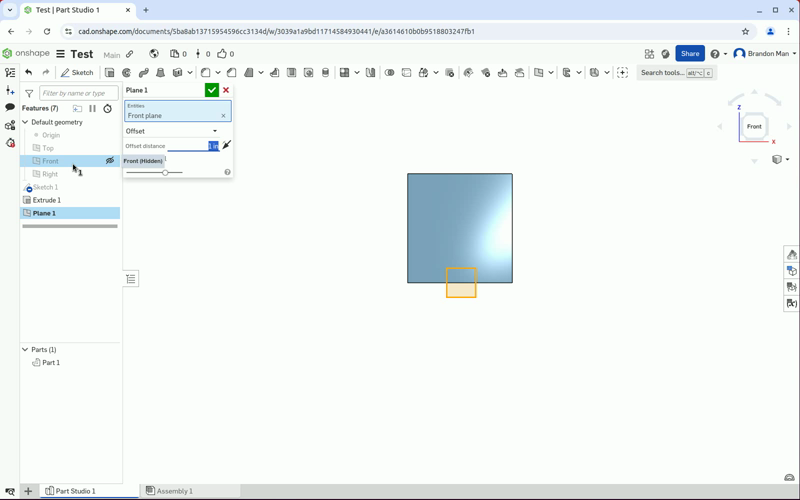
text(10.599)
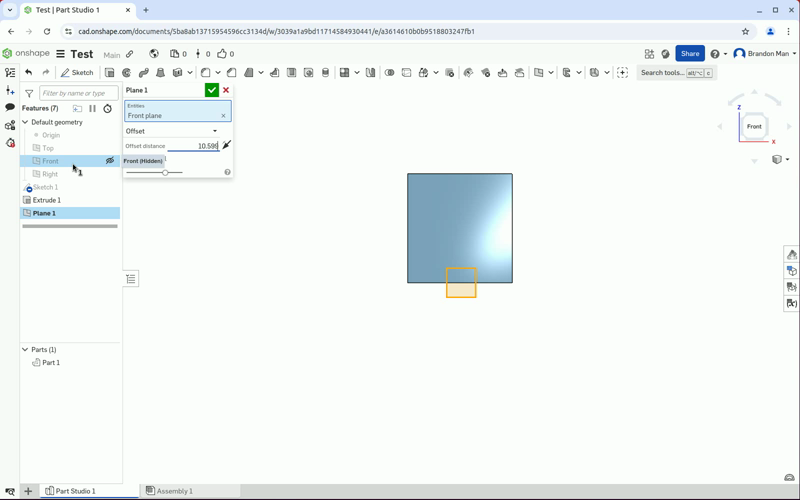
key(enter, 2)
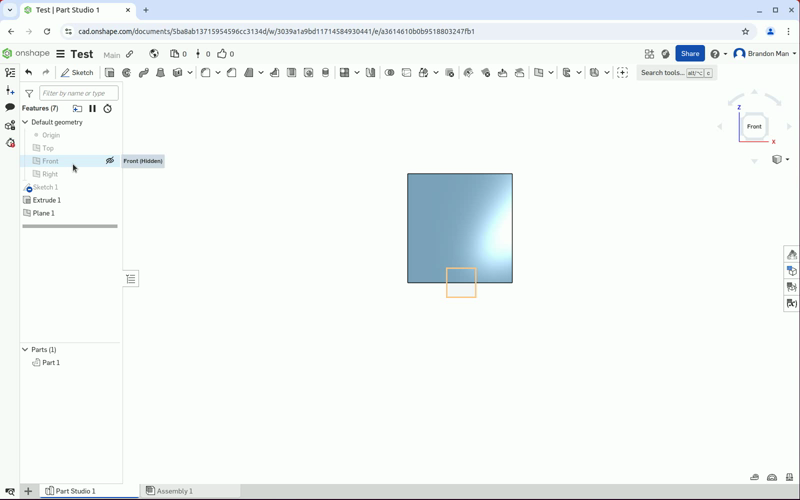
key(shift+s)
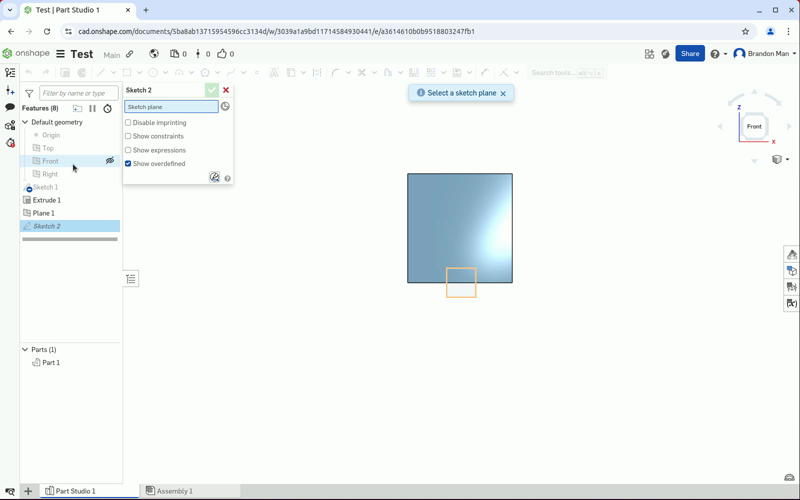
mouse_move(73, 215)
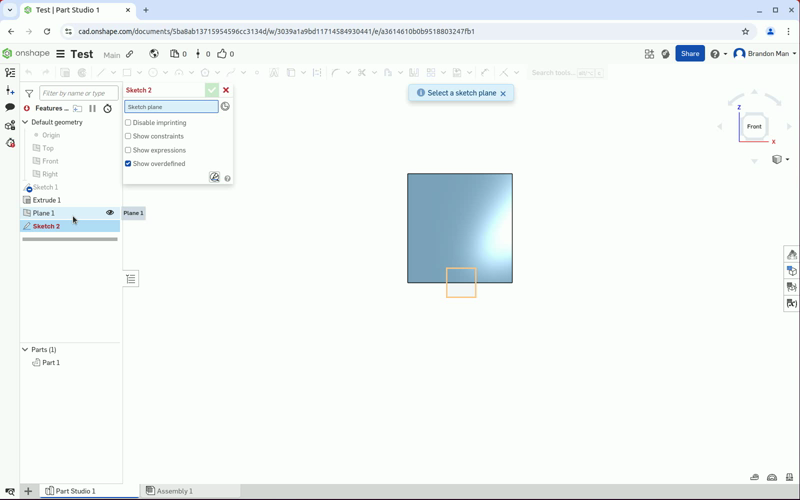
click(73, 215)
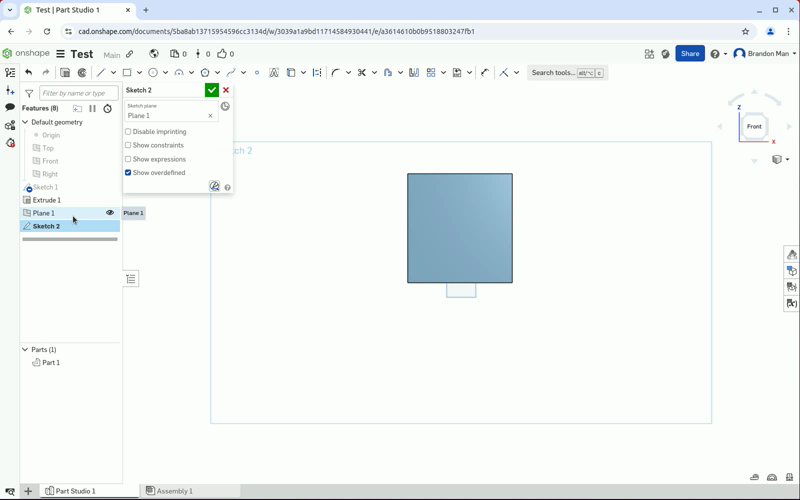
mouse_move(73, 352)
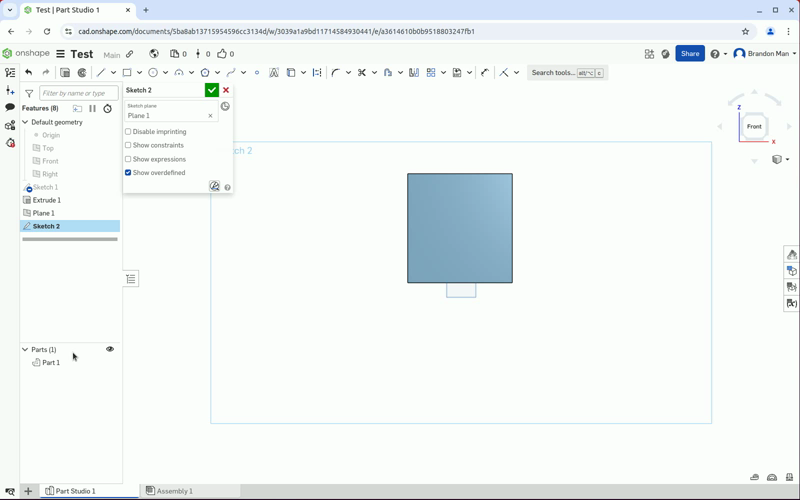
key(y)
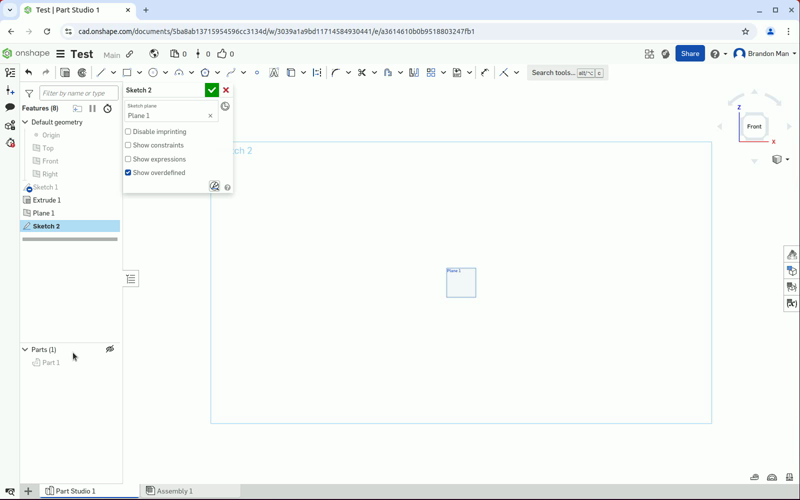
key(l)
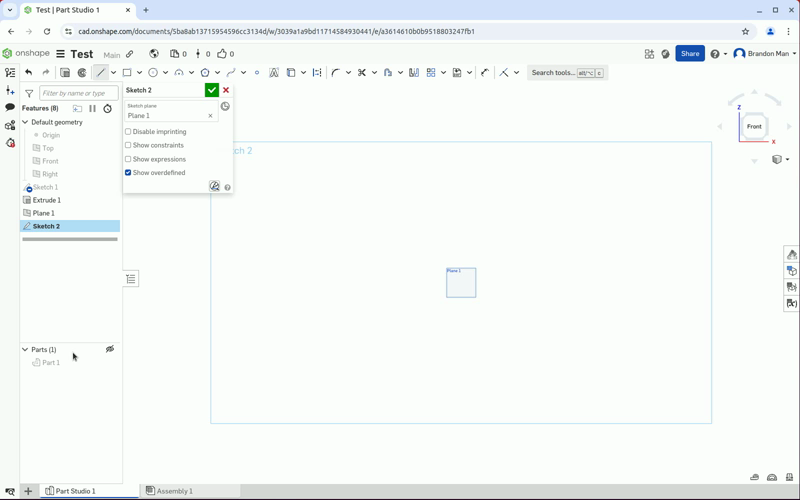
key_down(shift)
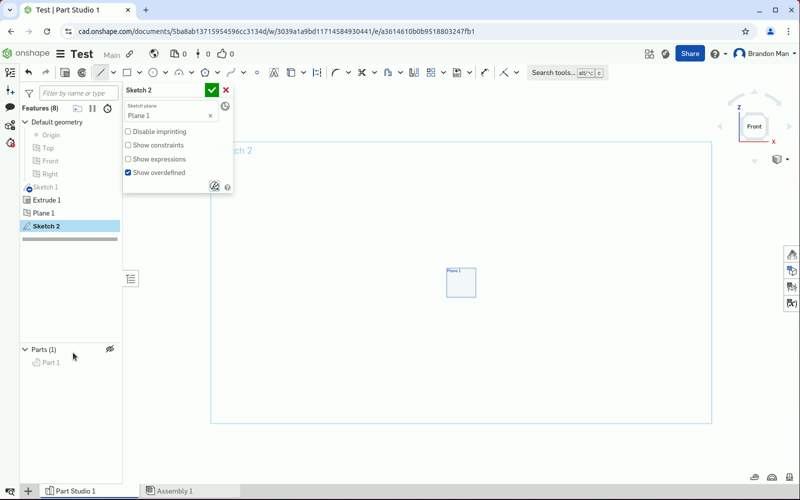
mouse_move(513, 282)
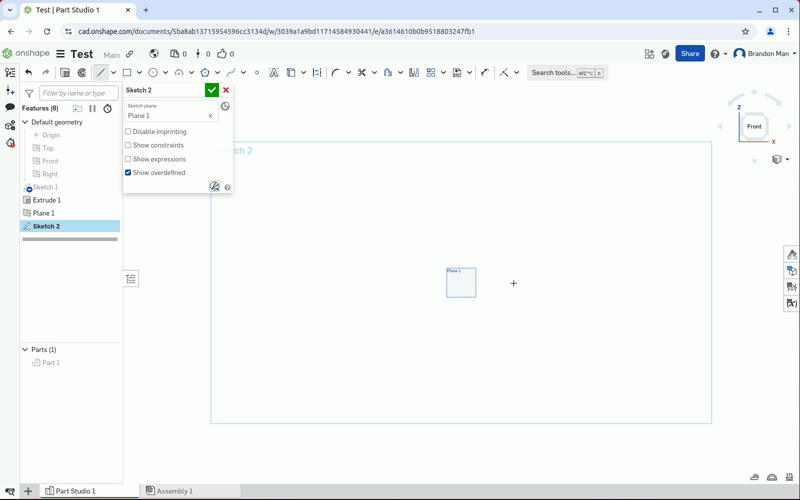
click(513, 282)
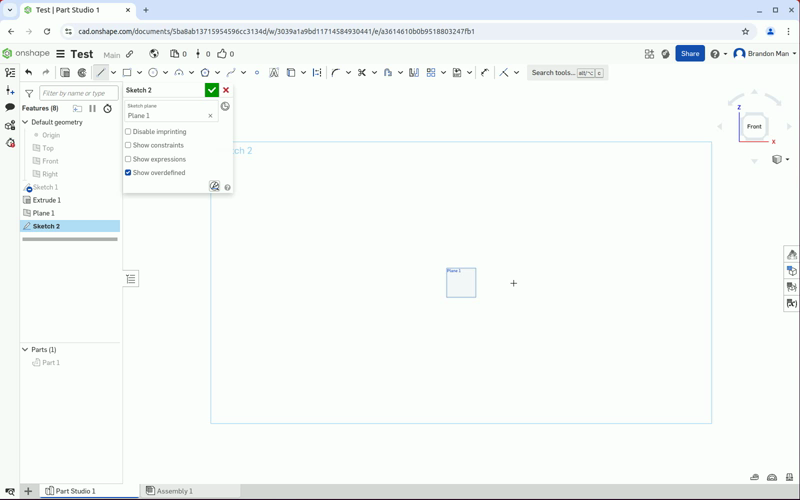
key_up(shift)
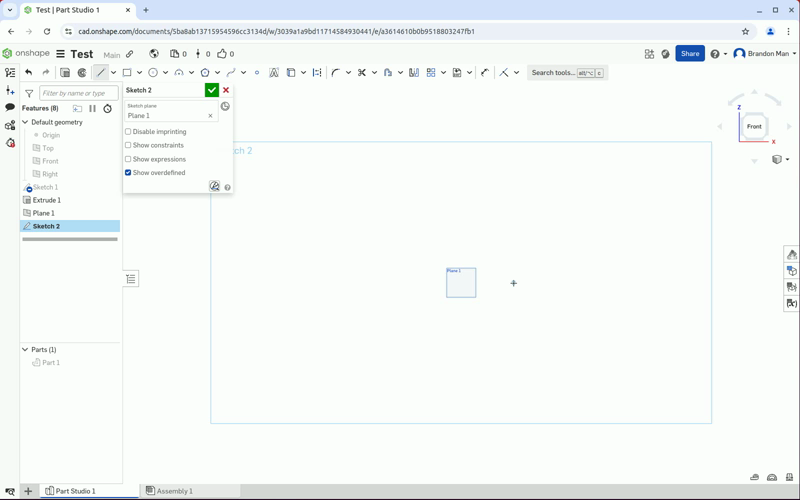
key_down(shift)
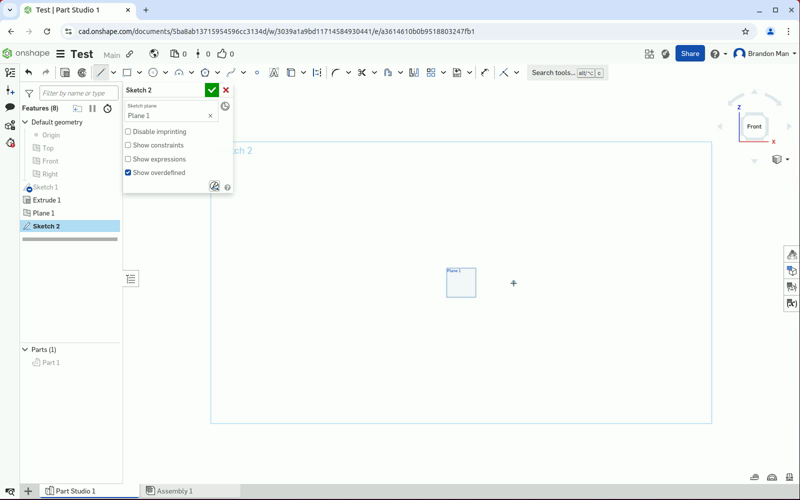
mouse_move(543, 282)
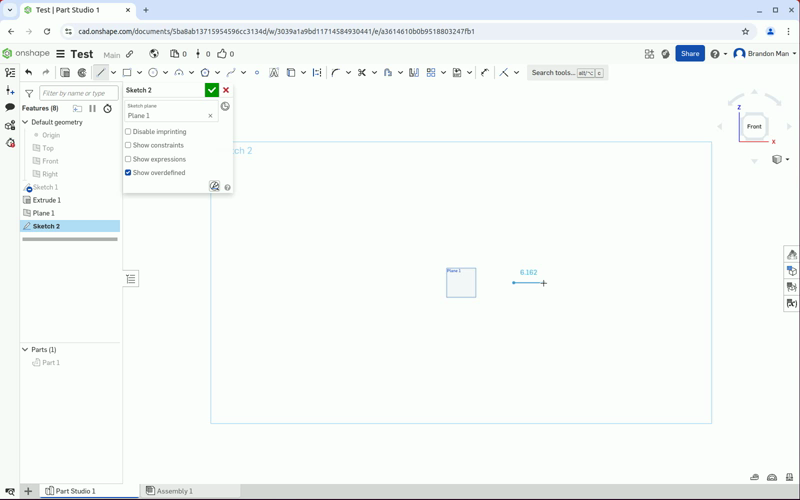
mouse_move(518, 282)
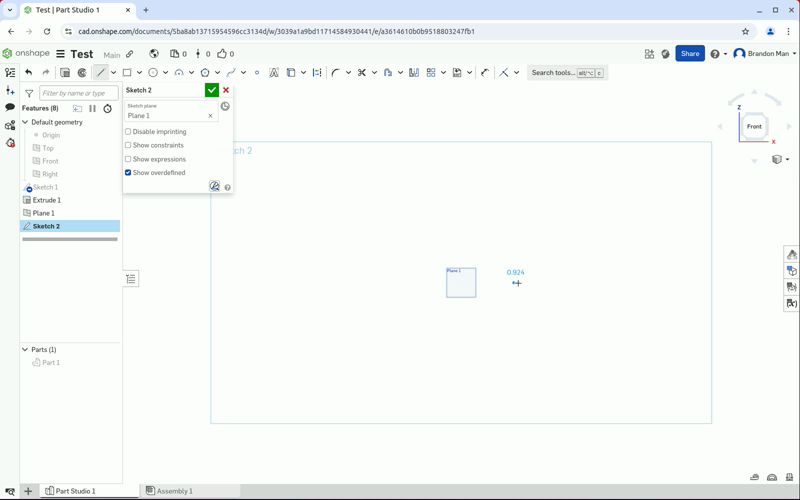
scroll(6)
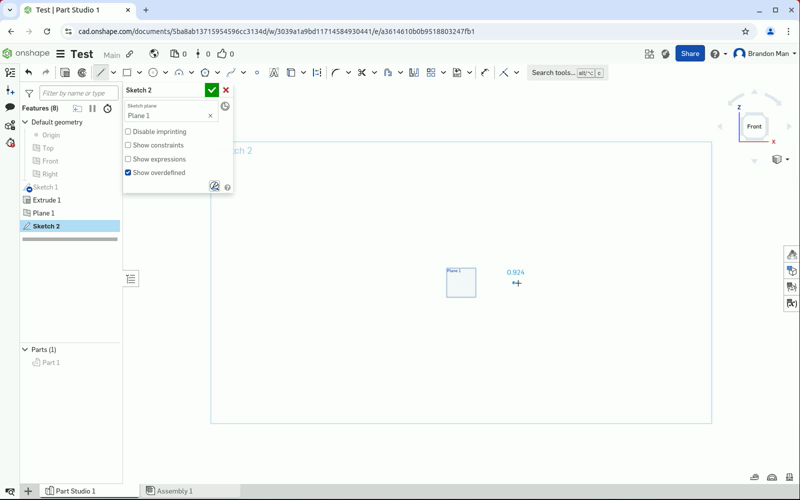
scroll(6)
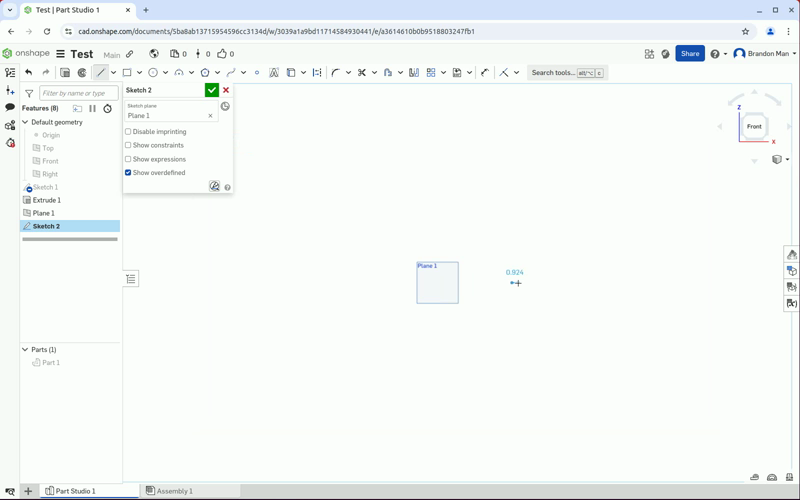
scroll(6)
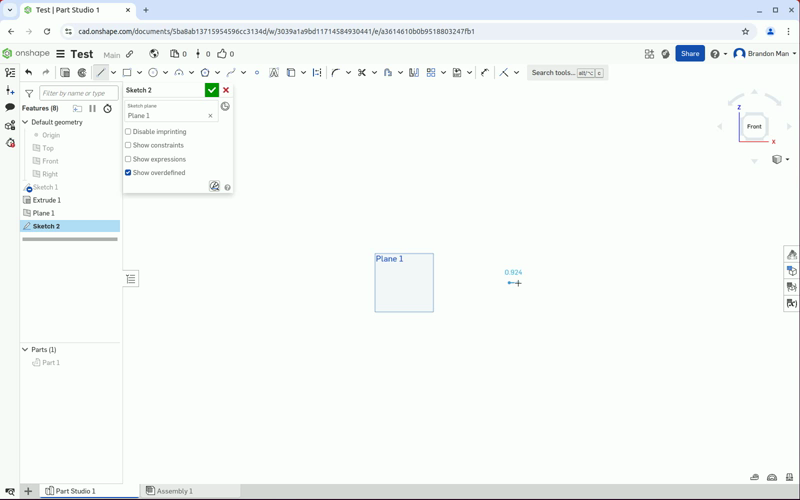
scroll(6)
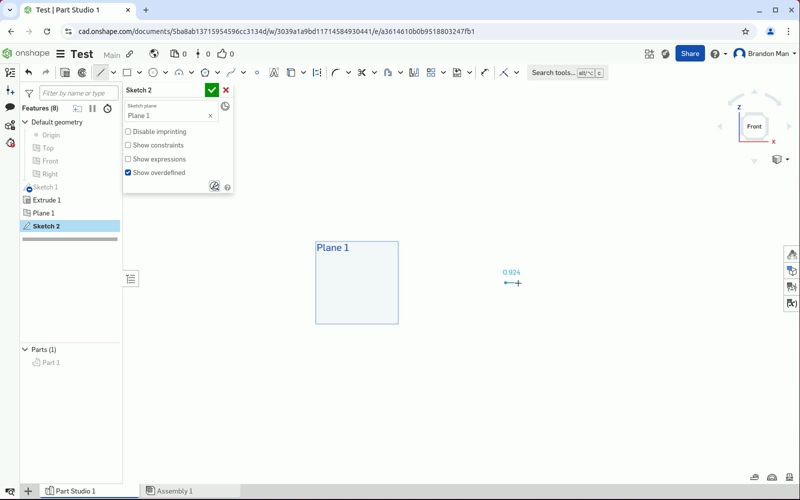
scroll(6)
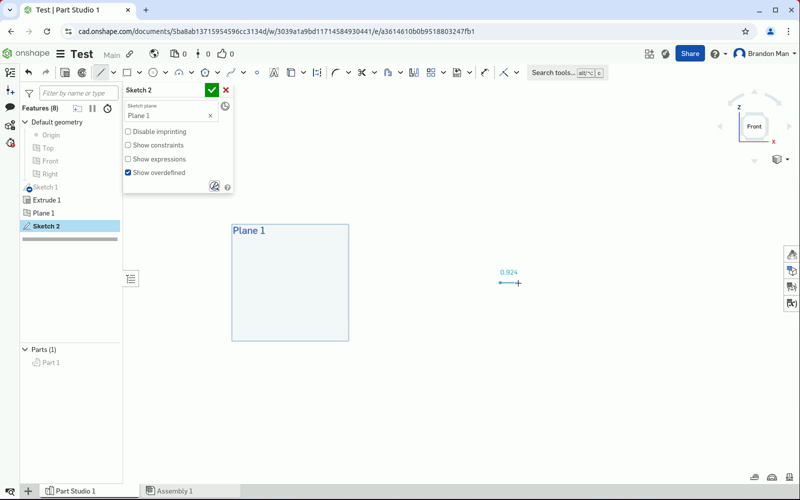
scroll(6)
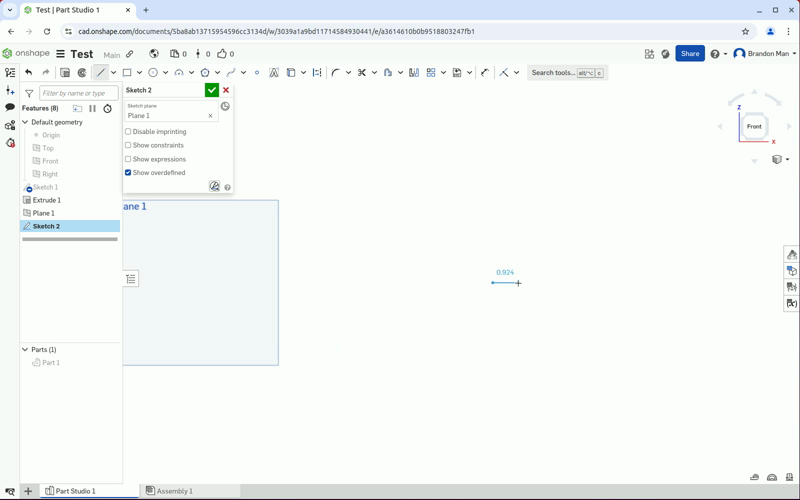
scroll(6)
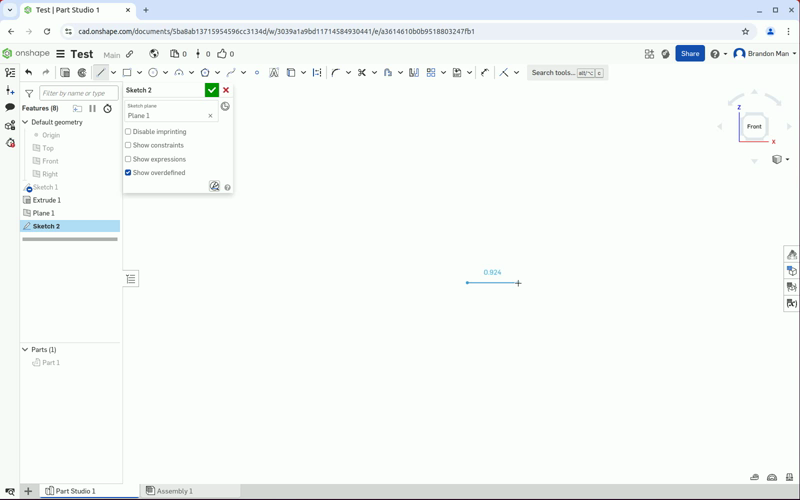
click(518, 282)
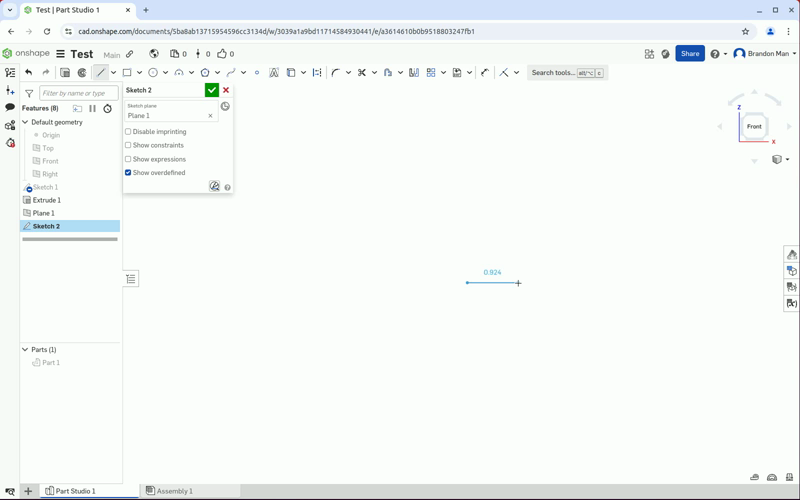
scroll(-6)
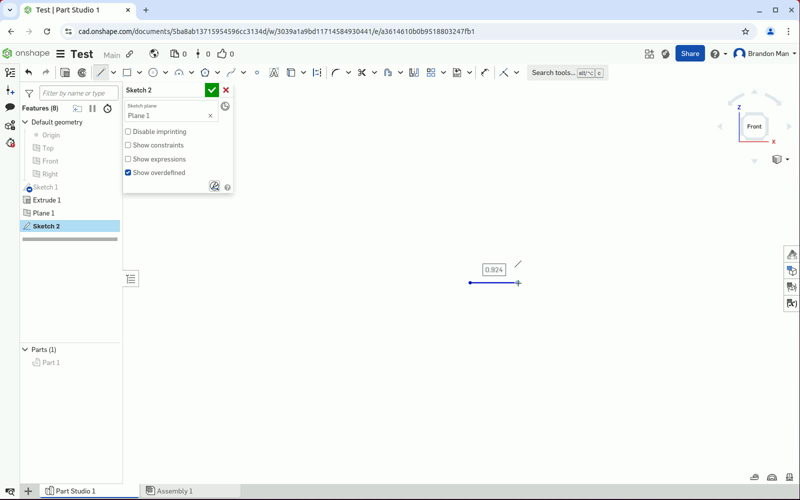
scroll(-6)
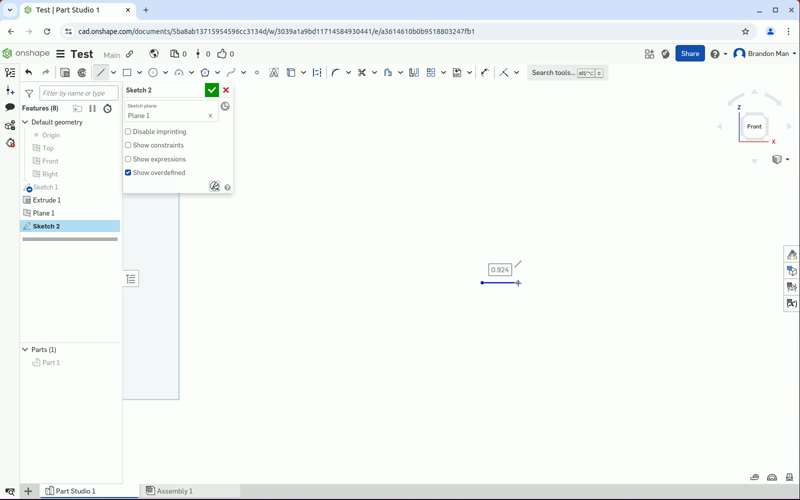
scroll(-6)
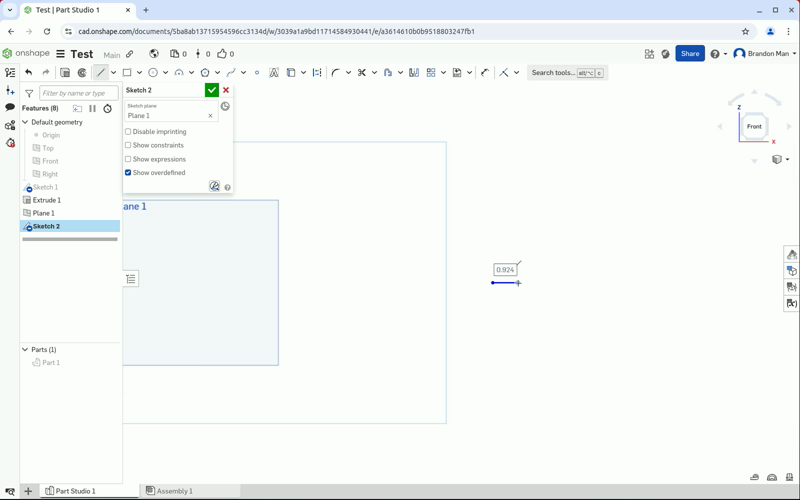
scroll(-6)
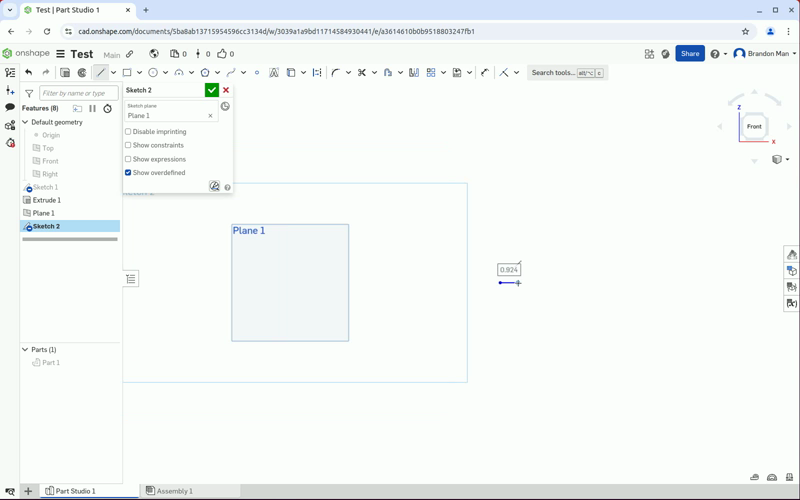
scroll(-6)
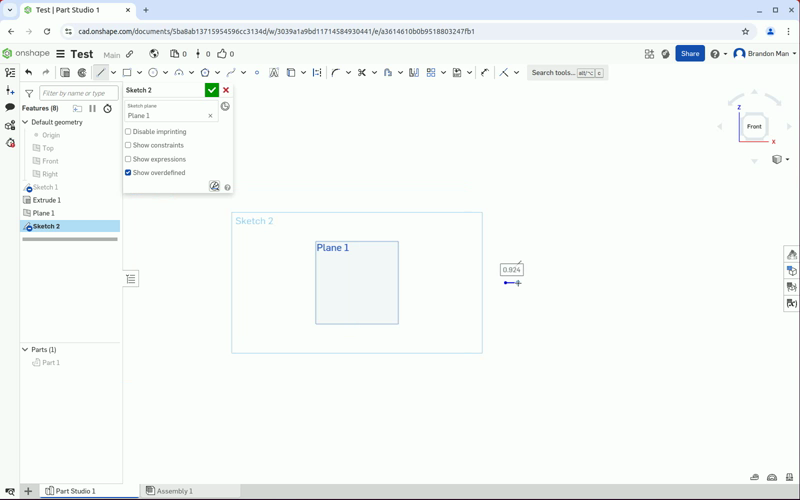
scroll(-6)
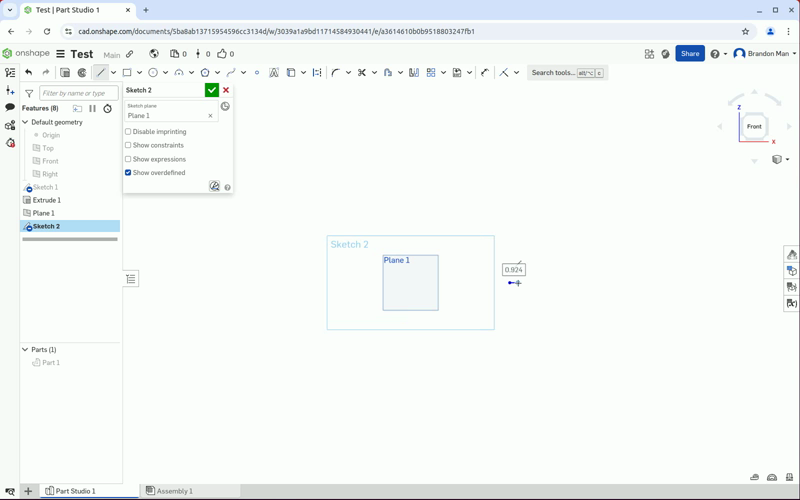
scroll(-6)
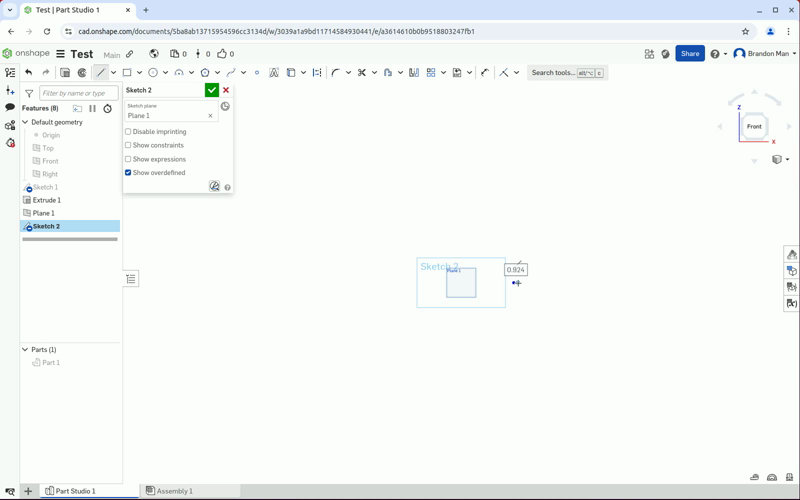
key_up(shift)
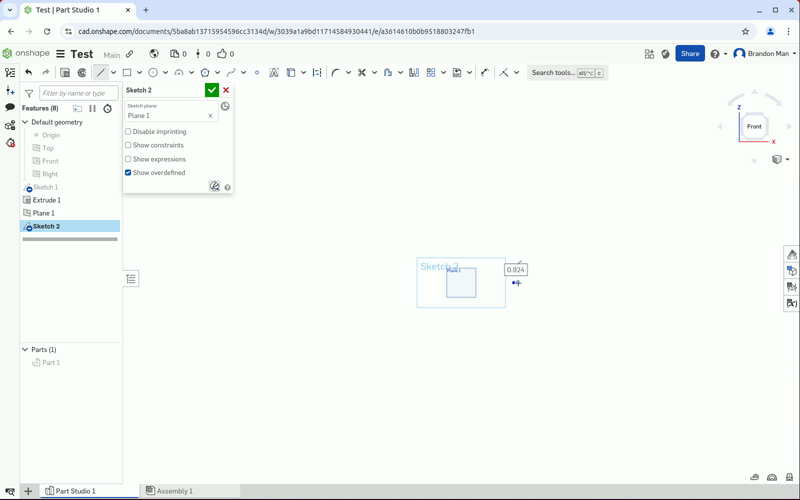
key_down(shift)
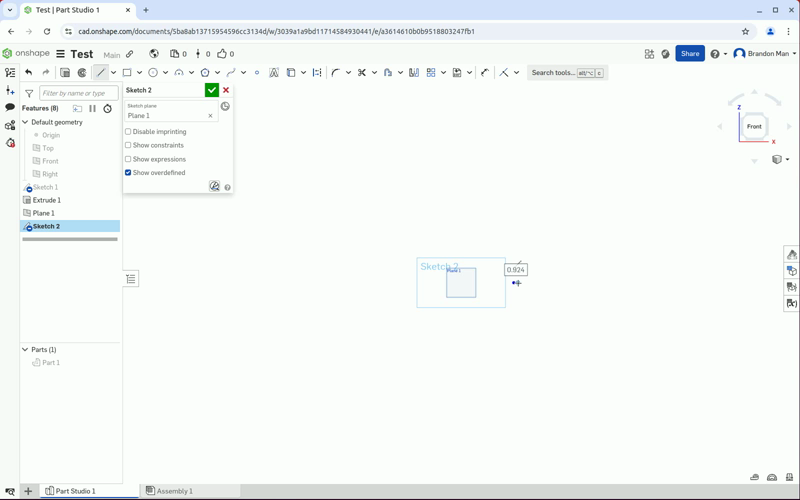
mouse_move(518, 191)
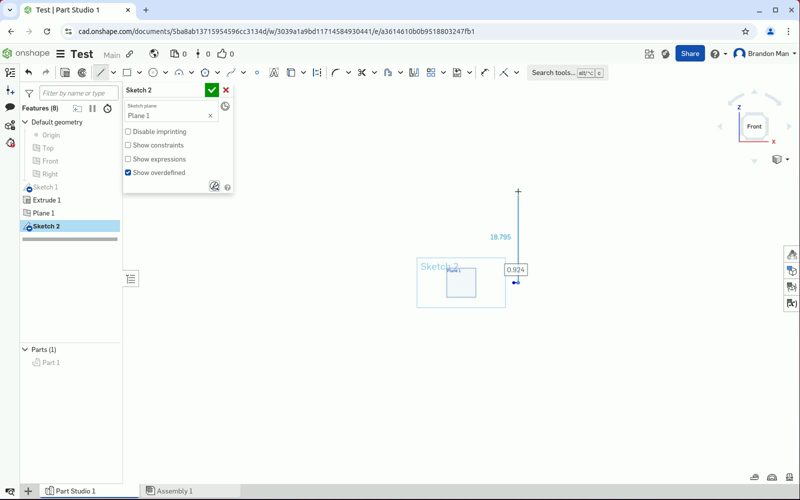
click(518, 191)
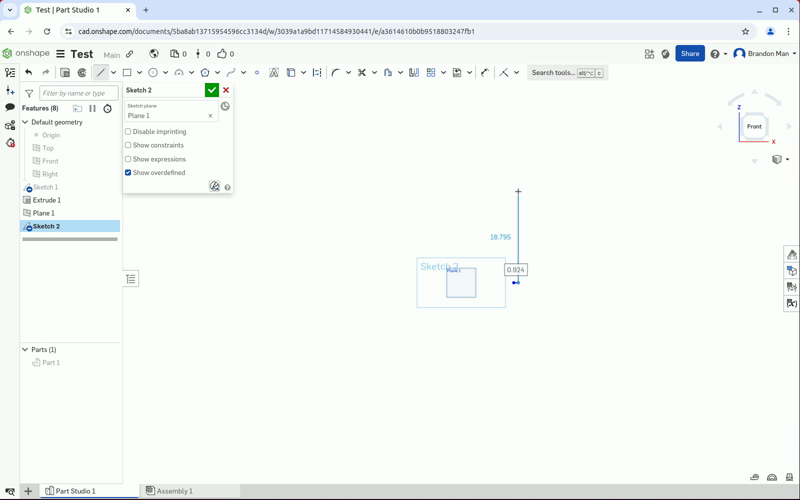
key_up(shift)
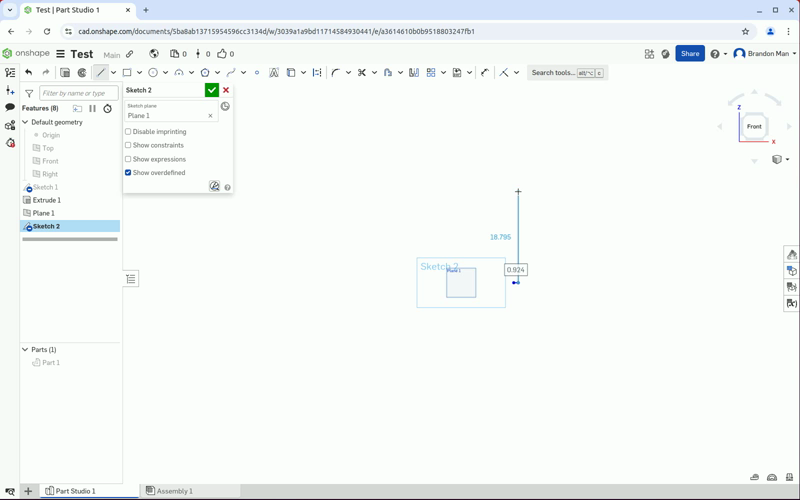
key_down(shift)
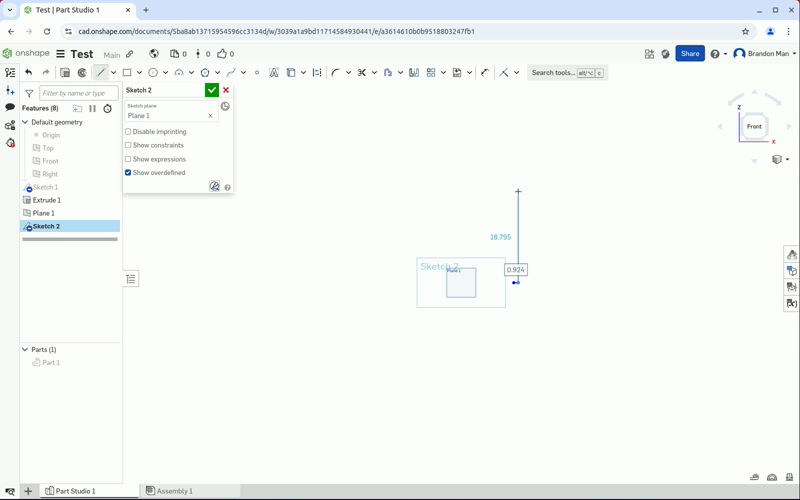
mouse_move(548, 191)
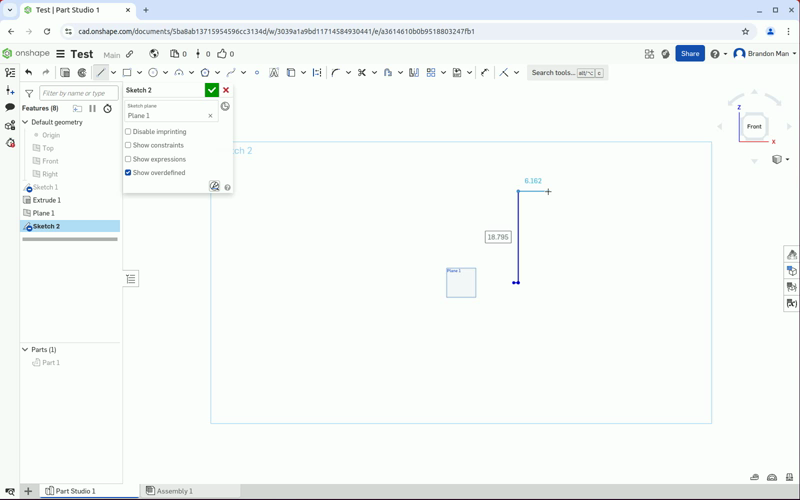
mouse_move(513, 191)
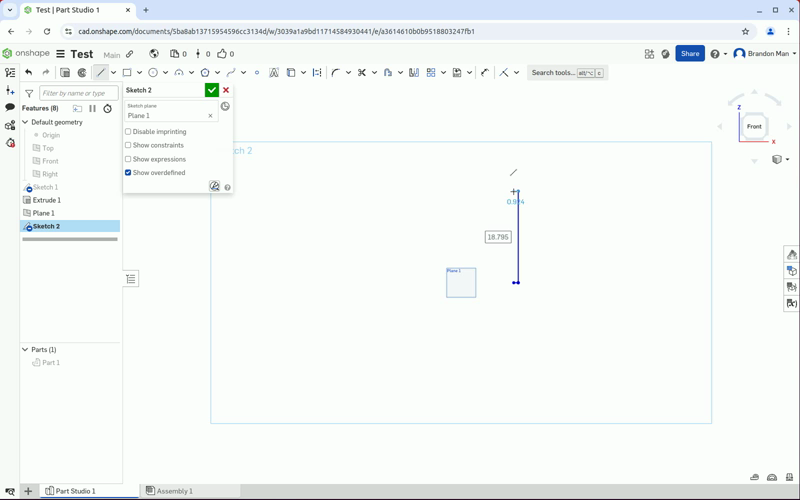
scroll(6)
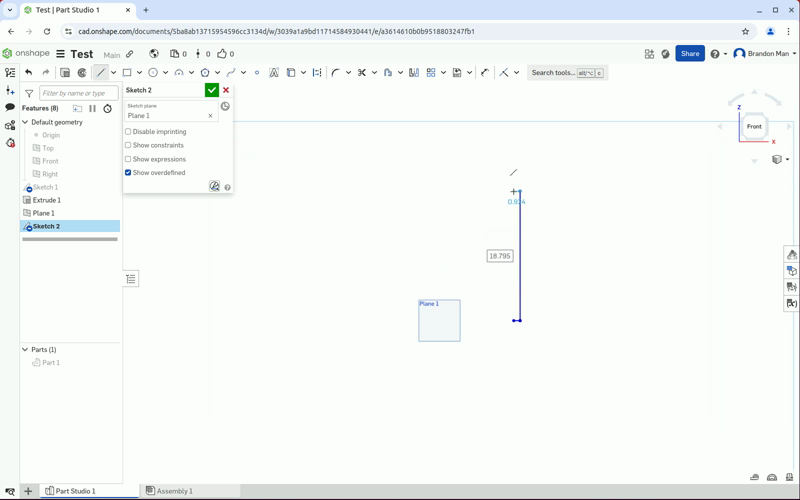
scroll(6)
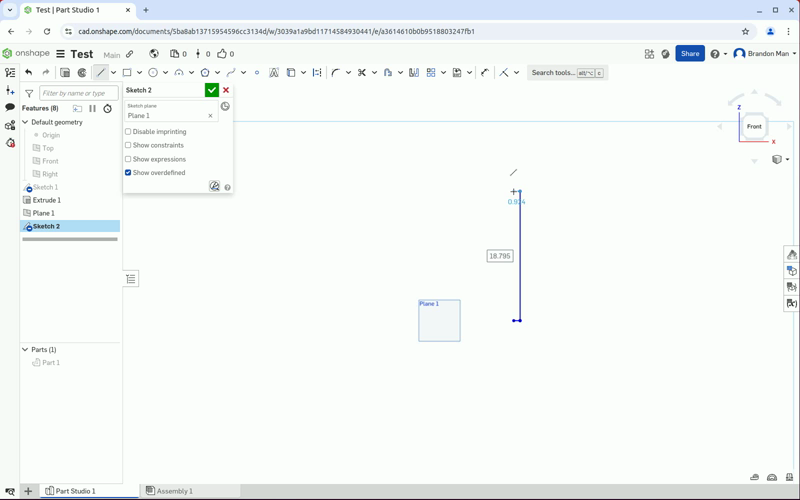
scroll(6)
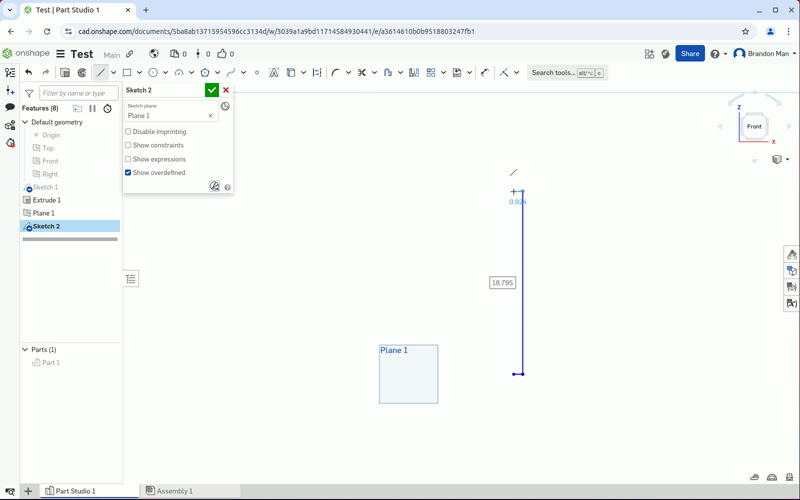
scroll(6)
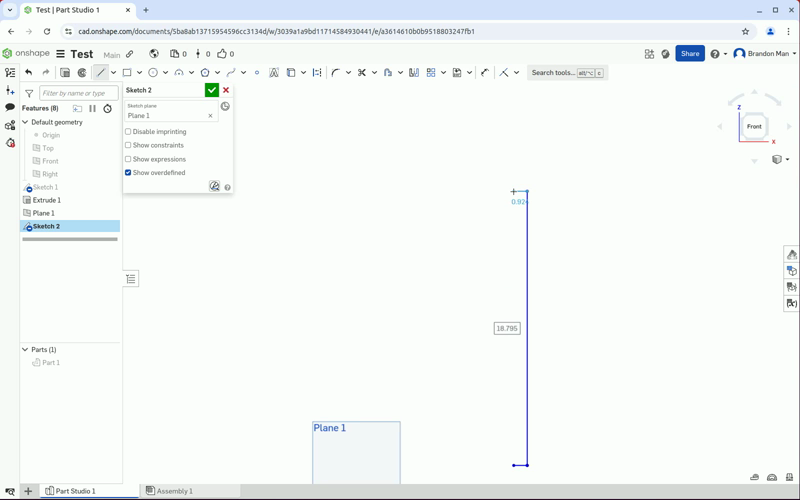
scroll(6)
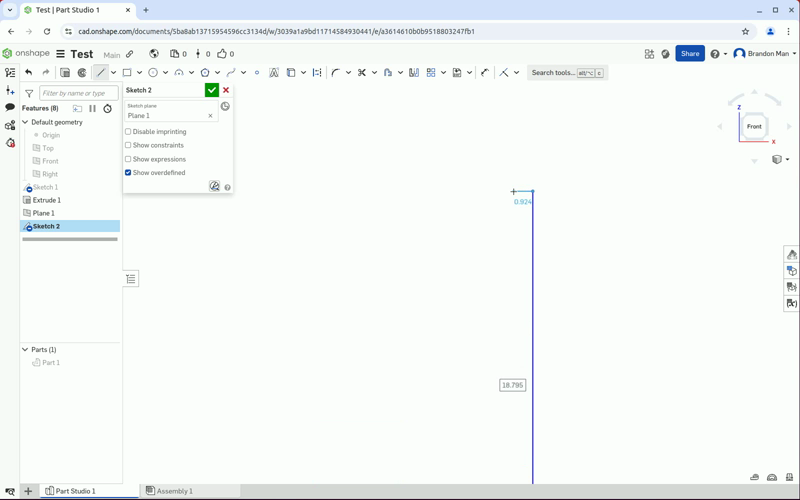
scroll(6)
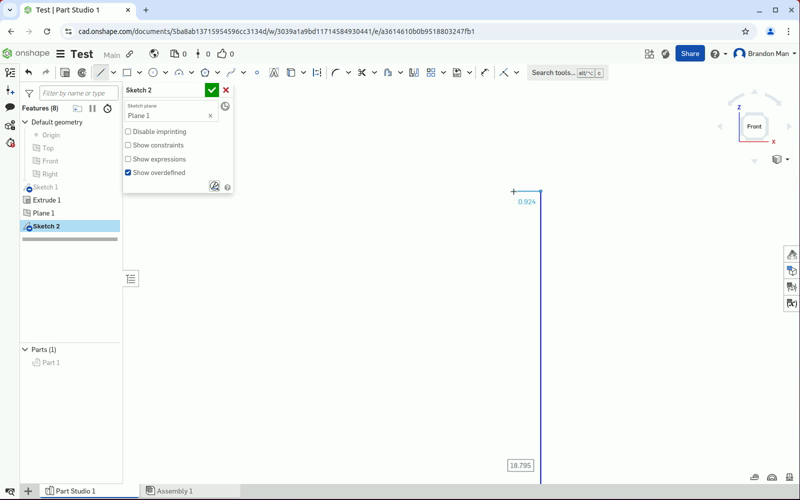
scroll(6)
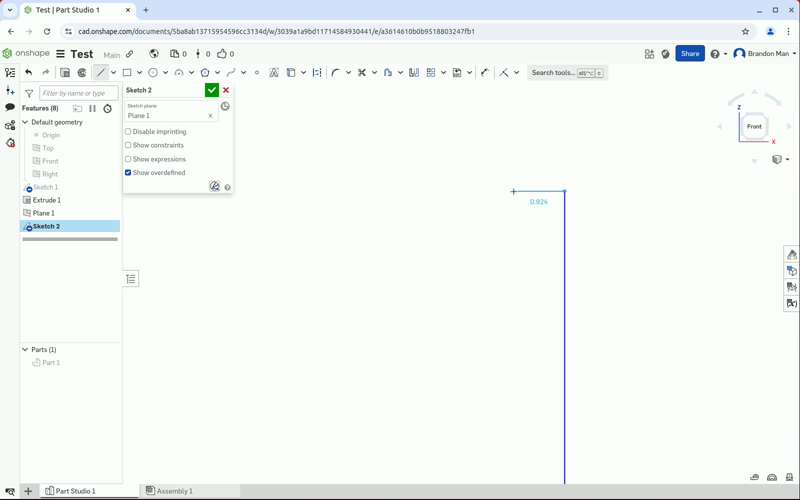
click(513, 191)
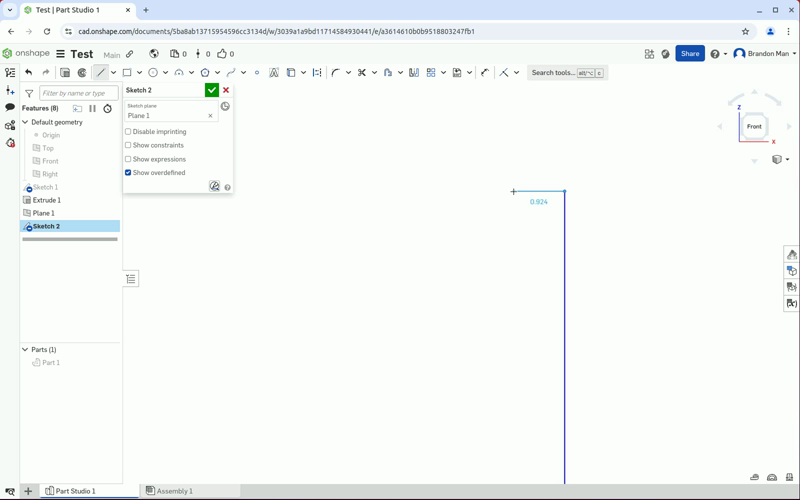
scroll(-6)
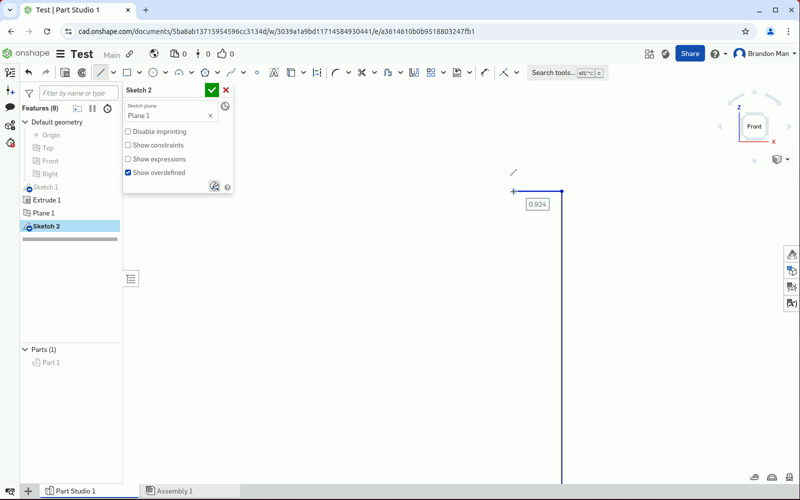
scroll(-6)
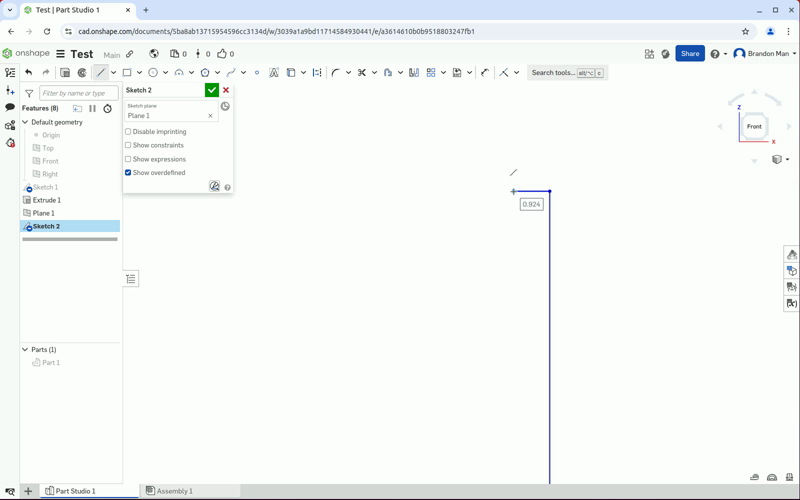
scroll(-6)
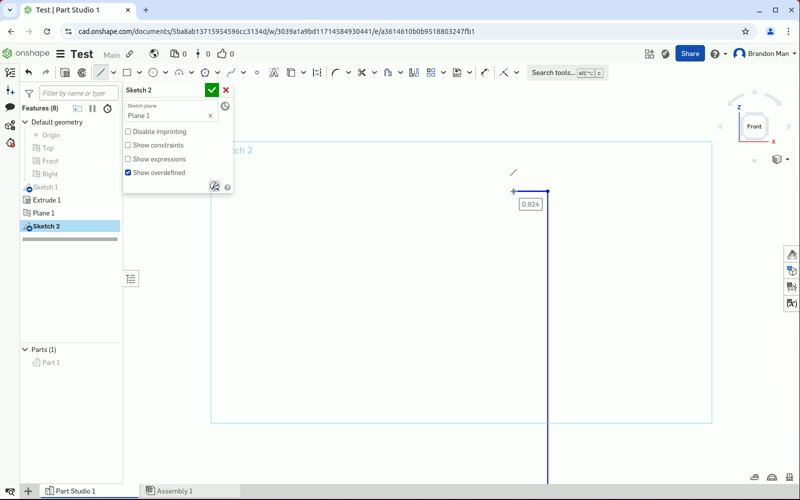
scroll(-6)
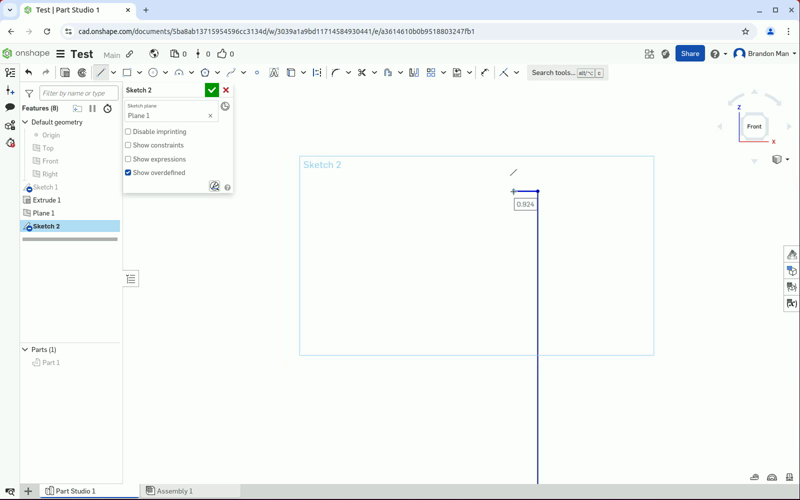
scroll(-6)
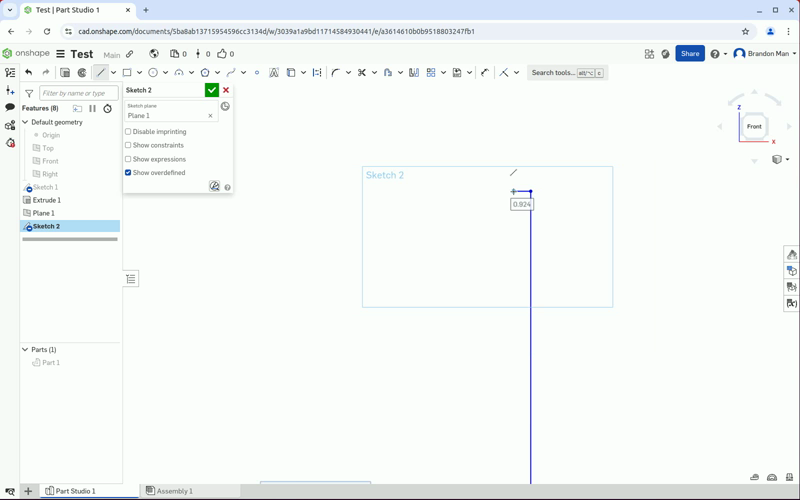
scroll(-6)
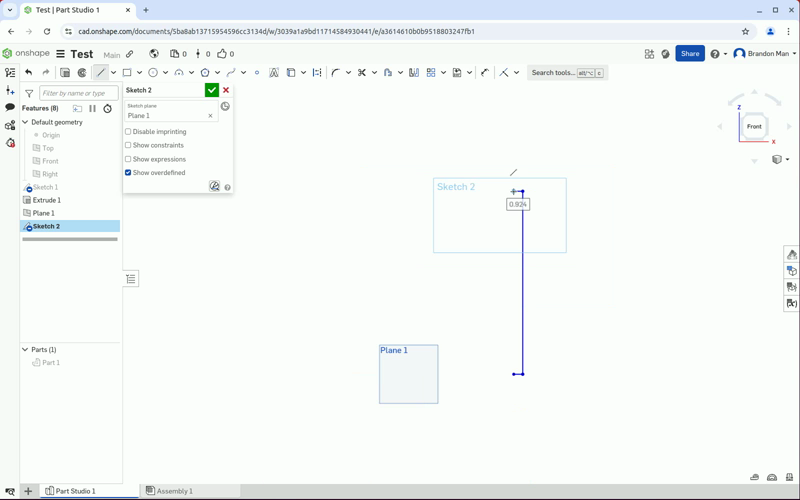
scroll(-6)
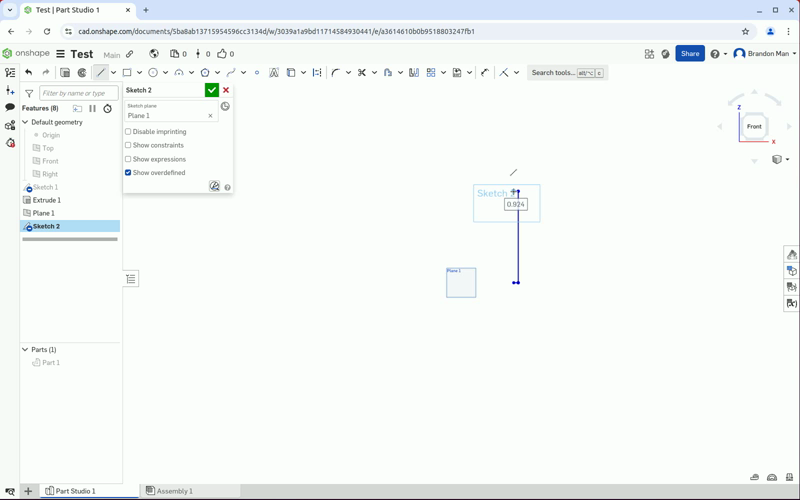
key_up(shift)
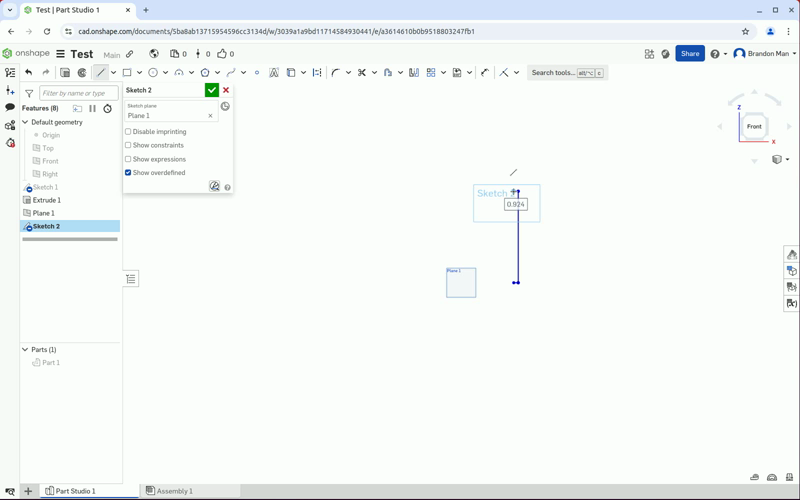
key_down(shift)
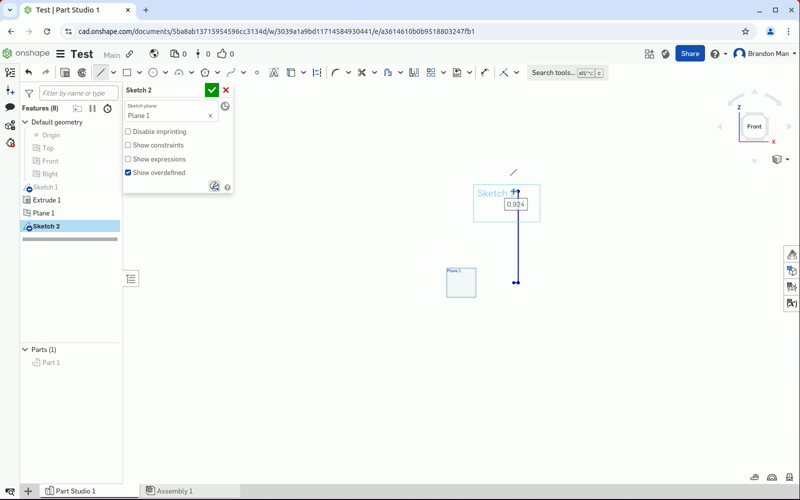
mouse_move(513, 282)
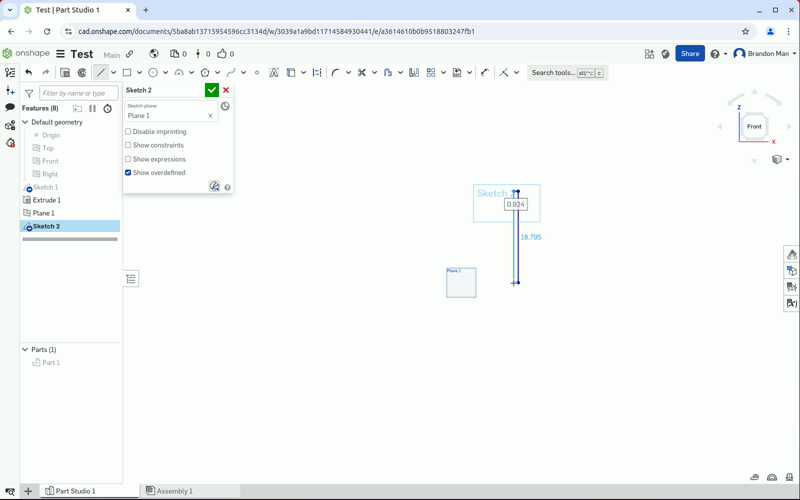
key_up(shift)
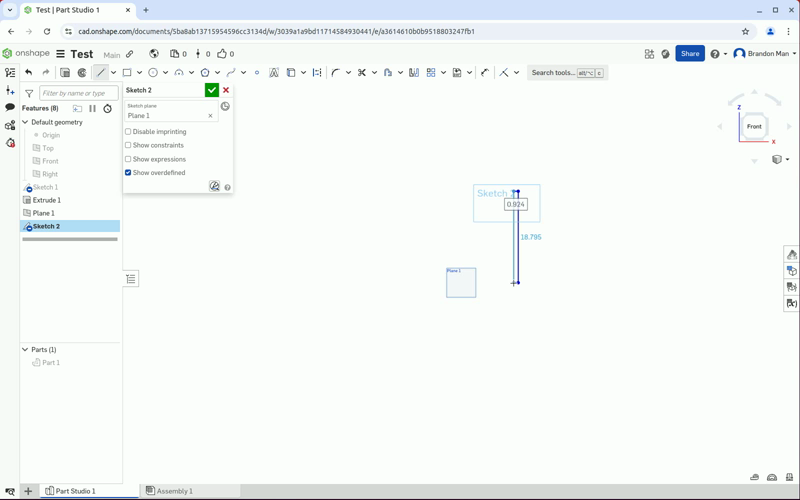
click(513, 282)
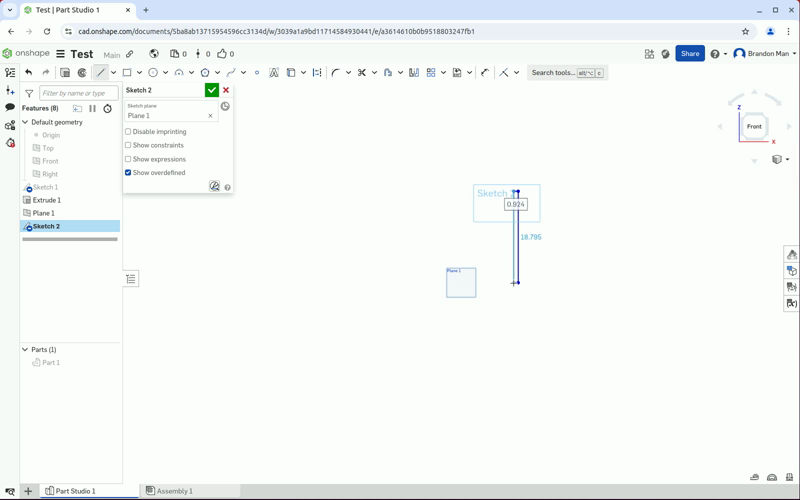
key(esc)
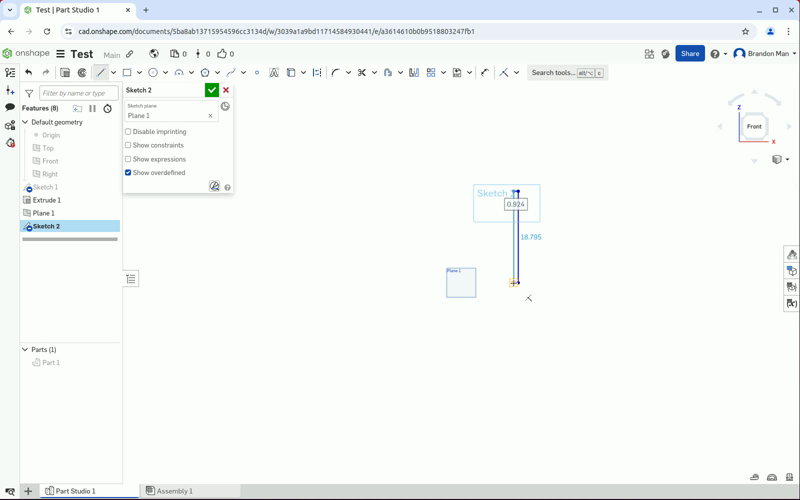
mouse_move(517, 213)
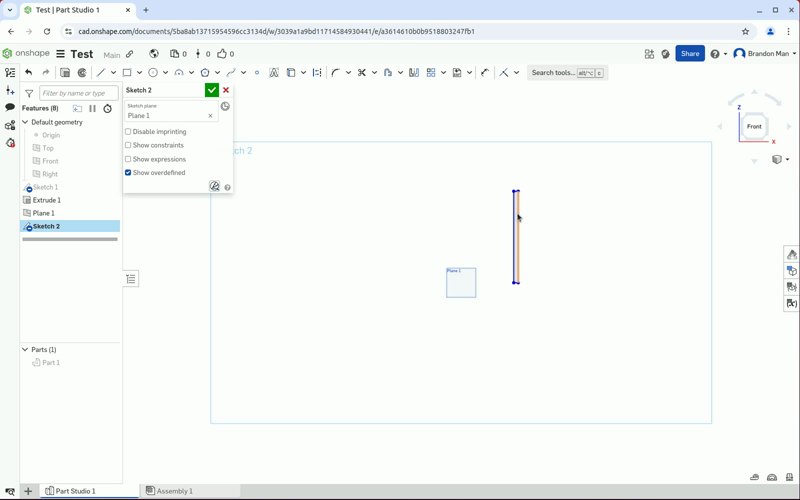
scroll(6)
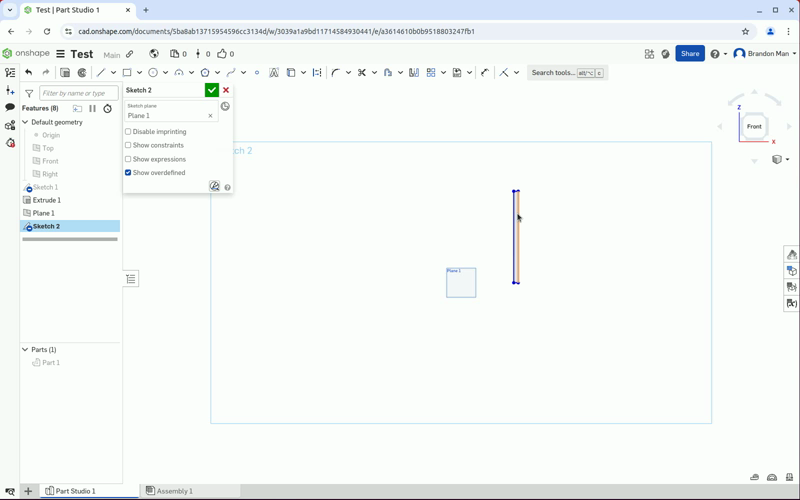
scroll(6)
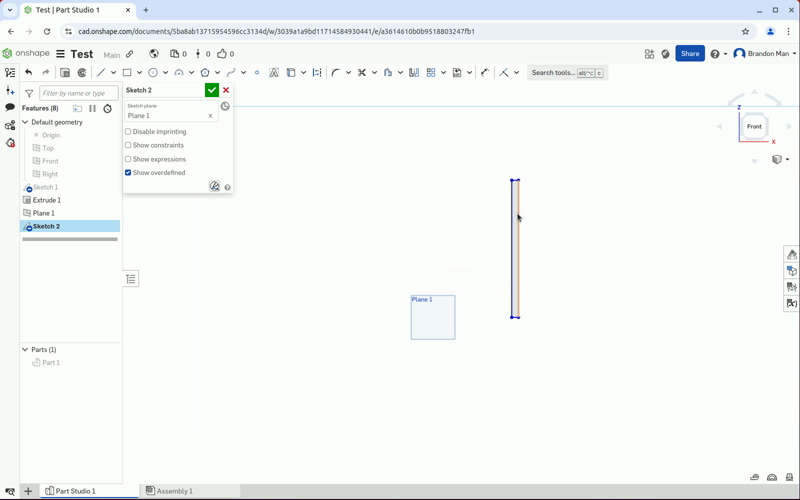
scroll(6)
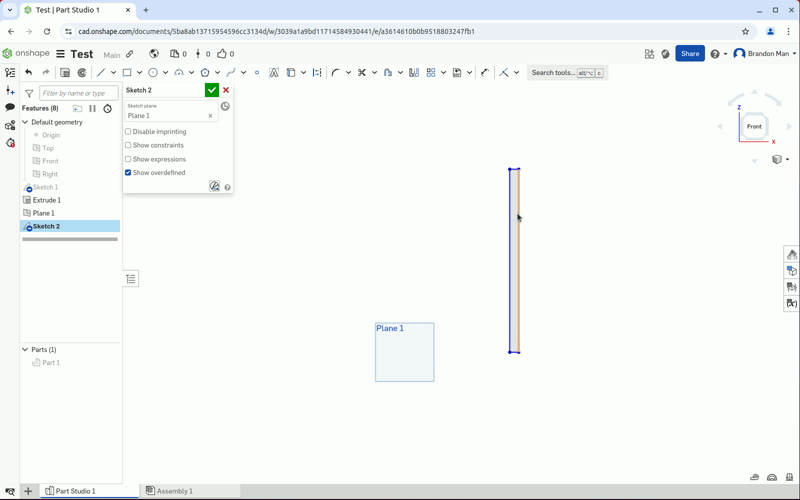
scroll(6)
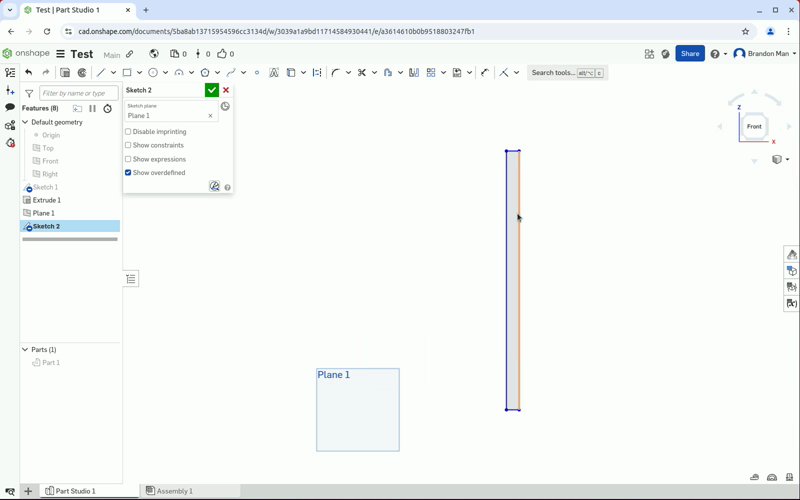
scroll(6)
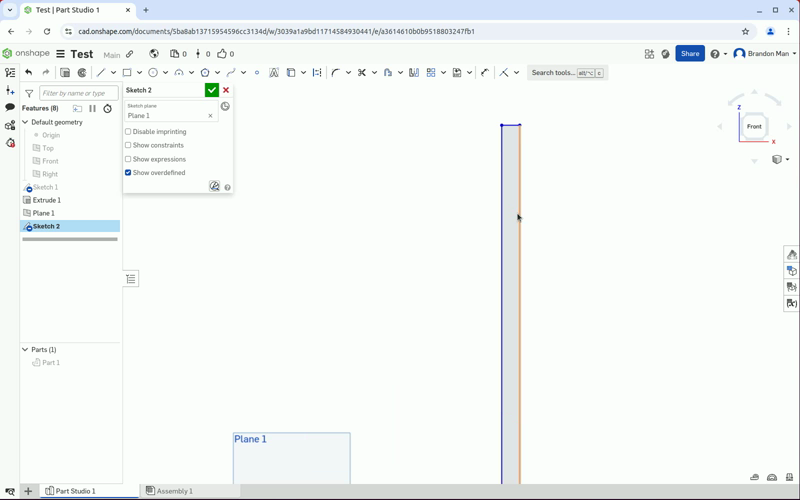
scroll(6)
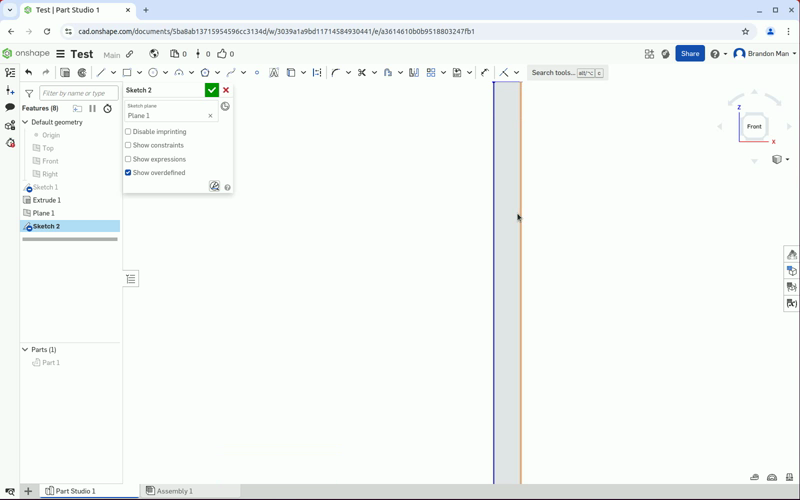
scroll(6)
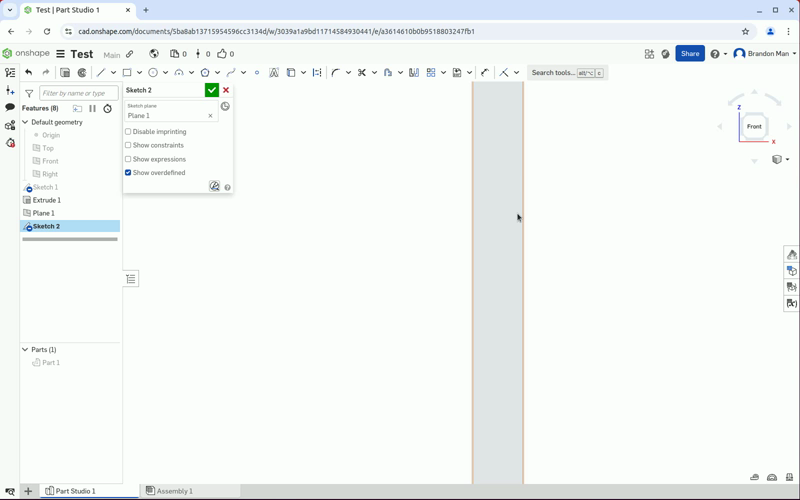
click(517, 213)
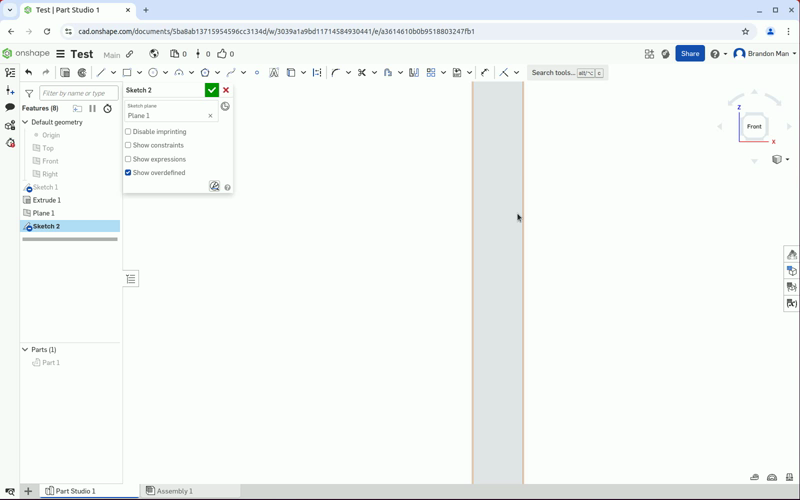
scroll(-6)
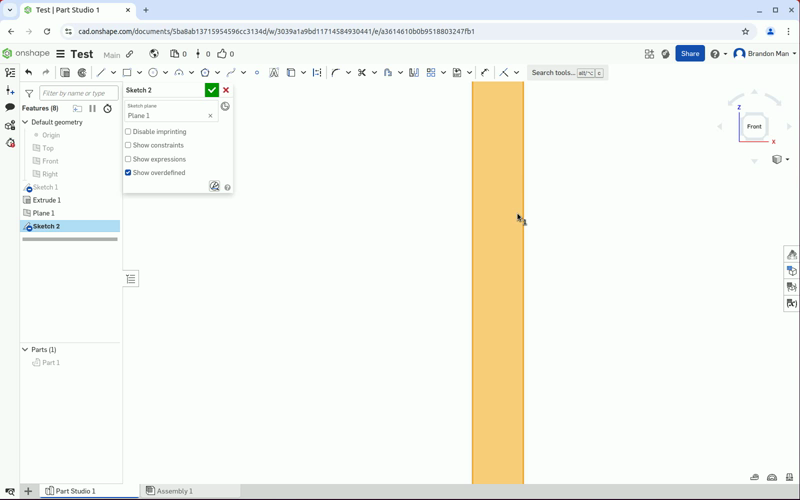
scroll(-6)
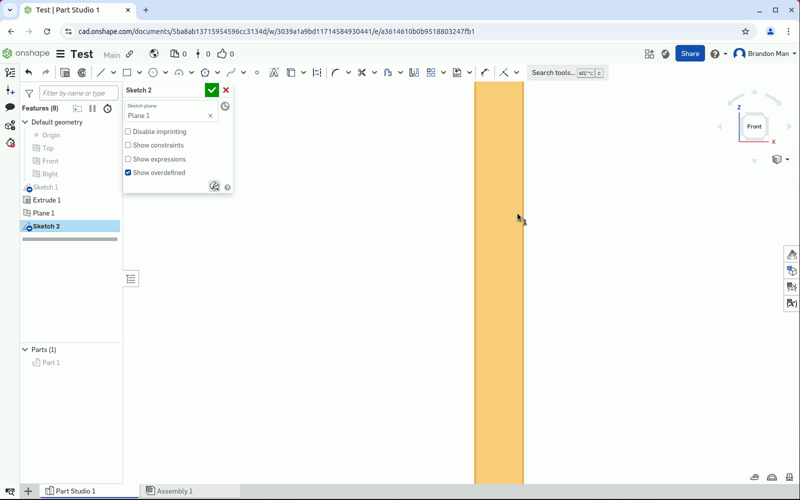
scroll(-6)
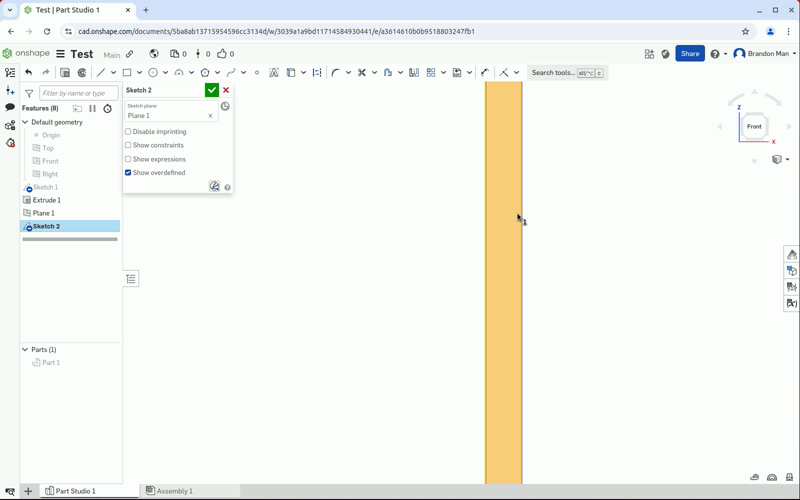
scroll(-6)
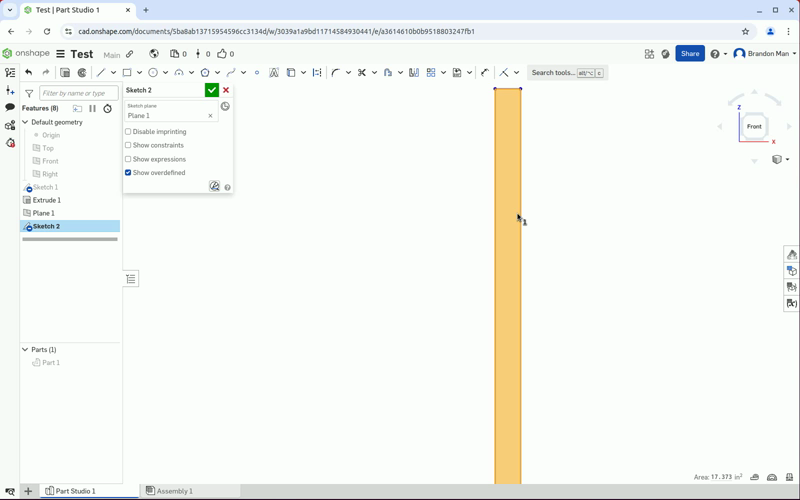
scroll(-6)
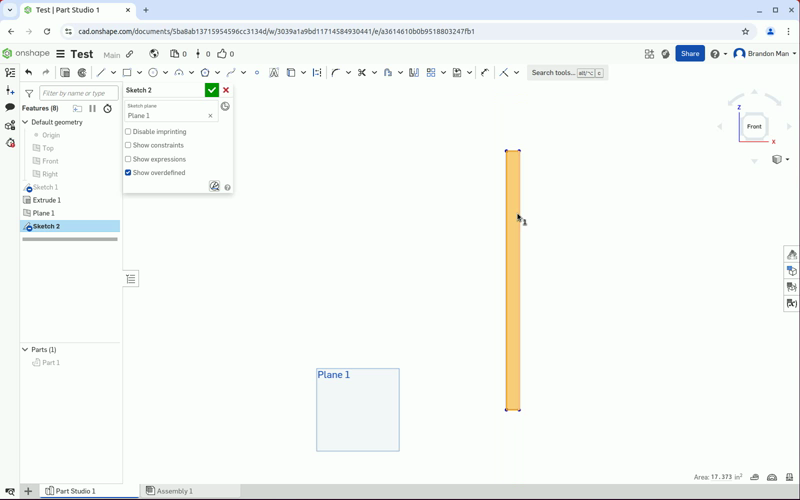
scroll(-6)
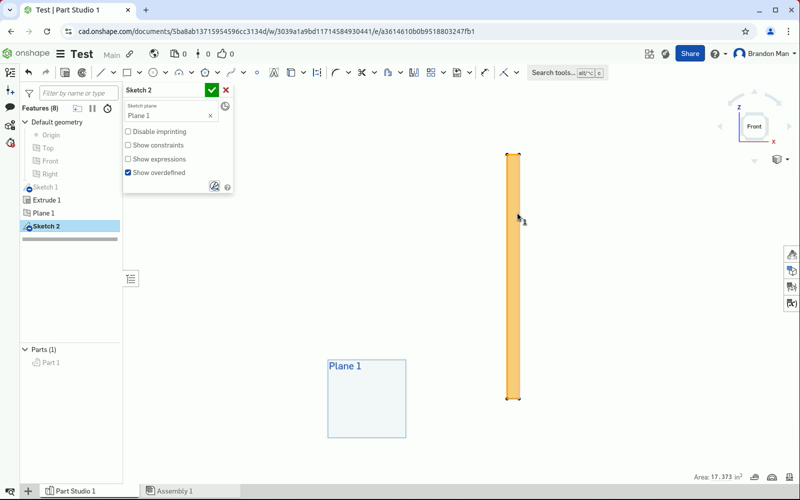
scroll(-6)
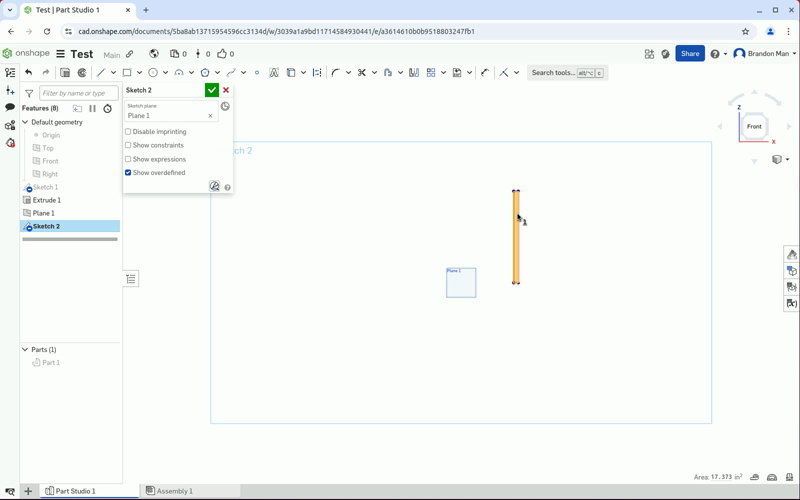
mouse_move(73, 352)
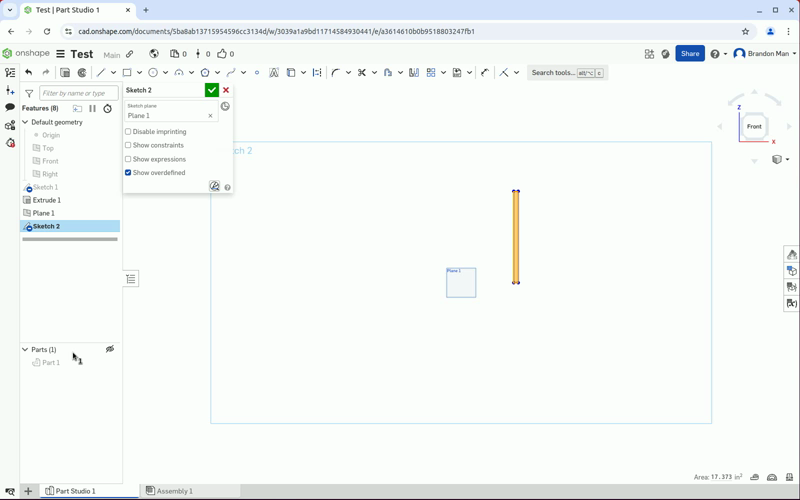
key(shift+y)
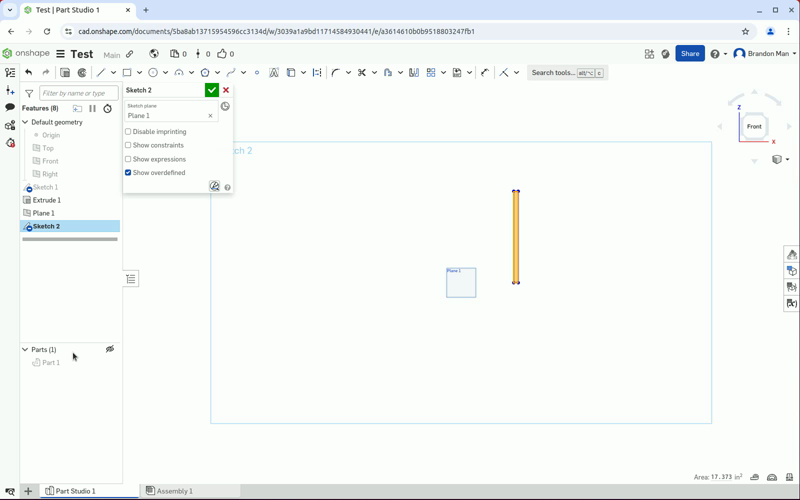
key(shift+e)
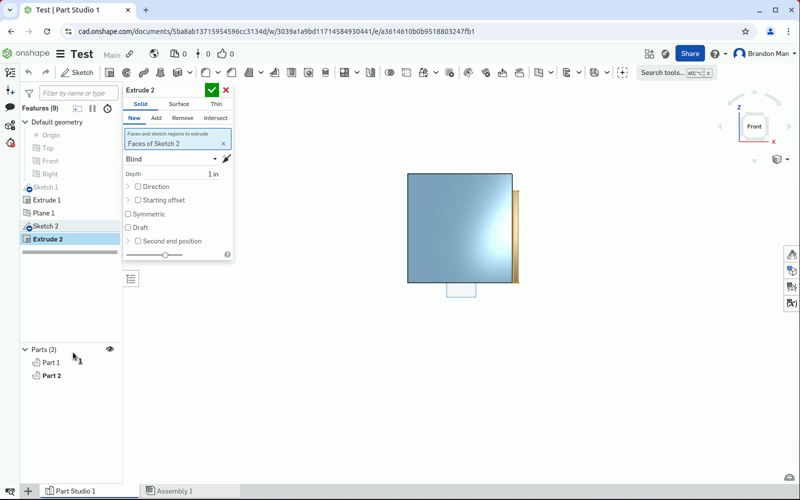
mouse_move(143, 106)
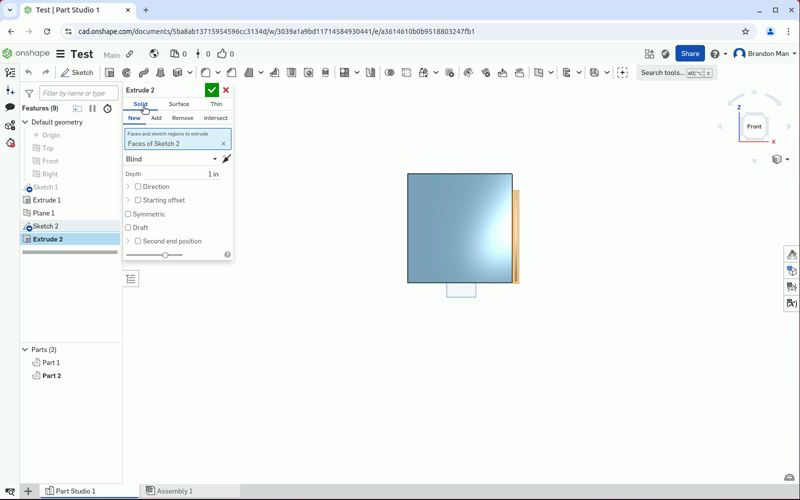
click(143, 106)
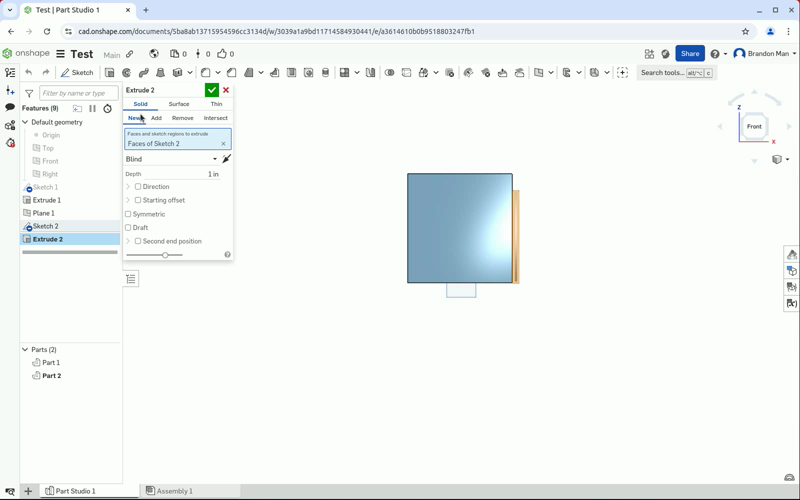
mouse_move(137, 120)
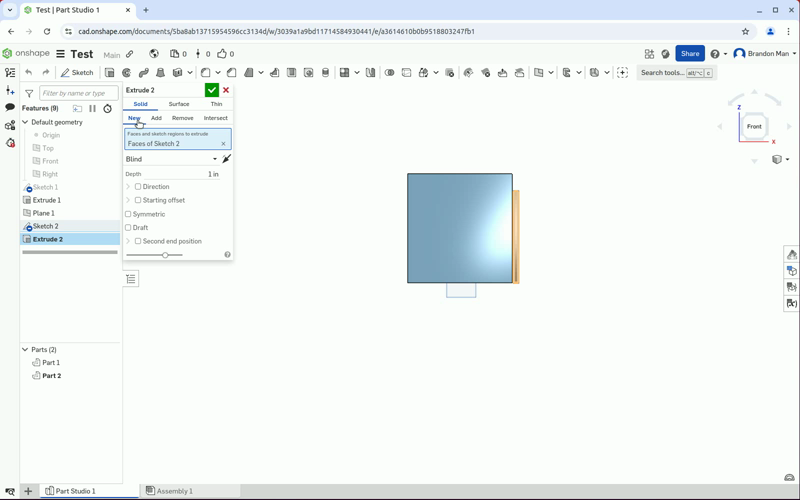
click(137, 120)
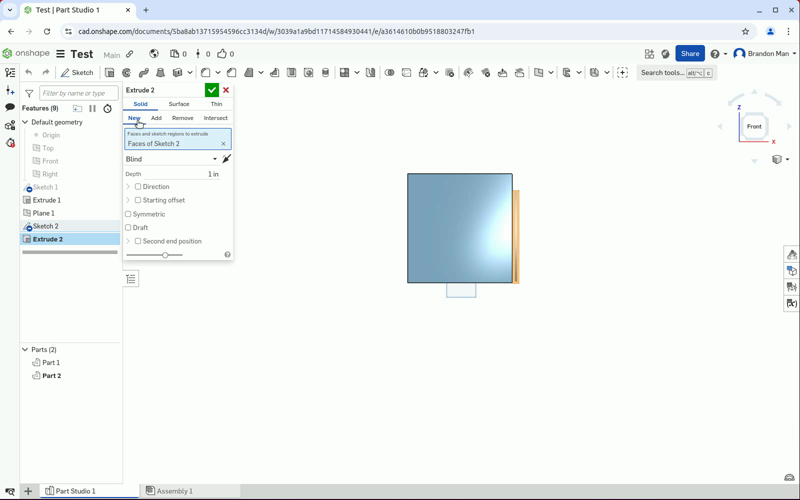
key(tab, 4)
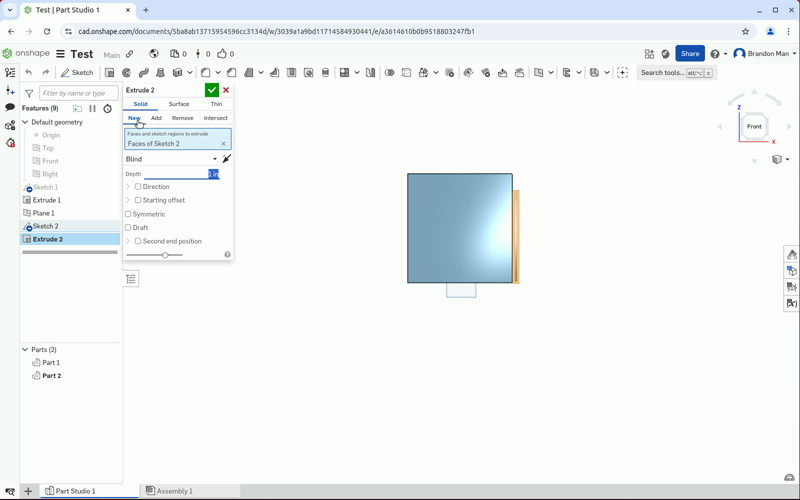
text(0.963)
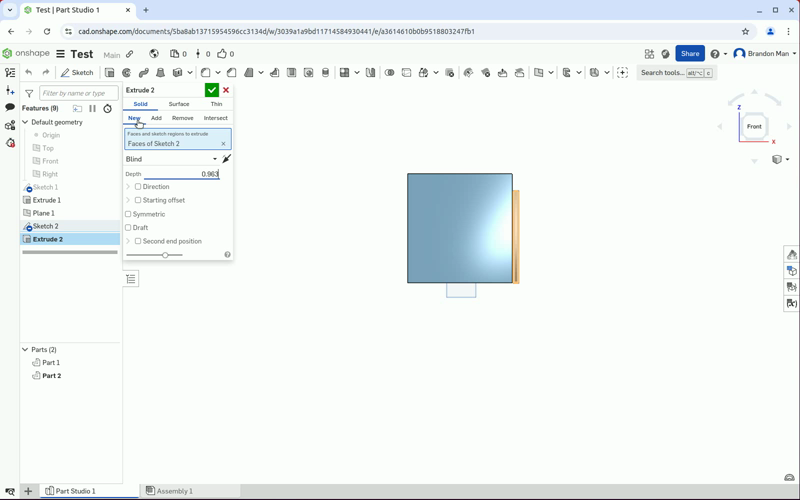
key(enter)
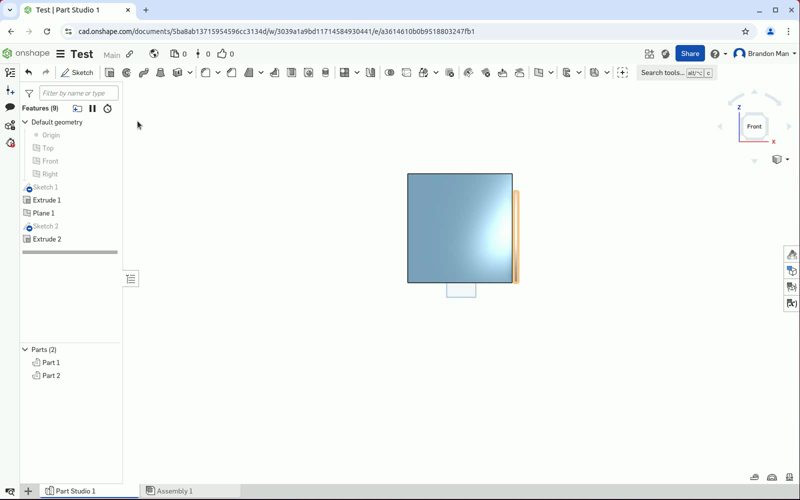
key(shift+h)
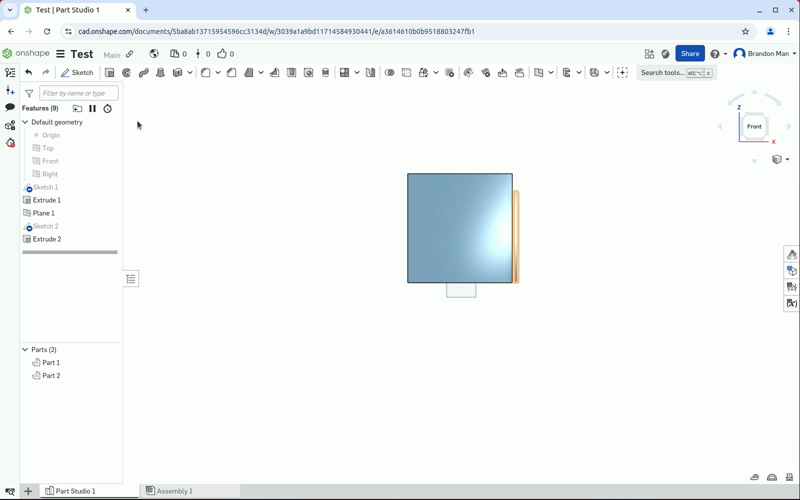
key(shift+h)
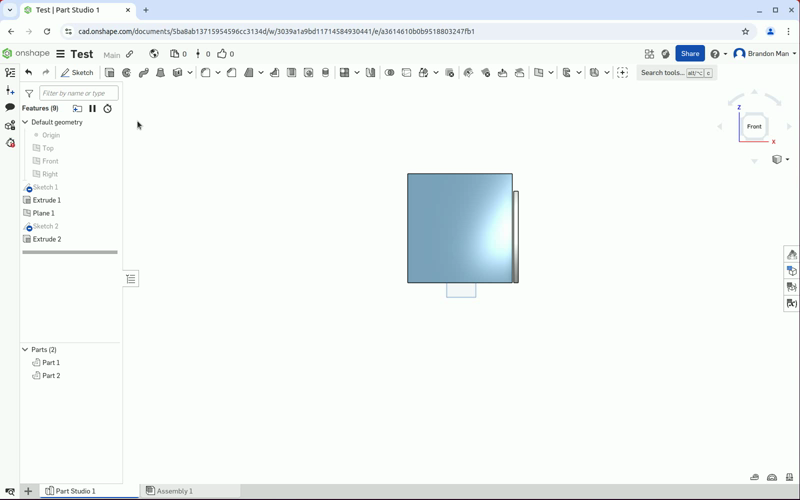
mouse_move(73, 189)
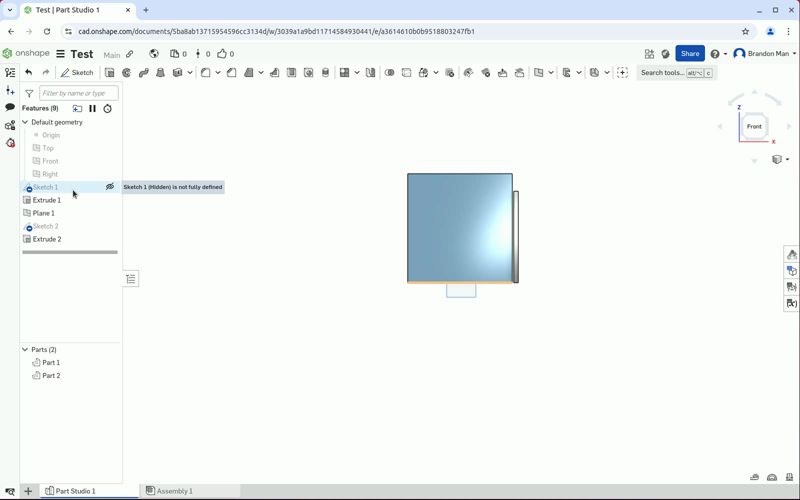
click(73, 189)
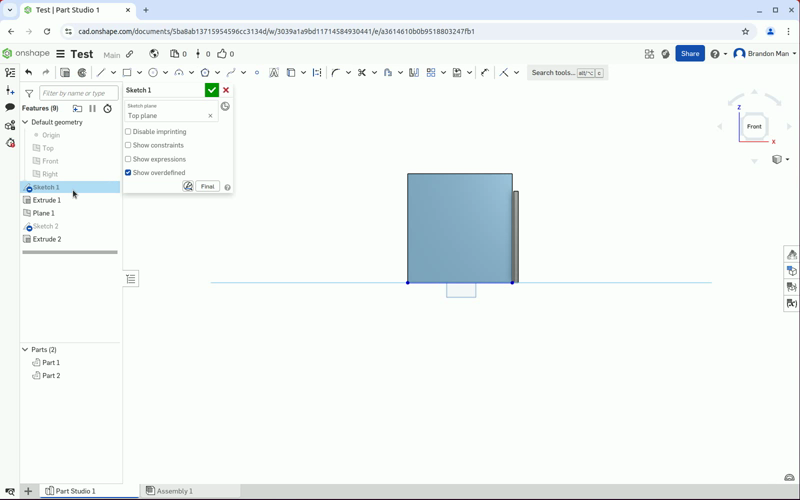
mouse_move(229, 92)
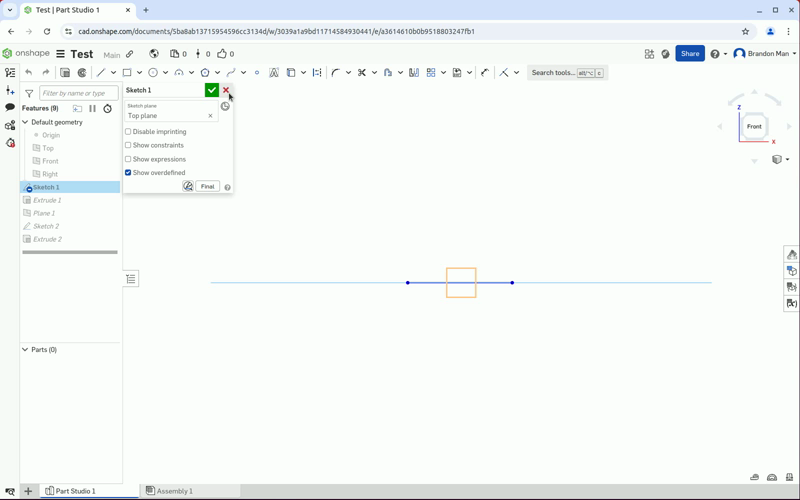
click(229, 92)
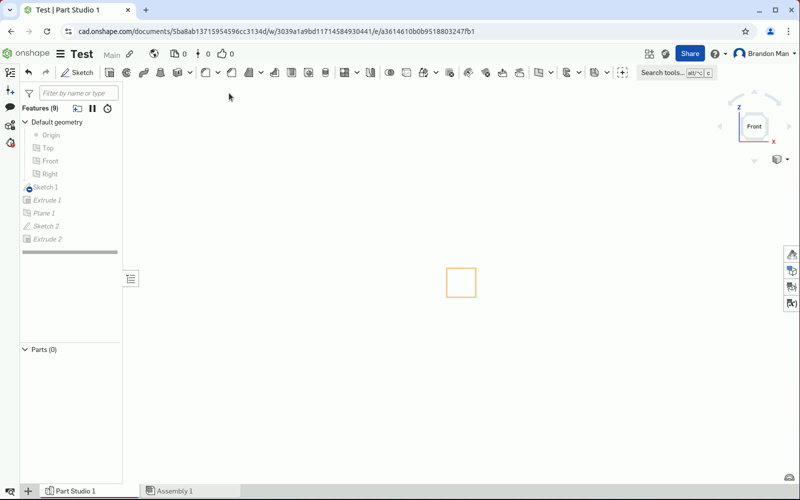
key(shift+s)
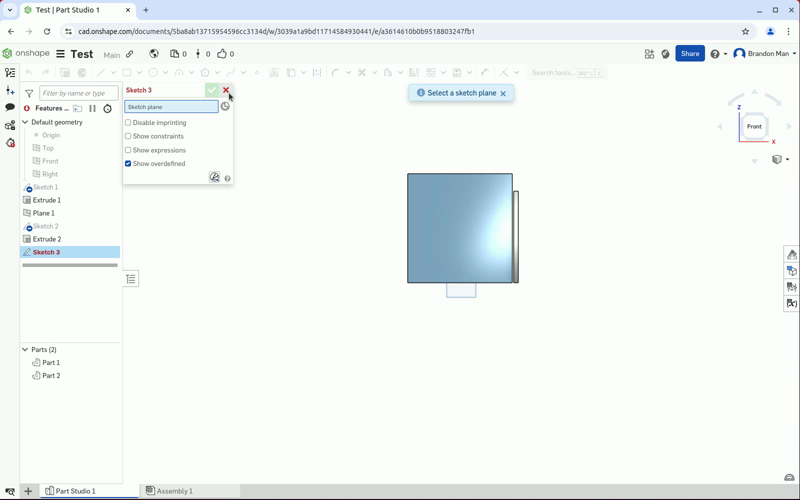
mouse_move(73, 215)
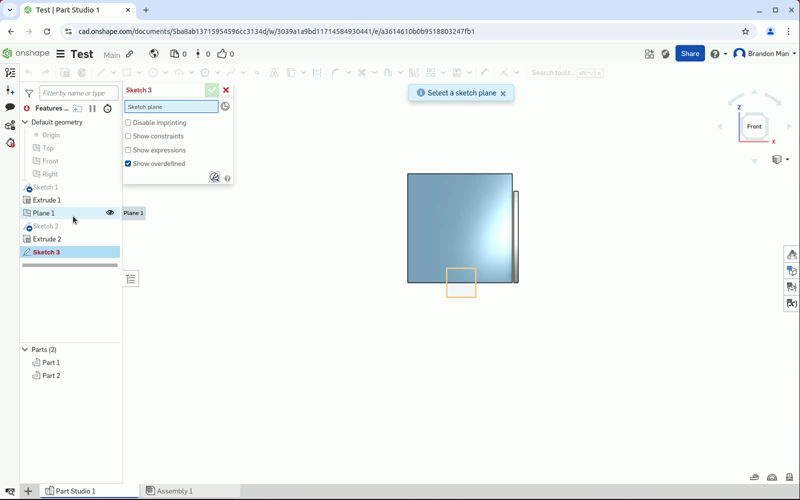
click(73, 215)
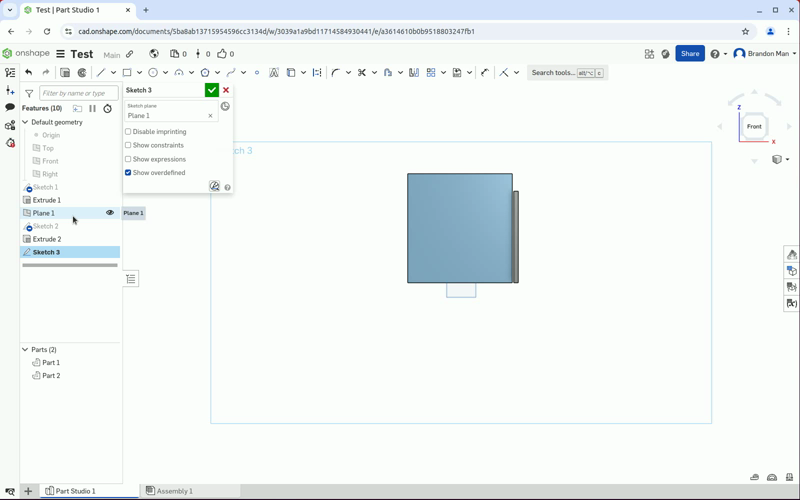
mouse_move(73, 352)
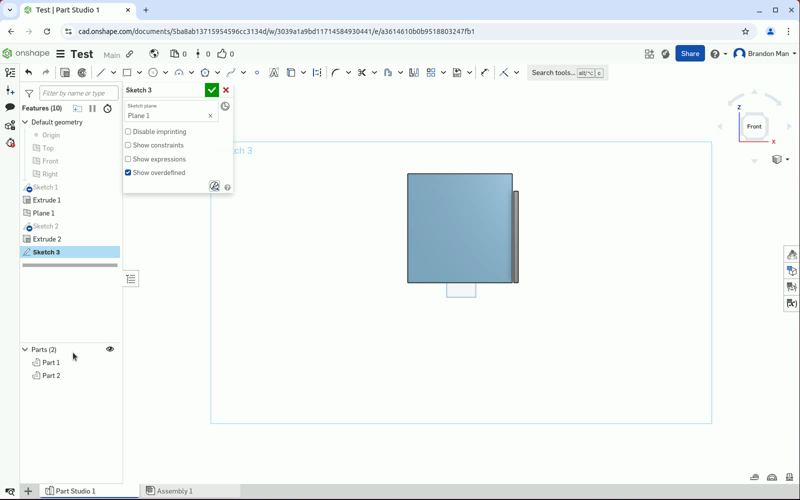
key(y)
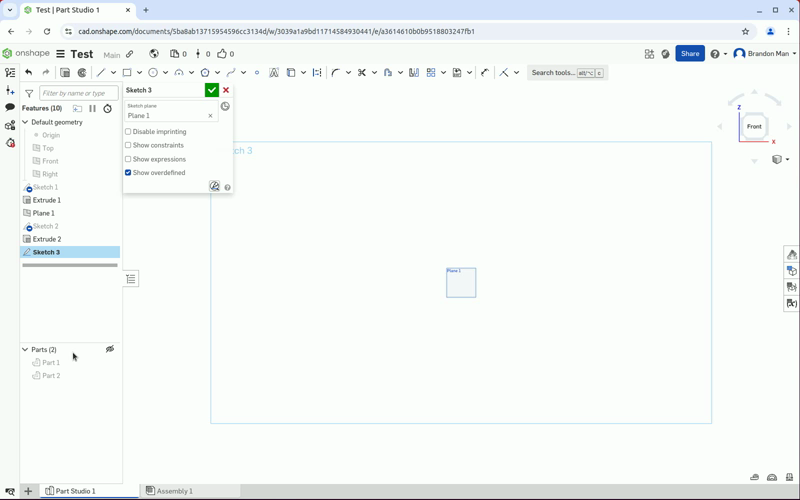
key(l)
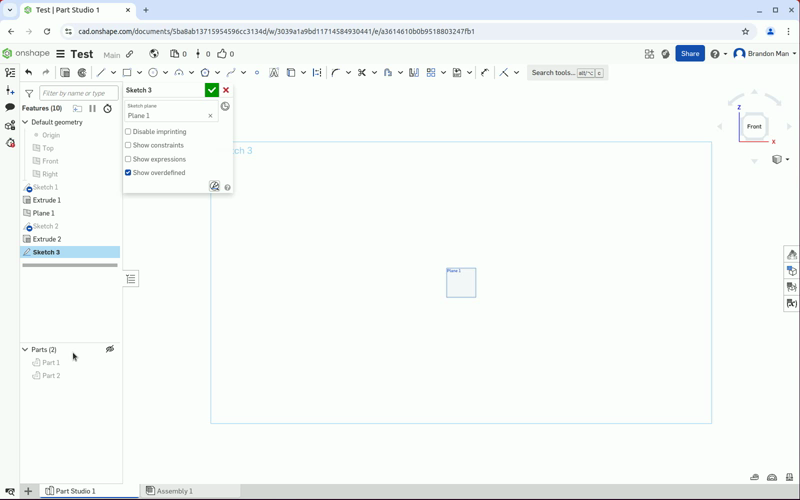
key_down(shift)
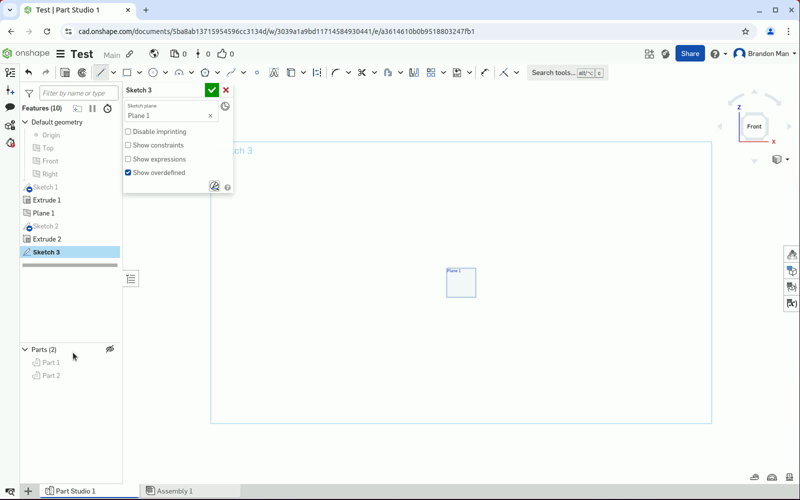
mouse_move(404, 282)
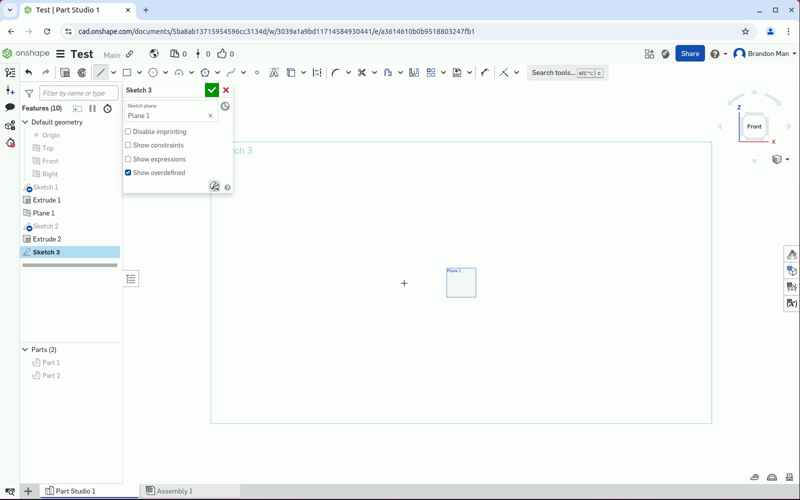
click(404, 282)
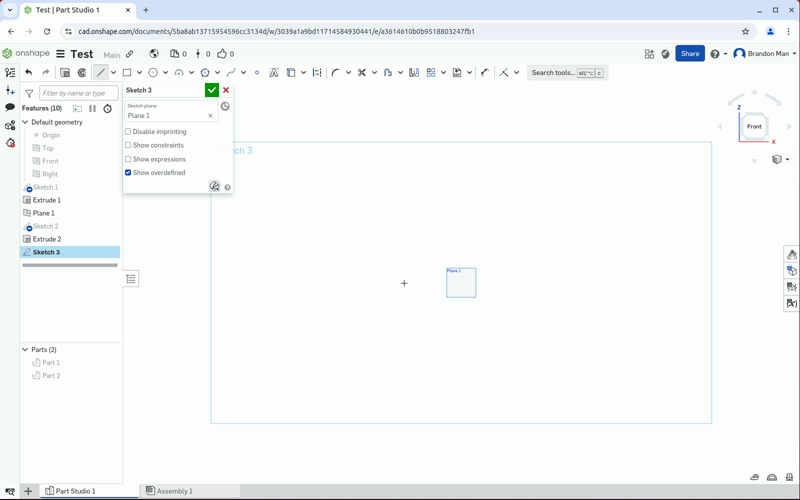
key_up(shift)
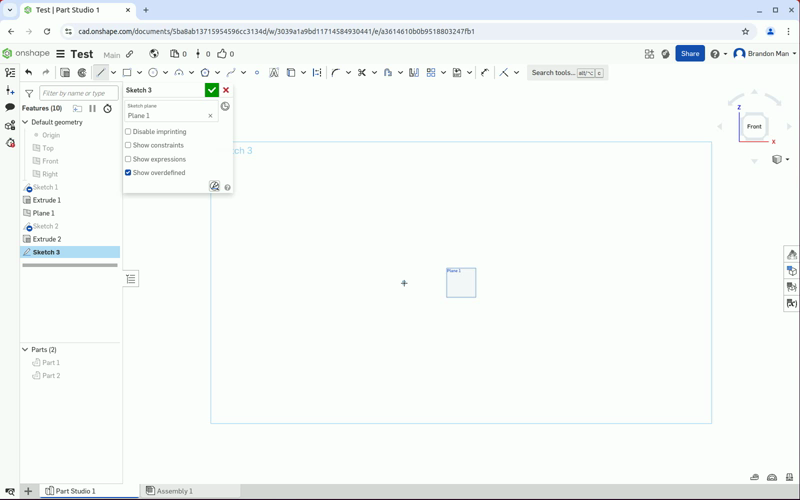
key_down(shift)
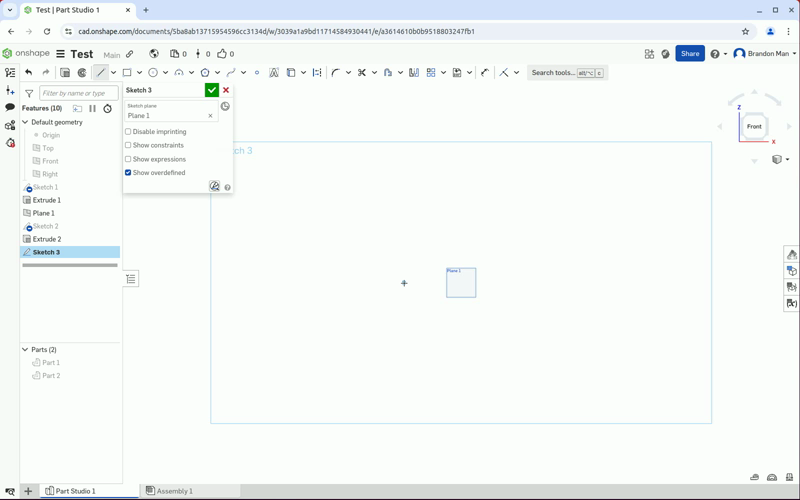
mouse_move(434, 282)
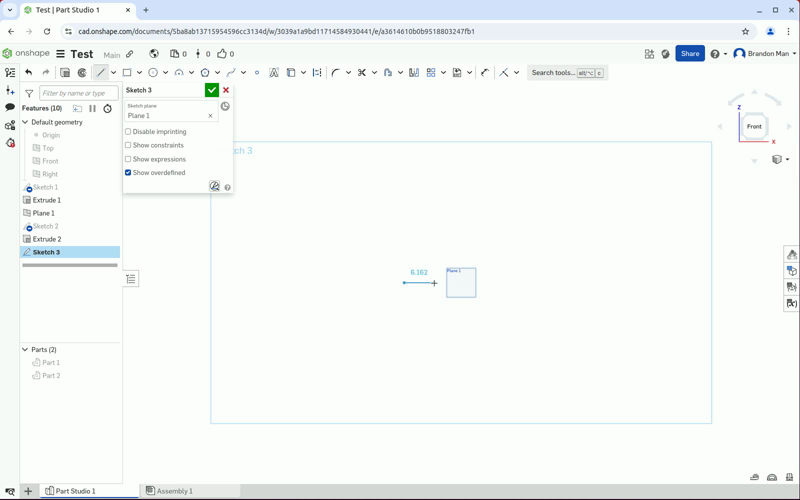
mouse_move(409, 282)
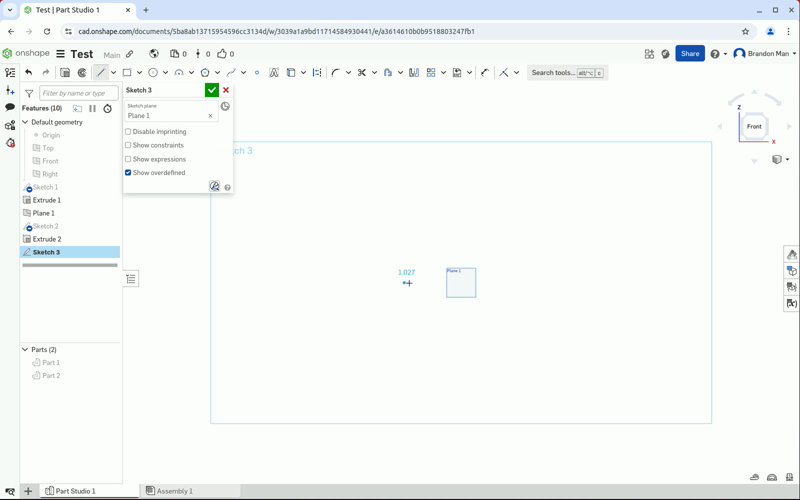
scroll(6)
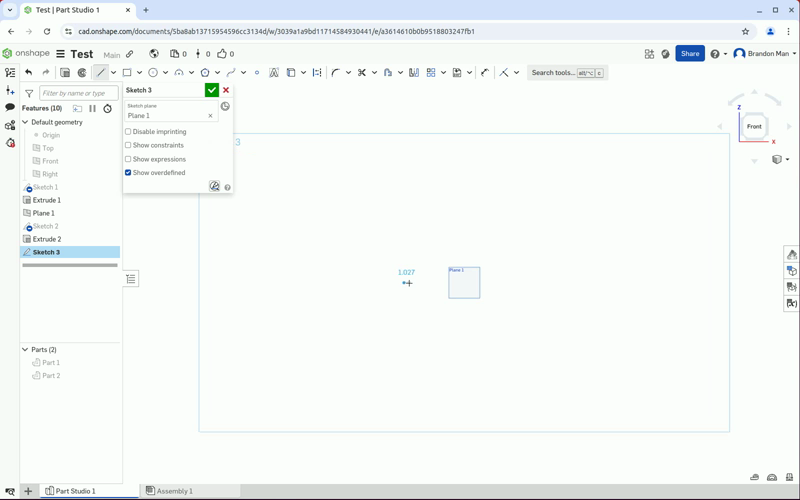
scroll(6)
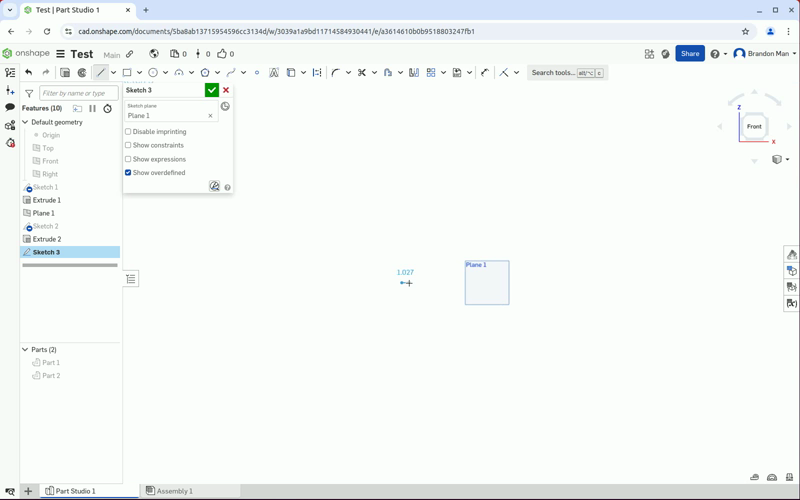
scroll(6)
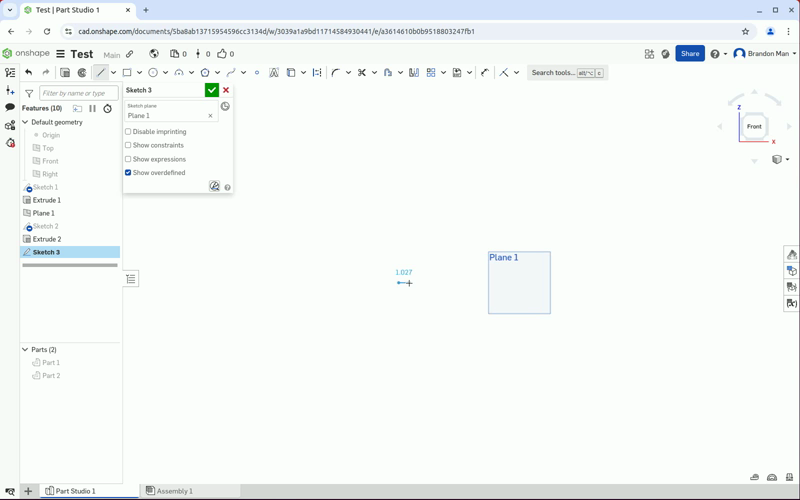
scroll(6)
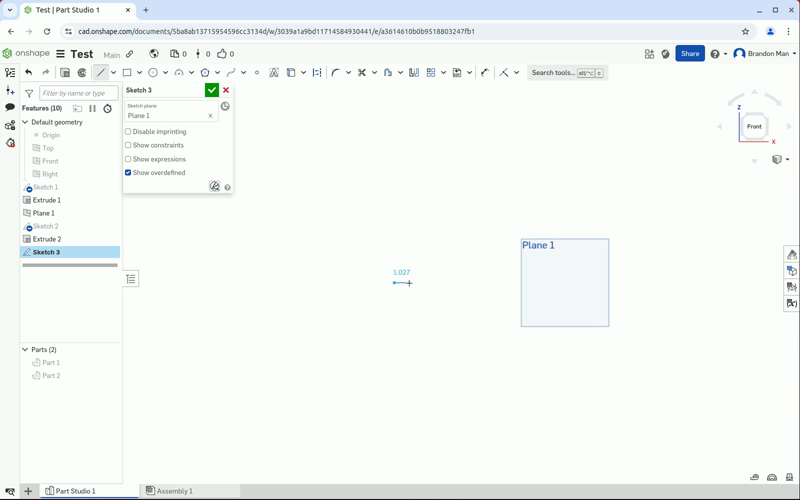
scroll(6)
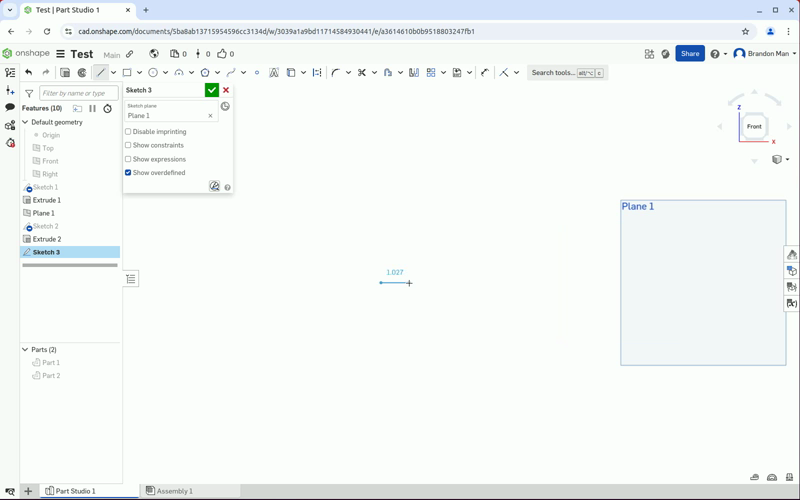
scroll(6)
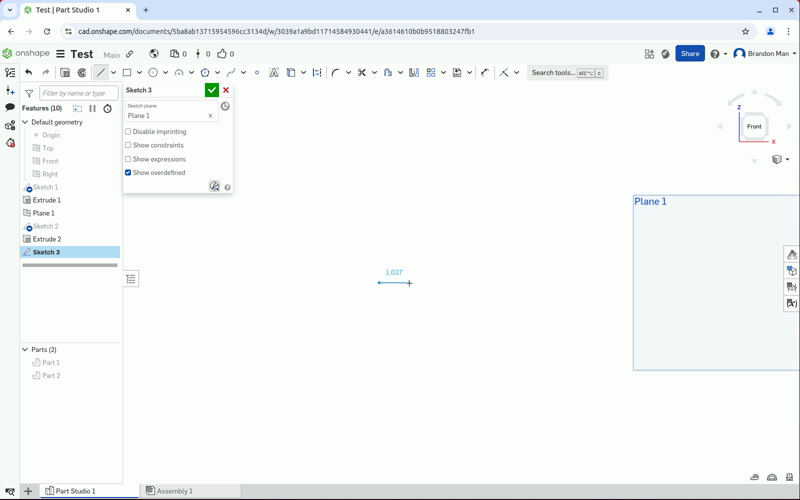
scroll(6)
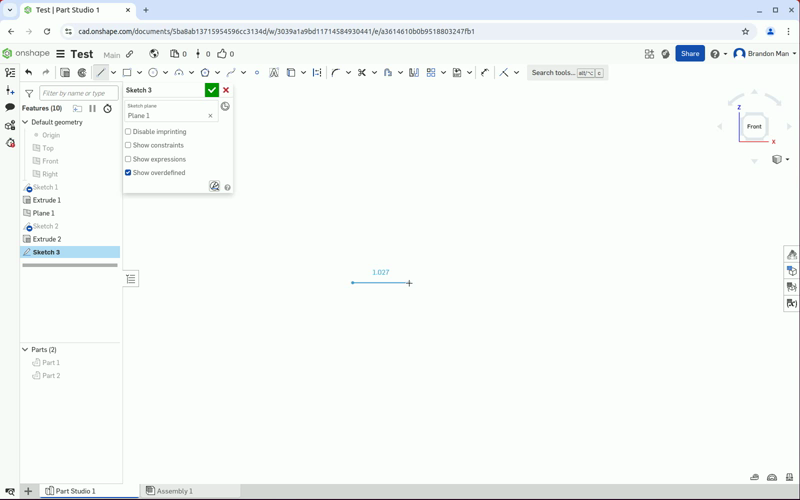
click(409, 282)
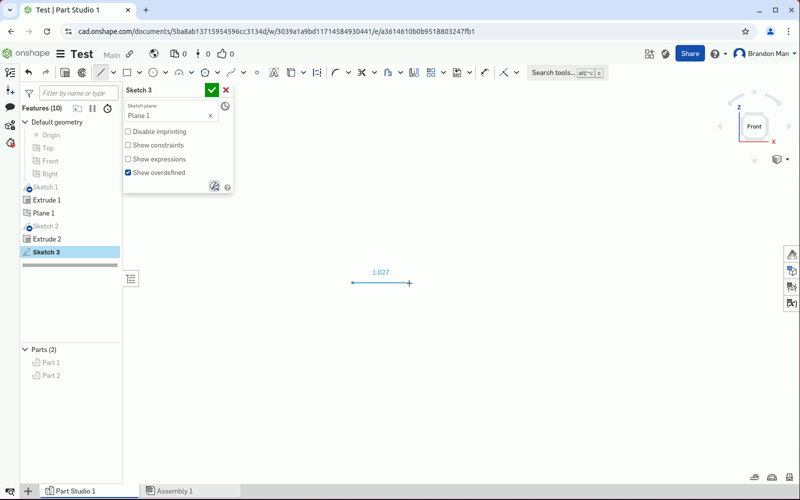
scroll(-6)
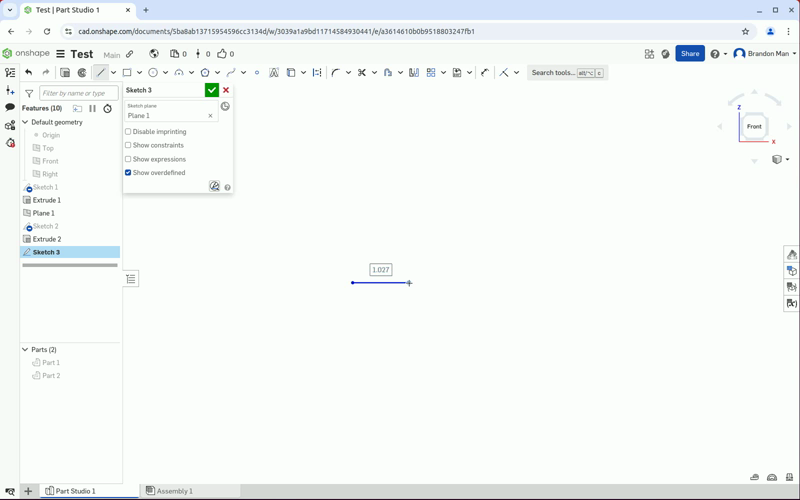
scroll(-6)
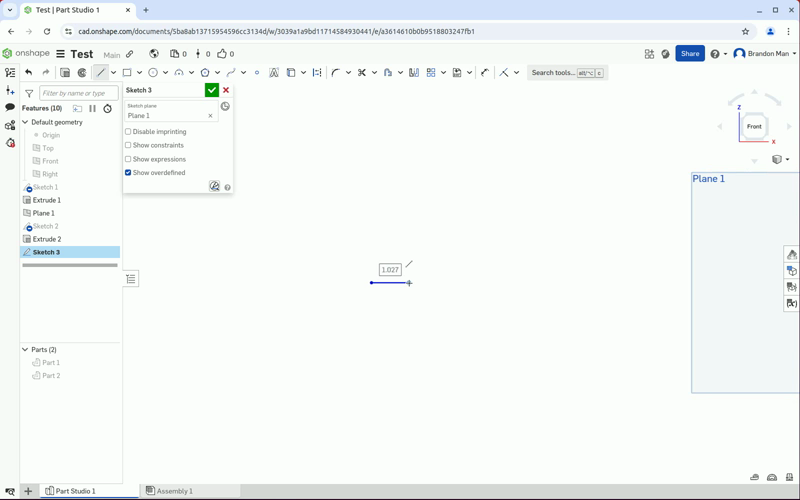
scroll(-6)
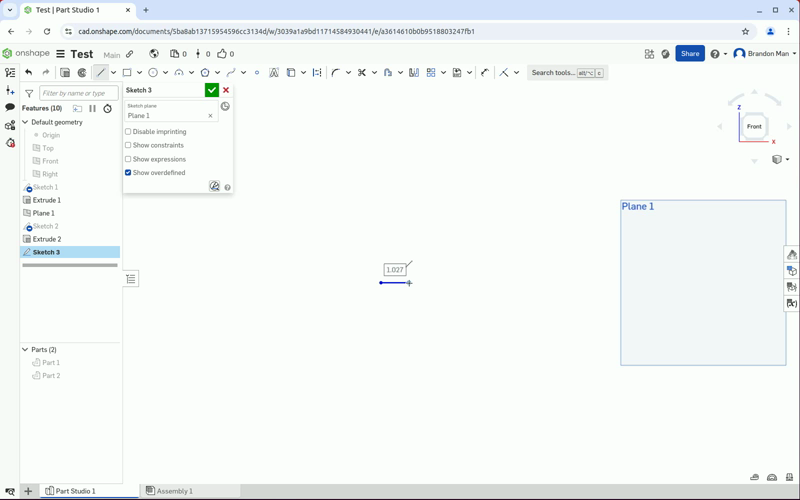
scroll(-6)
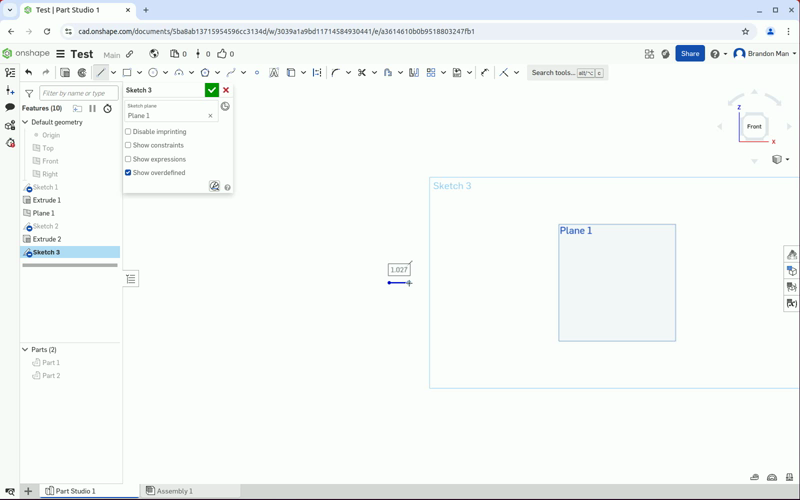
scroll(-6)
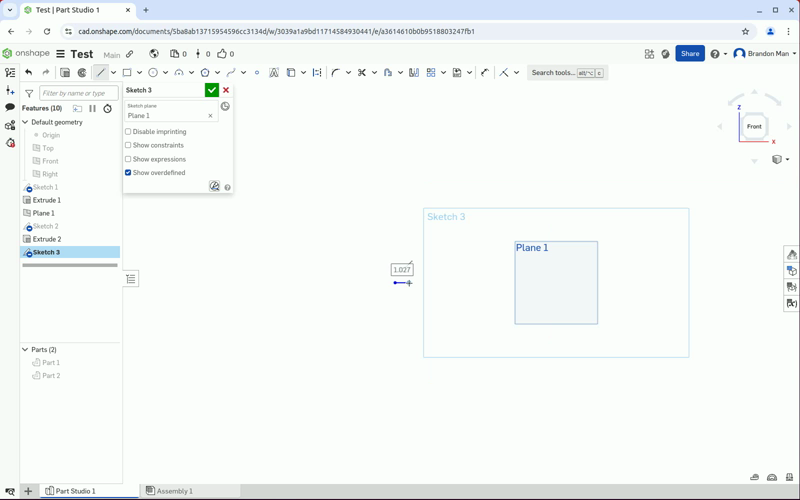
scroll(-6)
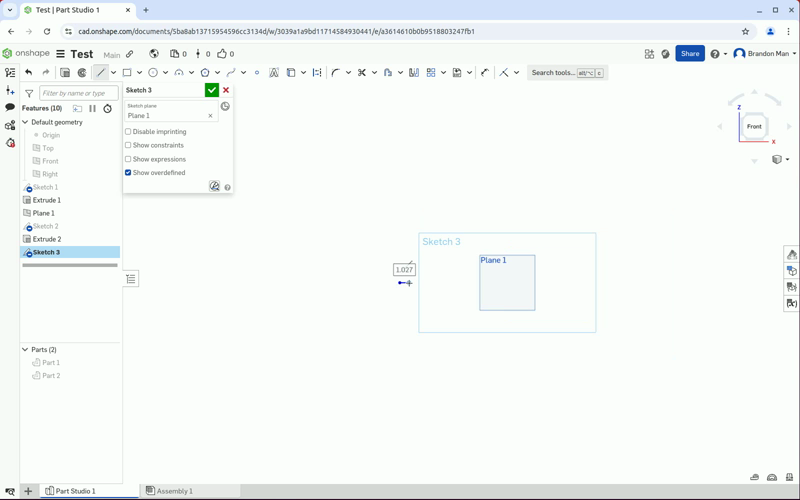
scroll(-6)
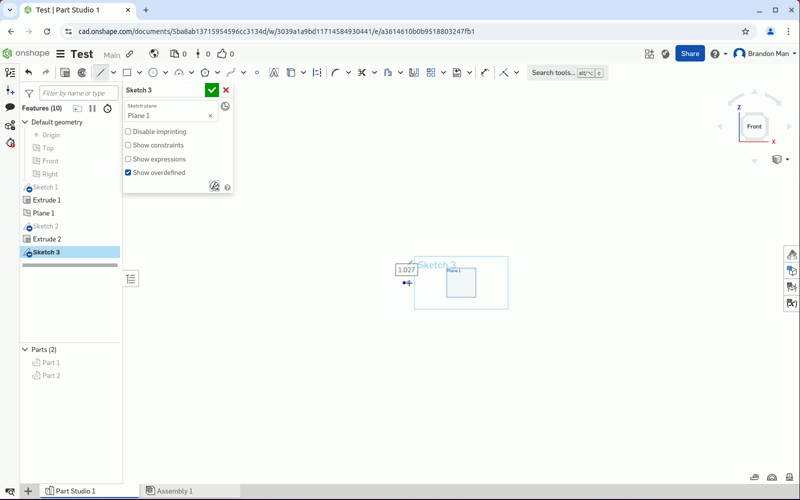
key_up(shift)
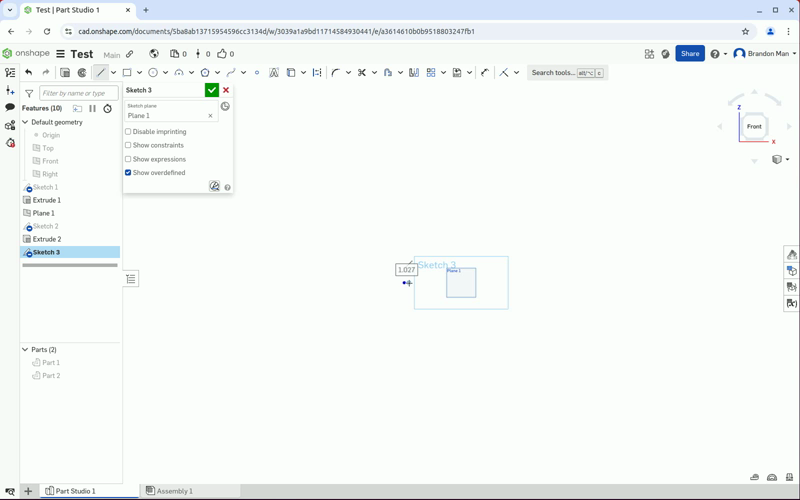
key_down(shift)
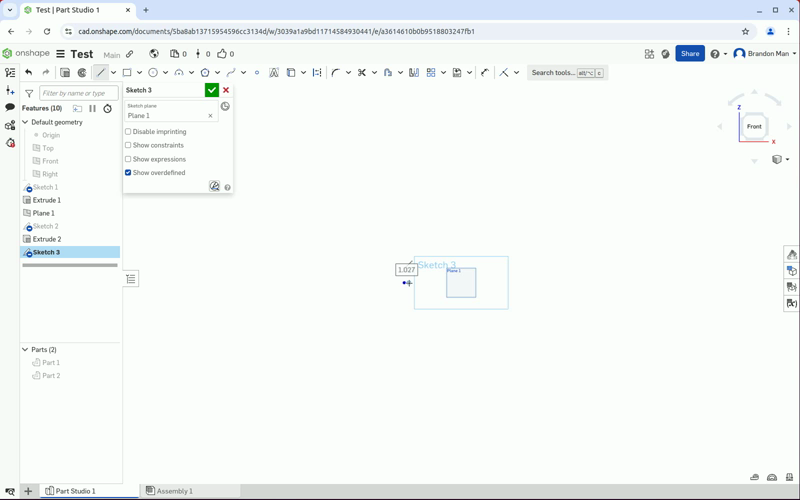
mouse_move(409, 191)
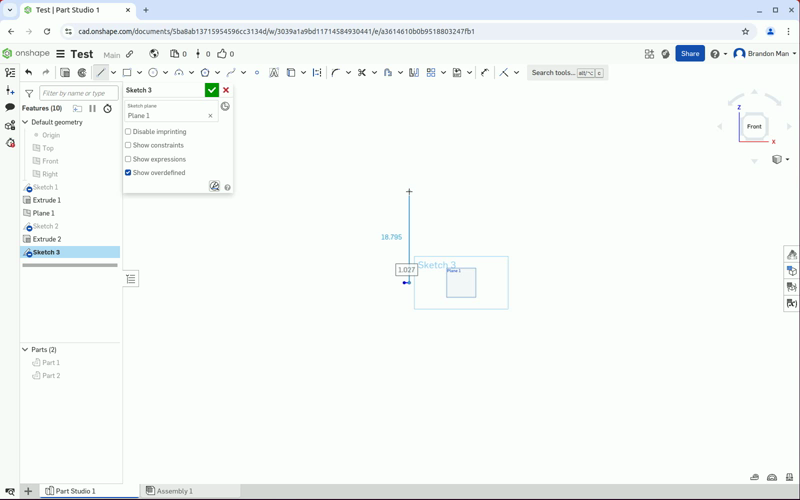
click(409, 191)
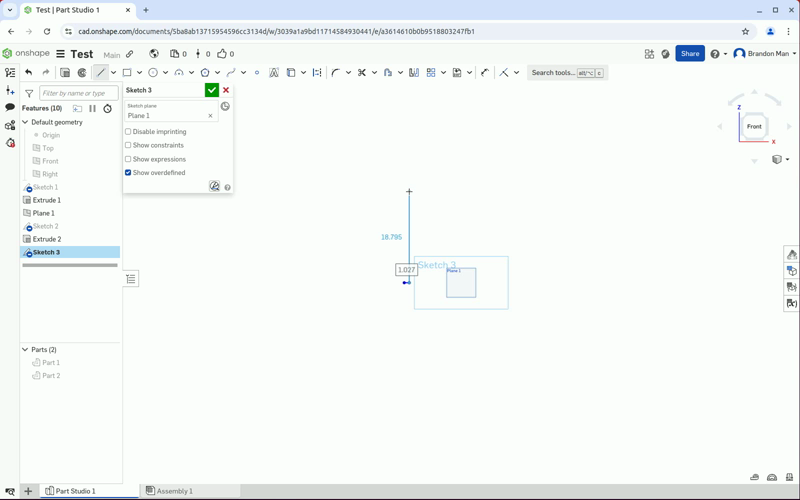
key_up(shift)
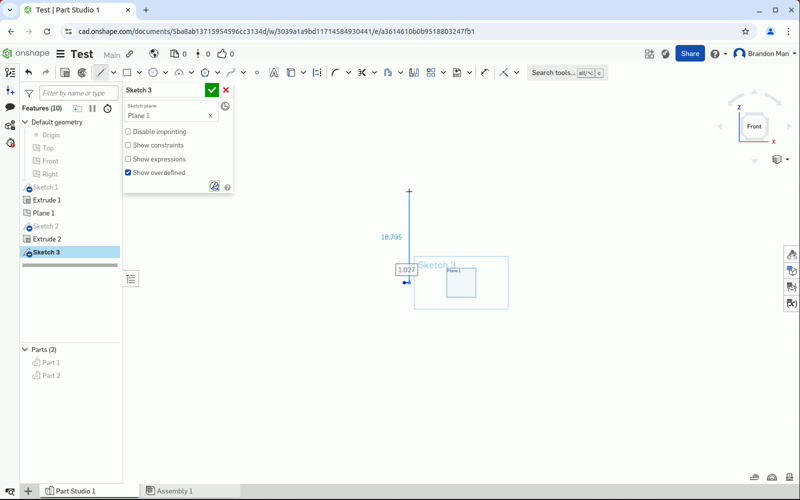
key_down(shift)
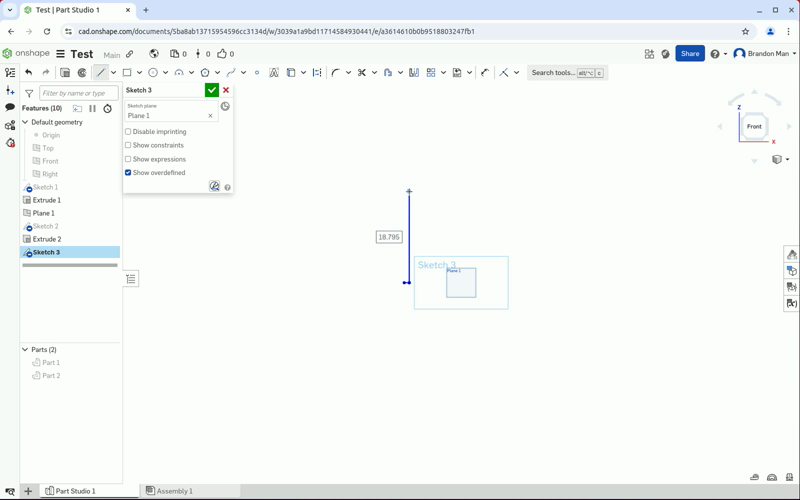
mouse_move(439, 191)
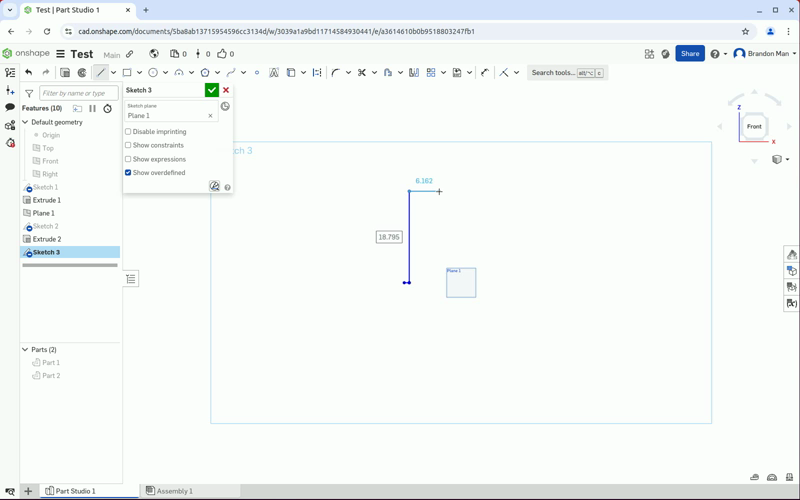
mouse_move(404, 191)
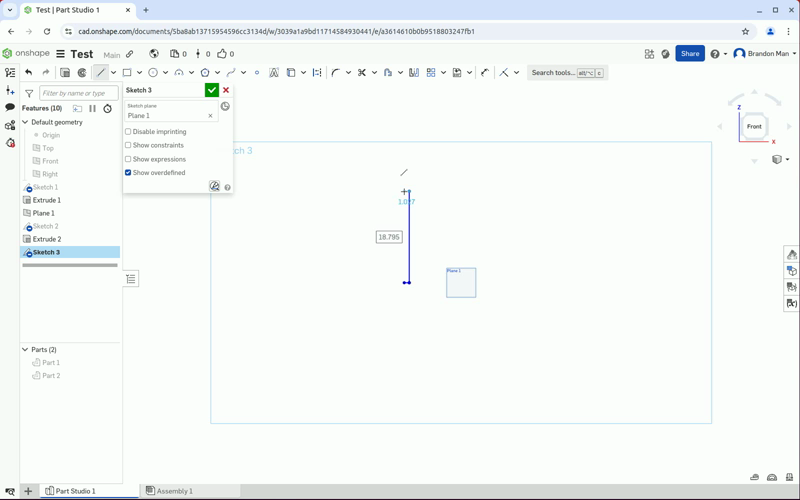
scroll(6)
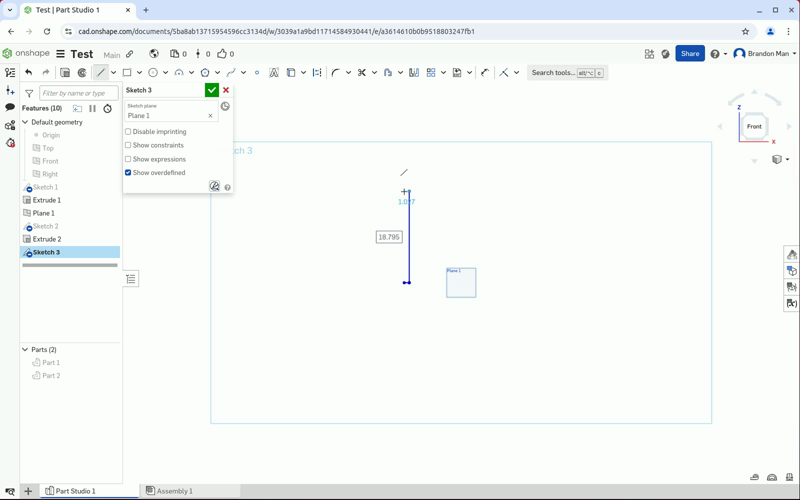
scroll(6)
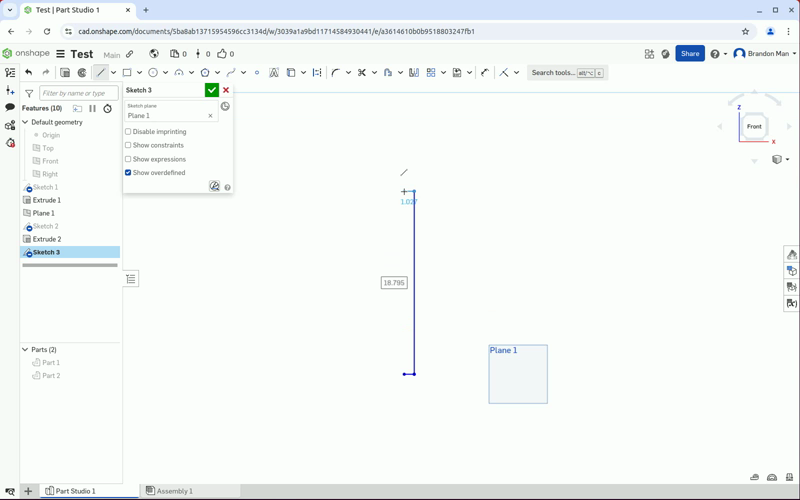
scroll(6)
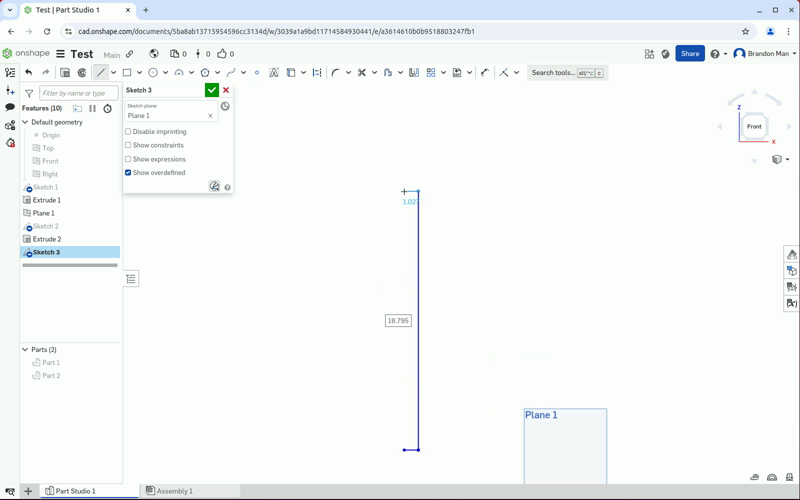
scroll(6)
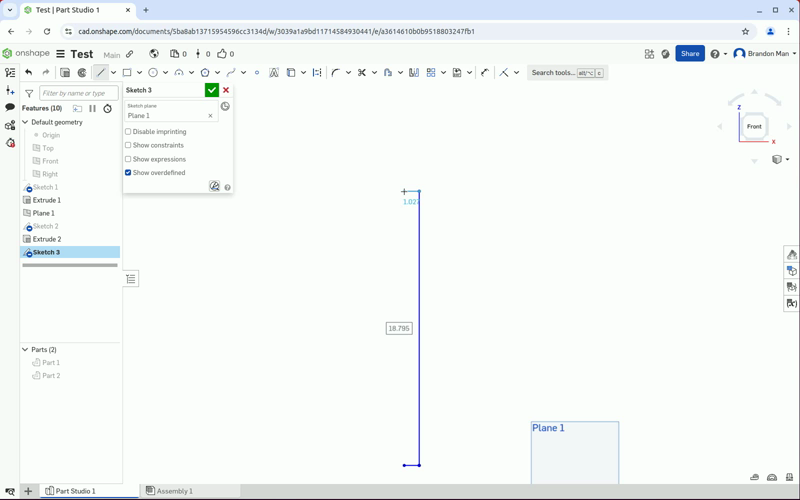
scroll(6)
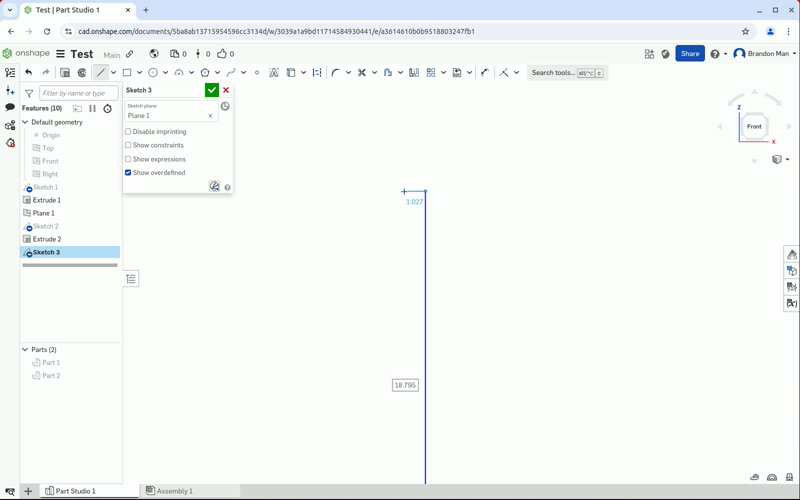
scroll(6)
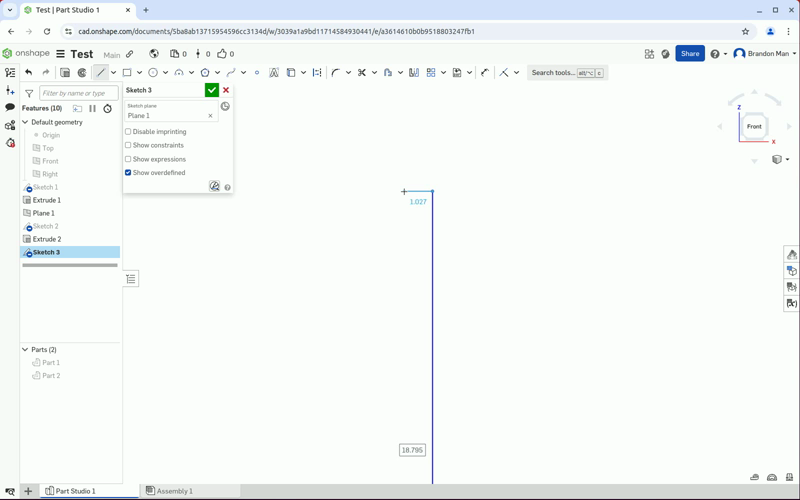
scroll(6)
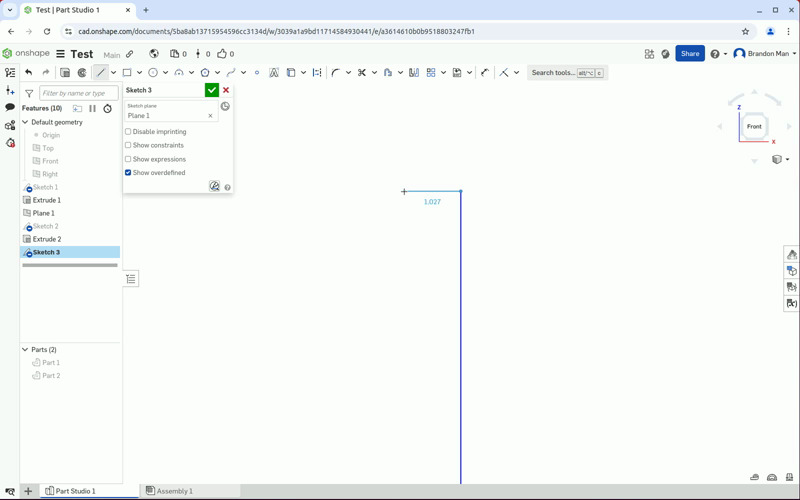
click(404, 191)
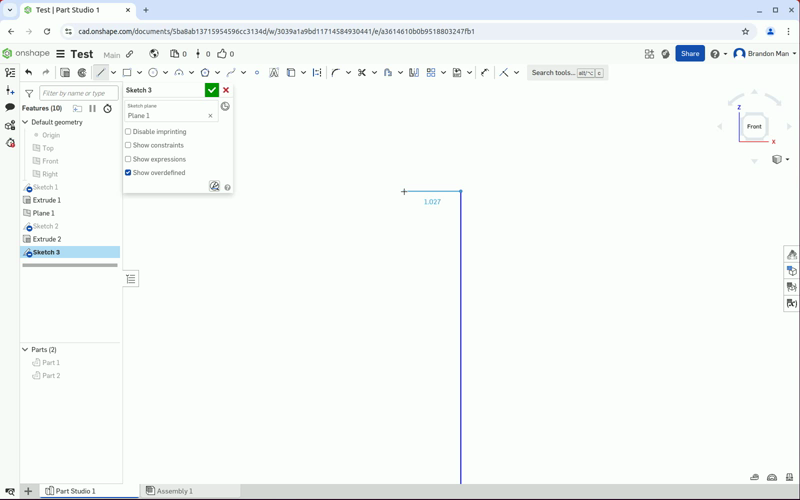
scroll(-6)
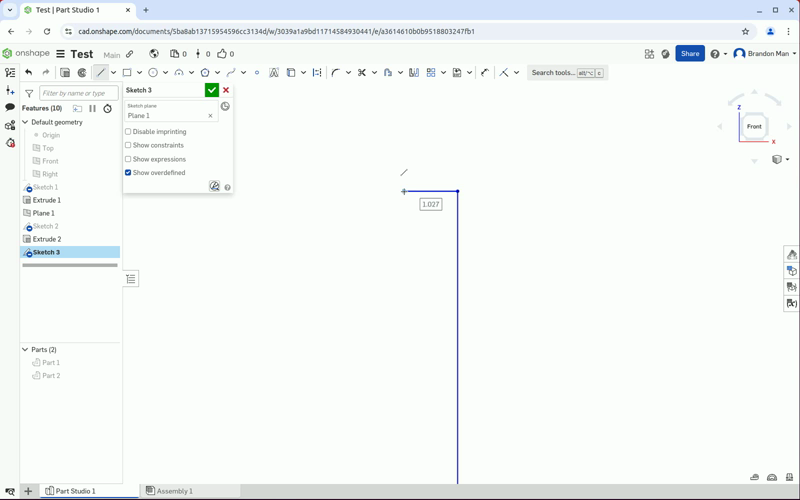
scroll(-6)
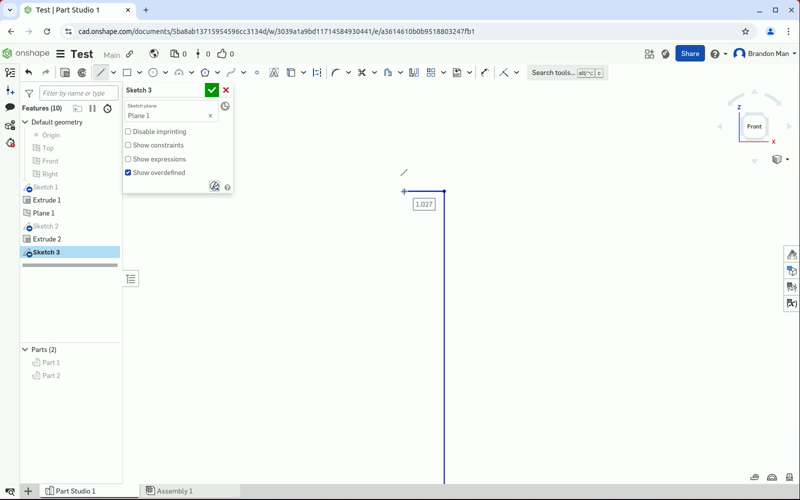
scroll(-6)
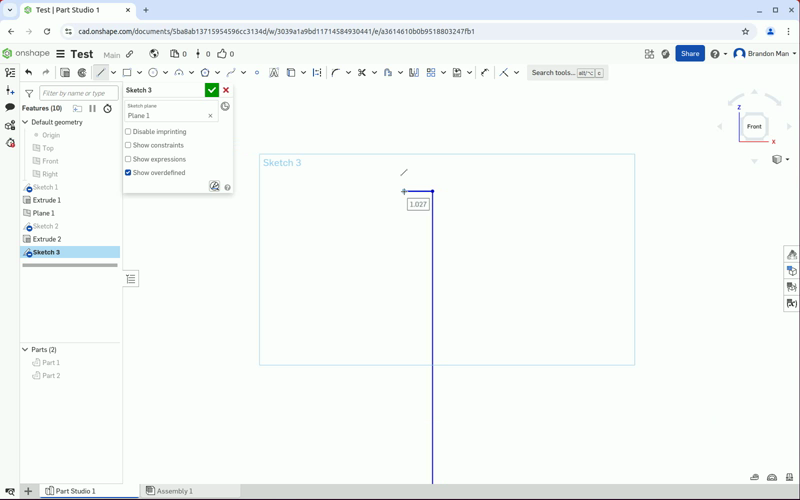
scroll(-6)
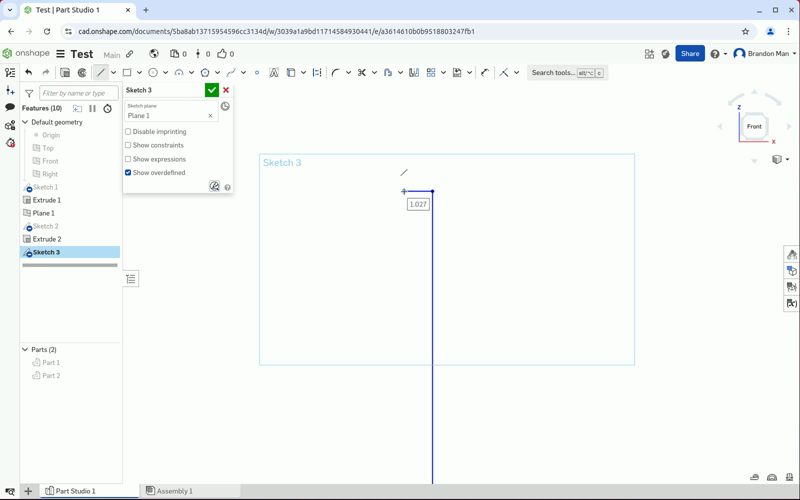
scroll(-6)
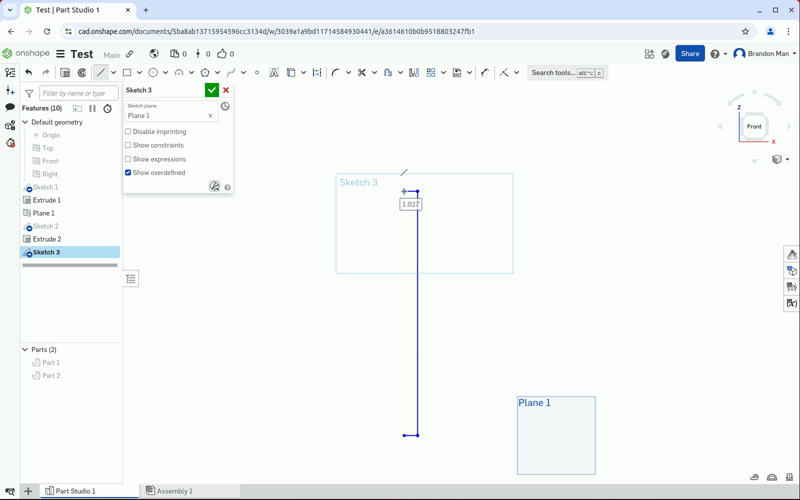
scroll(-6)
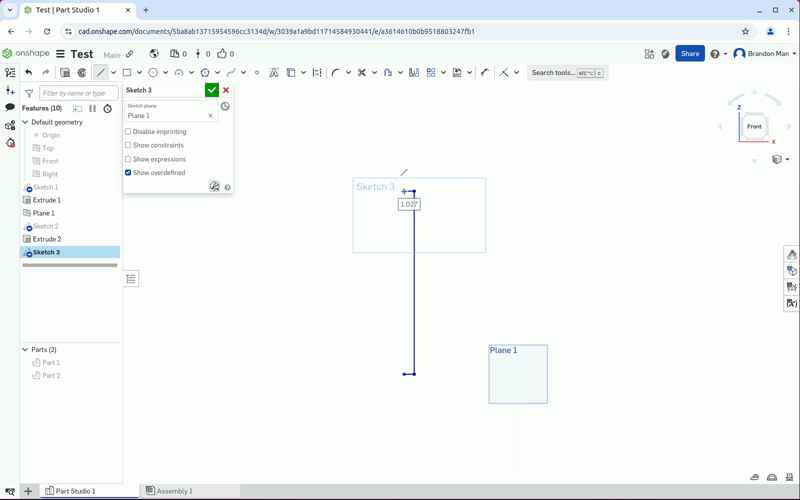
scroll(-6)
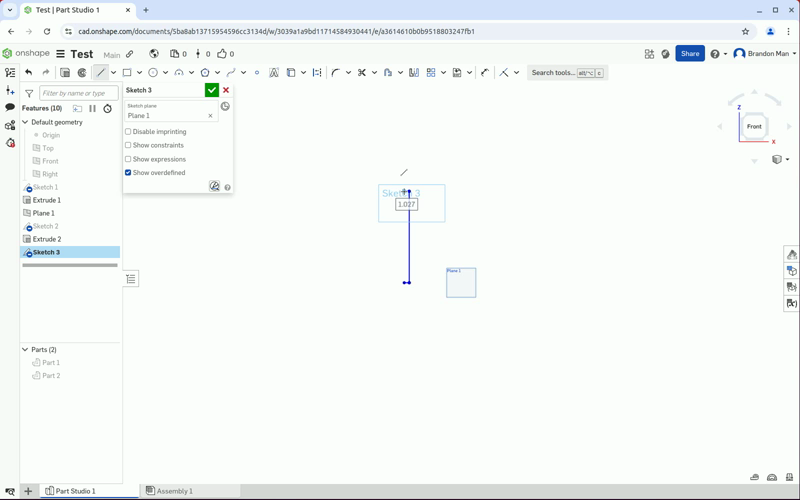
key_up(shift)
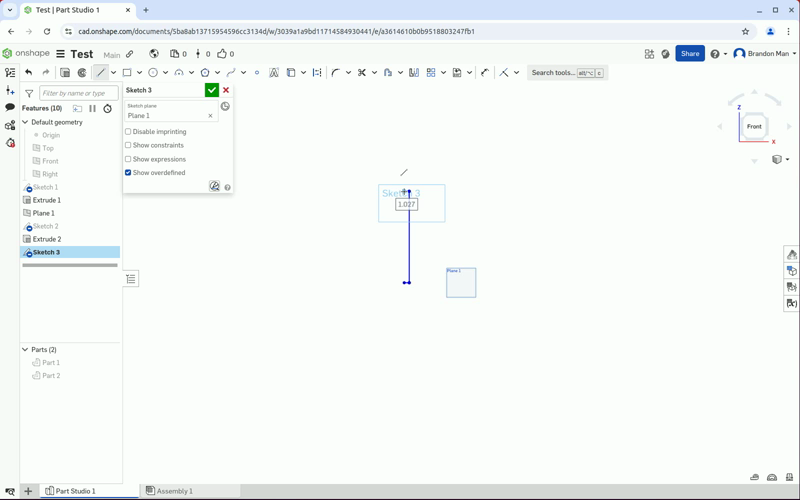
key_down(shift)
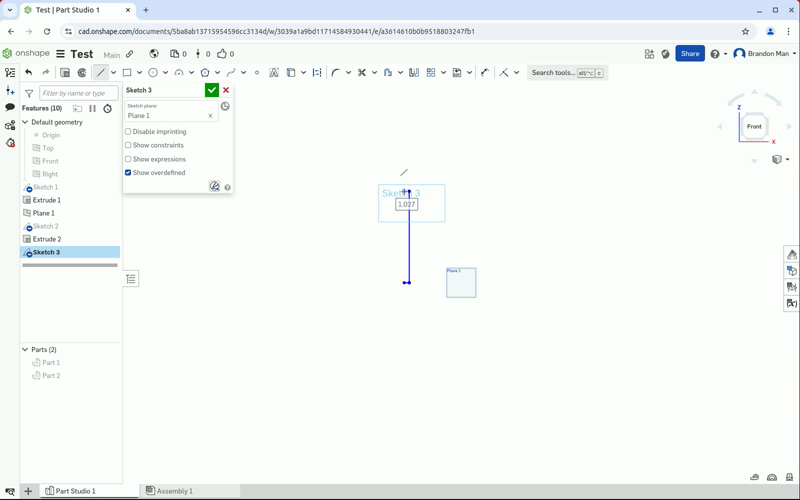
mouse_move(404, 282)
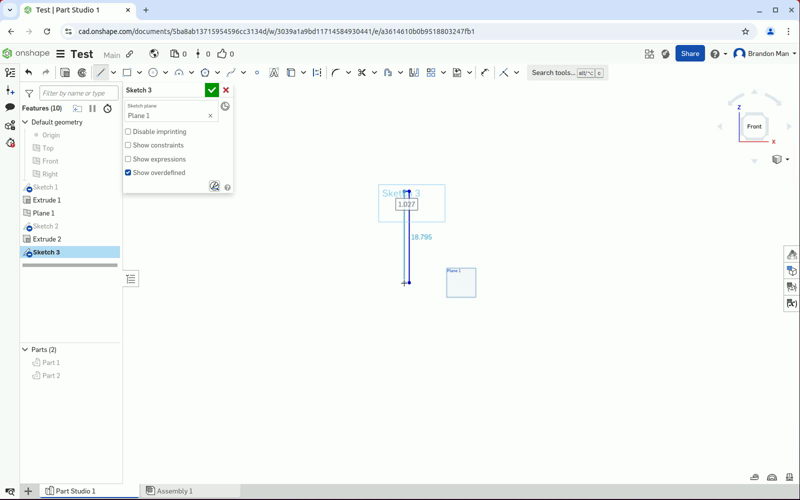
key_up(shift)
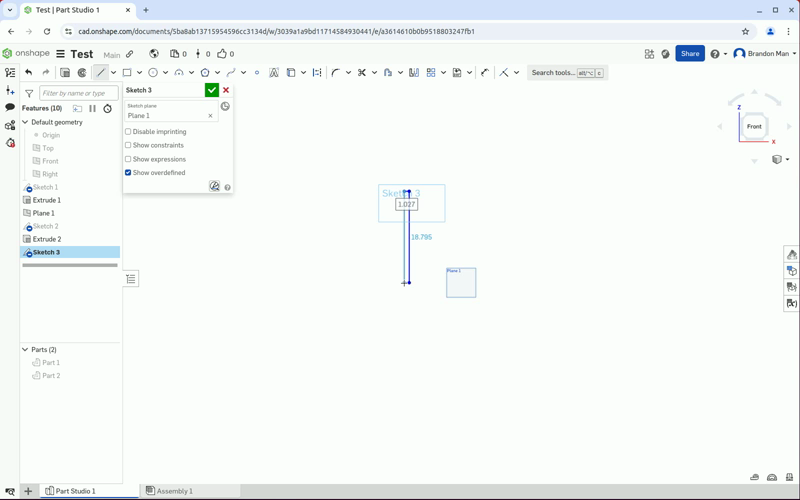
click(404, 282)
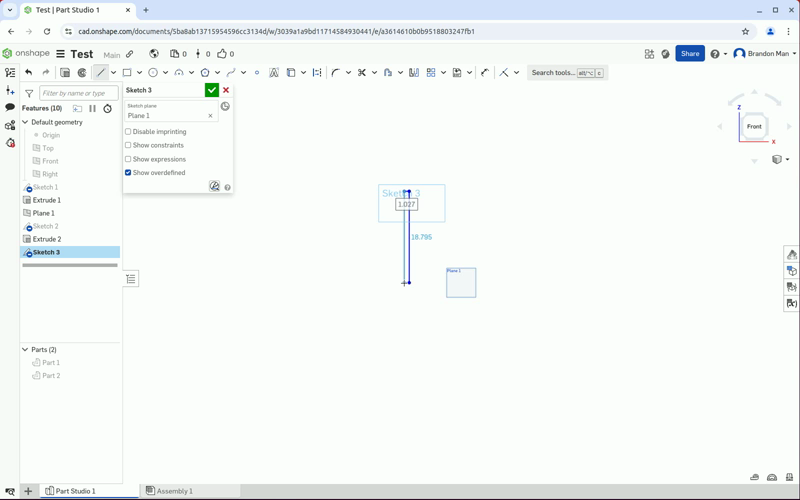
key(esc)
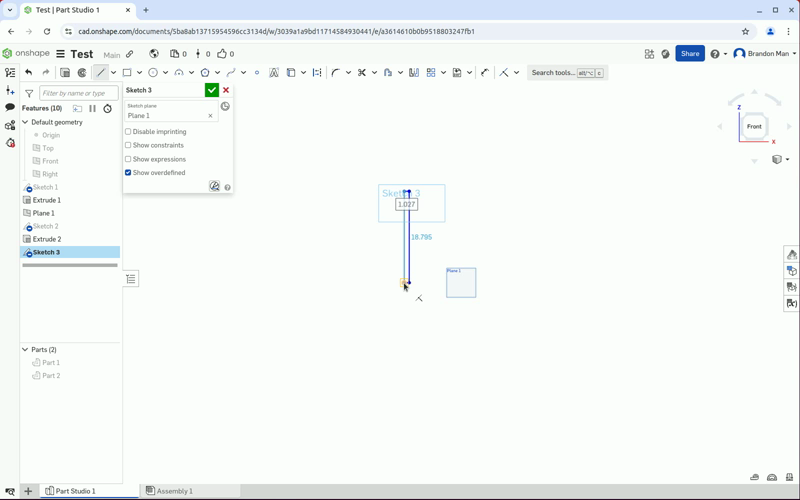
mouse_move(408, 192)
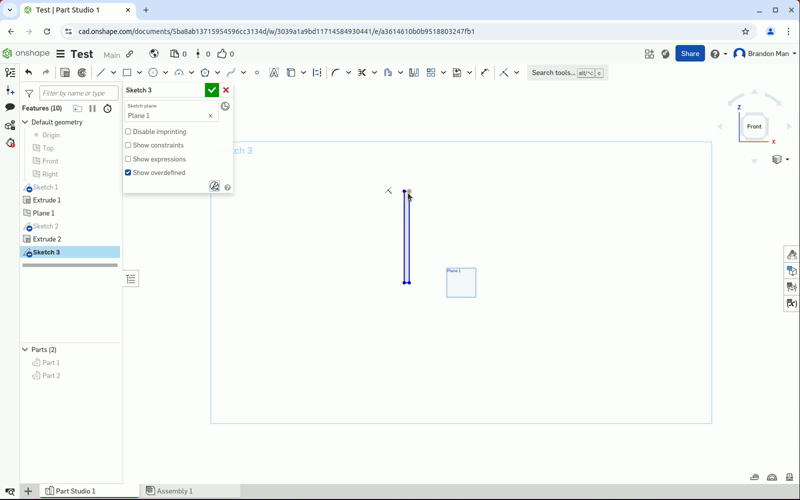
scroll(6)
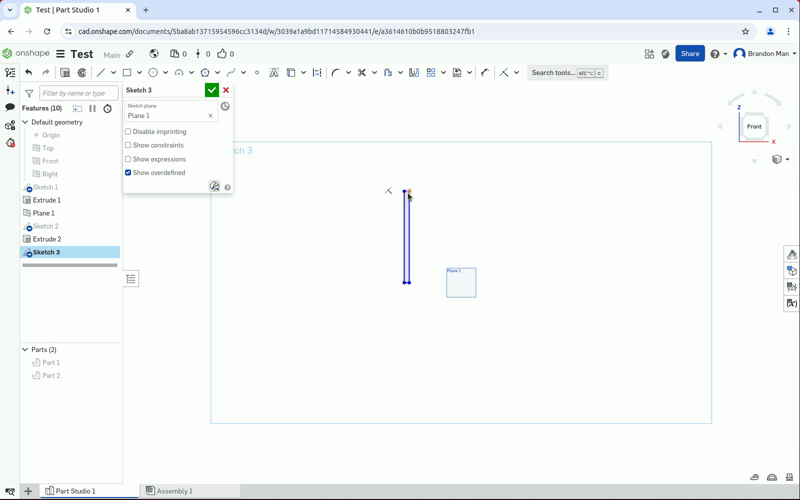
scroll(6)
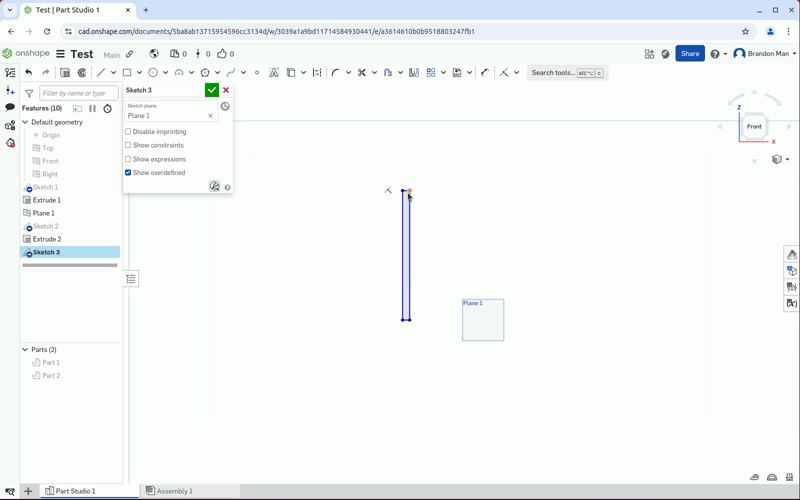
scroll(6)
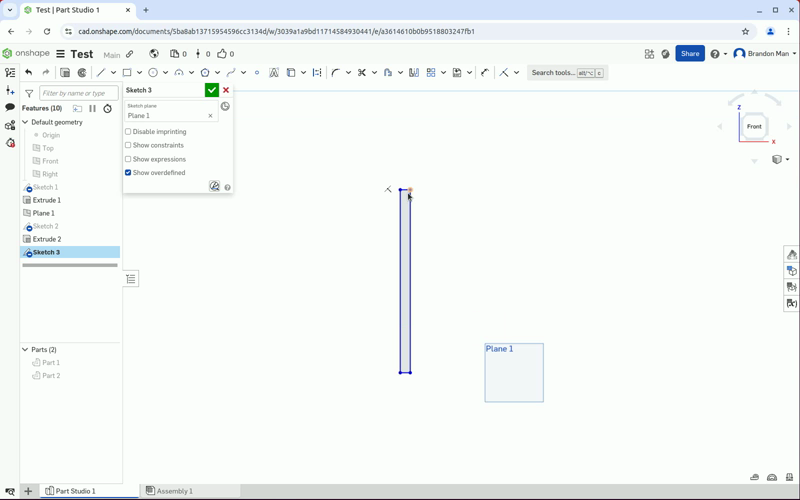
scroll(6)
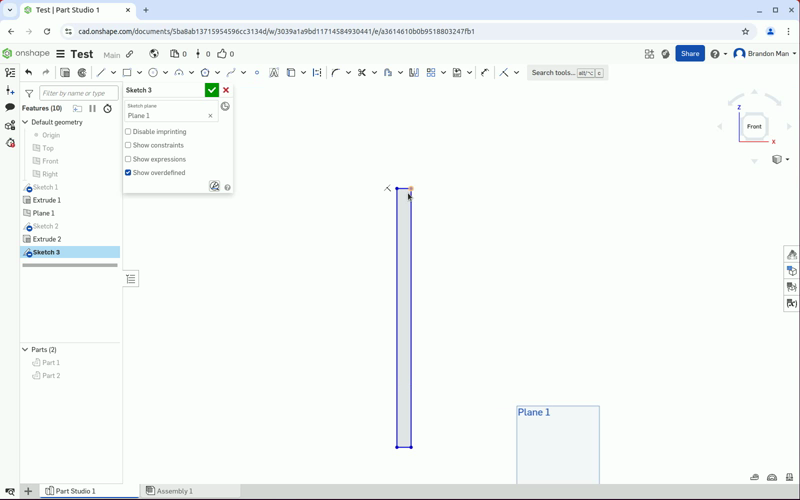
scroll(6)
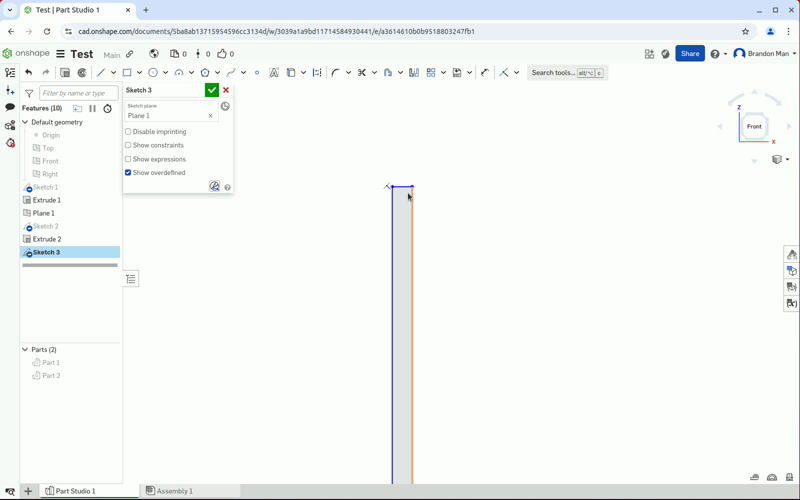
scroll(6)
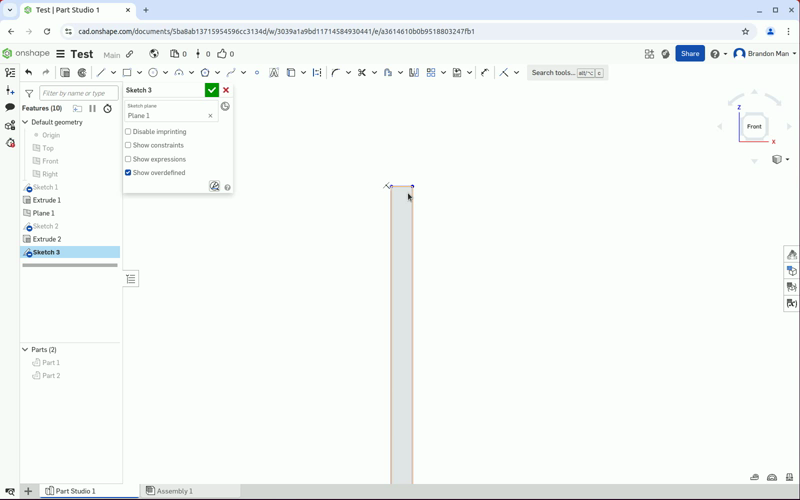
scroll(6)
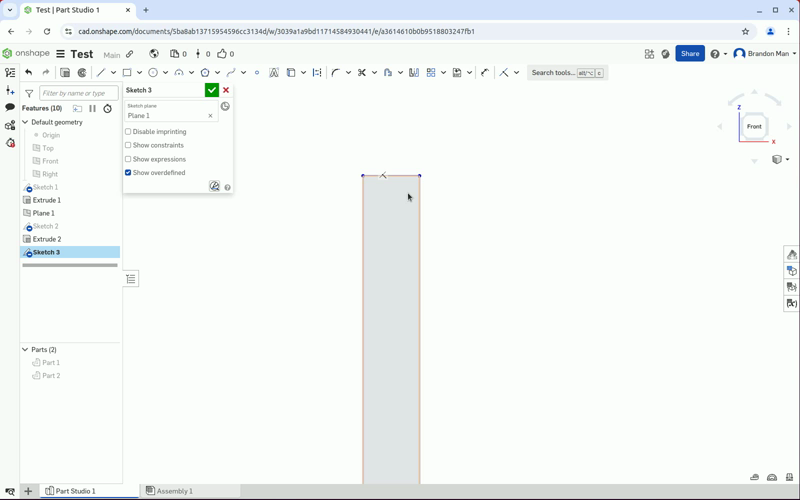
click(408, 192)
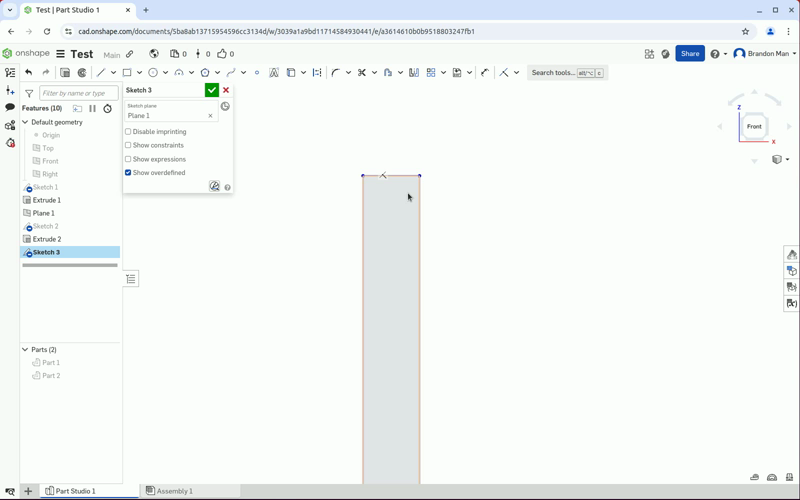
scroll(-6)
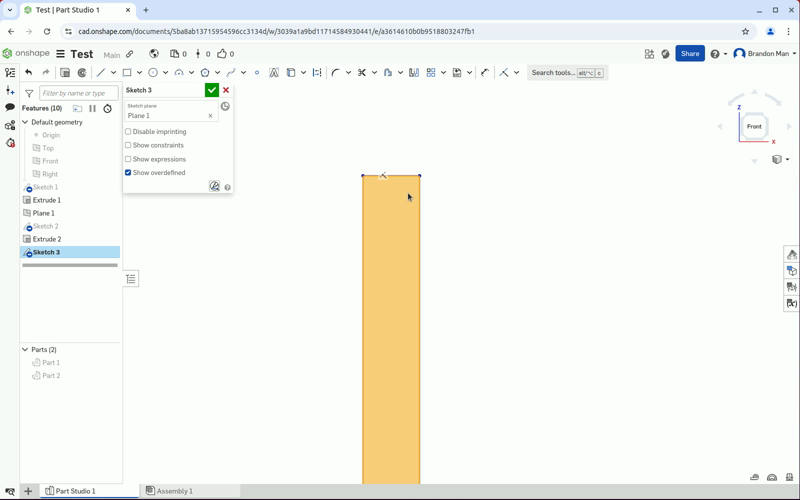
scroll(-6)
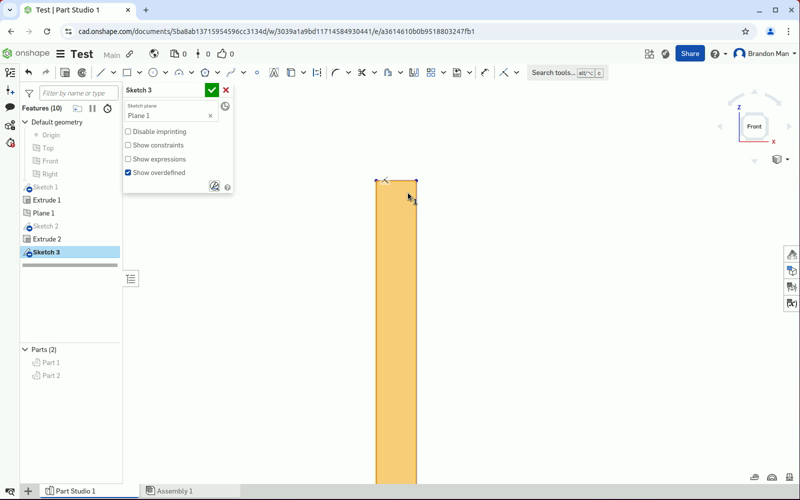
scroll(-6)
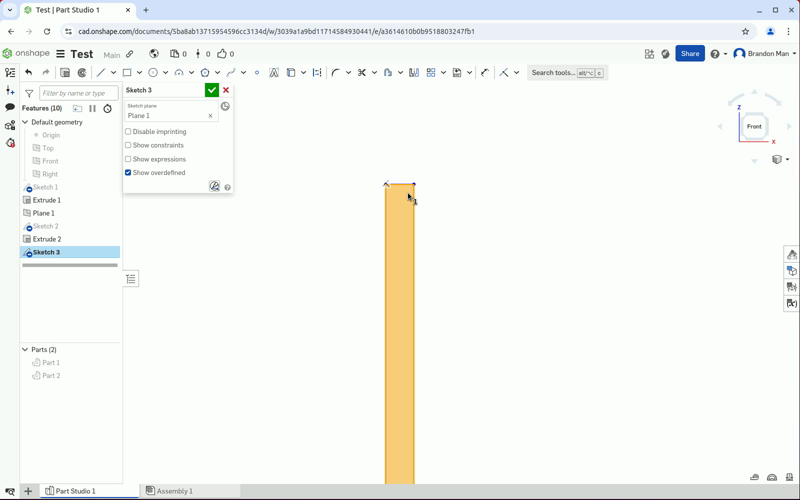
scroll(-6)
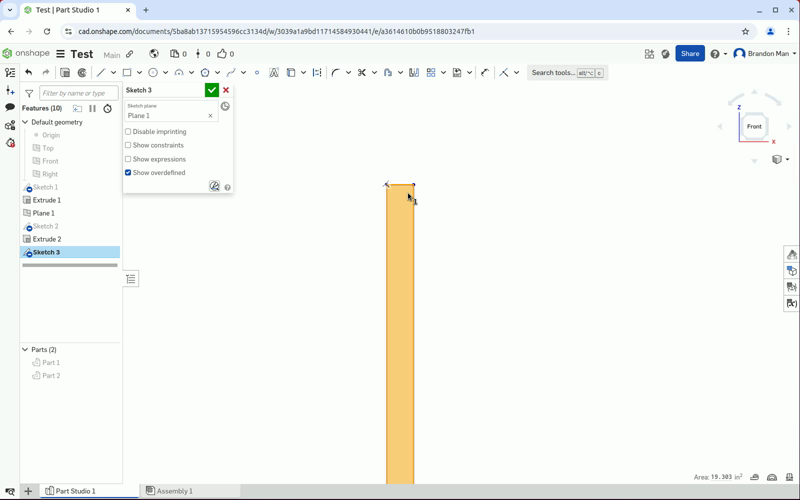
scroll(-6)
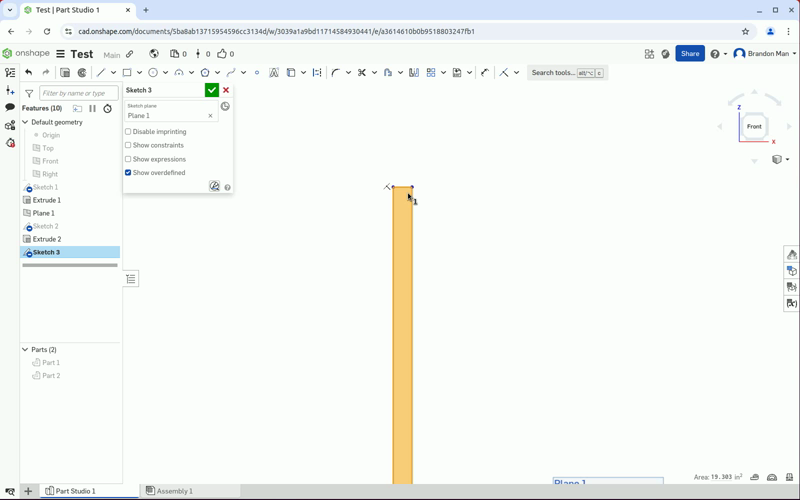
scroll(-6)
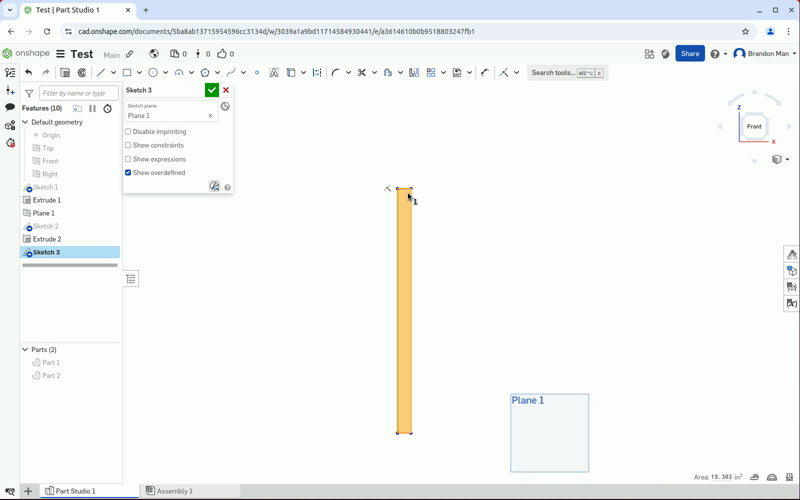
scroll(-6)
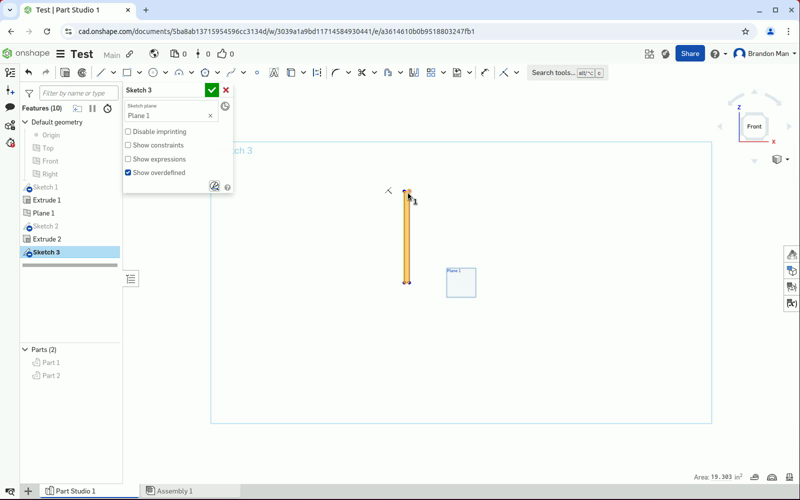
mouse_move(73, 352)
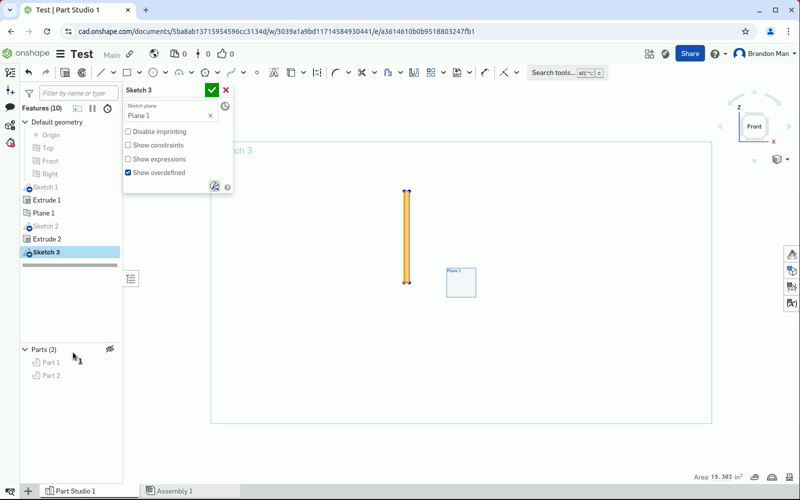
key(shift+y)
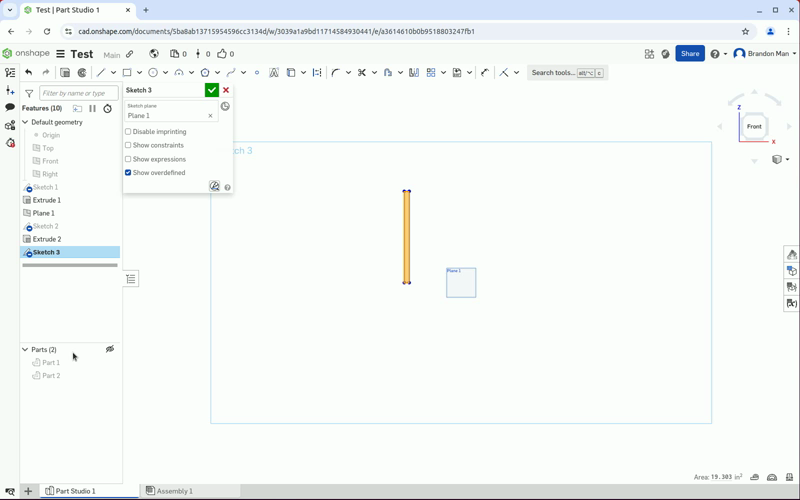
key(shift+e)
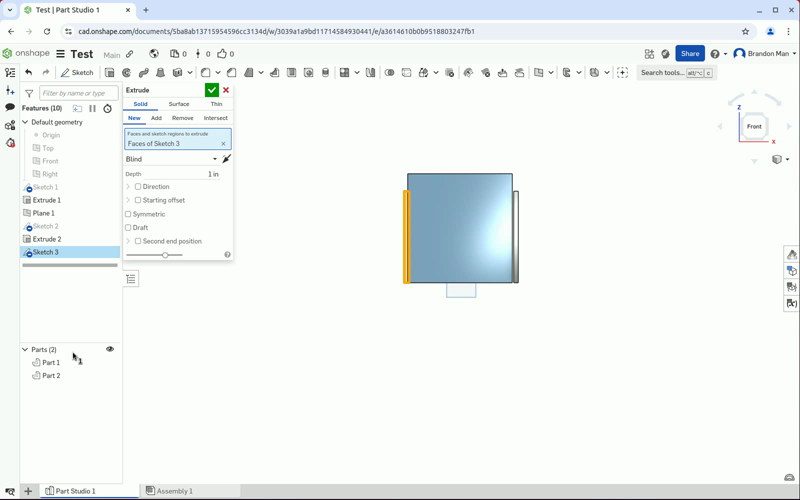
mouse_move(143, 106)
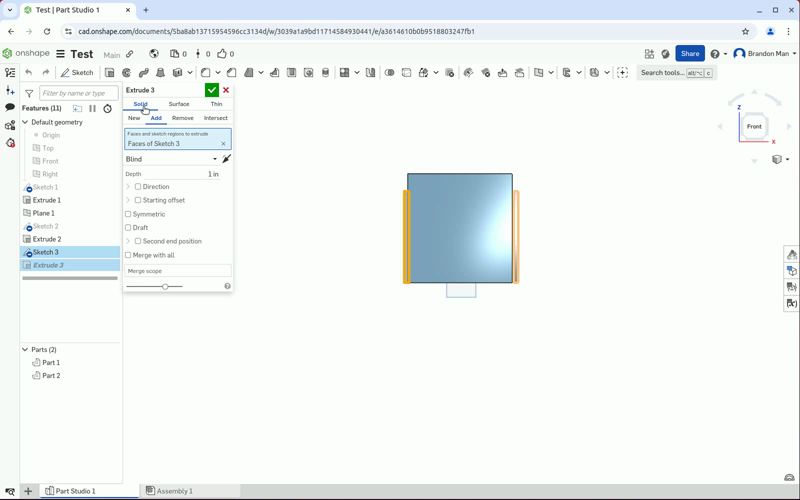
click(143, 106)
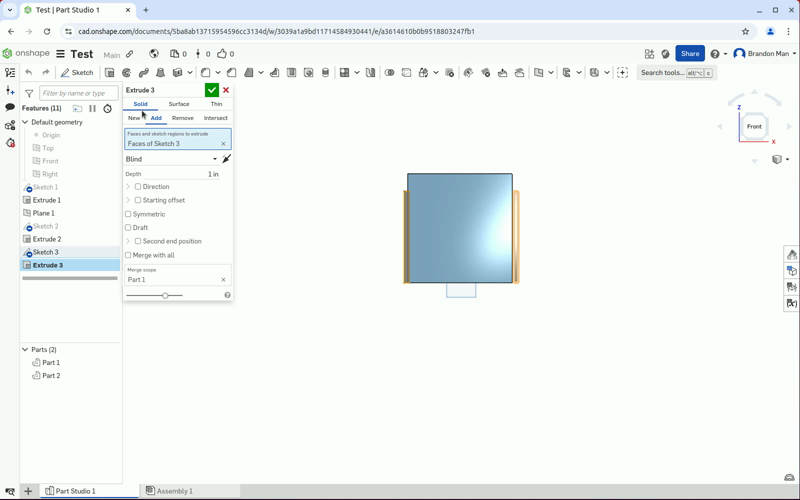
mouse_move(137, 120)
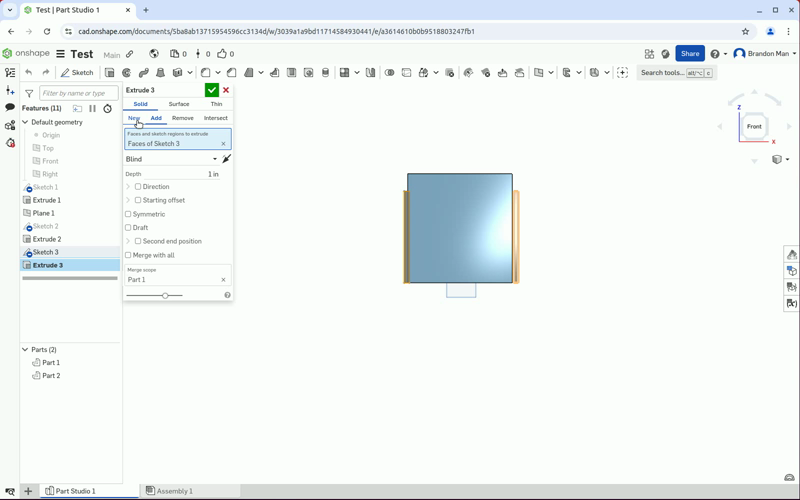
click(137, 120)
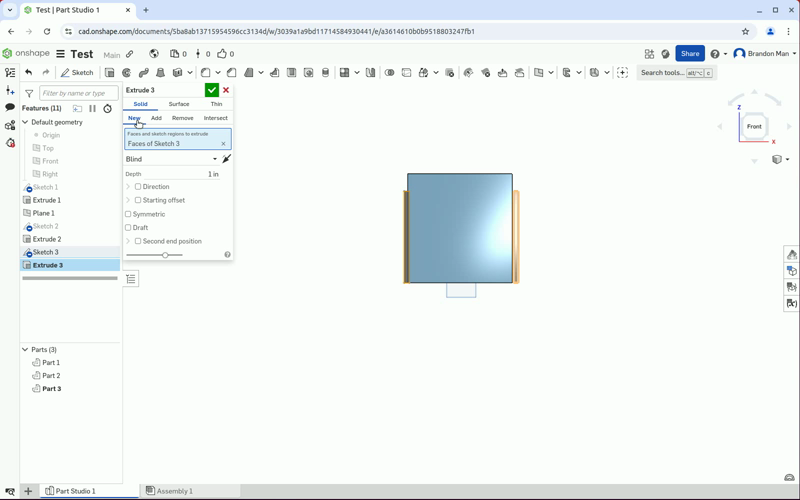
key(tab, 4)
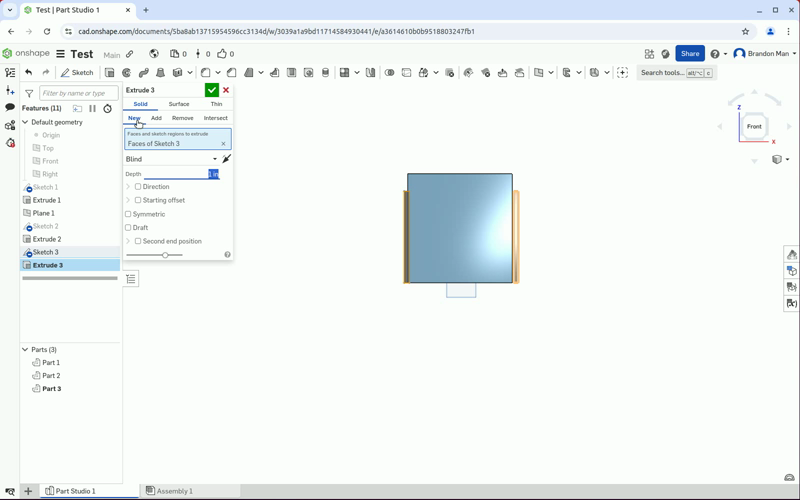
text(0.963)
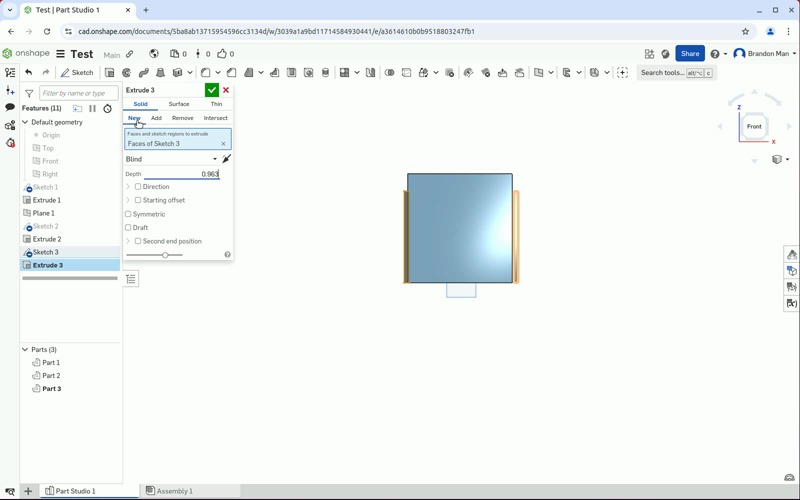
key(enter)
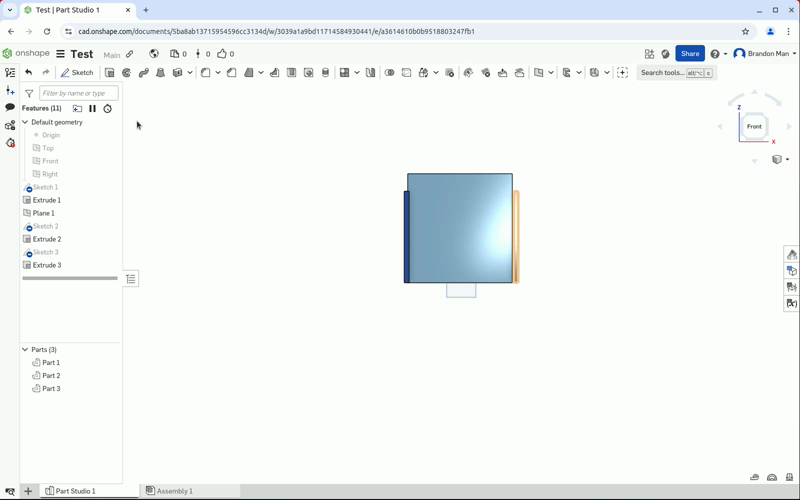
key(shift+h)
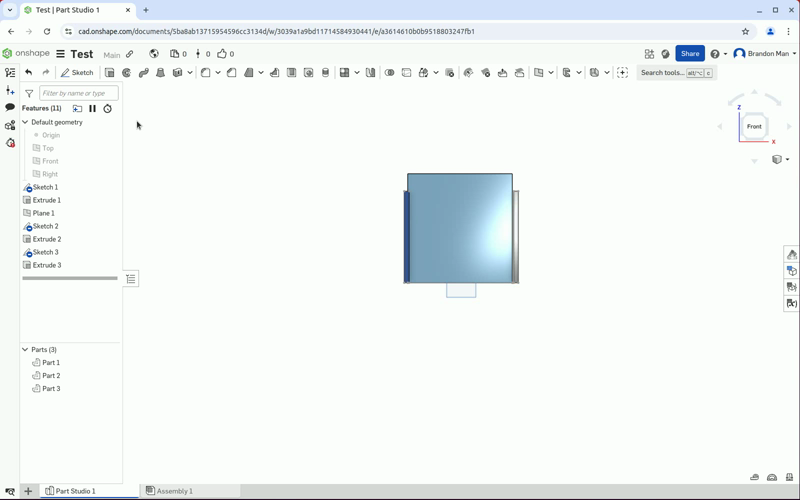
key(shift+h)
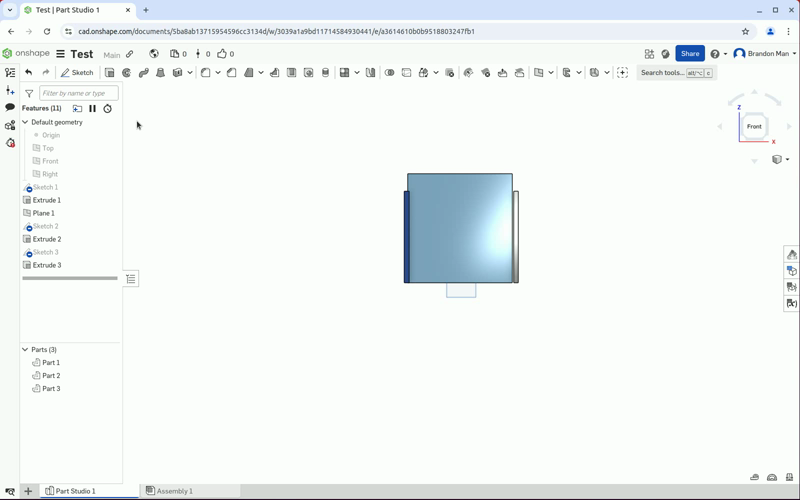
mouse_move(73, 189)
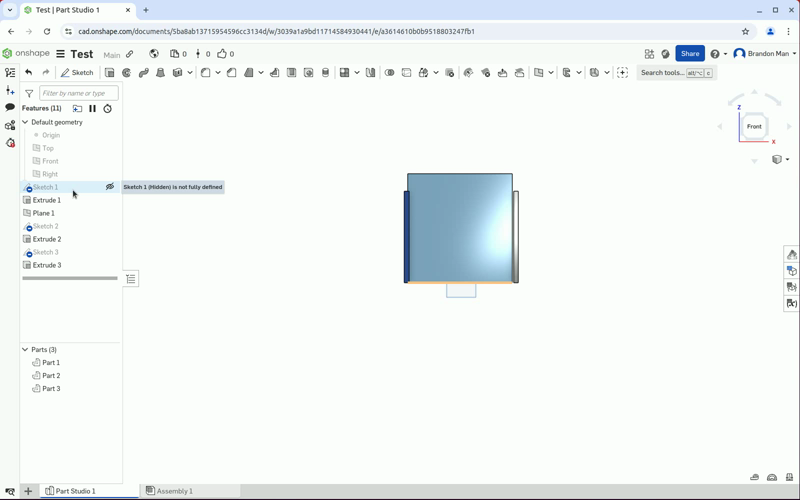
click(73, 189)
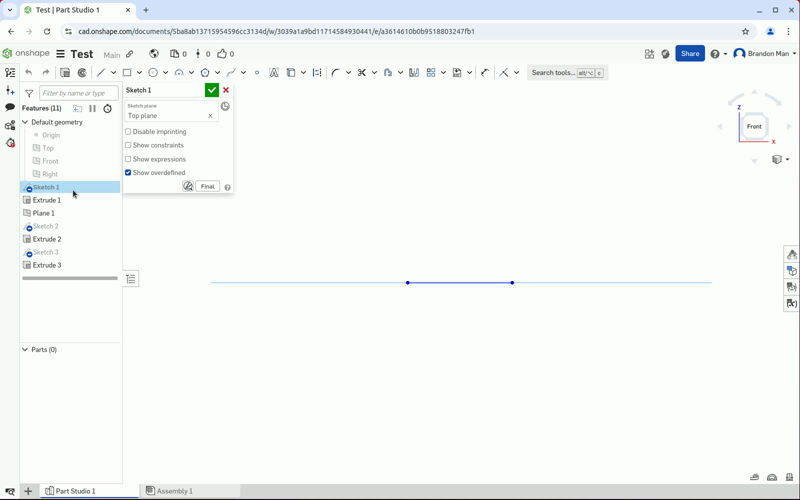
mouse_move(229, 92)
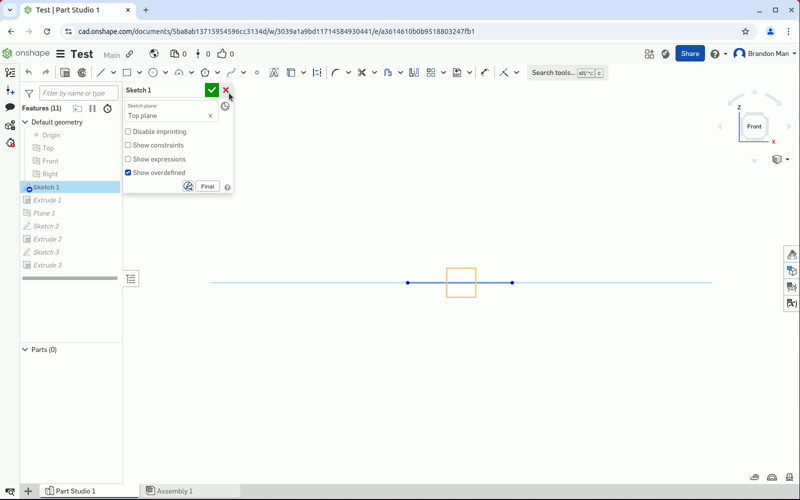
click(229, 92)
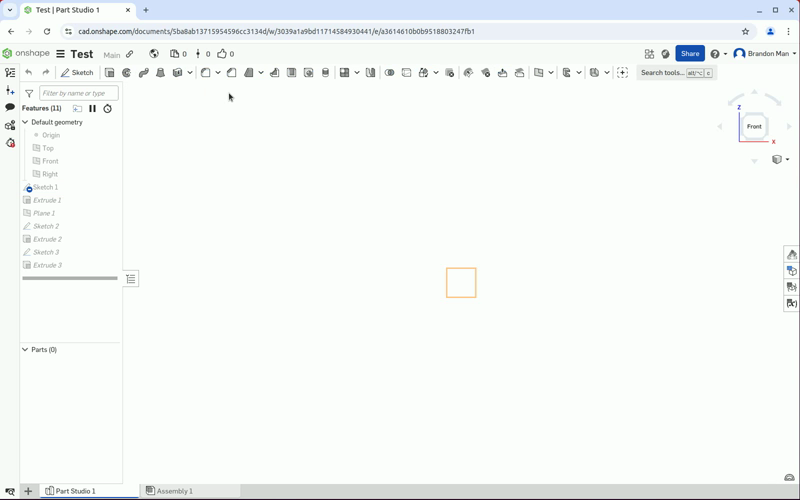
key(shift+s)
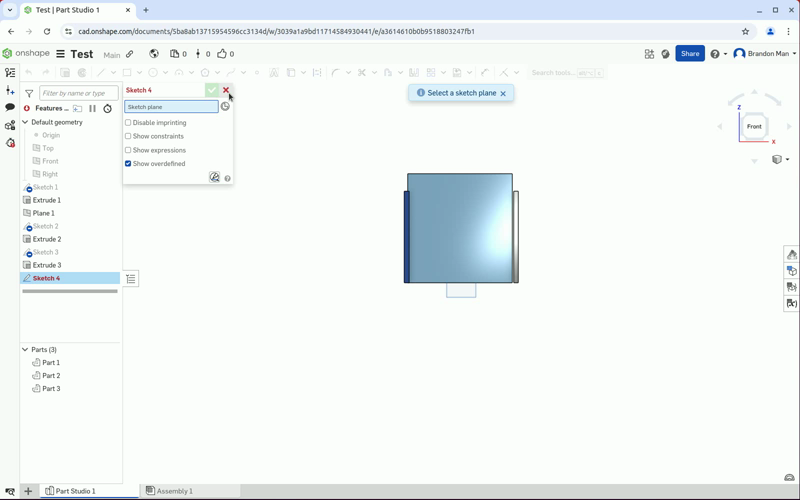
mouse_move(73, 215)
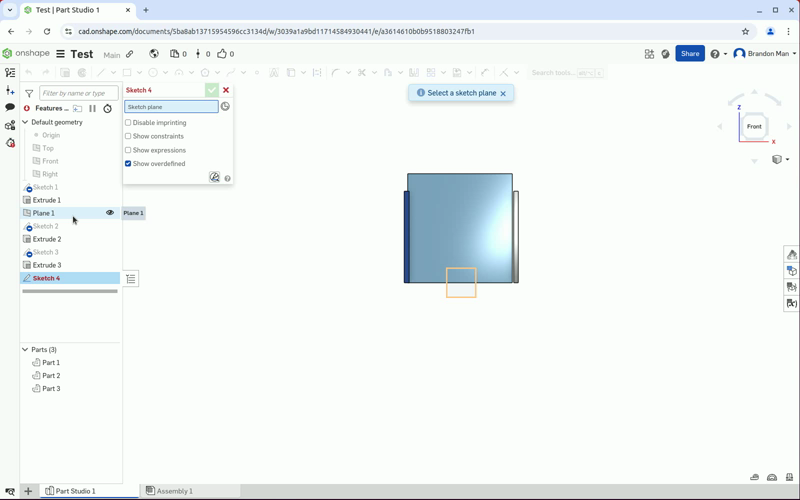
click(73, 215)
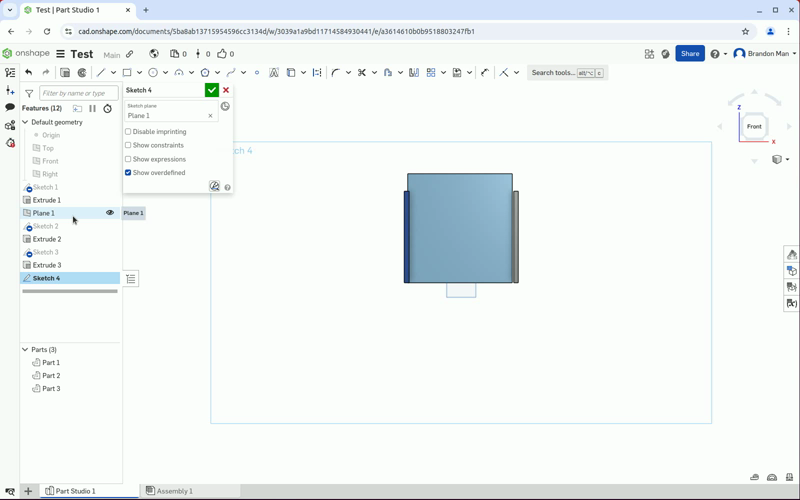
mouse_move(73, 352)
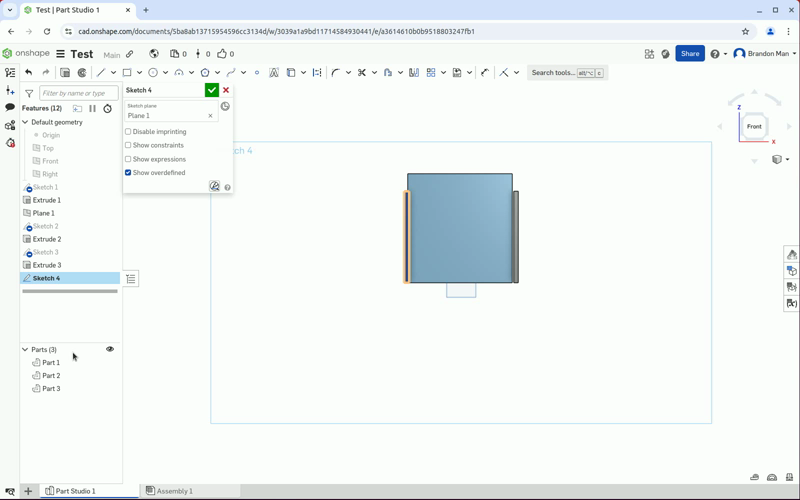
key(y)
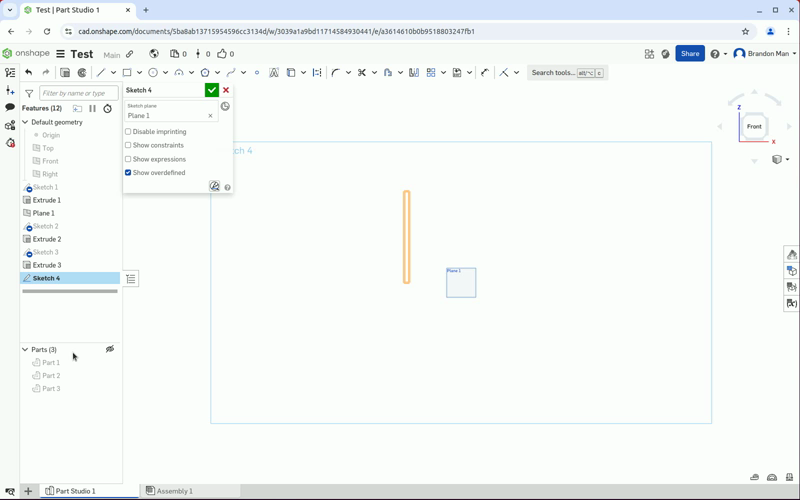
key(l)
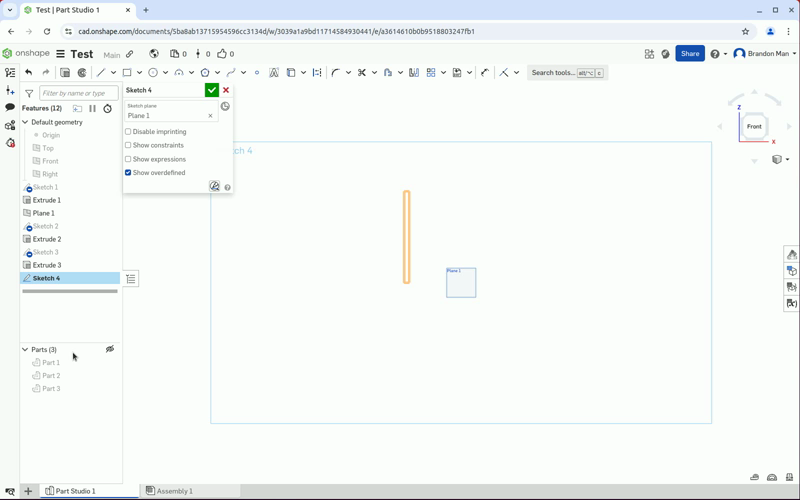
key_down(shift)
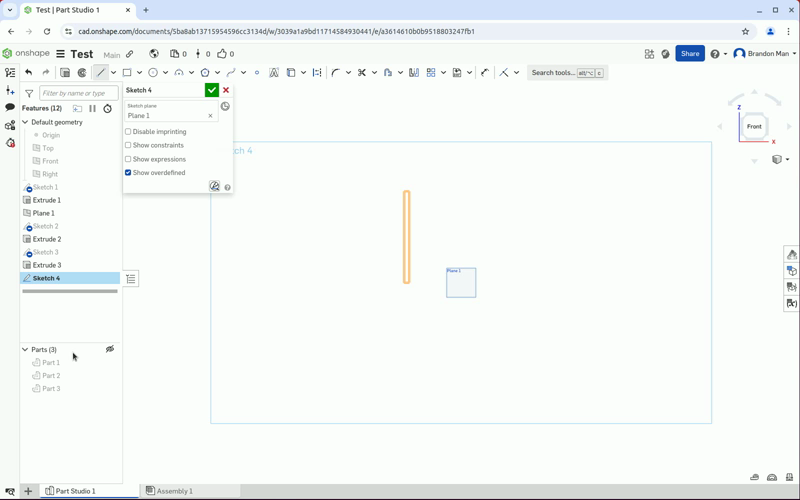
mouse_move(404, 189)
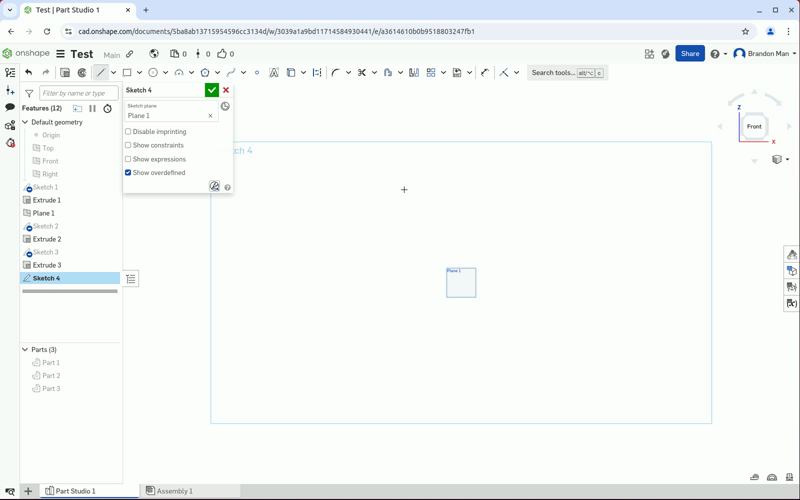
click(404, 189)
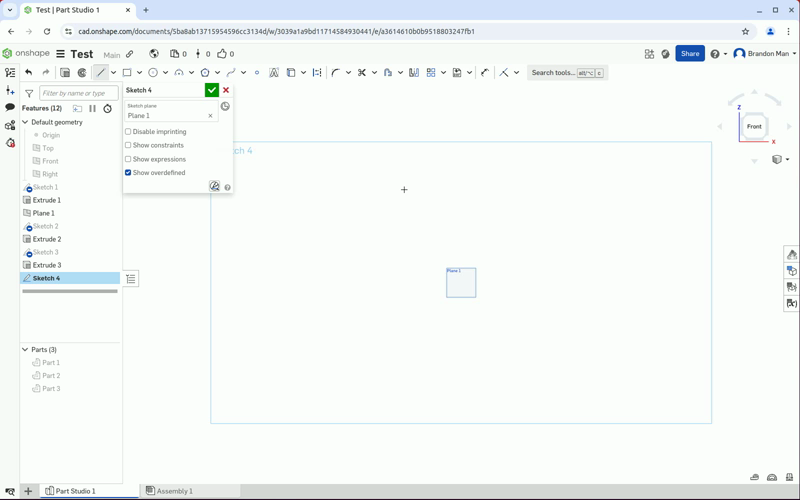
key_up(shift)
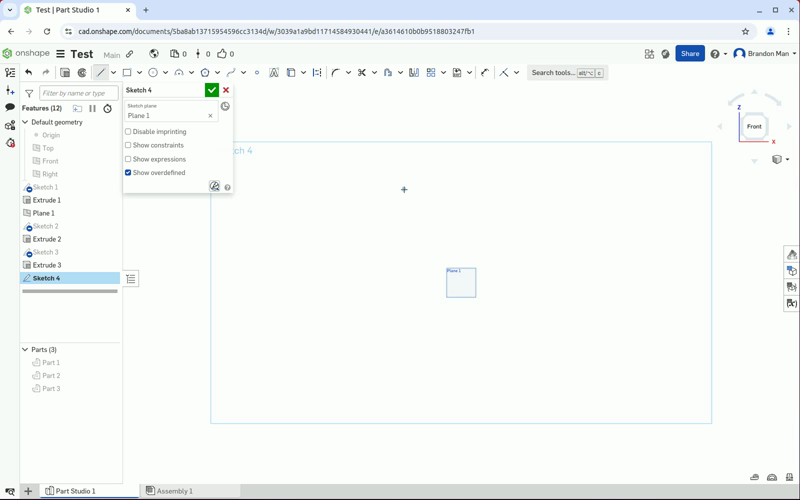
key_down(shift)
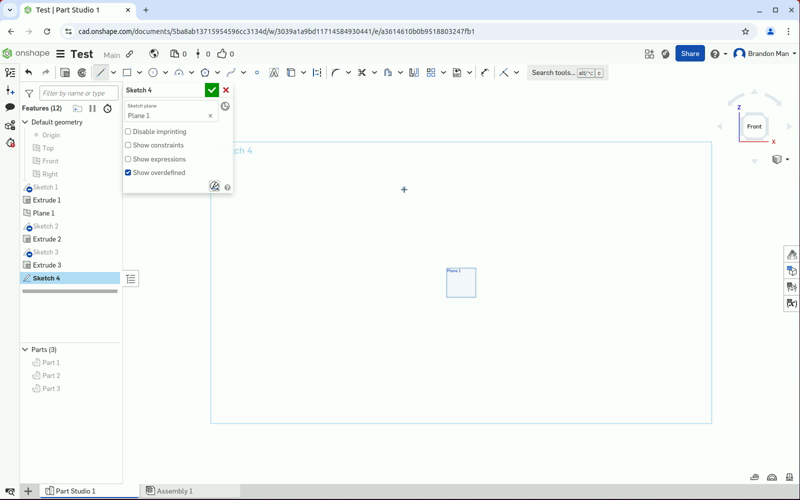
mouse_move(434, 189)
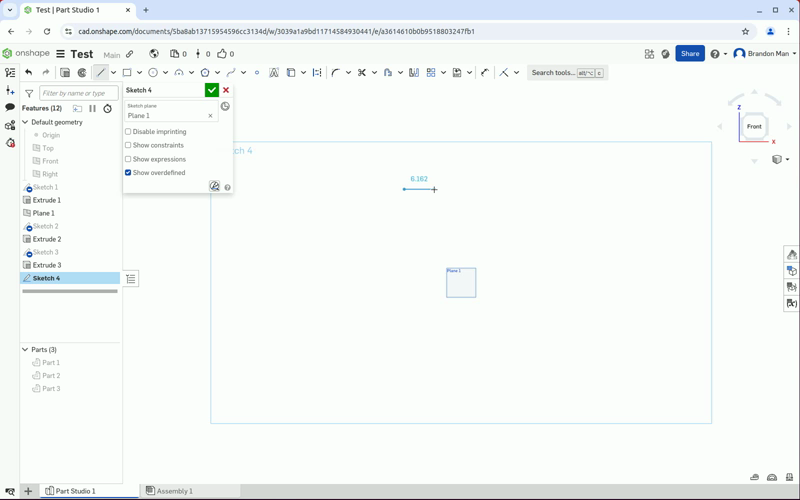
mouse_move(409, 189)
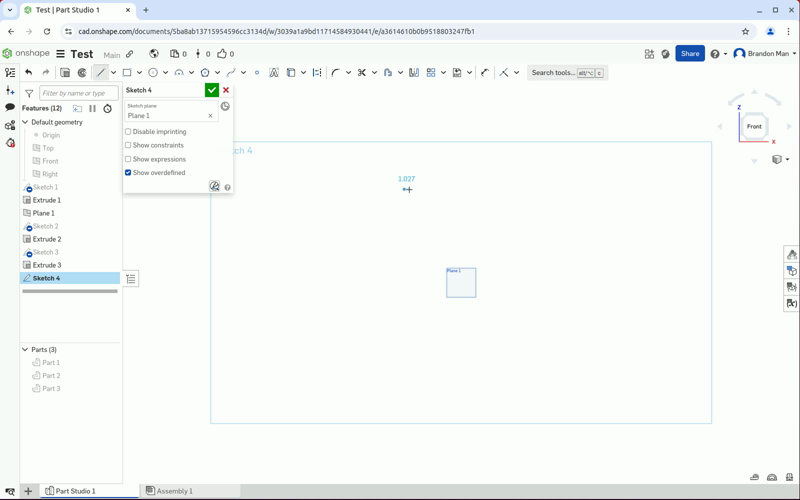
scroll(6)
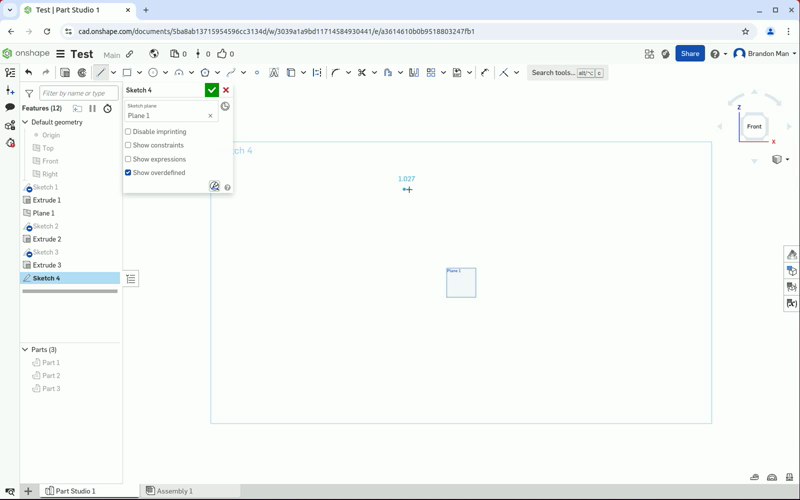
scroll(6)
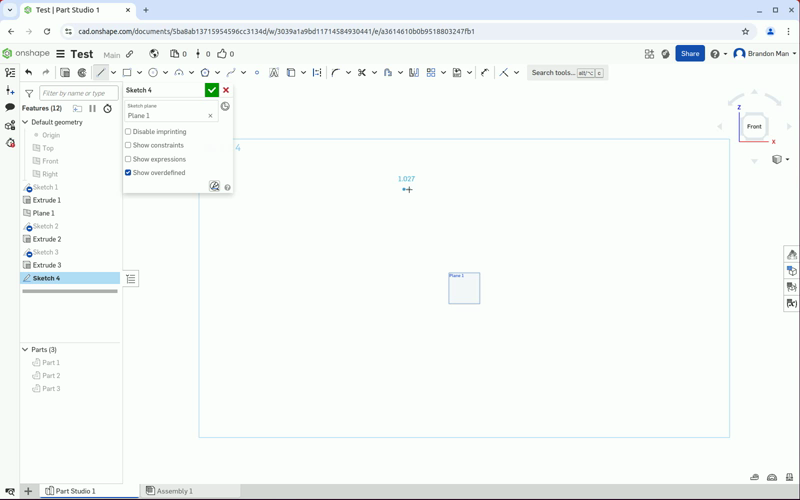
scroll(6)
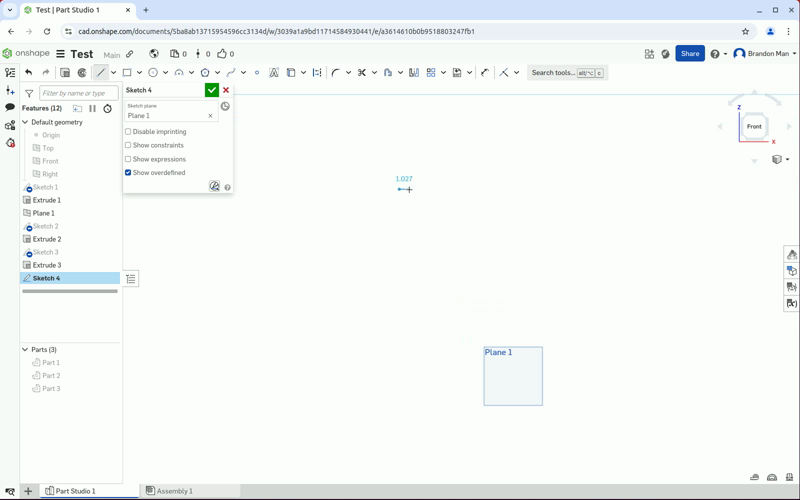
scroll(6)
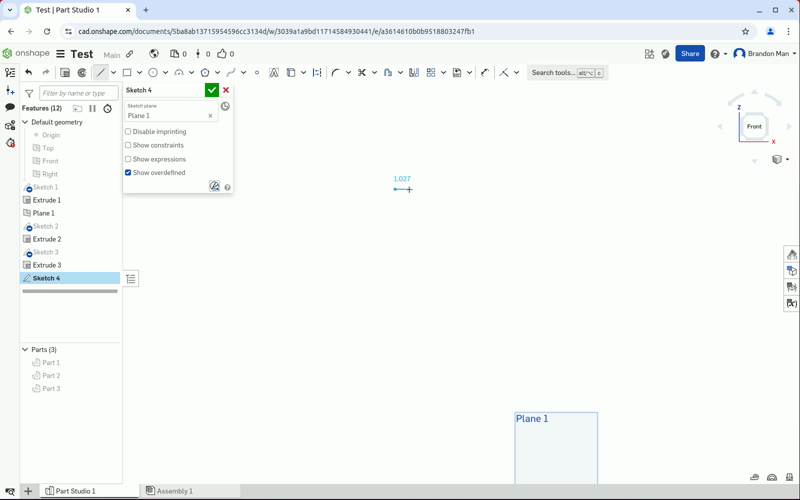
scroll(6)
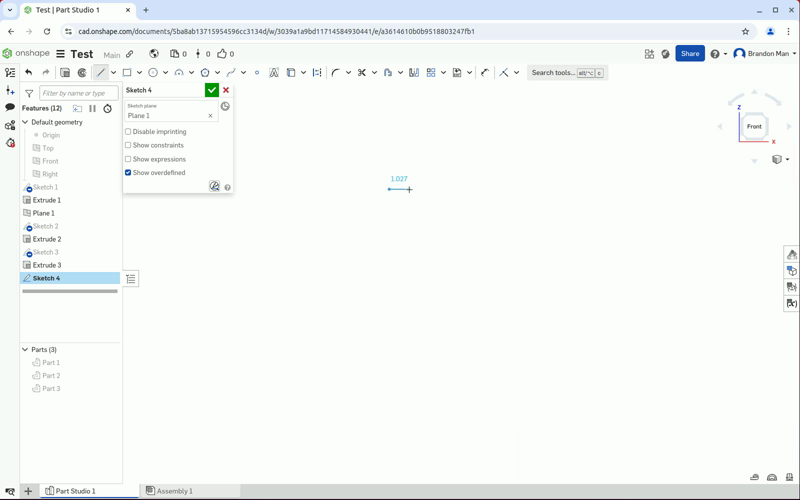
scroll(6)
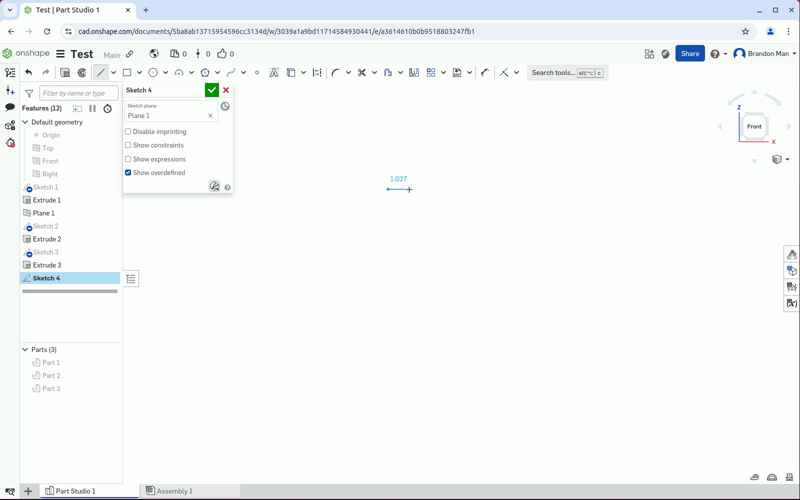
scroll(6)
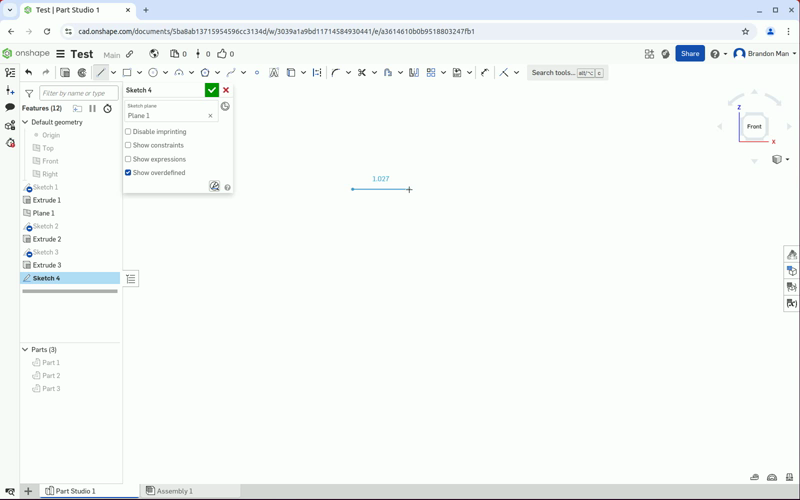
click(409, 189)
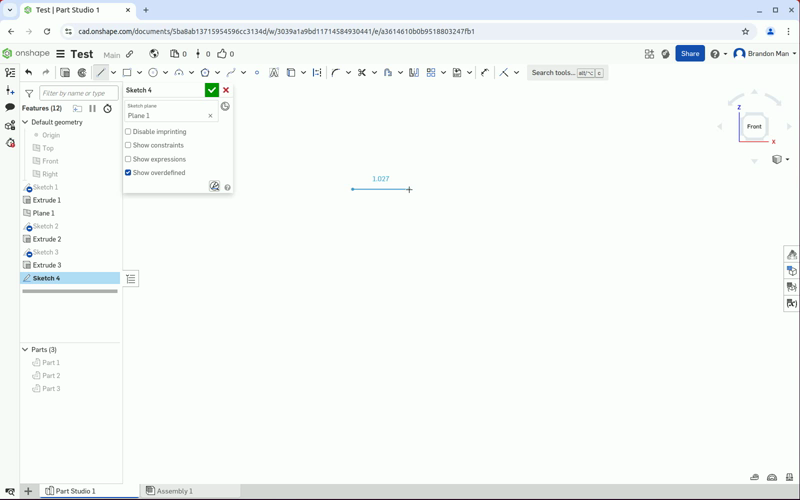
scroll(-6)
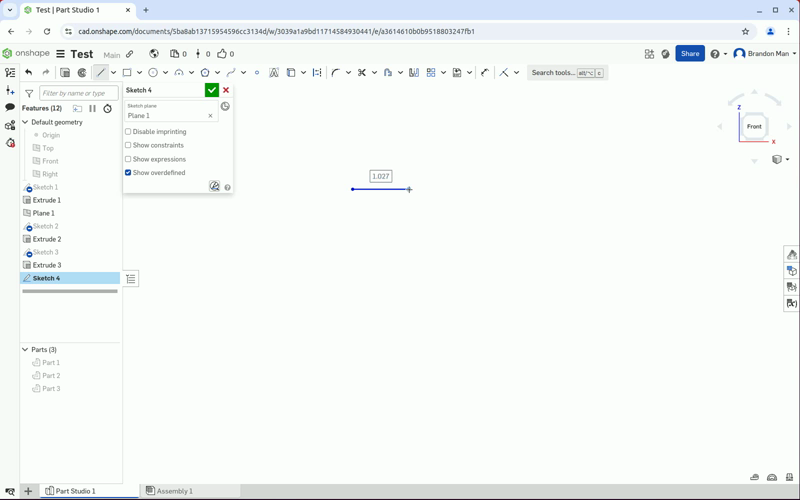
scroll(-6)
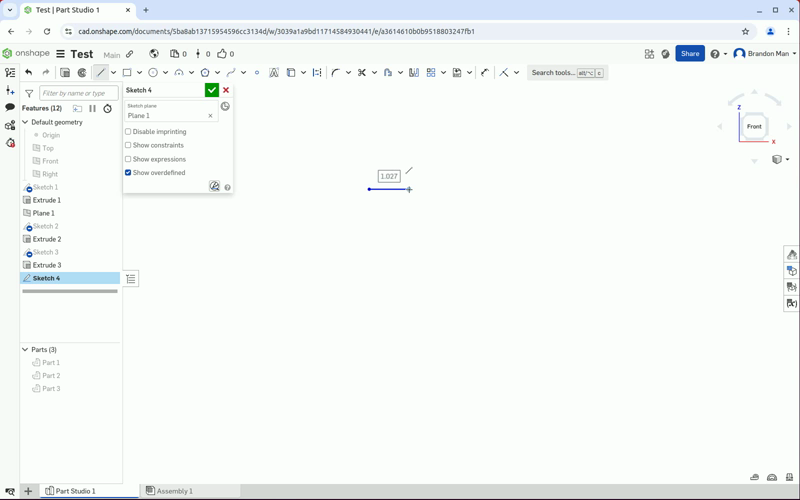
scroll(-6)
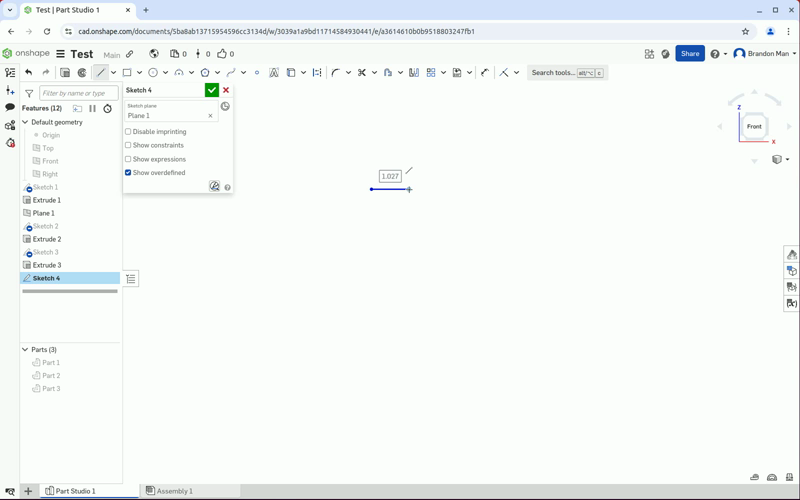
scroll(-6)
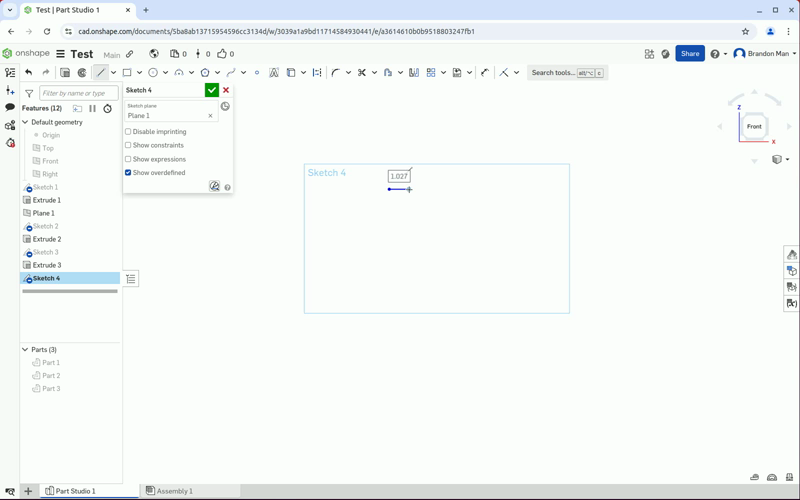
scroll(-6)
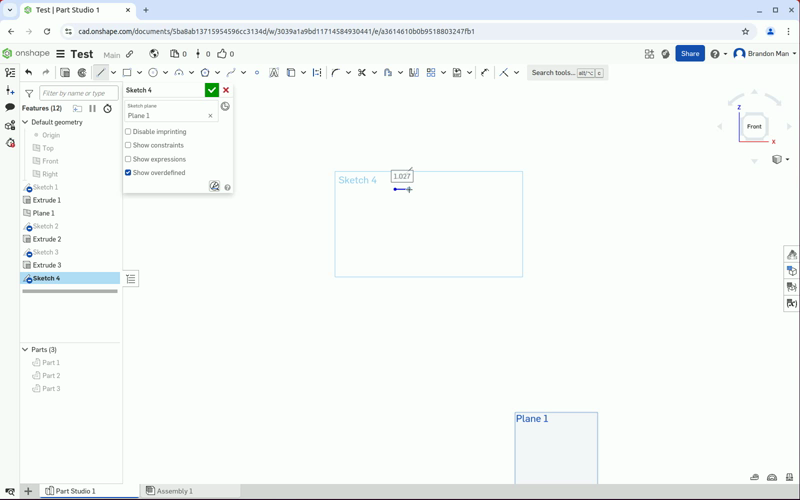
scroll(-6)
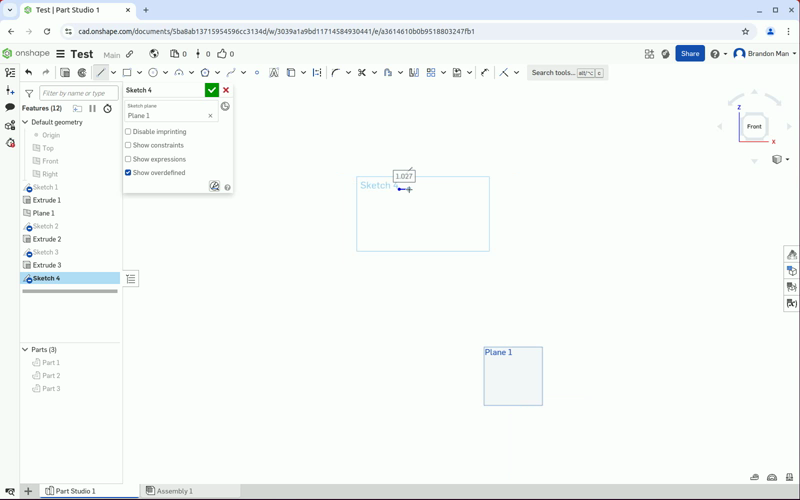
scroll(-6)
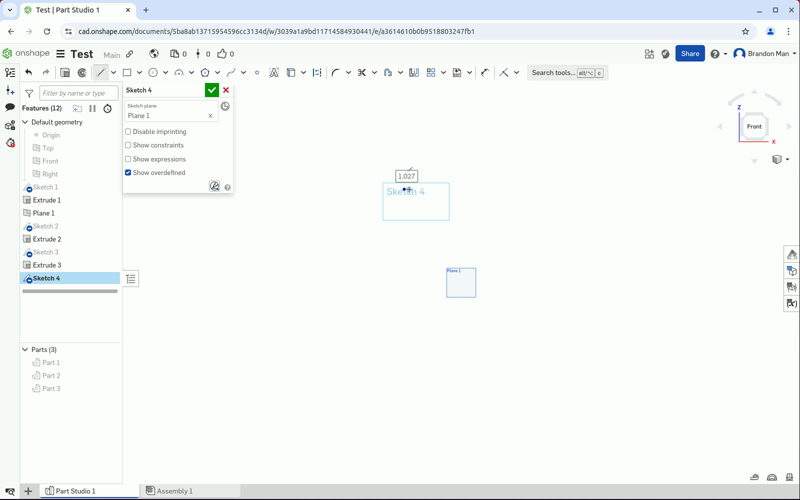
key_up(shift)
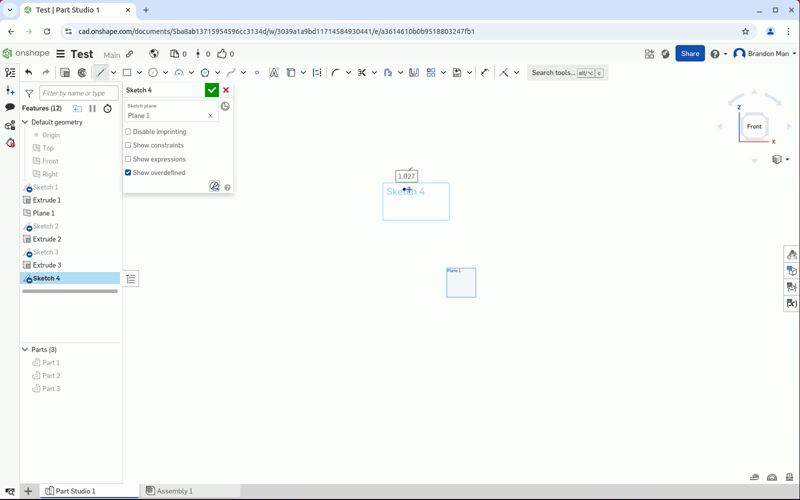
key_down(shift)
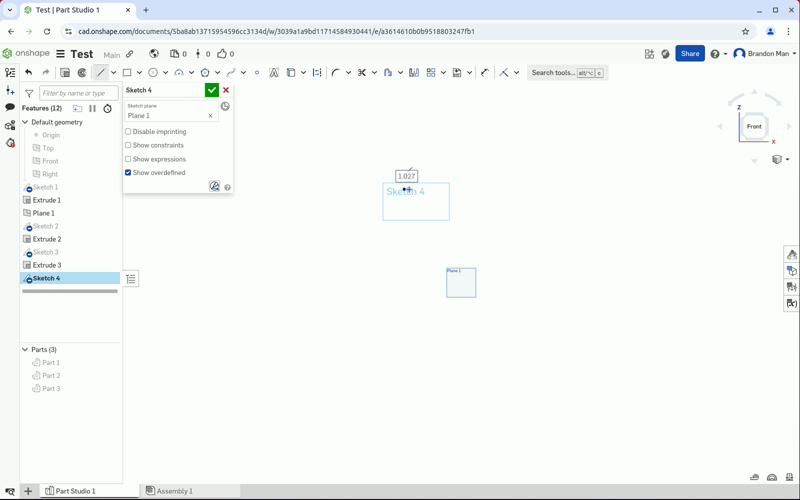
mouse_move(439, 189)
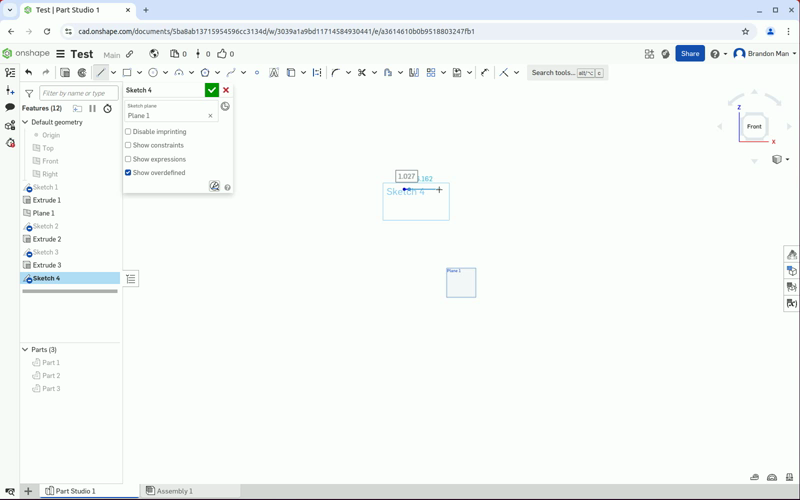
mouse_move(409, 173)
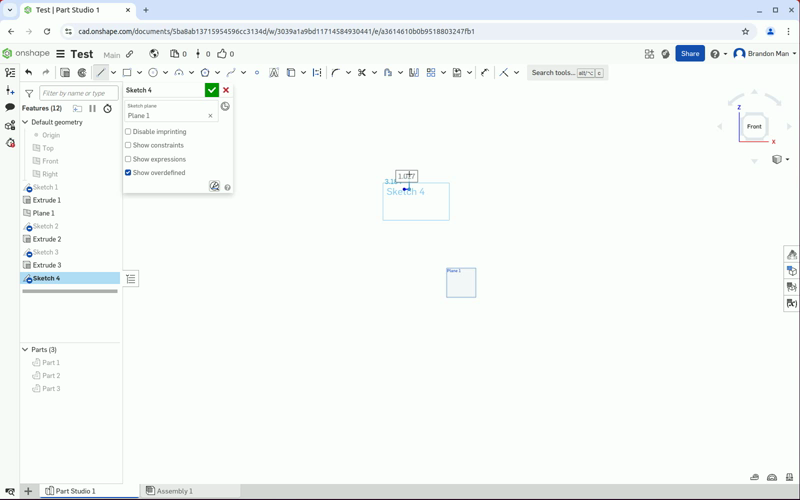
click(409, 173)
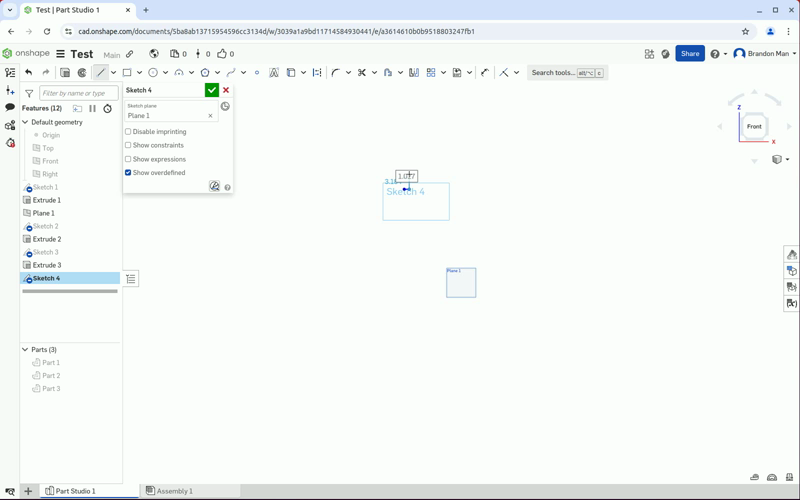
key_up(shift)
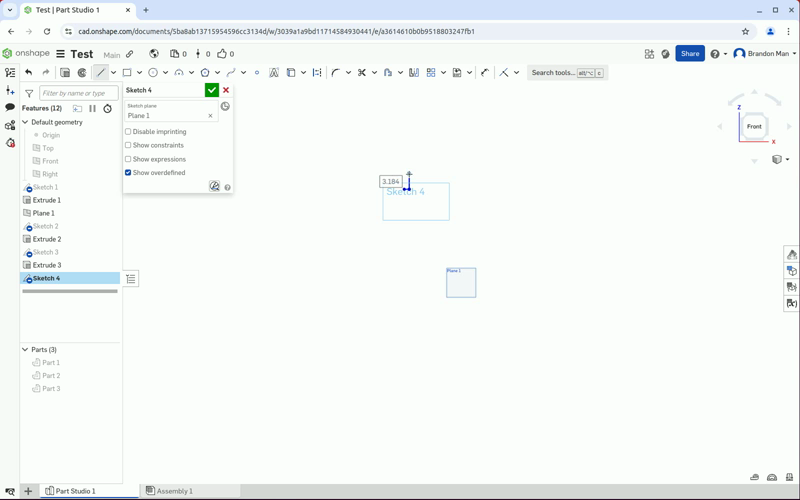
key_down(shift)
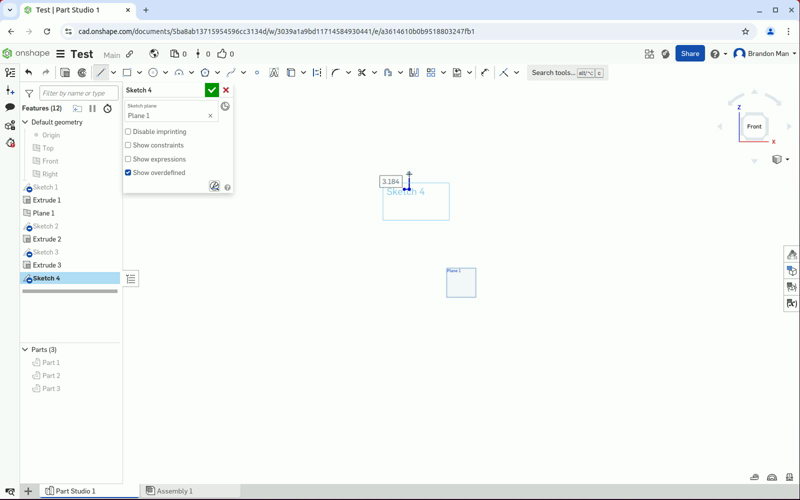
mouse_move(513, 173)
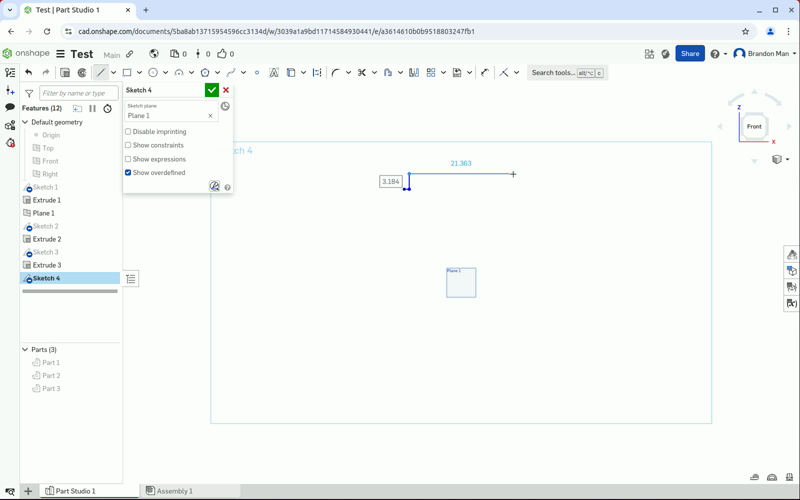
click(513, 173)
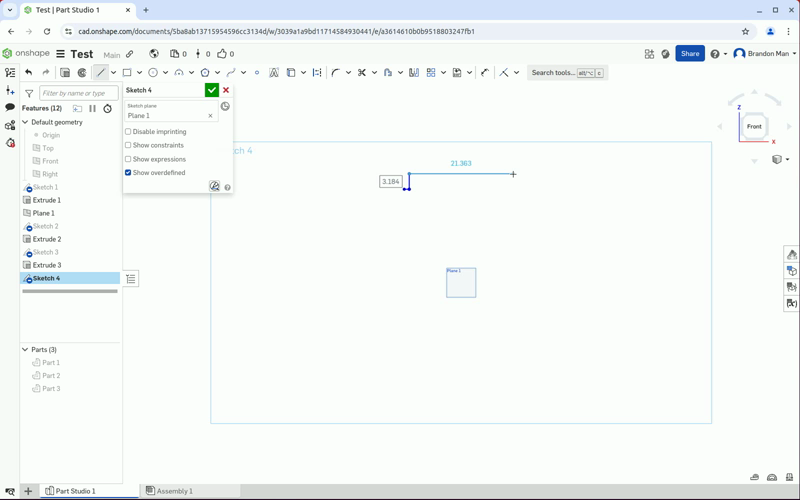
key_up(shift)
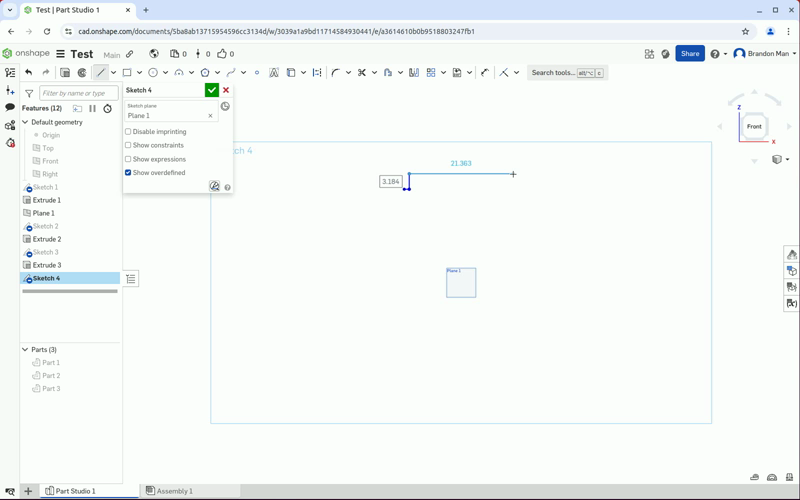
key_down(shift)
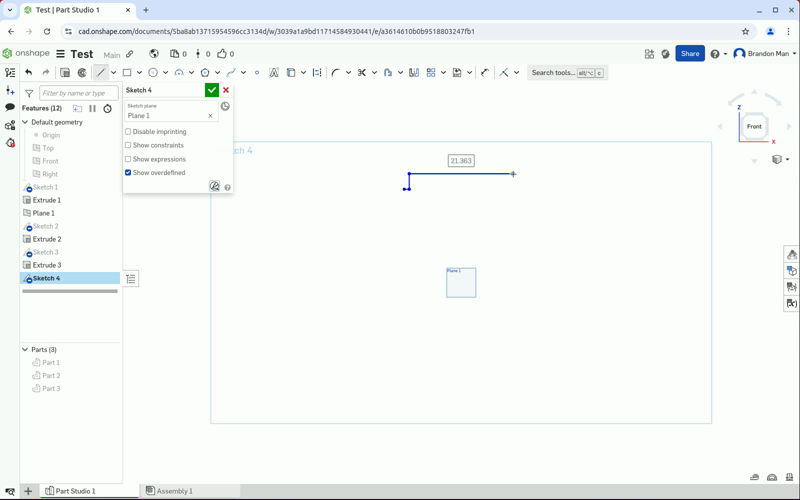
mouse_move(543, 173)
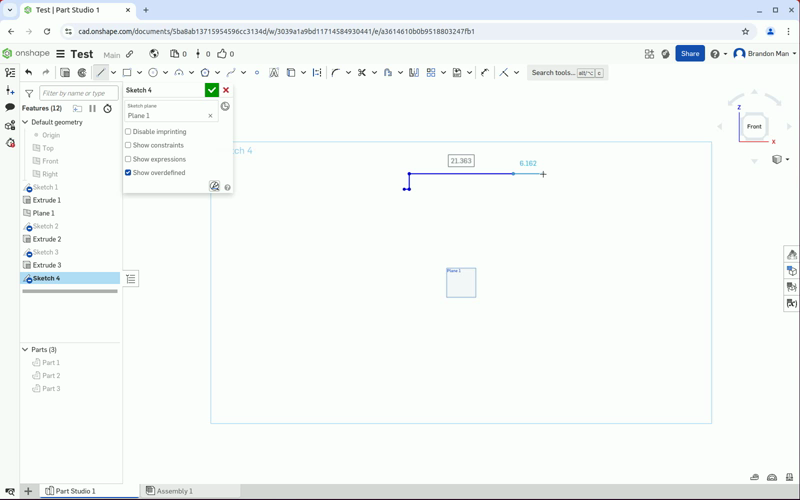
mouse_move(513, 189)
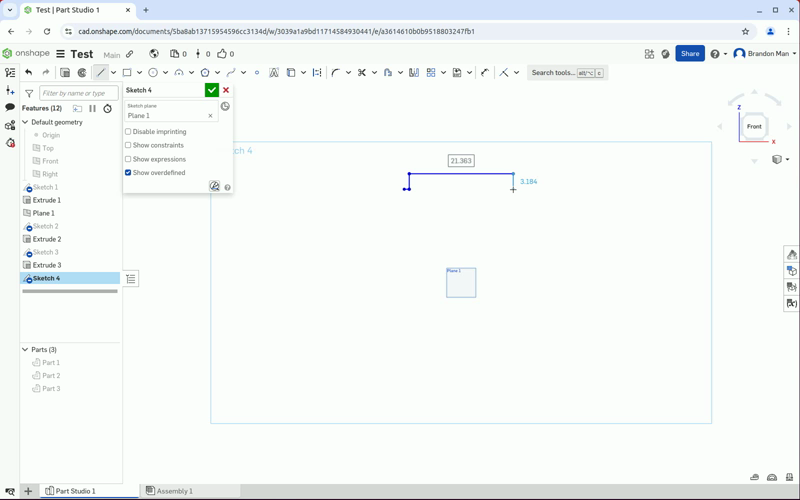
click(513, 189)
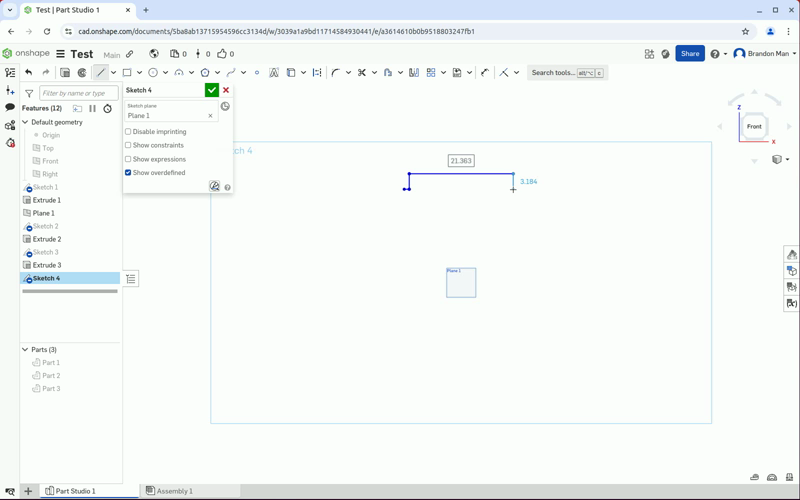
key_up(shift)
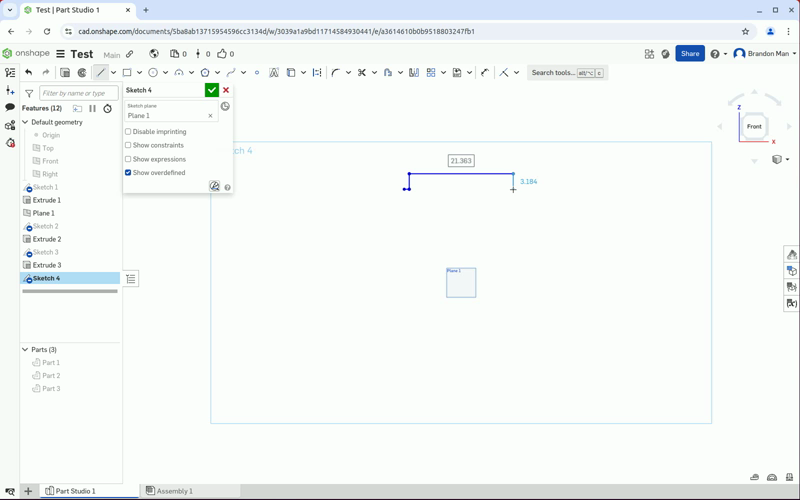
key_down(shift)
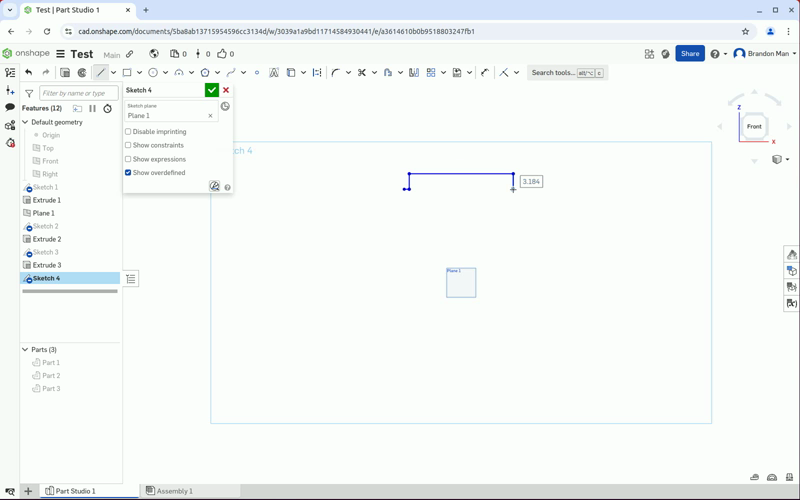
mouse_move(543, 189)
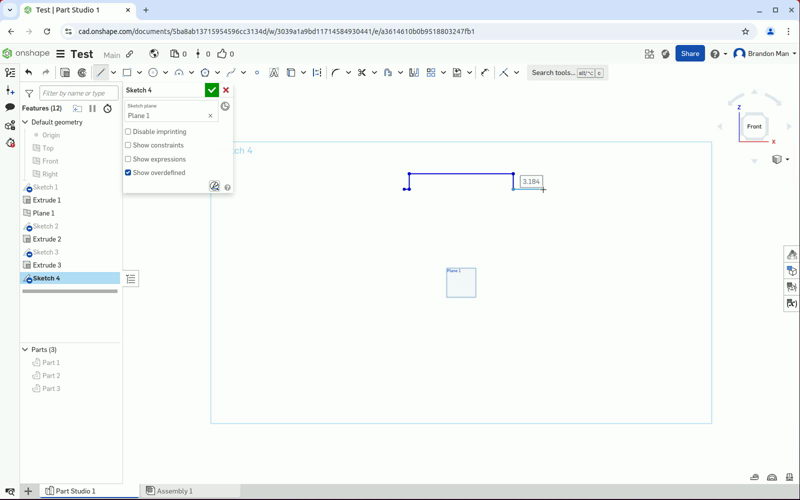
mouse_move(518, 189)
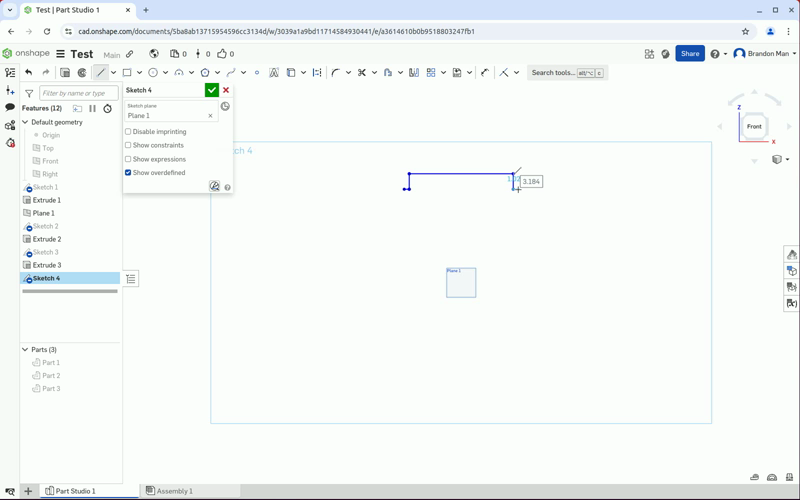
scroll(6)
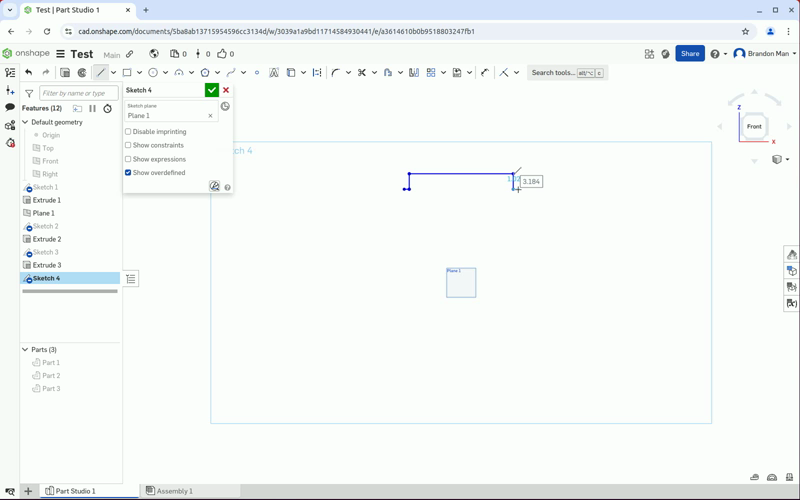
scroll(6)
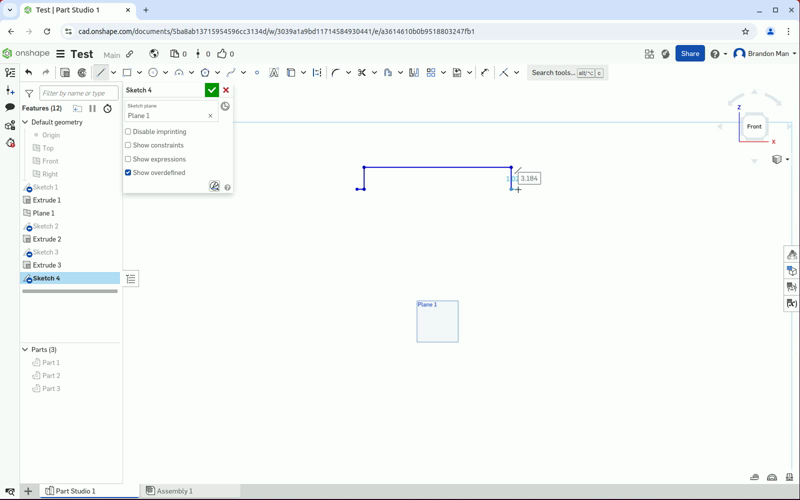
scroll(6)
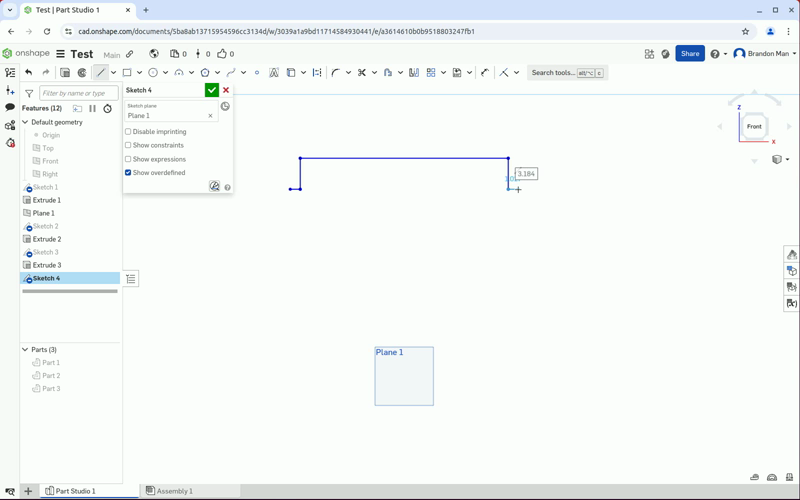
scroll(6)
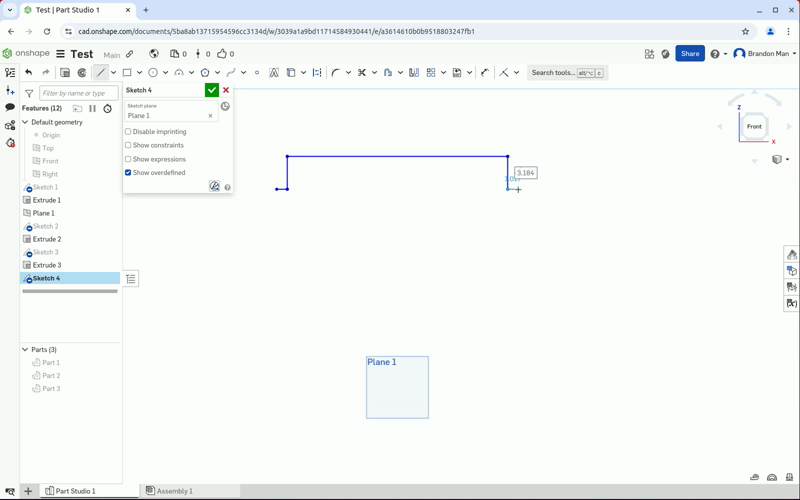
scroll(6)
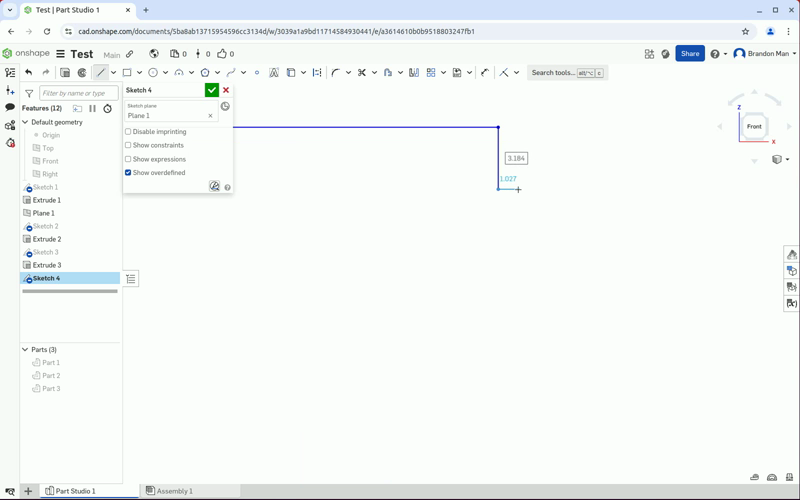
scroll(6)
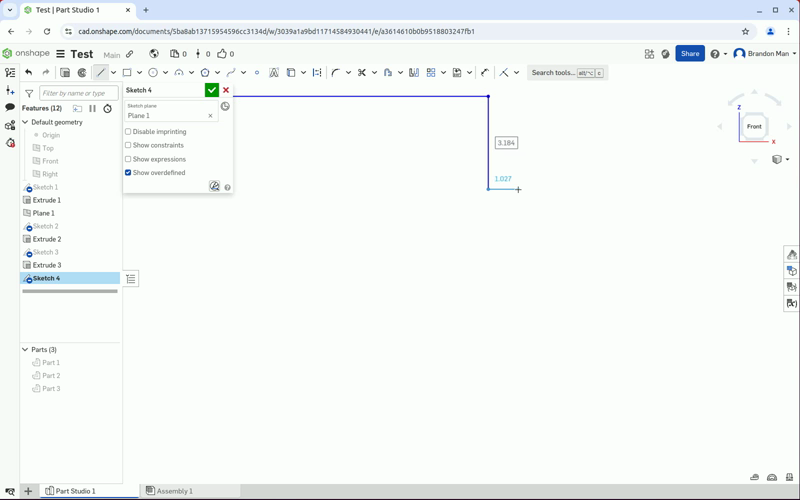
scroll(6)
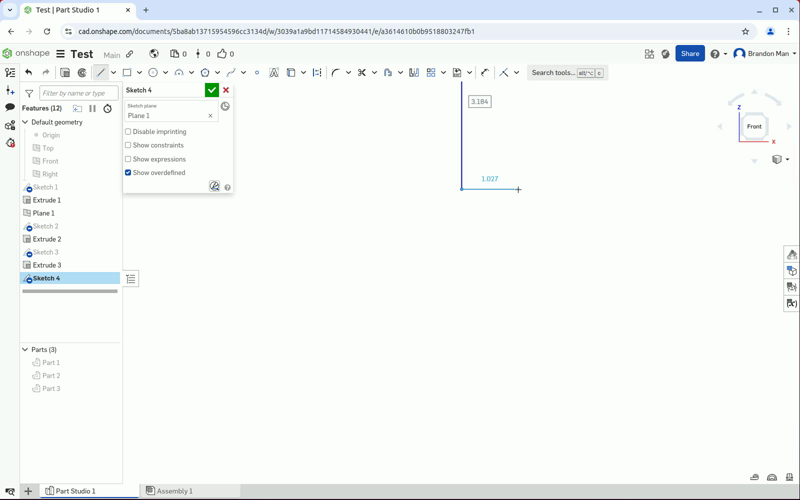
click(518, 189)
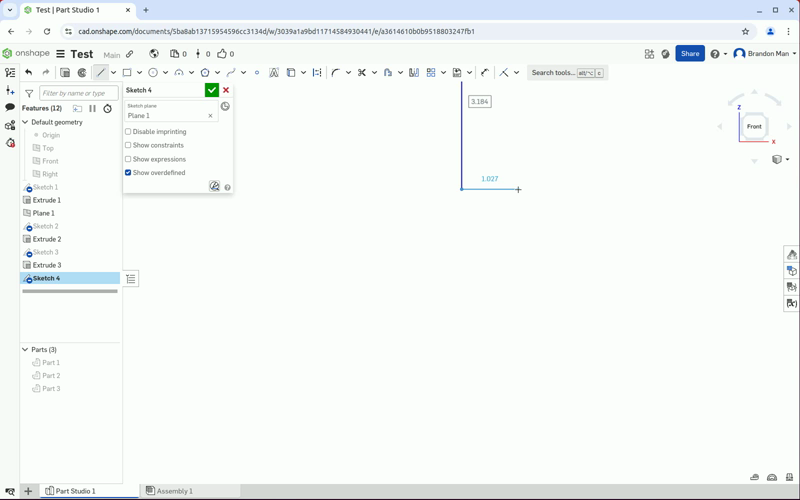
scroll(-6)
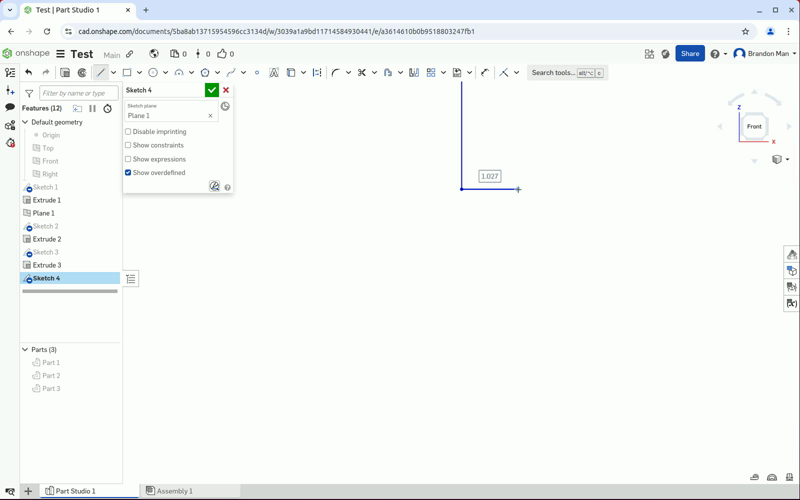
scroll(-6)
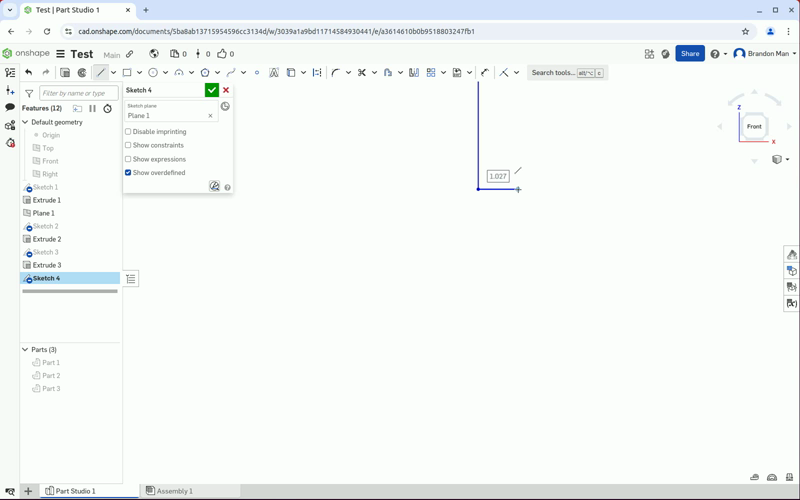
scroll(-6)
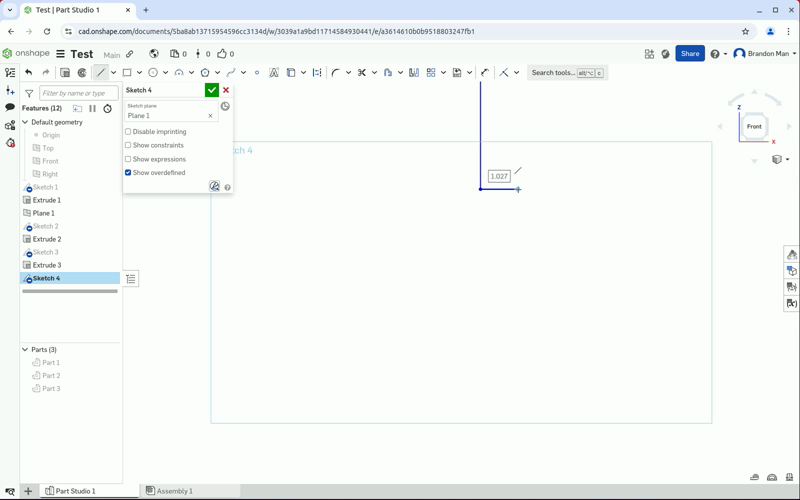
scroll(-6)
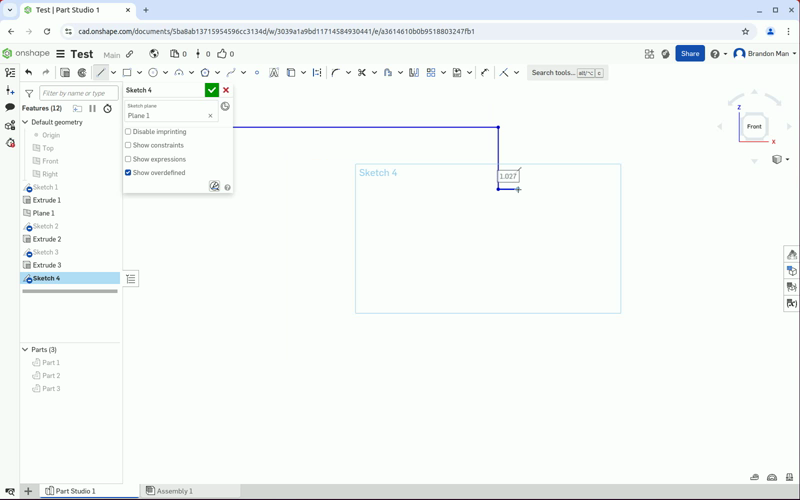
scroll(-6)
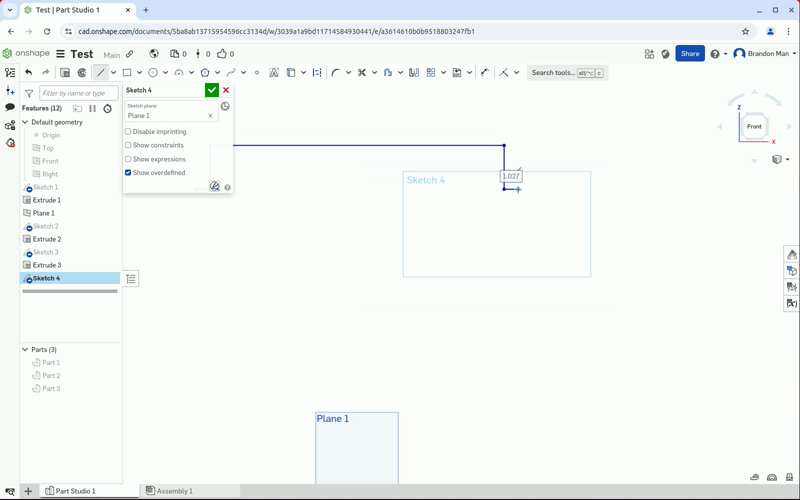
scroll(-6)
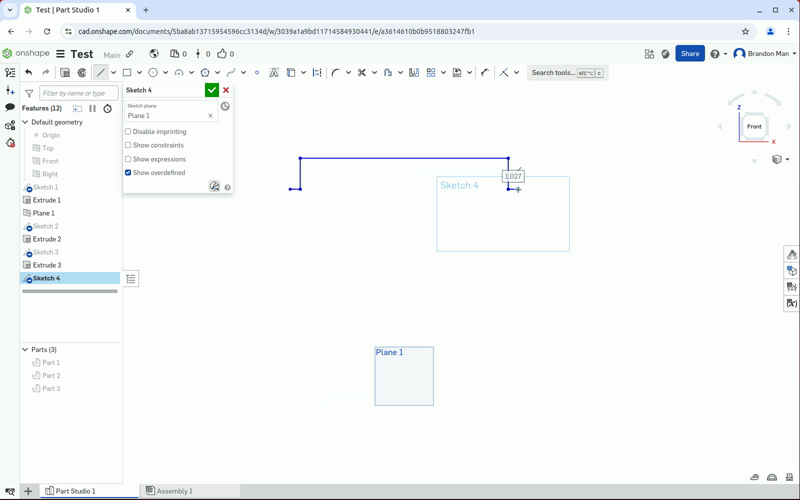
scroll(-6)
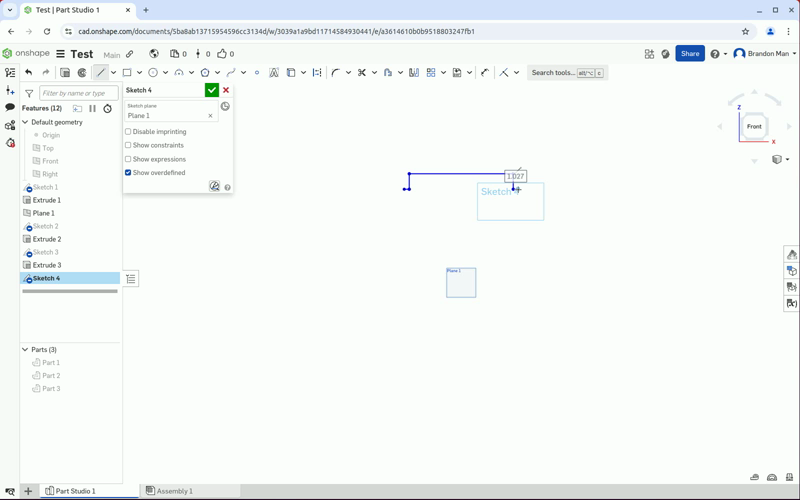
key_up(shift)
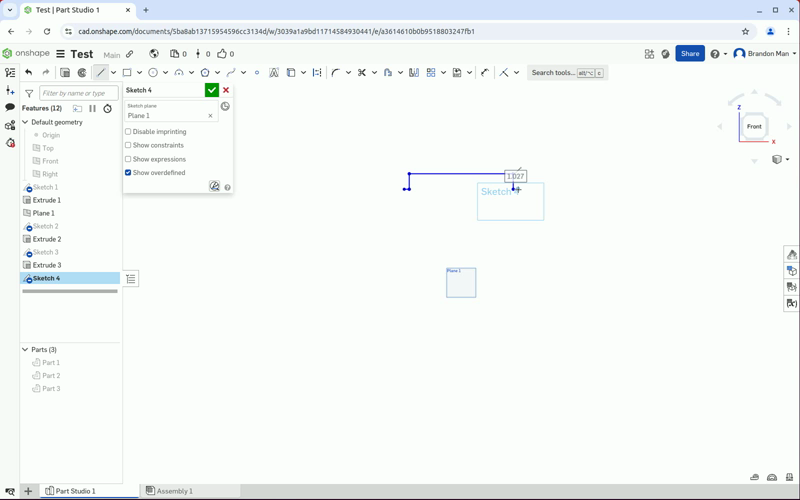
key_down(shift)
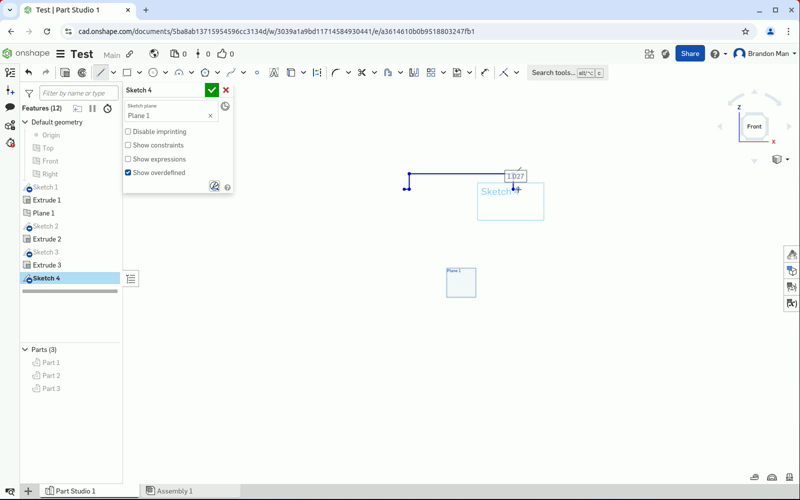
mouse_move(548, 189)
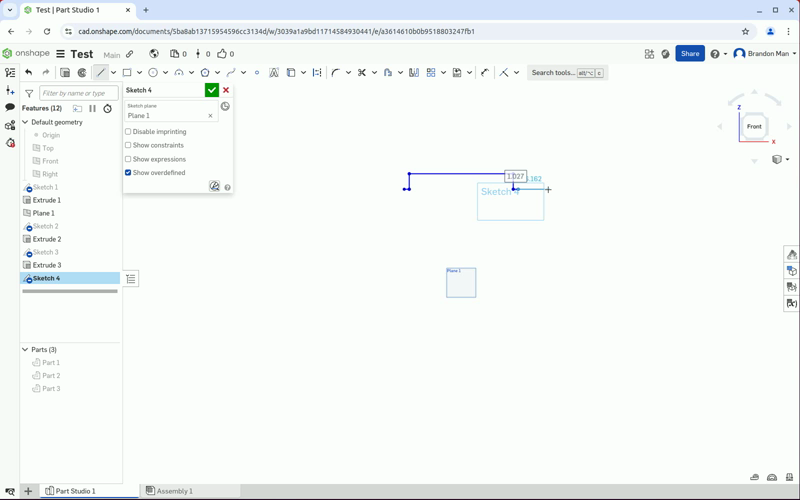
mouse_move(518, 170)
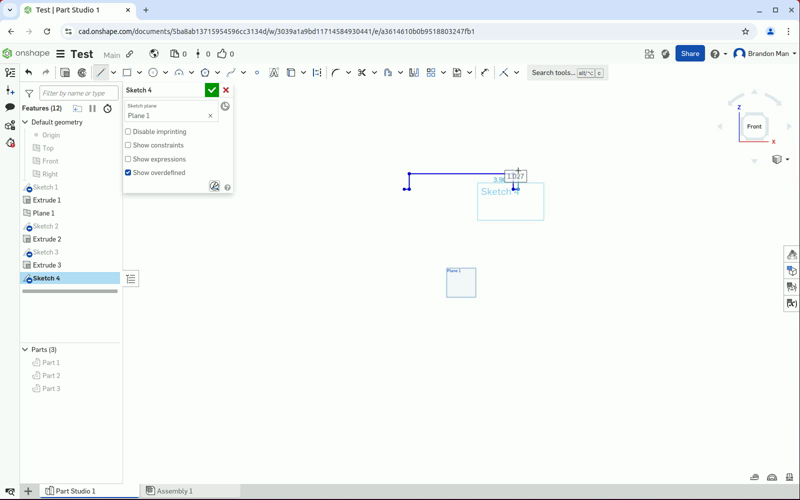
click(518, 170)
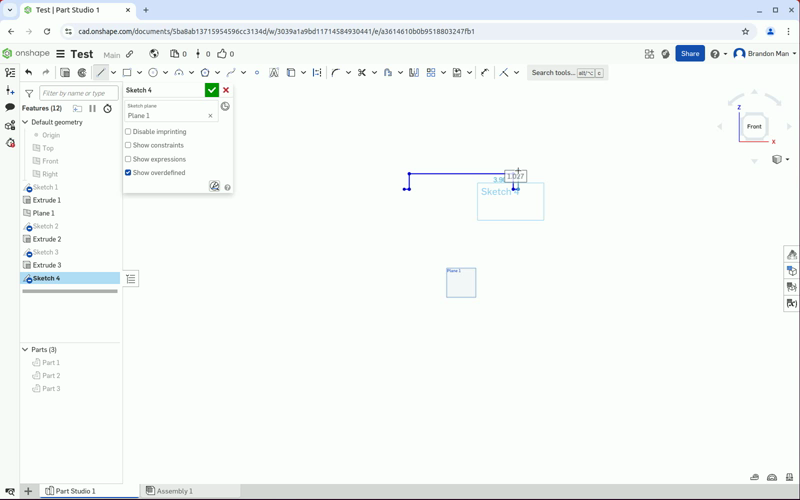
key_up(shift)
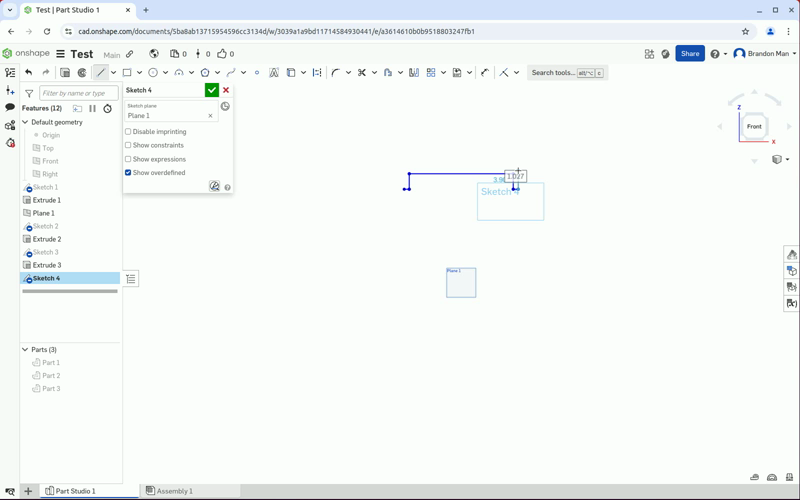
key_down(shift)
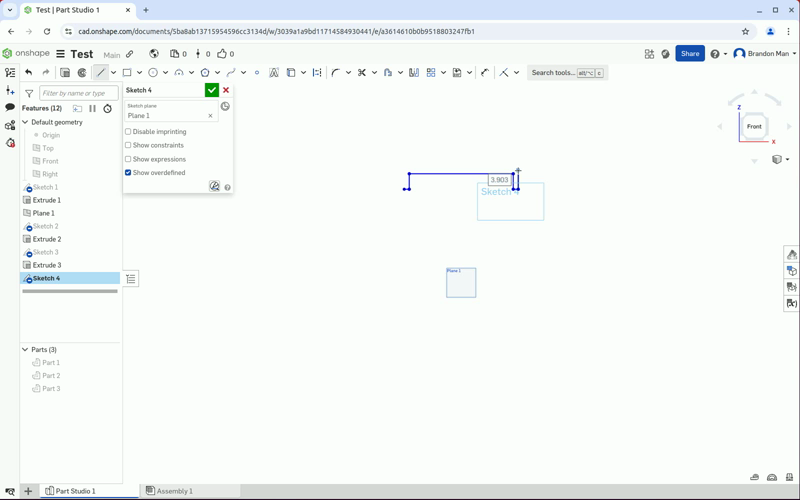
mouse_move(404, 170)
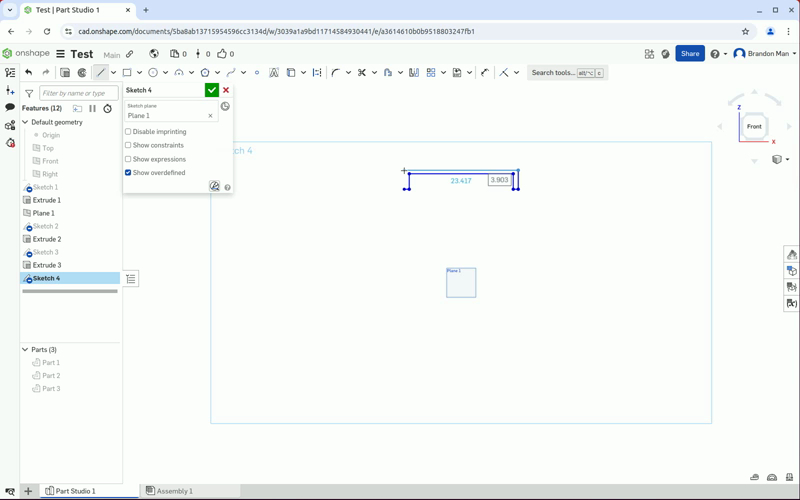
click(404, 170)
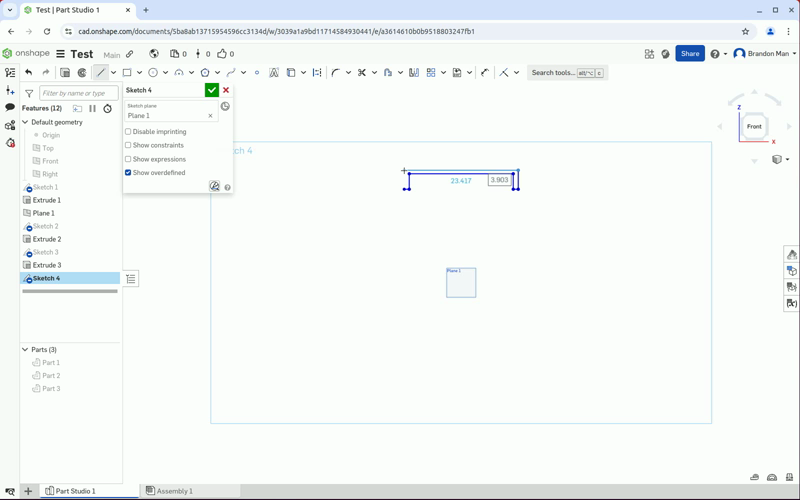
key_up(shift)
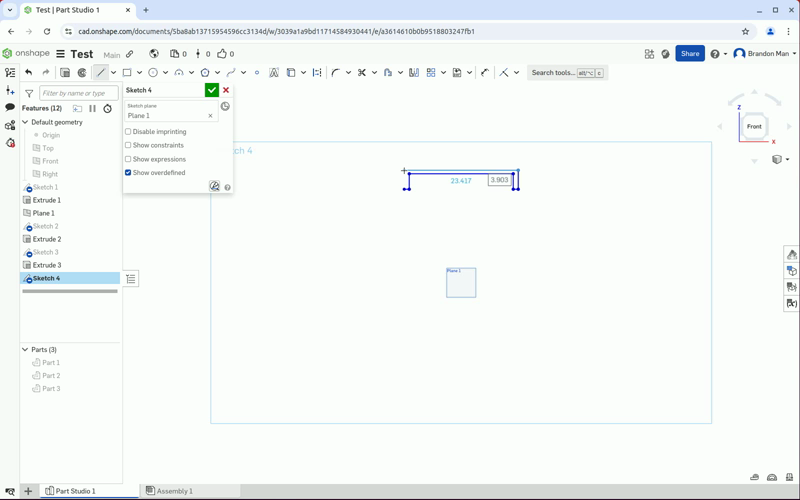
mouse_move(434, 170)
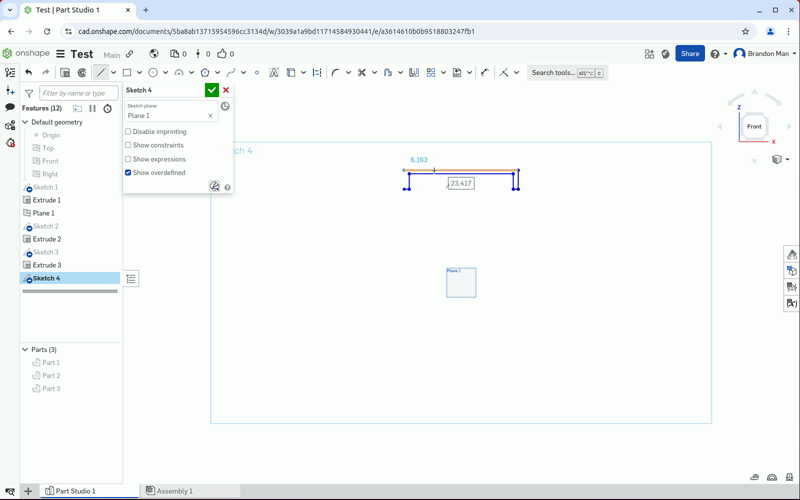
key_down(shift)
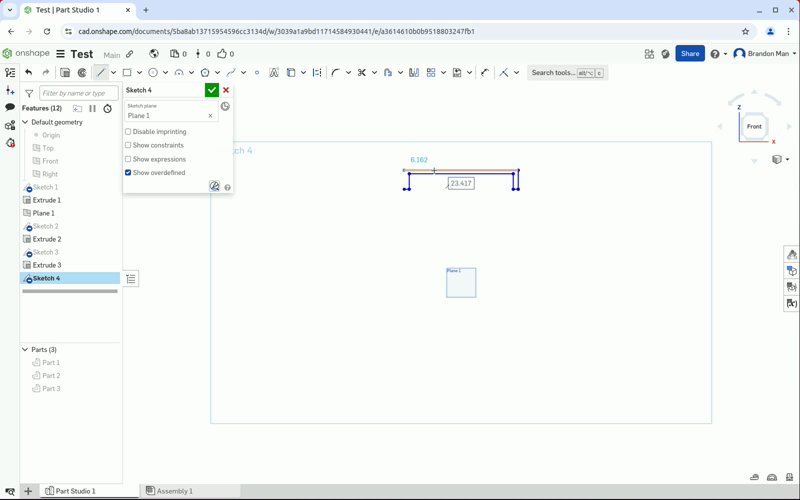
mouse_move(404, 189)
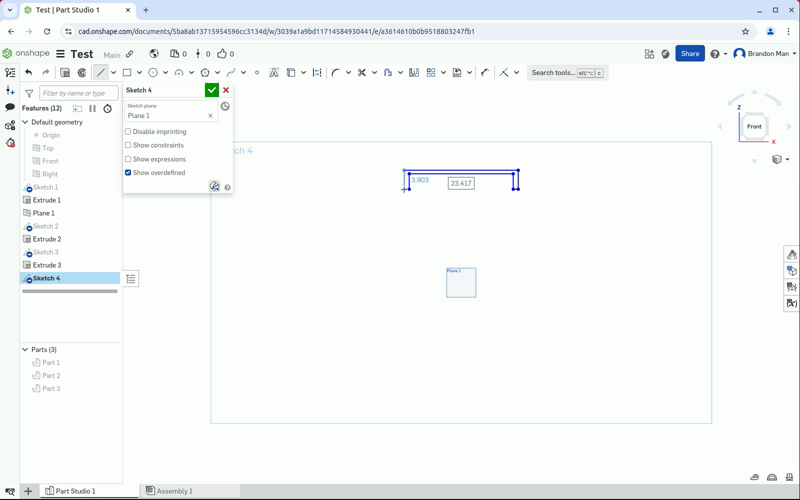
key_up(shift)
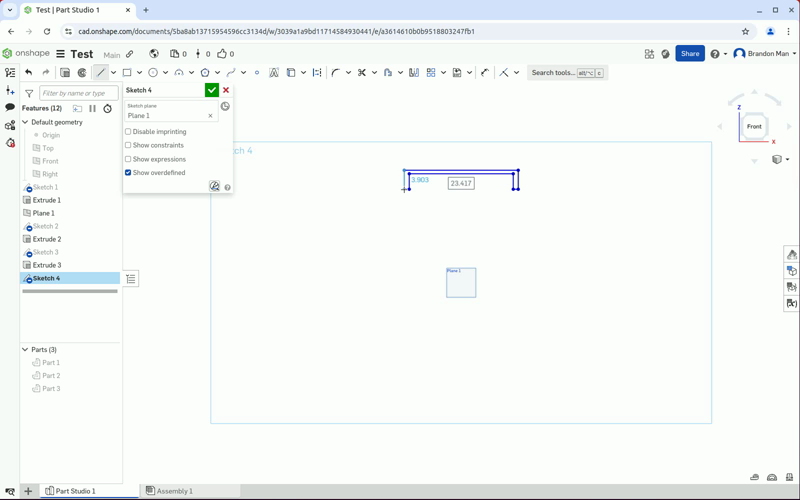
click(404, 189)
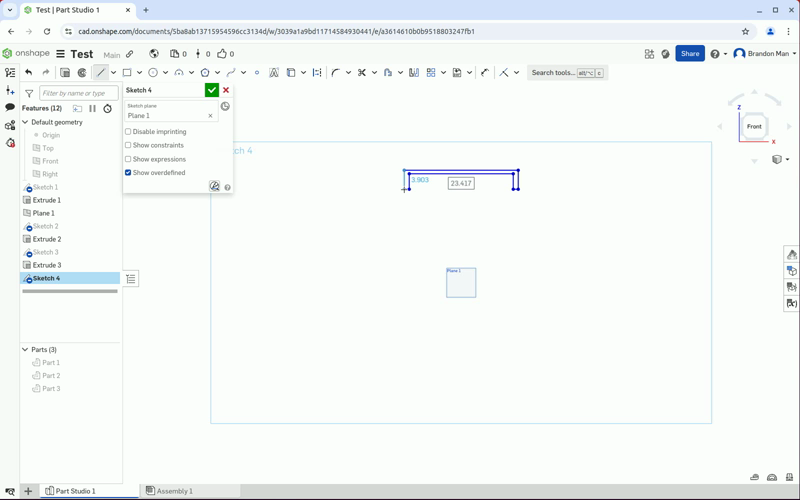
key(esc)
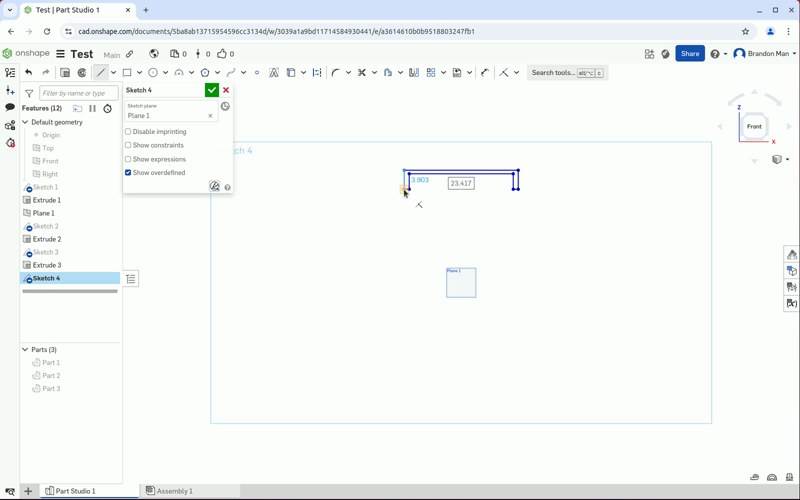
mouse_move(495, 170)
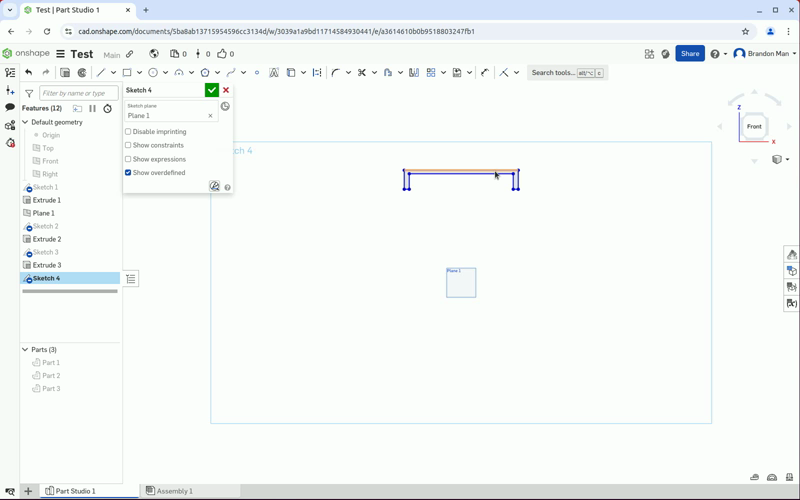
scroll(6)
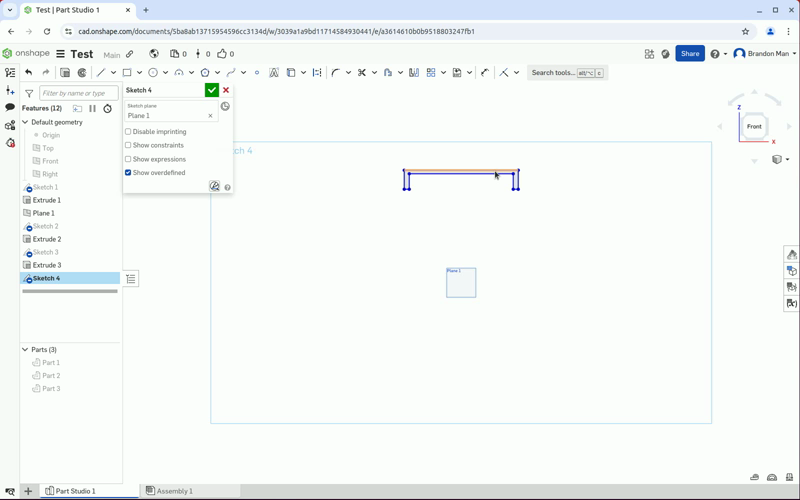
scroll(6)
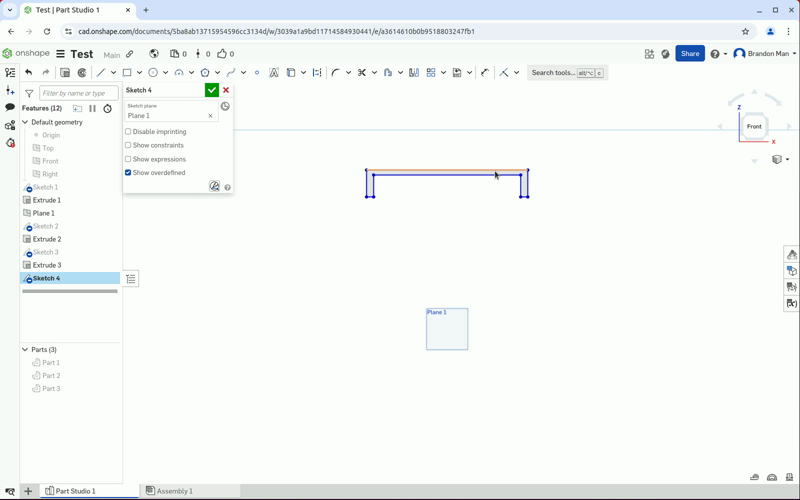
scroll(6)
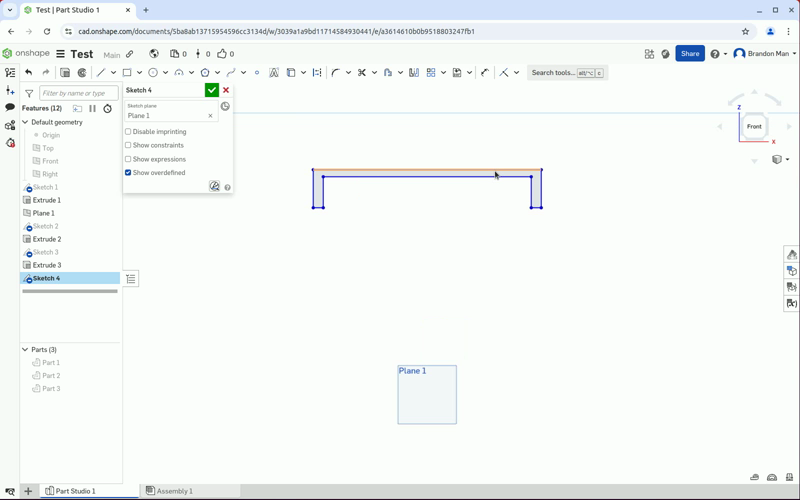
scroll(6)
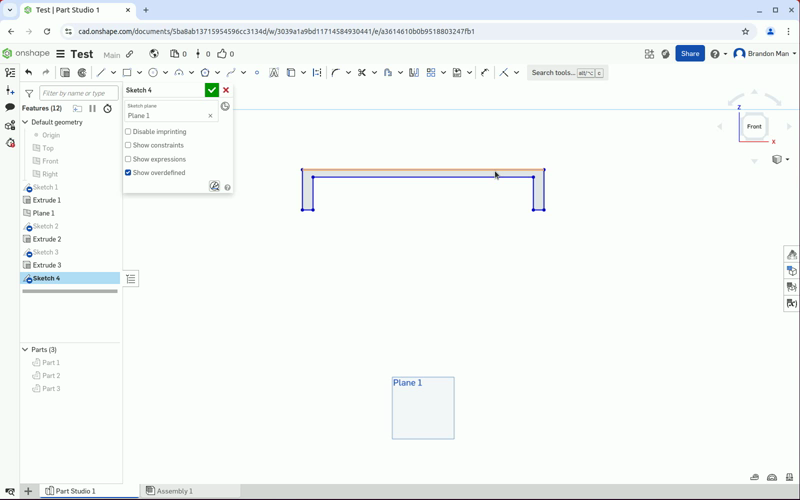
scroll(6)
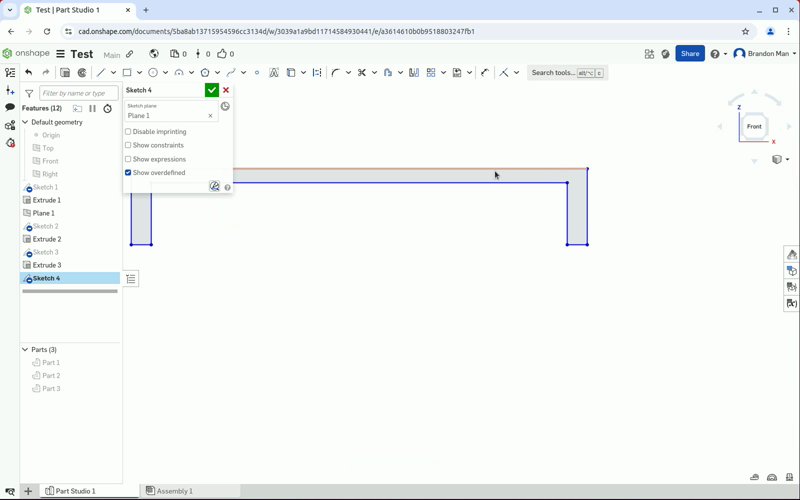
scroll(6)
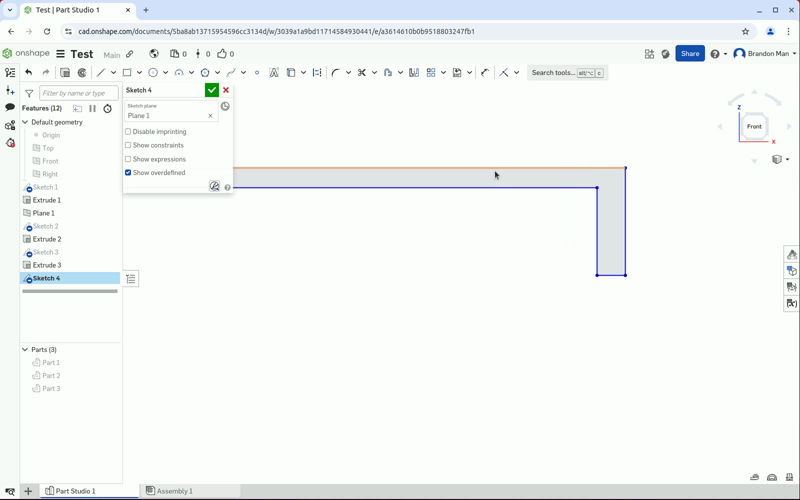
scroll(6)
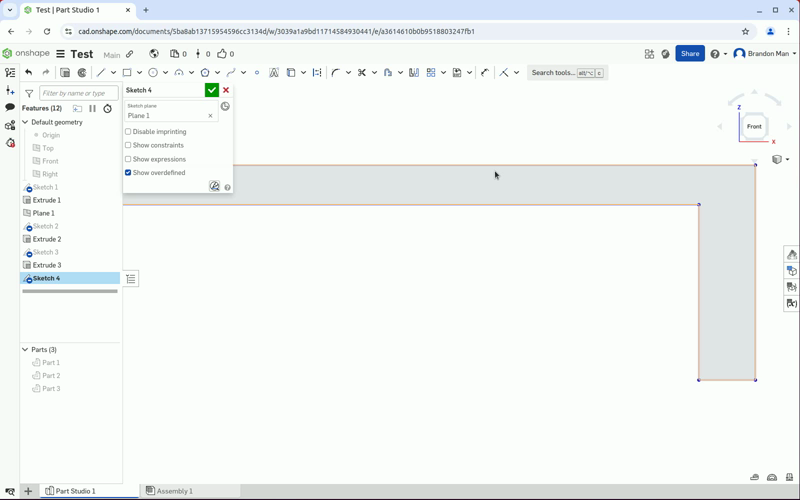
click(495, 170)
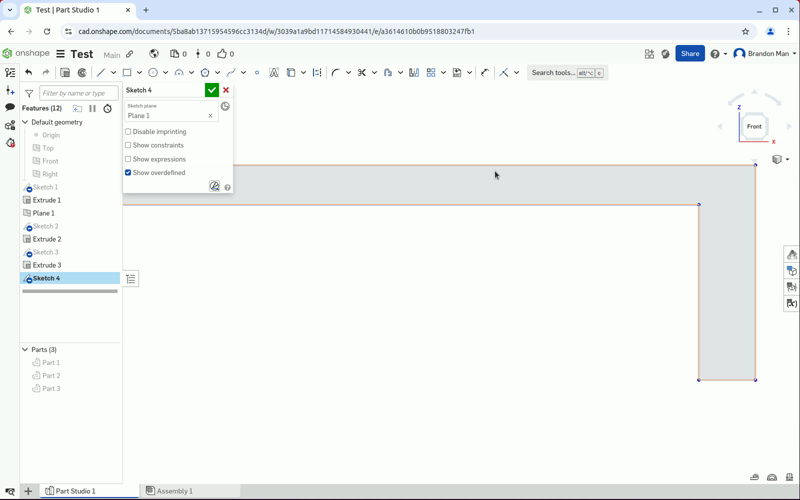
scroll(-6)
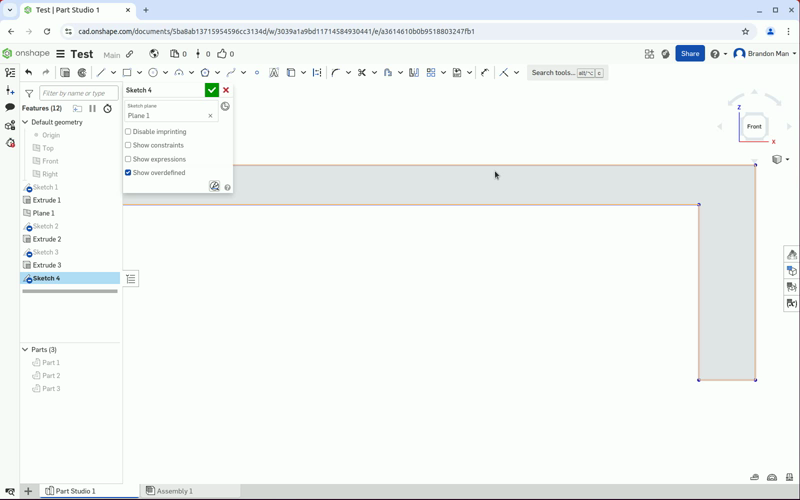
scroll(-6)
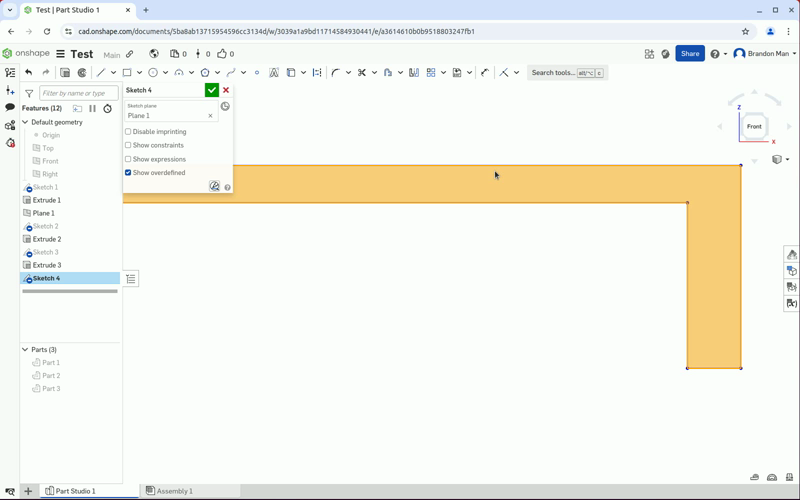
scroll(-6)
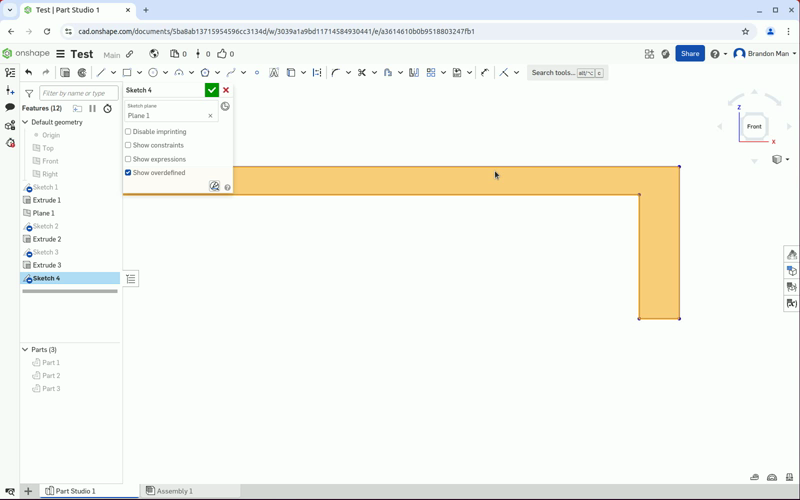
scroll(-6)
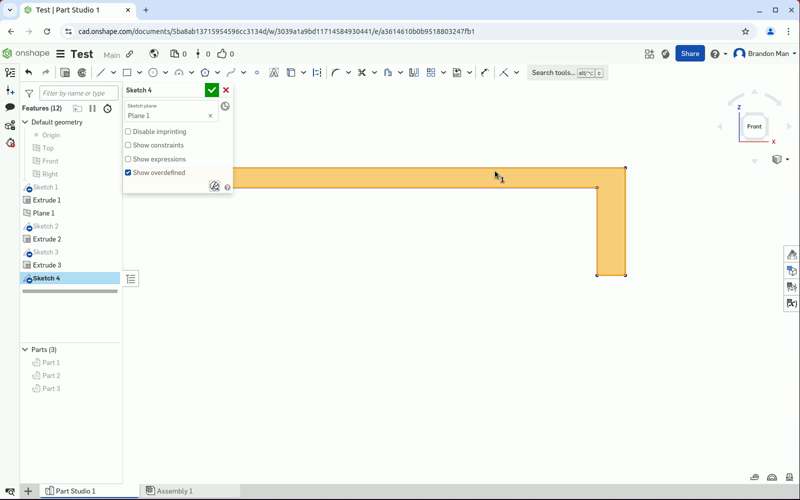
scroll(-6)
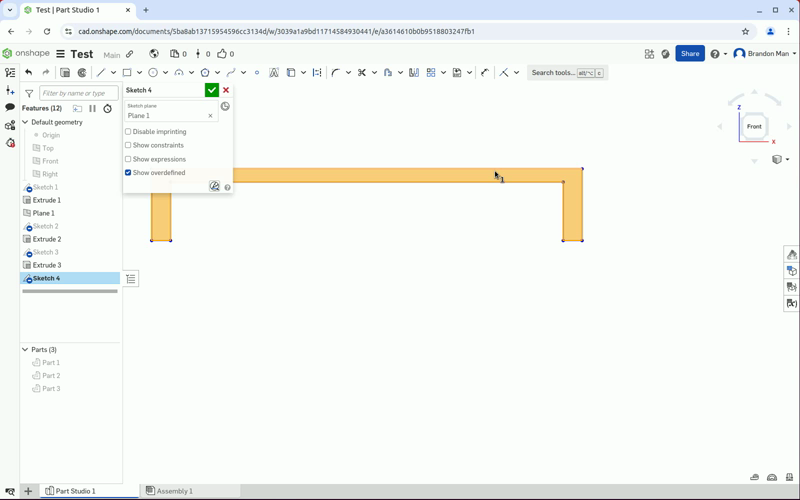
scroll(-6)
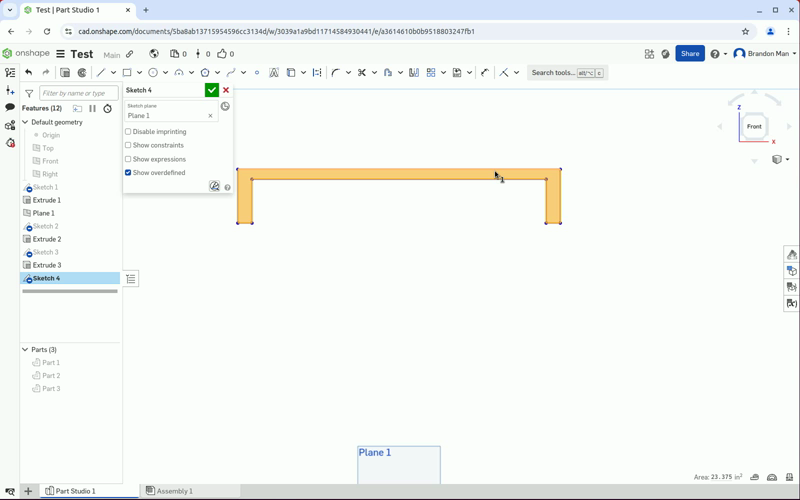
scroll(-6)
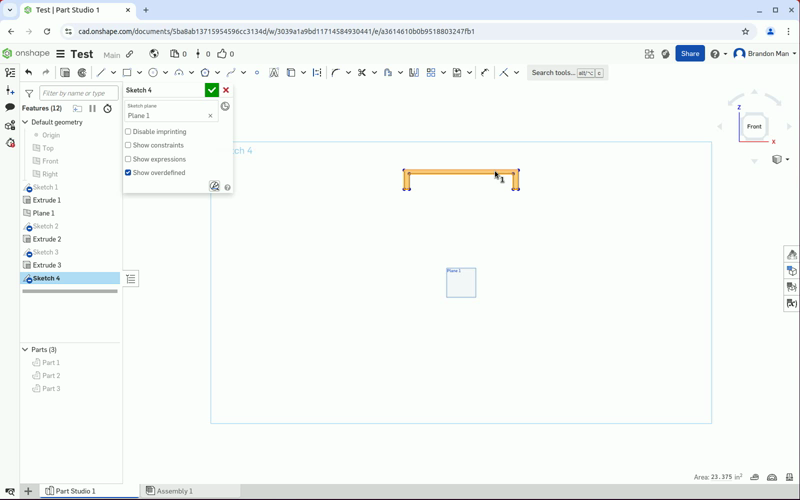
mouse_move(73, 352)
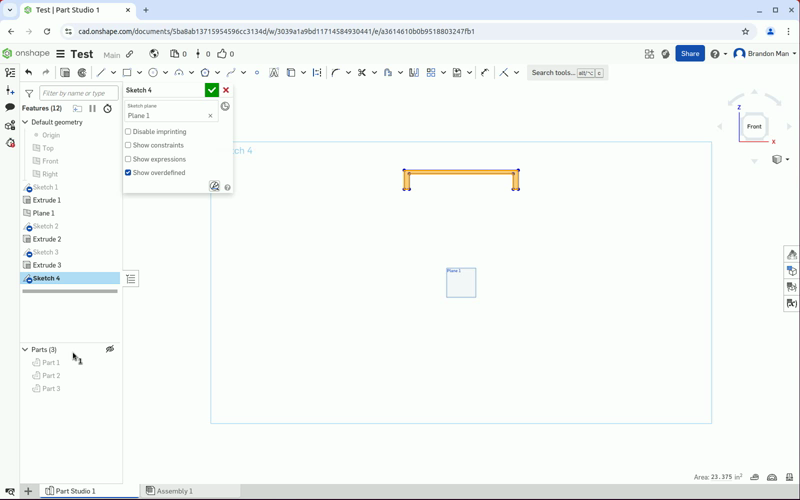
key(shift+y)
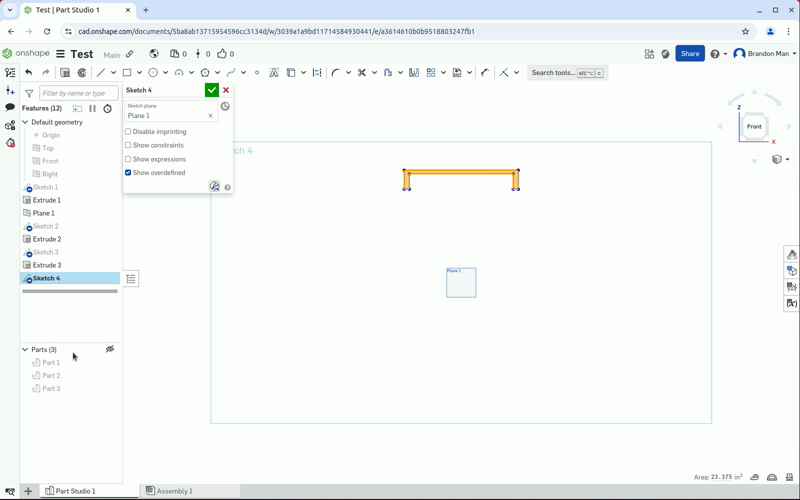
key(shift+e)
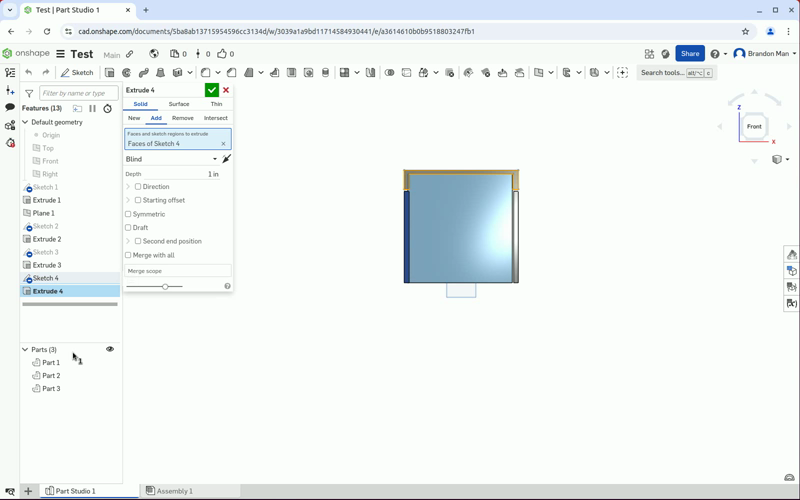
mouse_move(143, 106)
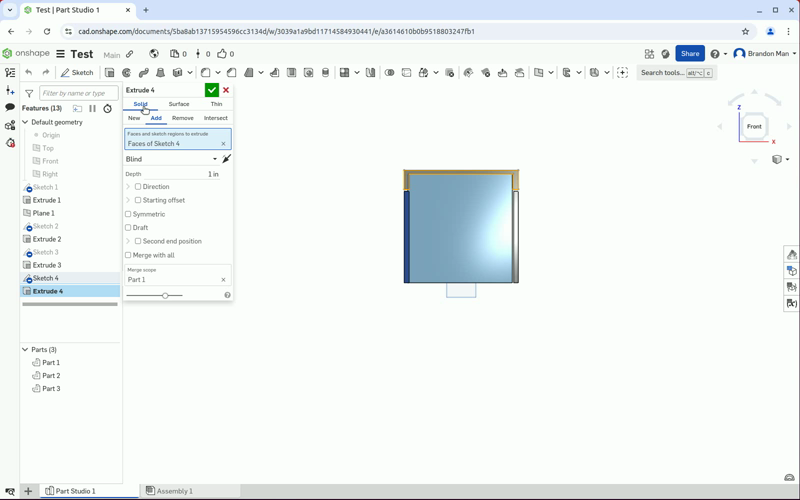
click(143, 106)
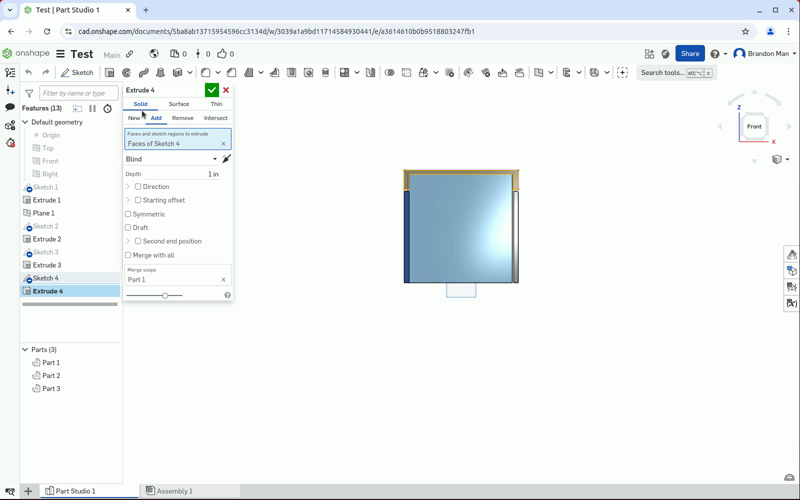
mouse_move(137, 120)
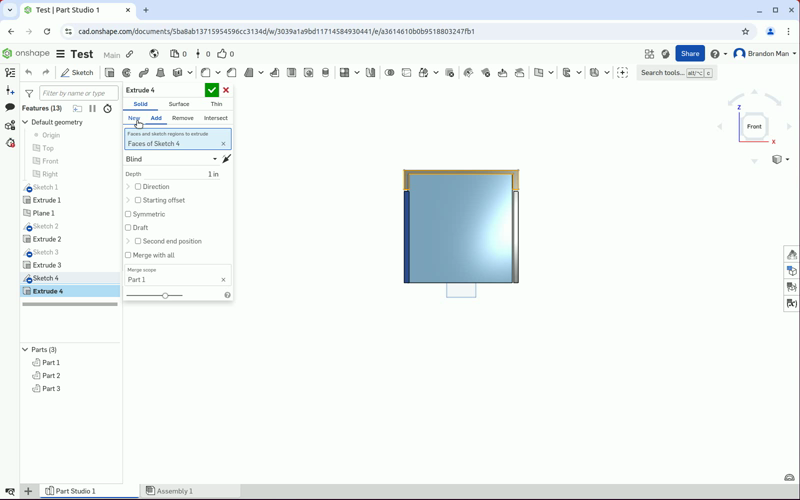
click(137, 120)
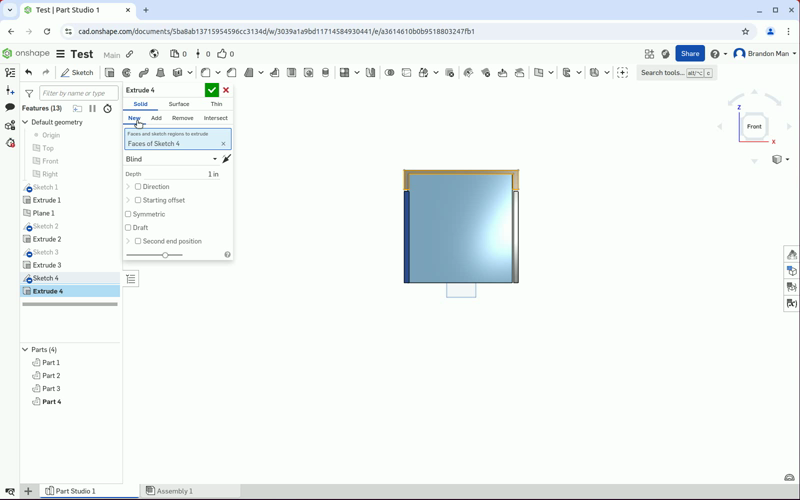
key(tab, 4)
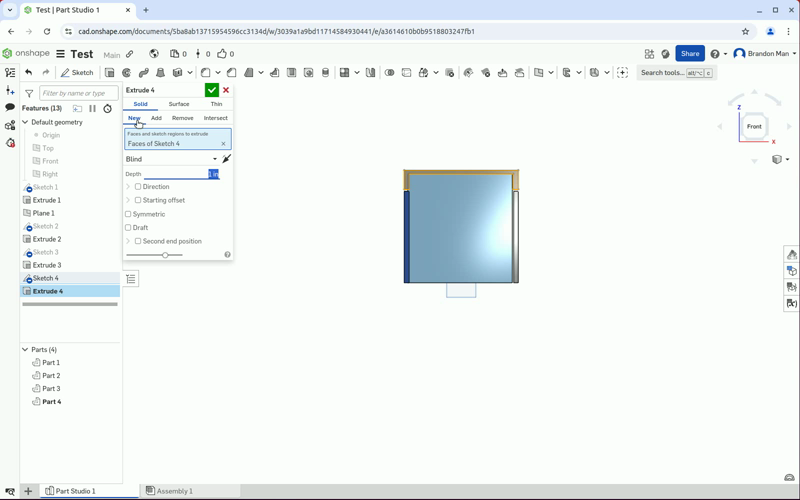
text(0.963)
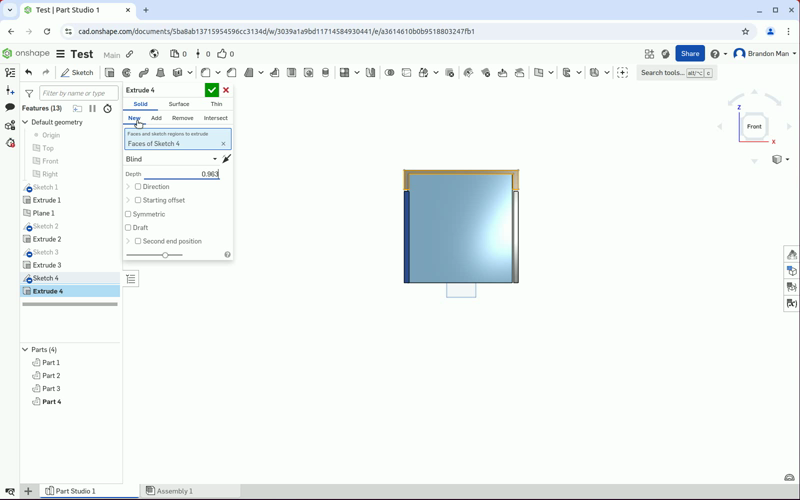
key(enter)
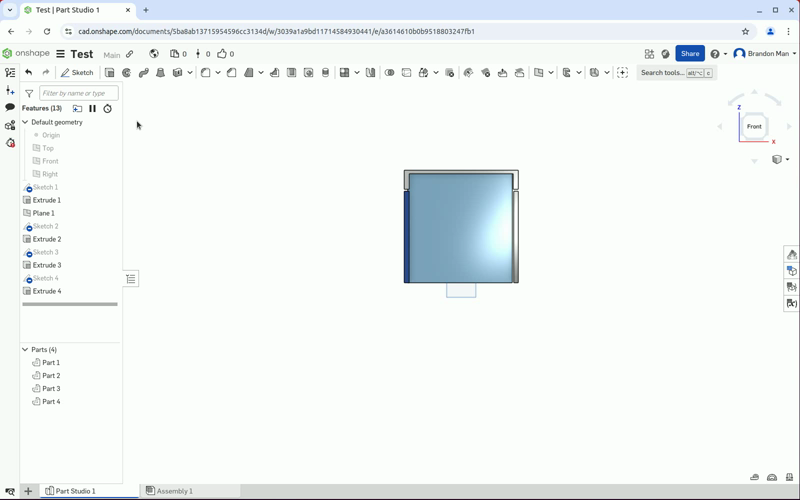
key(shift+h)
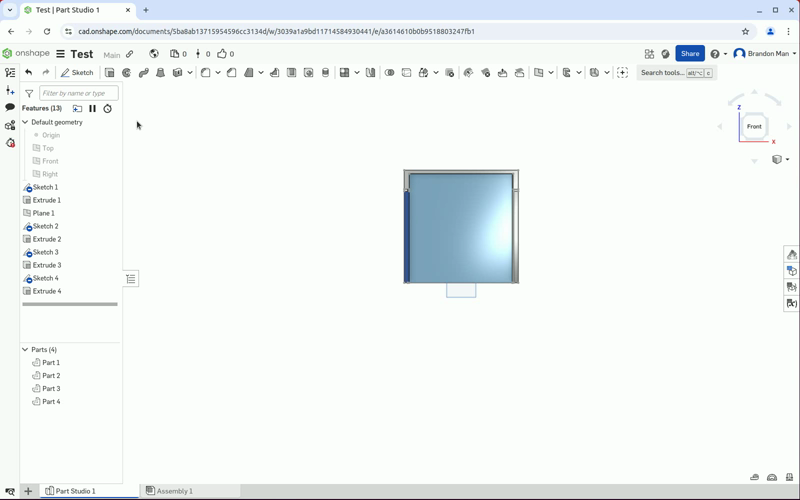
key(shift+h)
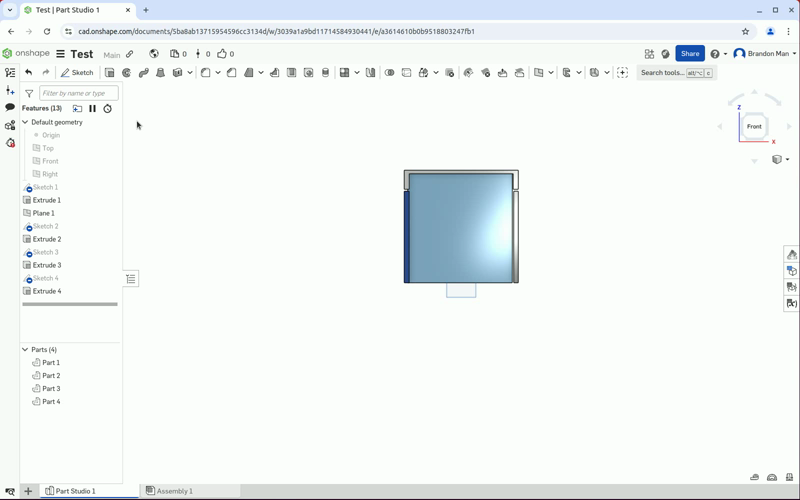
mouse_move(73, 189)
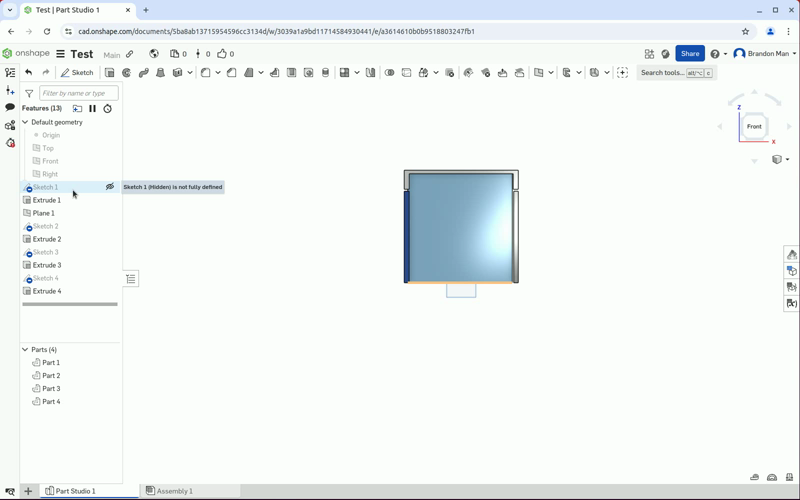
click(73, 189)
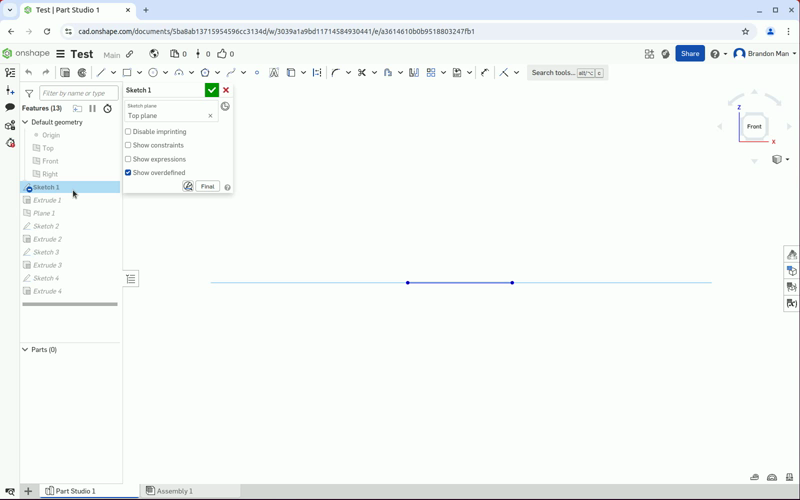
mouse_move(229, 92)
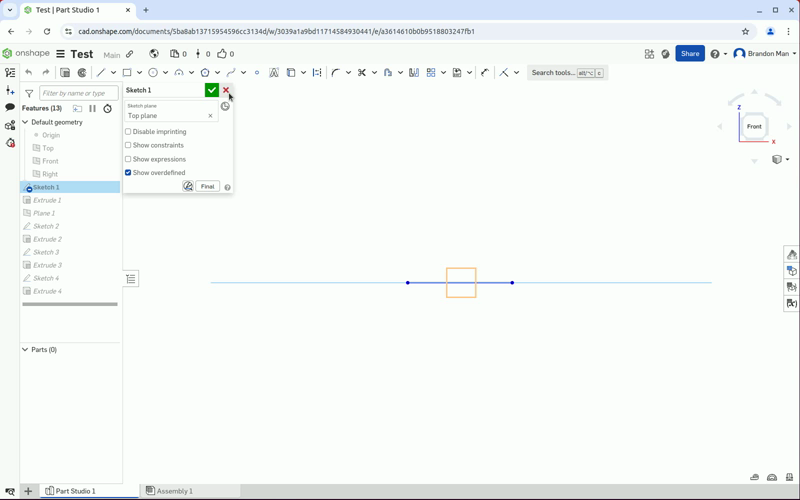
click(229, 92)
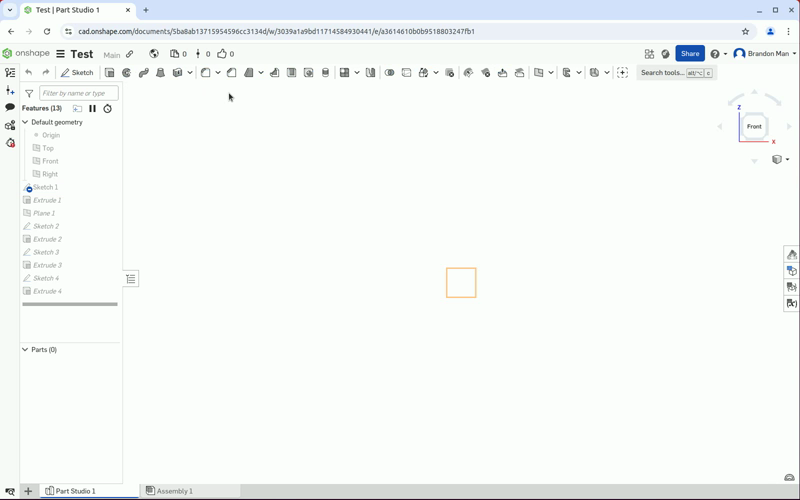
key(shift+s)
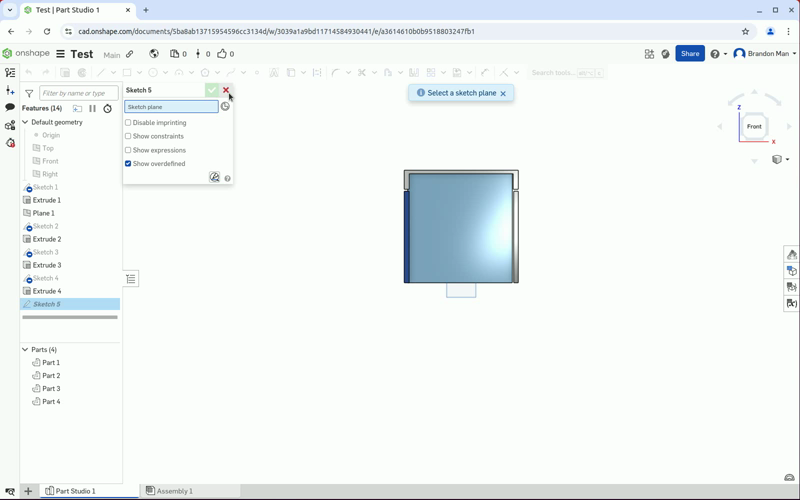
mouse_move(73, 215)
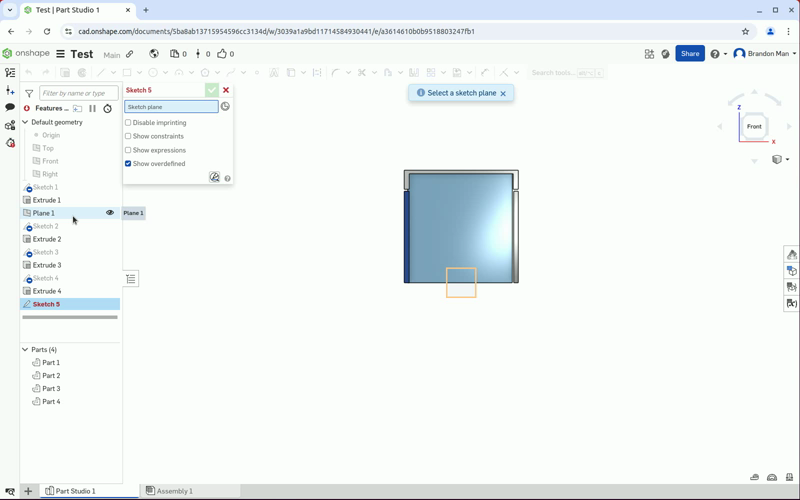
click(73, 215)
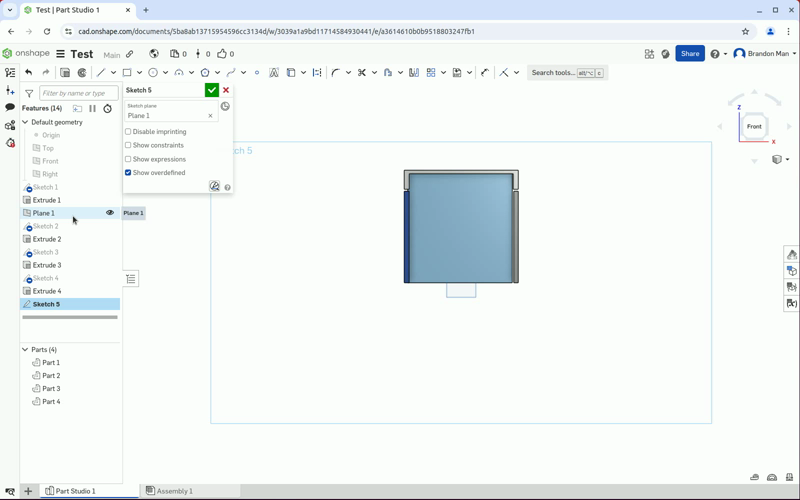
mouse_move(73, 352)
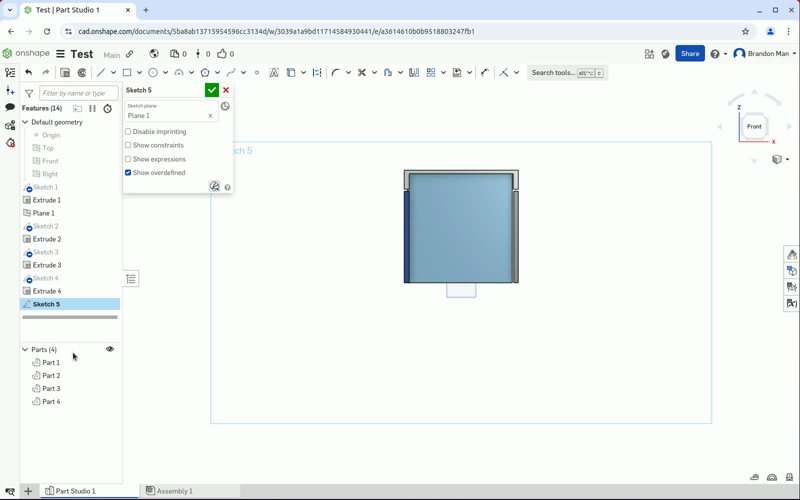
key(y)
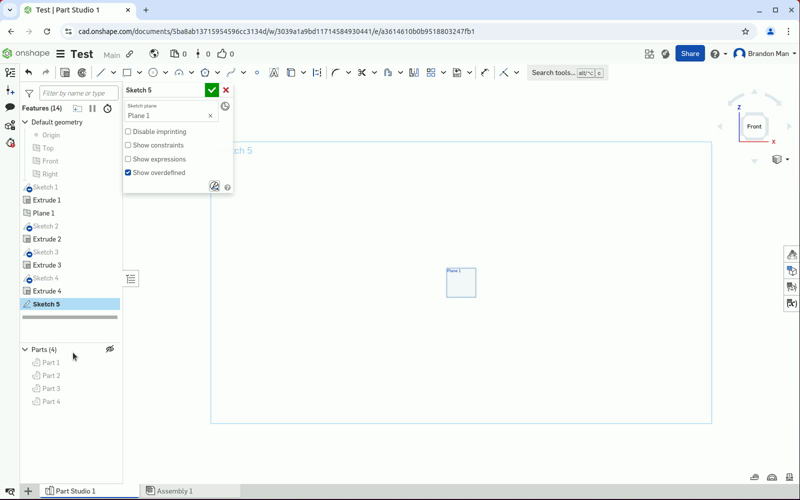
key(l)
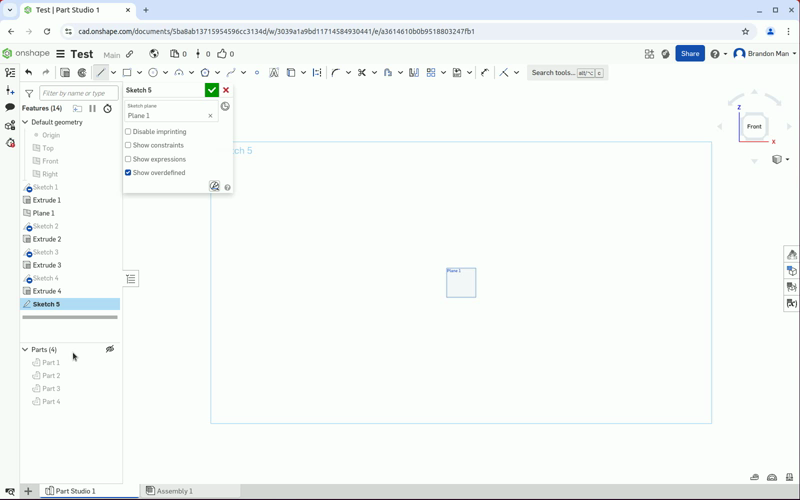
key_down(shift)
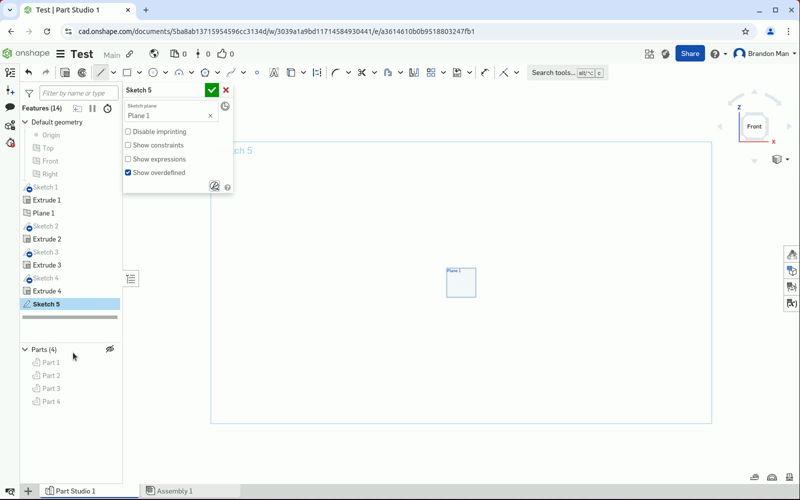
mouse_move(407, 189)
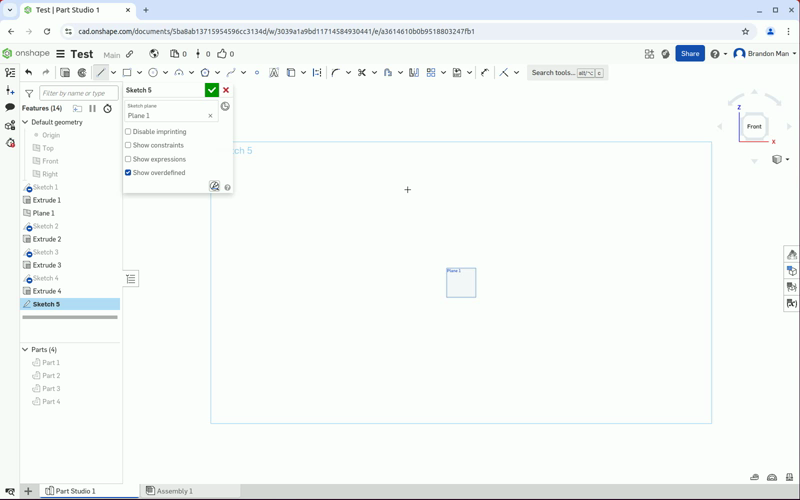
click(407, 189)
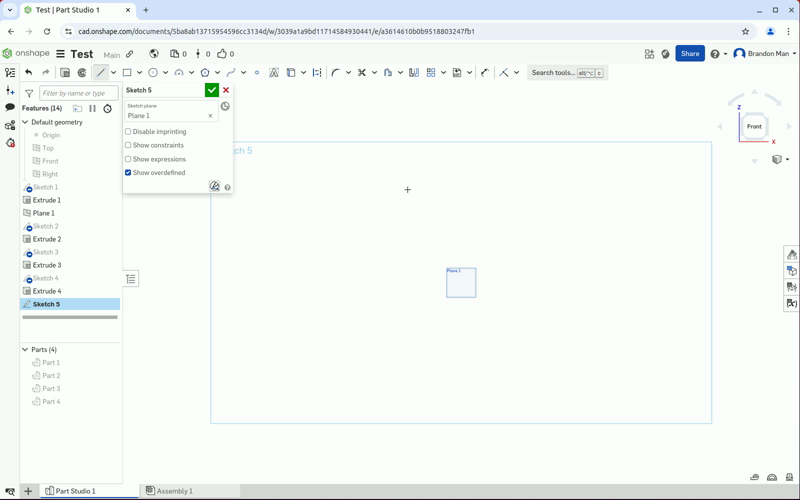
key_up(shift)
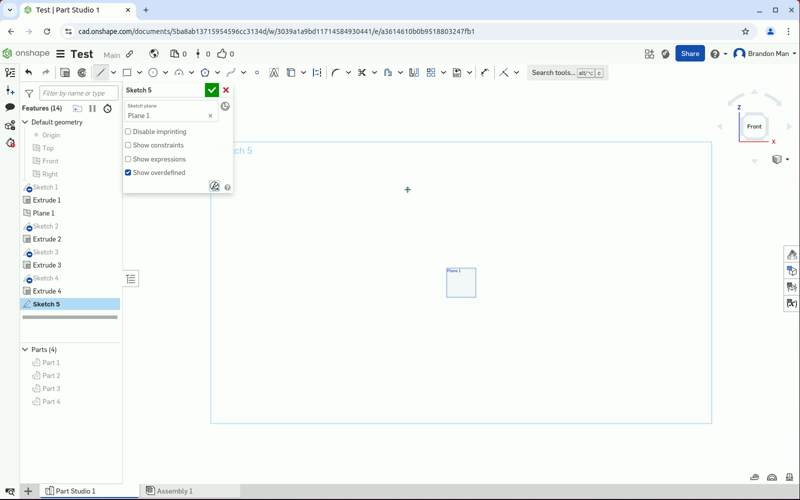
key_down(shift)
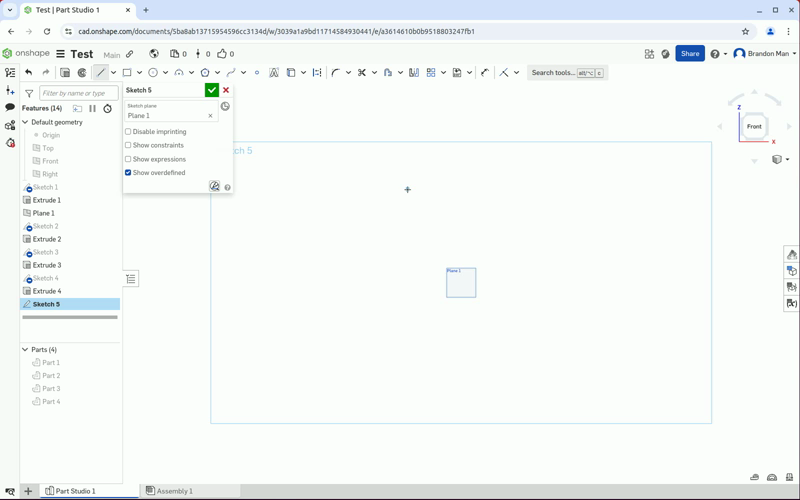
mouse_move(512, 189)
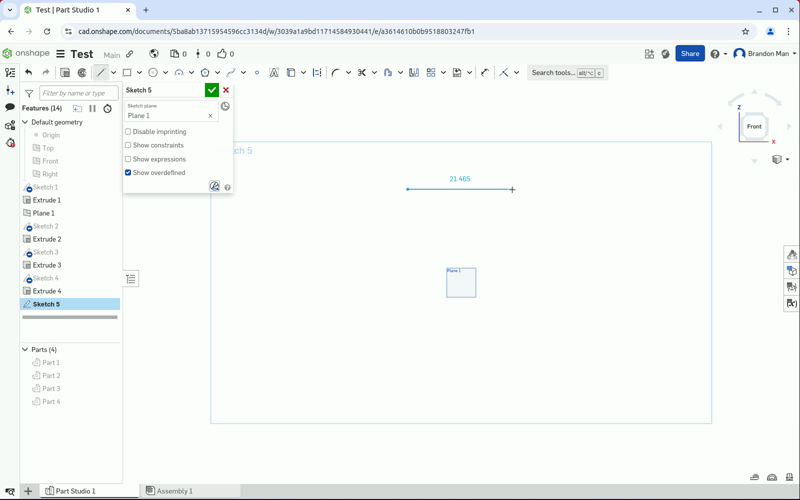
click(512, 189)
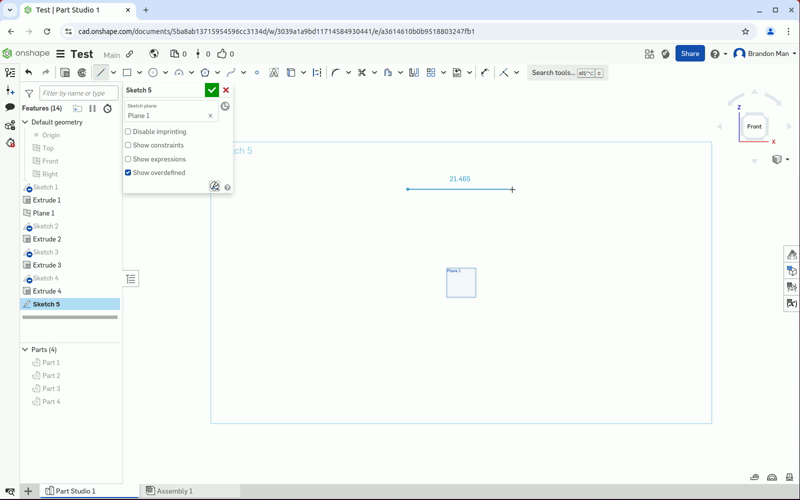
key_up(shift)
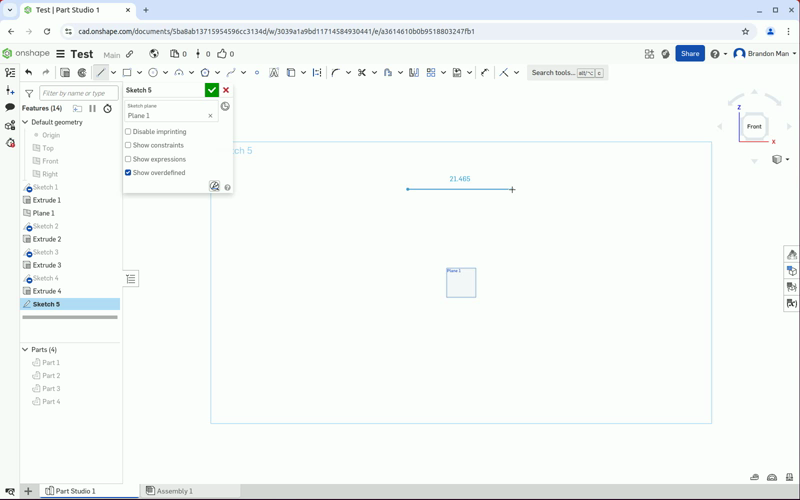
key_down(shift)
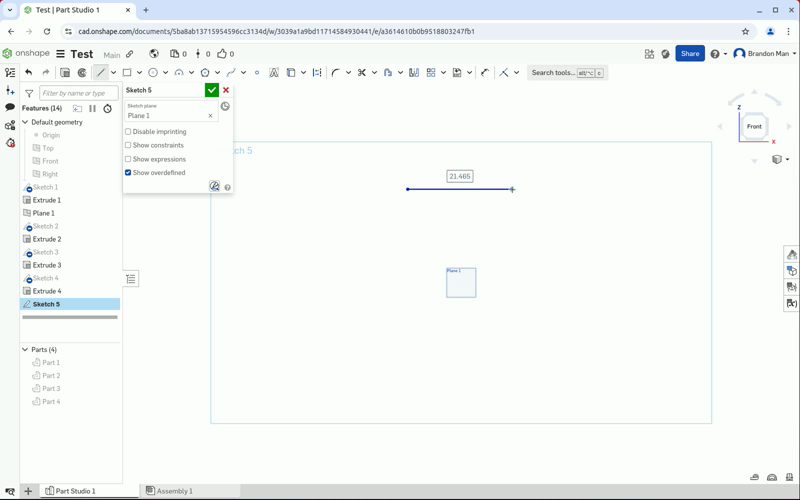
mouse_move(542, 189)
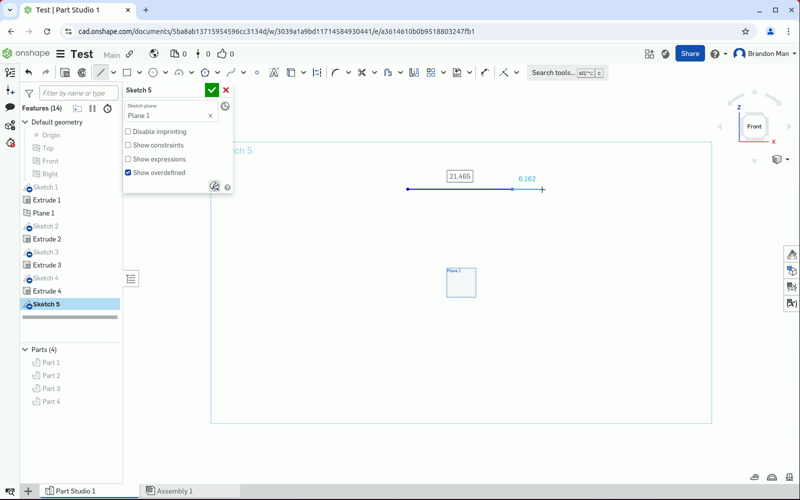
mouse_move(512, 172)
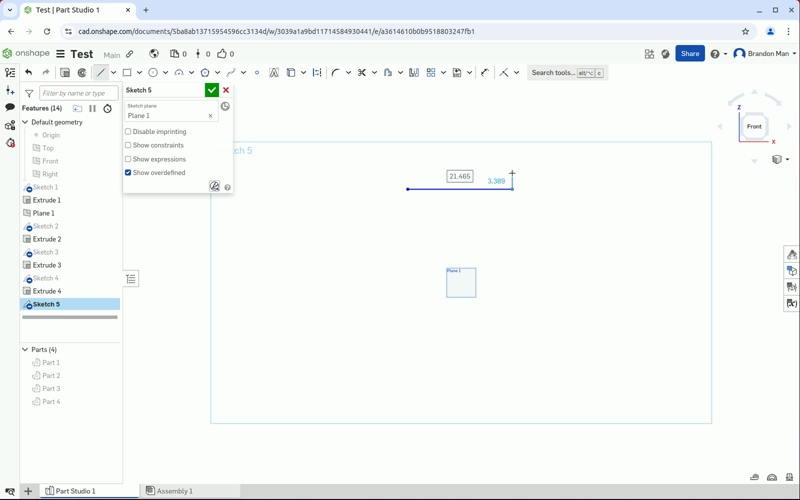
click(512, 172)
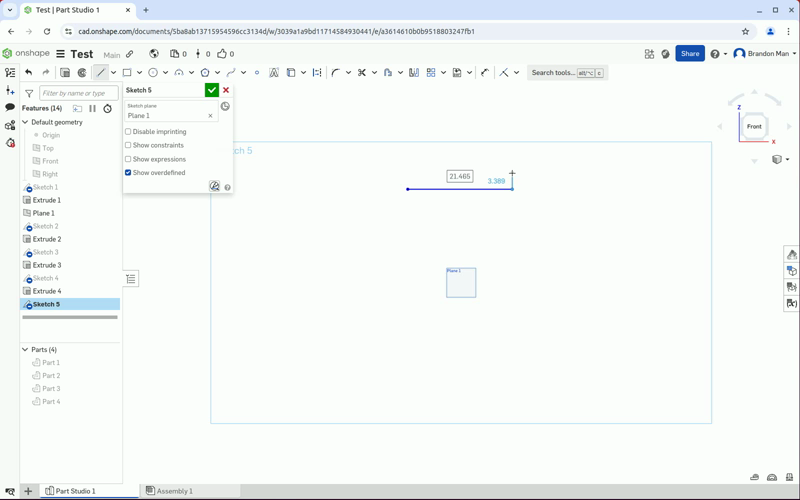
key_up(shift)
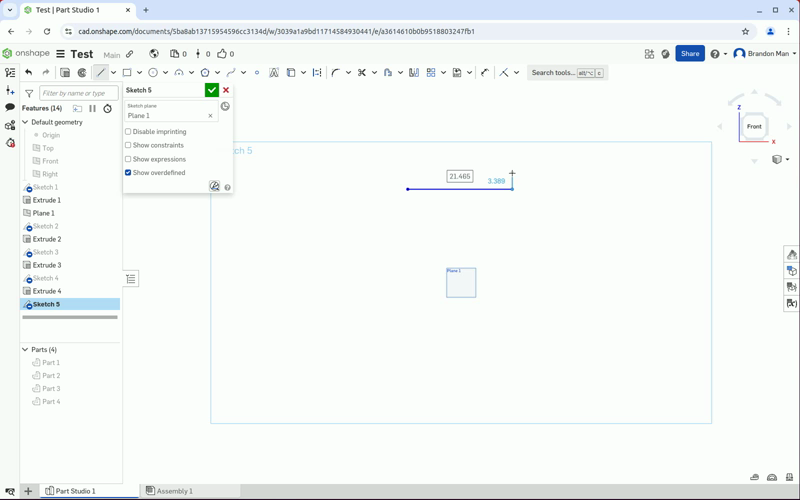
key_down(shift)
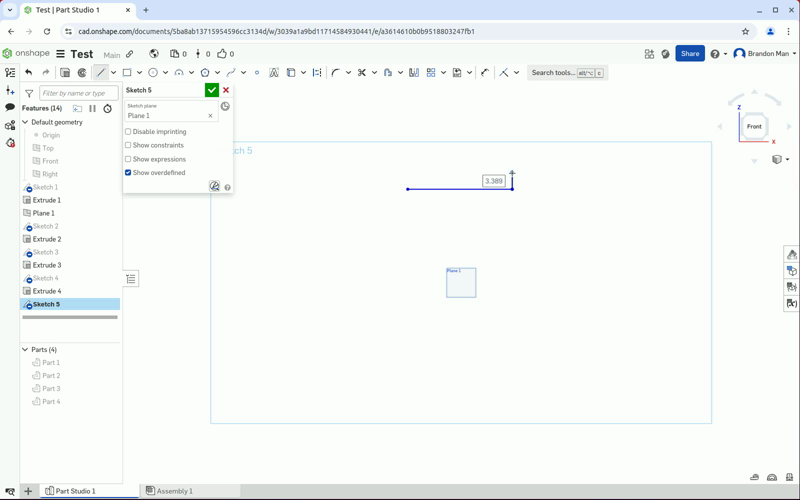
mouse_move(407, 172)
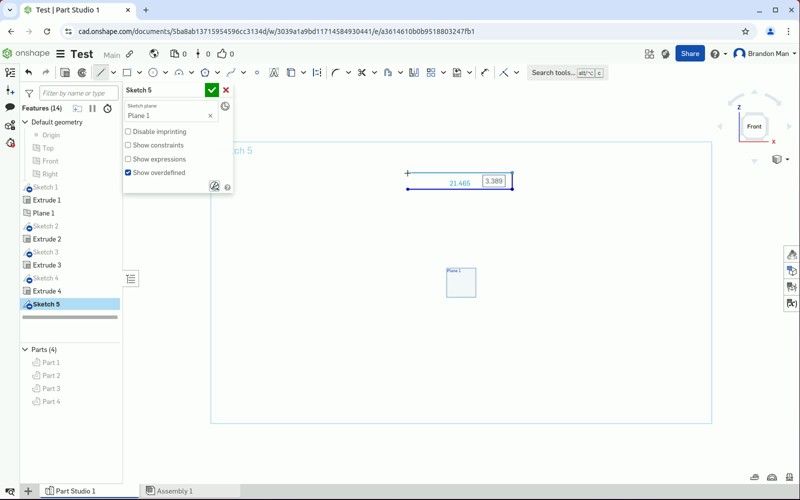
click(407, 172)
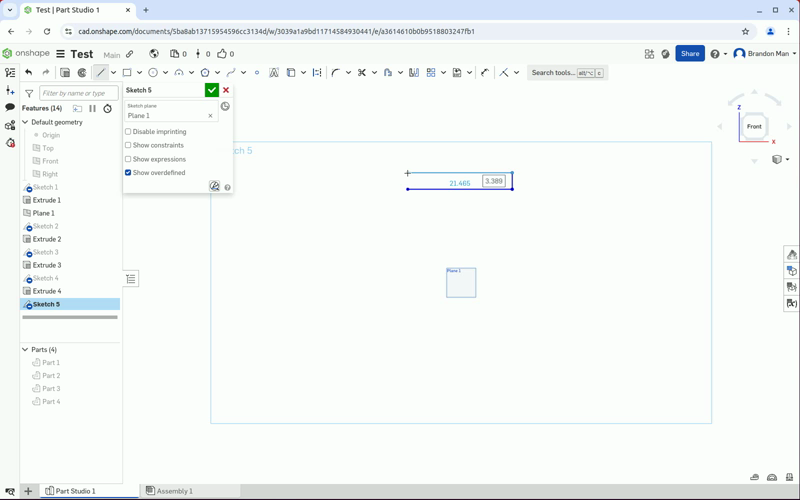
key_up(shift)
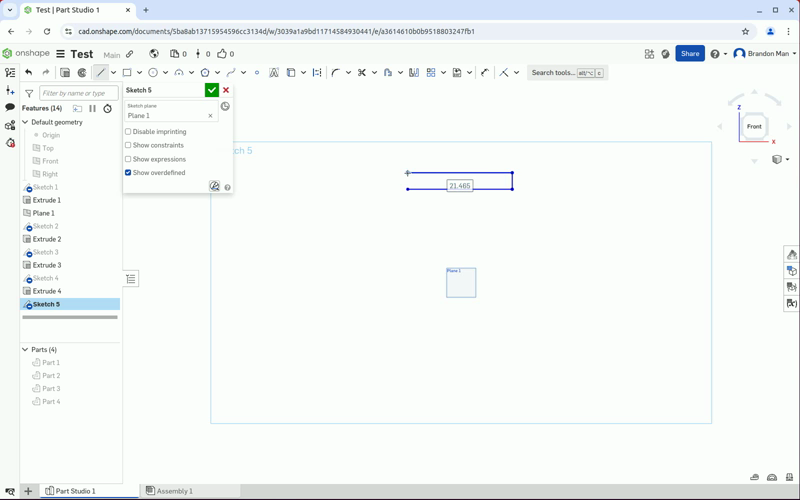
mouse_move(437, 172)
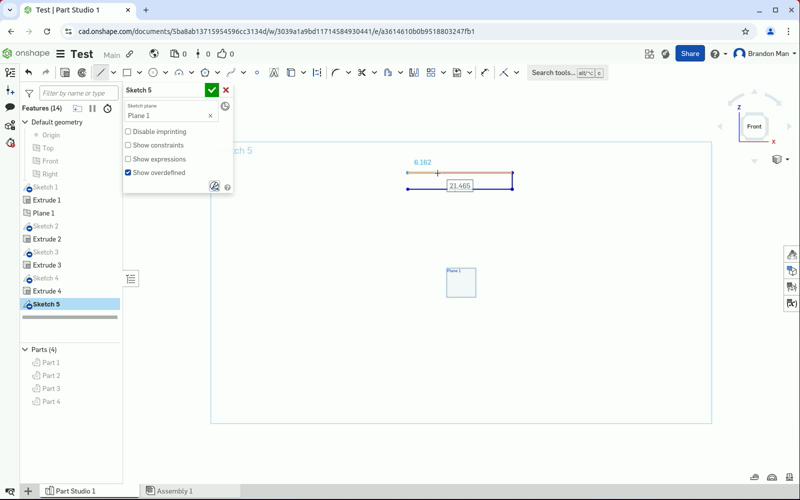
key_down(shift)
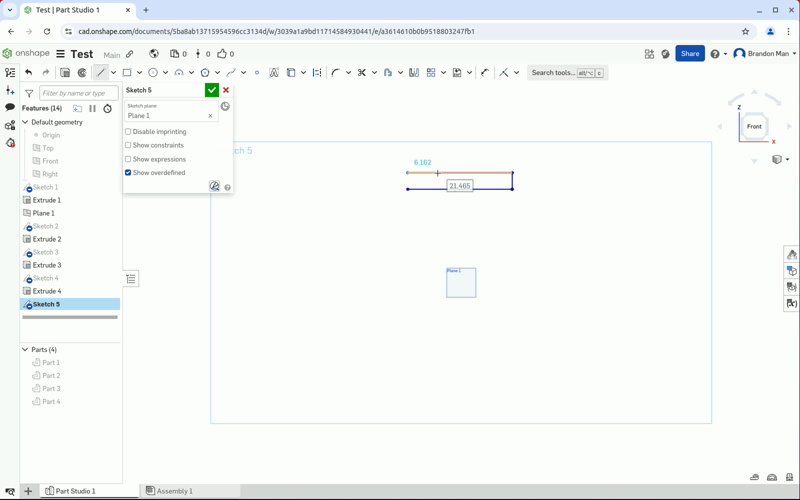
mouse_move(407, 189)
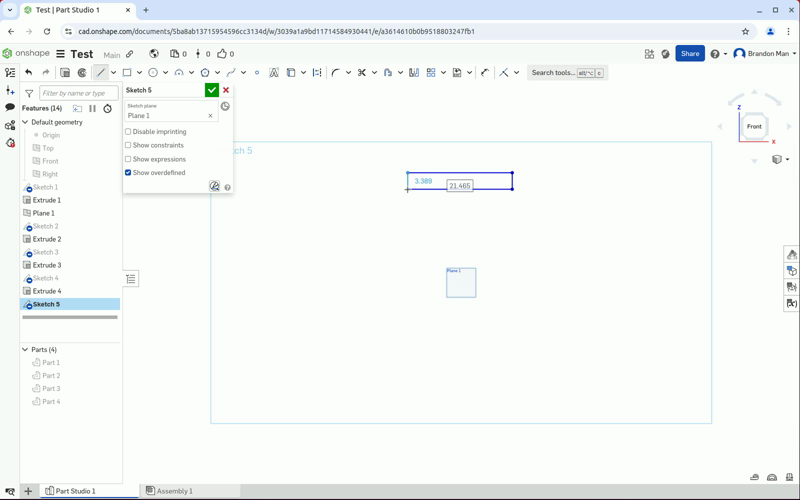
key_up(shift)
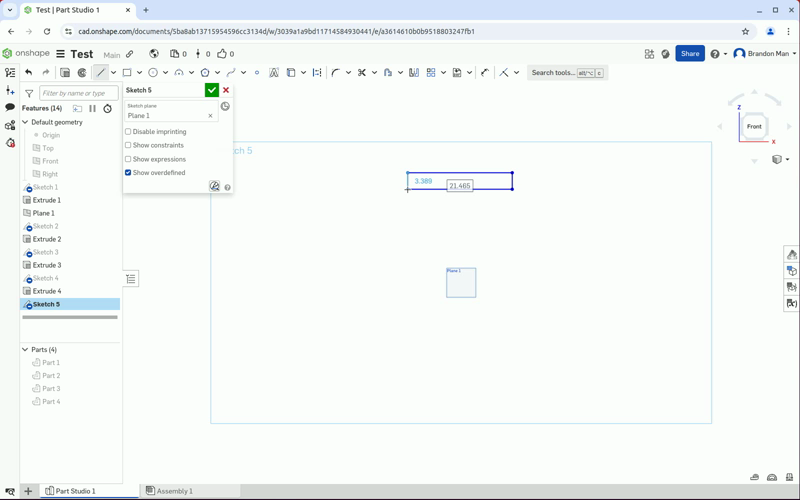
click(407, 189)
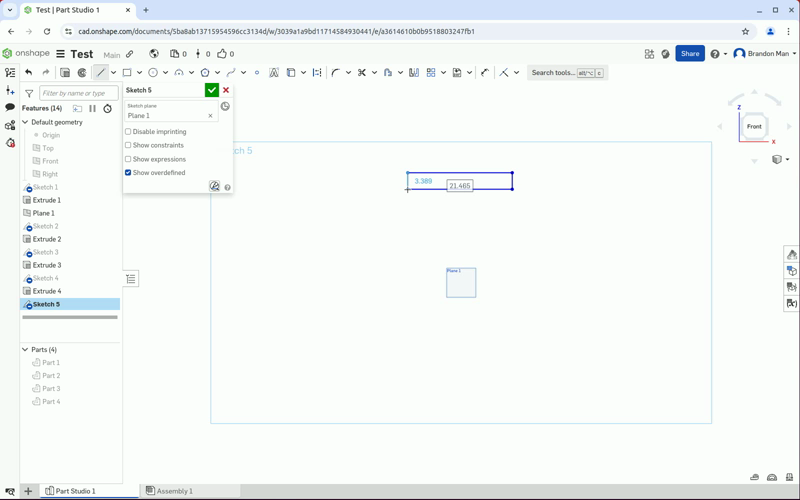
key(esc)
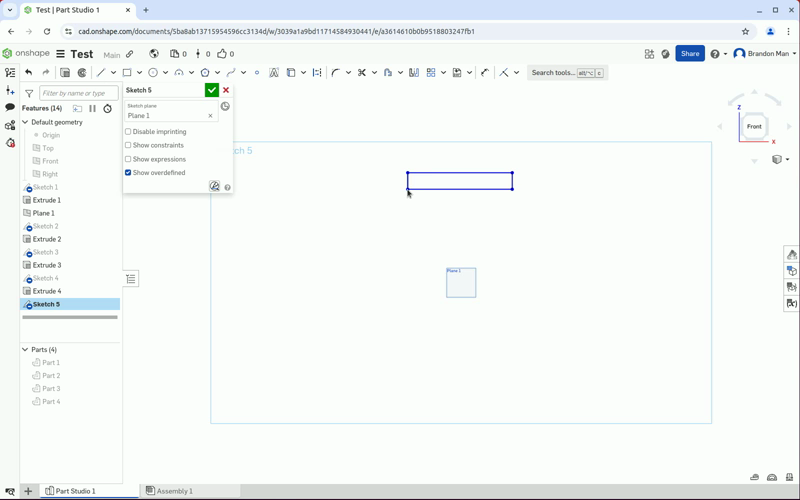
mouse_move(413, 174)
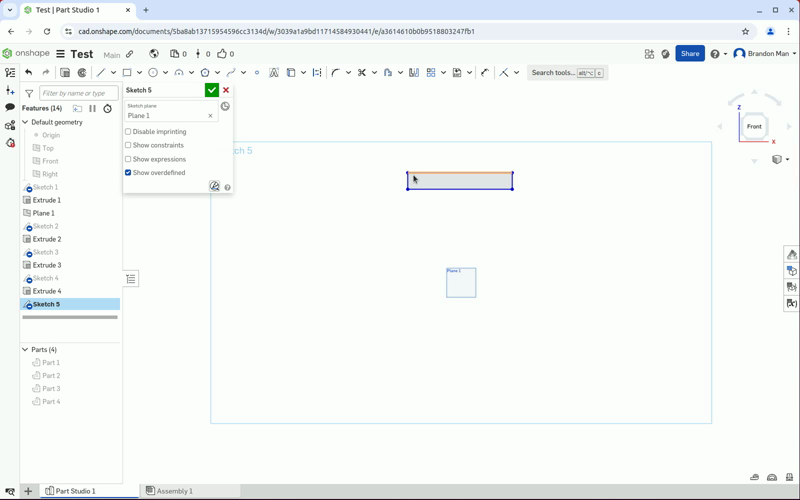
scroll(6)
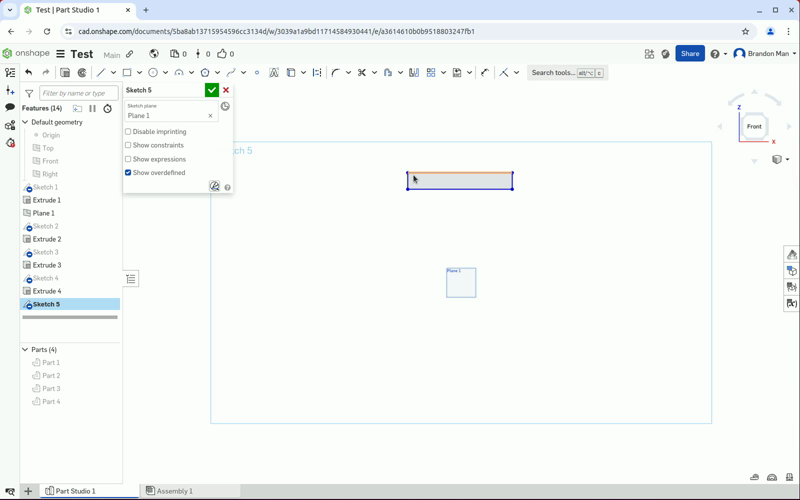
scroll(6)
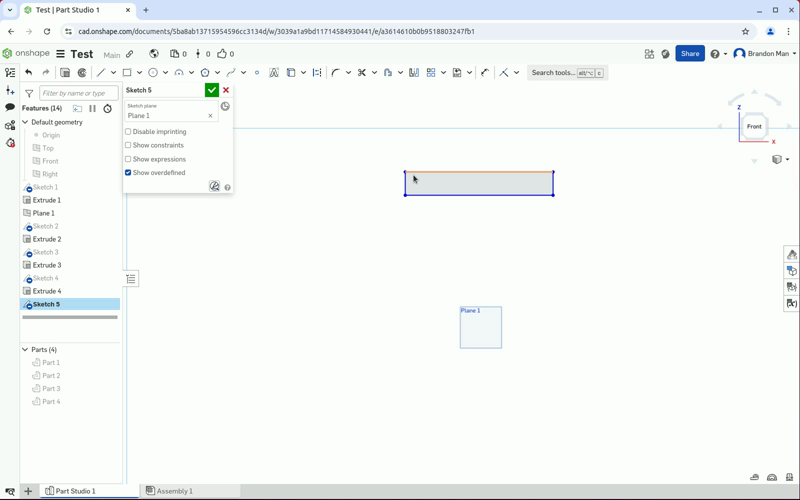
scroll(6)
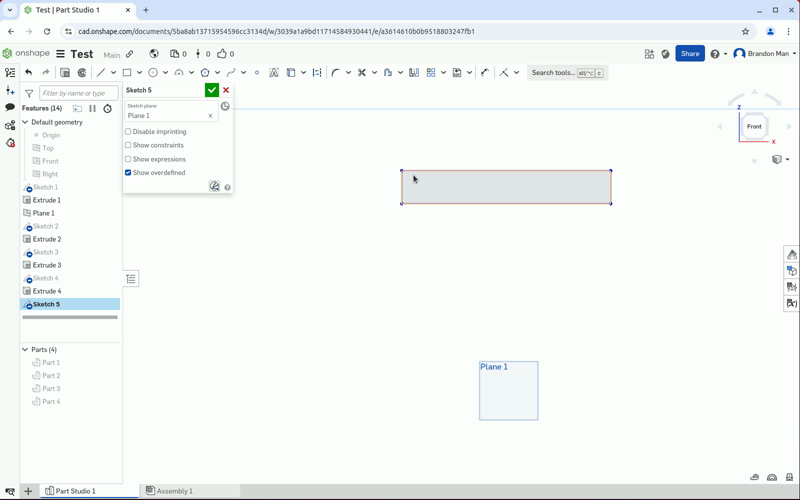
scroll(6)
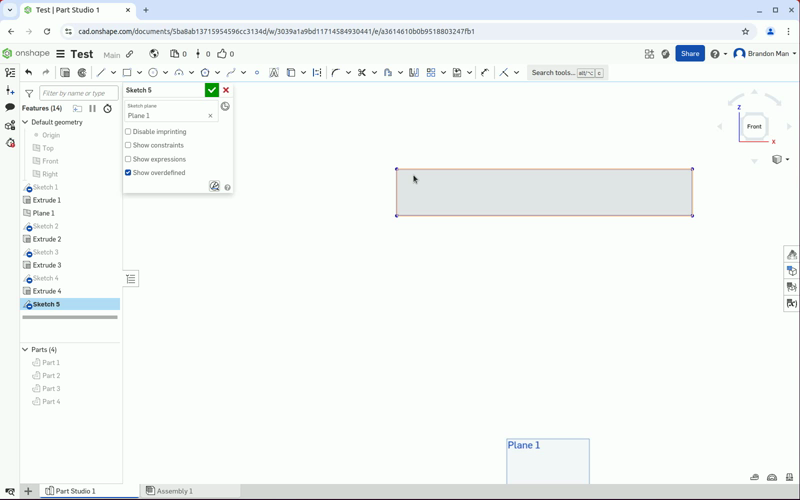
scroll(6)
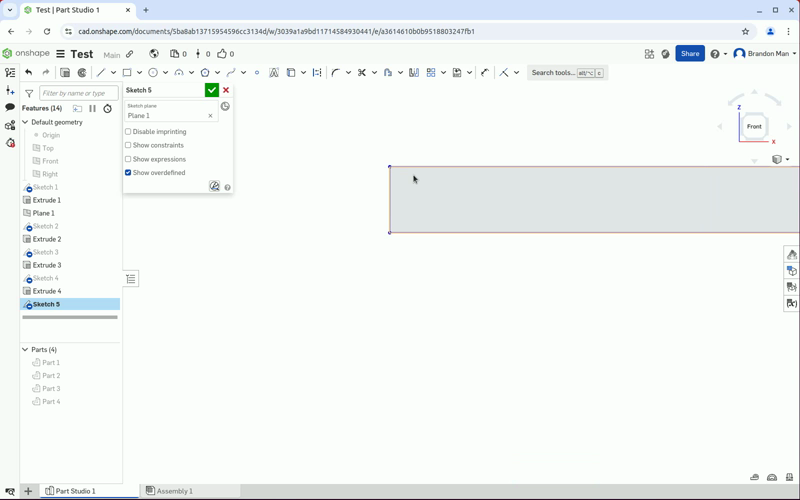
scroll(6)
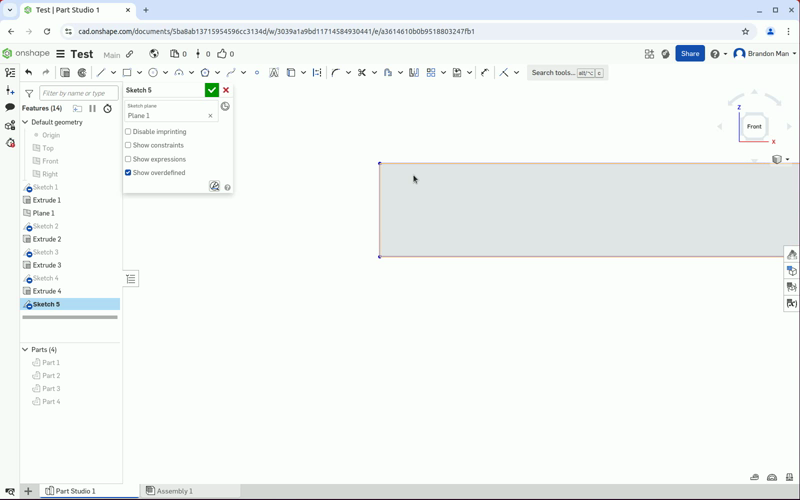
scroll(6)
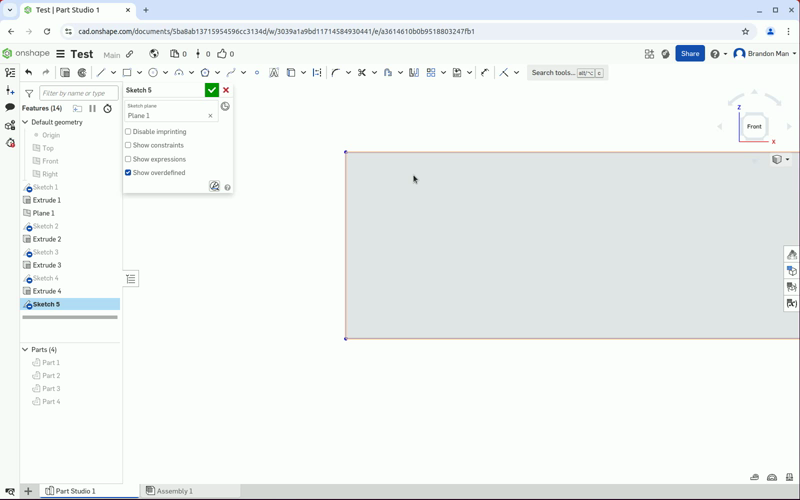
click(413, 174)
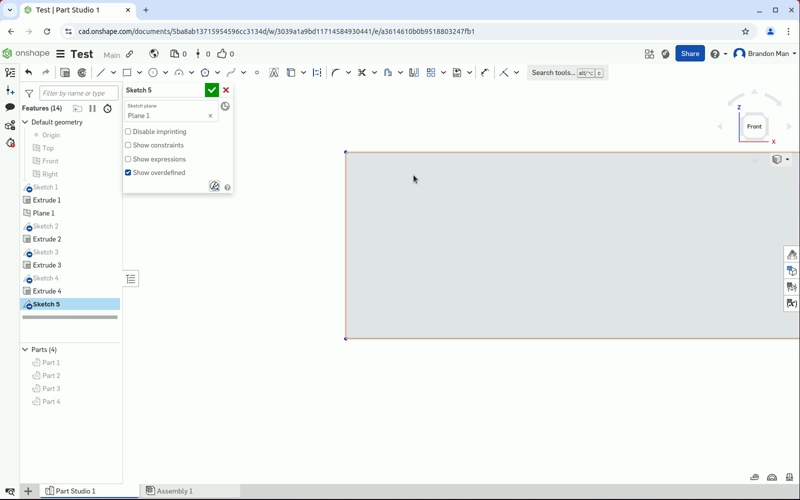
scroll(-6)
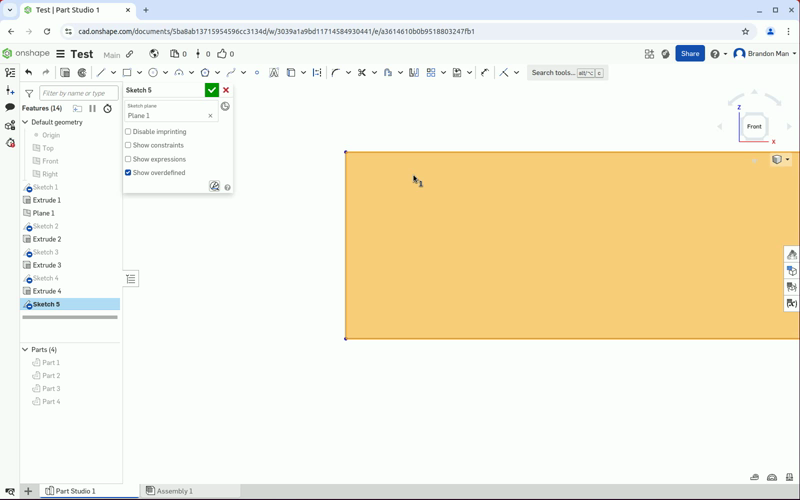
scroll(-6)
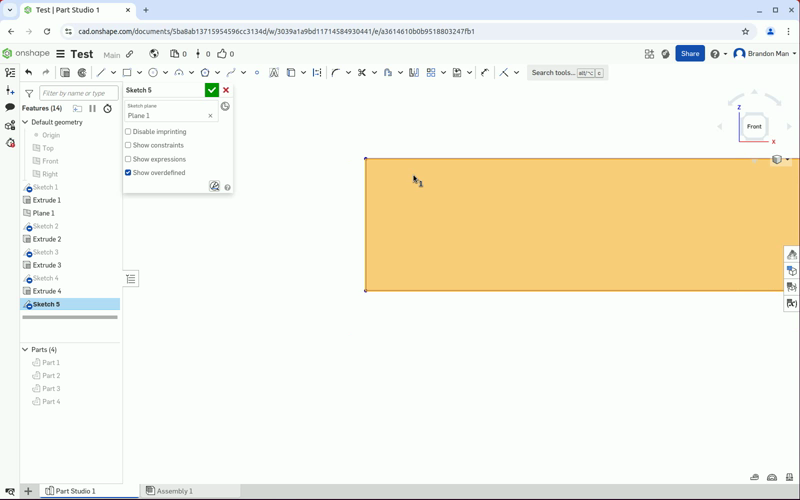
scroll(-6)
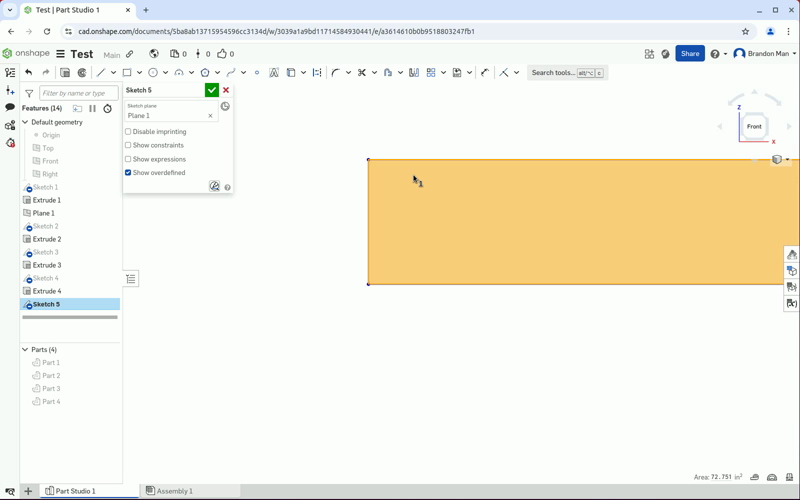
scroll(-6)
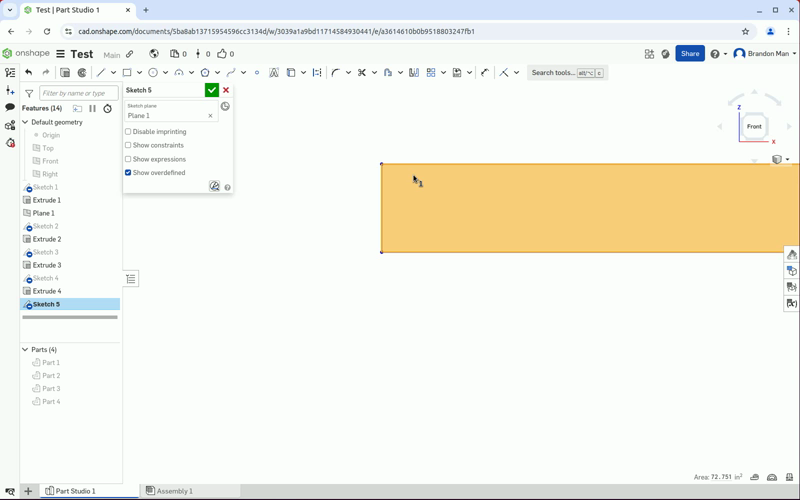
scroll(-6)
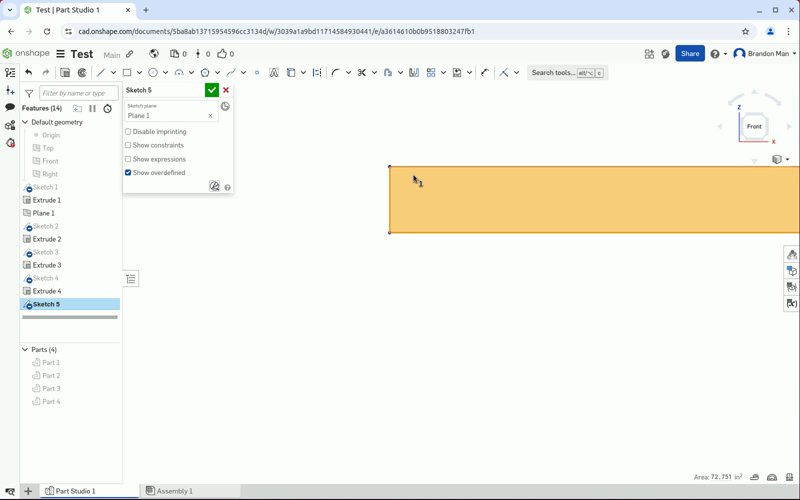
scroll(-6)
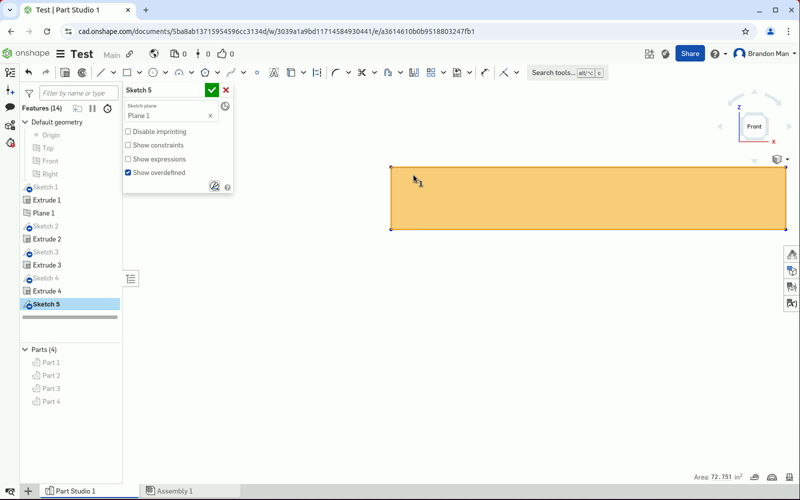
scroll(-6)
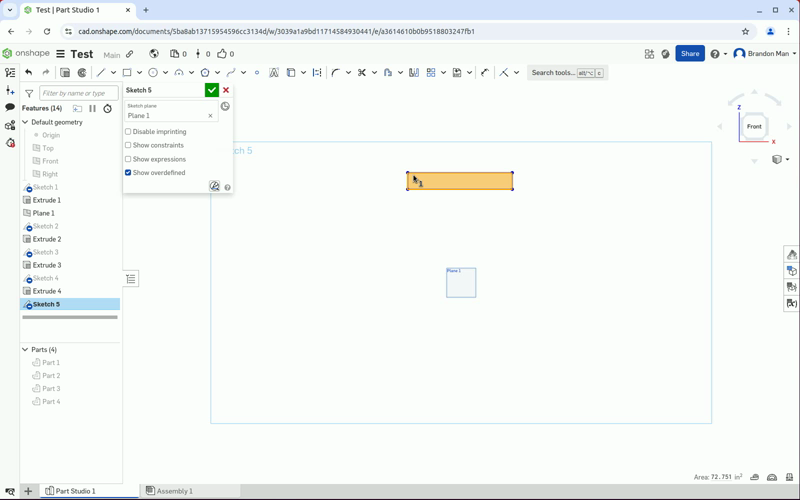
mouse_move(73, 352)
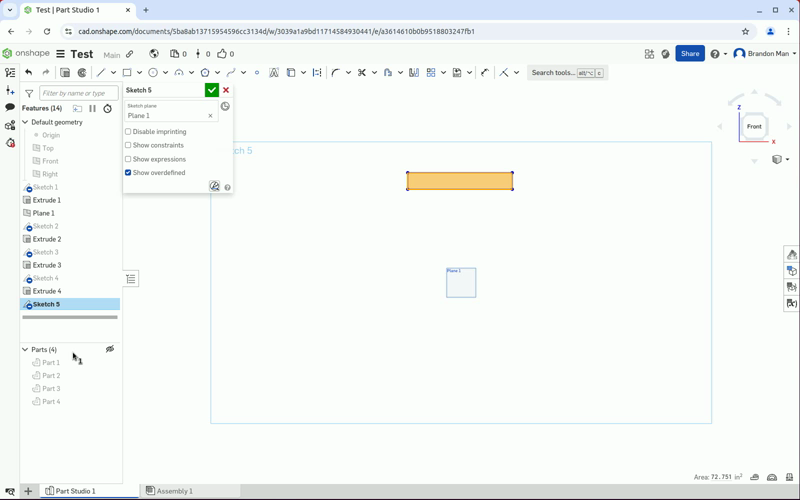
key(shift+y)
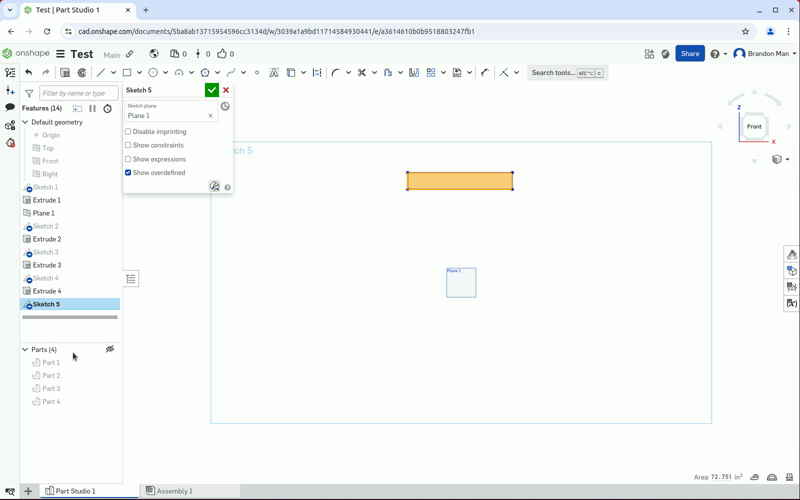
key(shift+e)
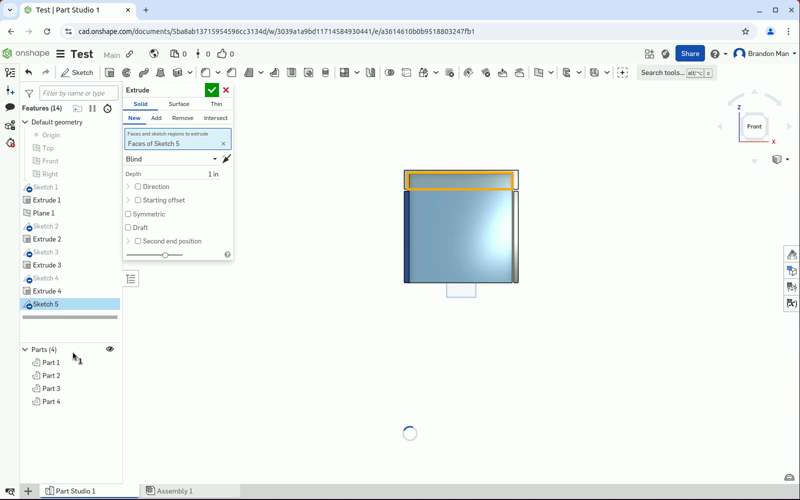
mouse_move(143, 106)
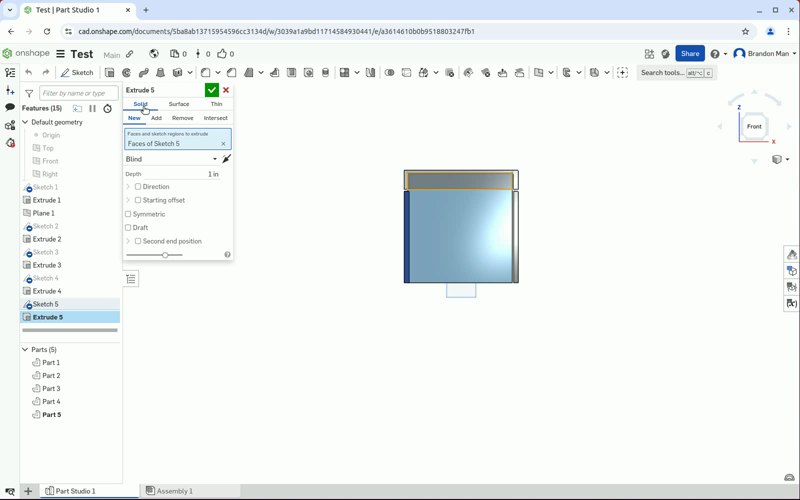
click(143, 106)
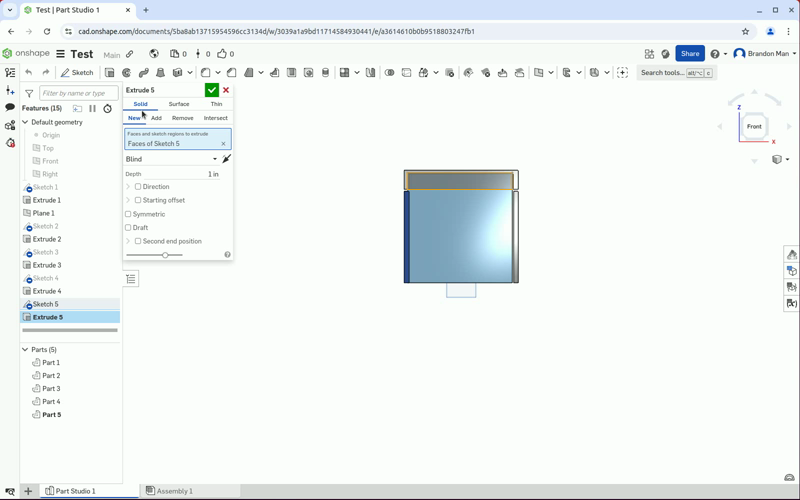
mouse_move(137, 120)
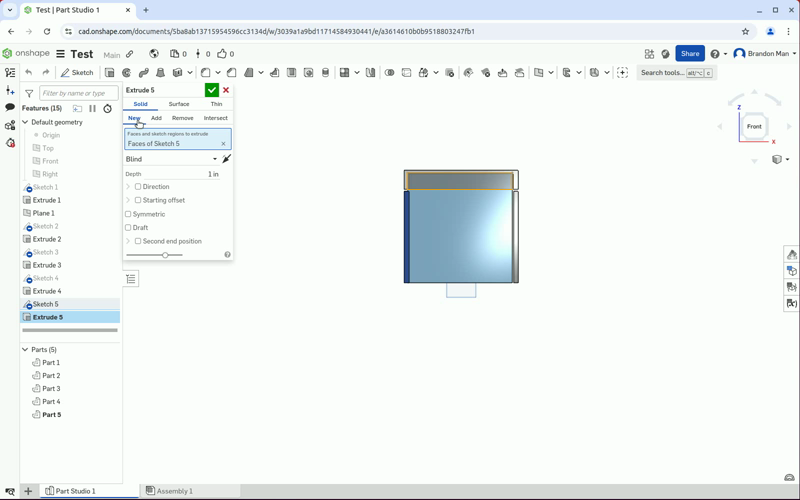
click(137, 120)
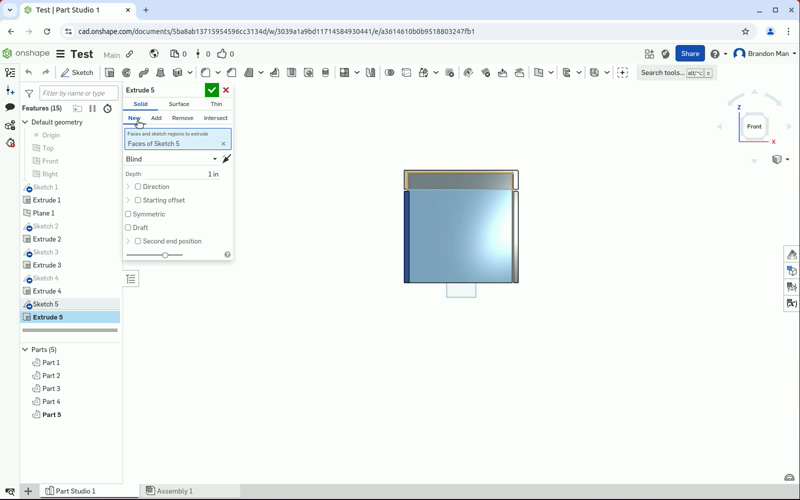
key(tab, 4)
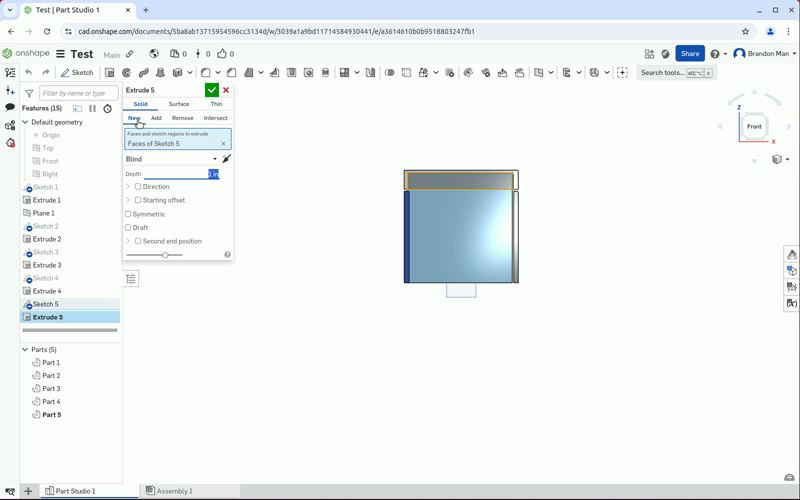
text(0.963)
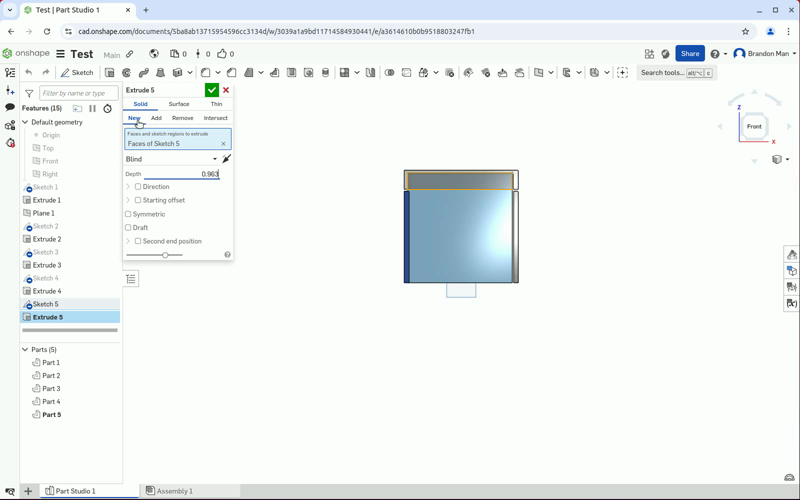
key(enter)
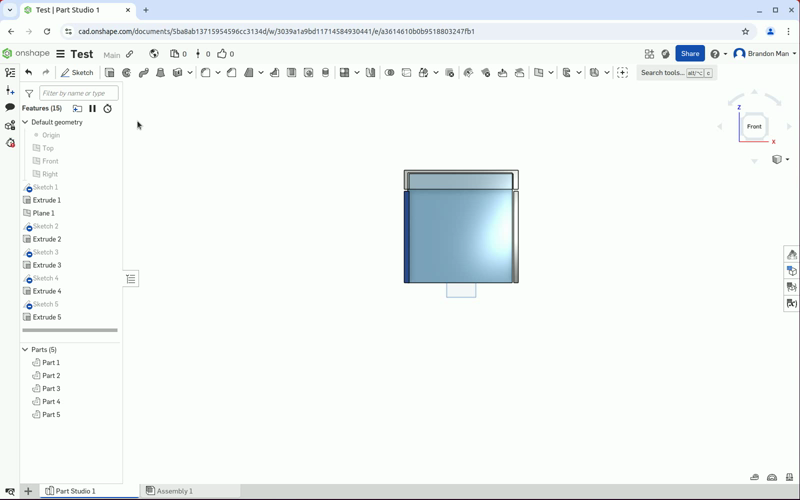
key(shift+h)
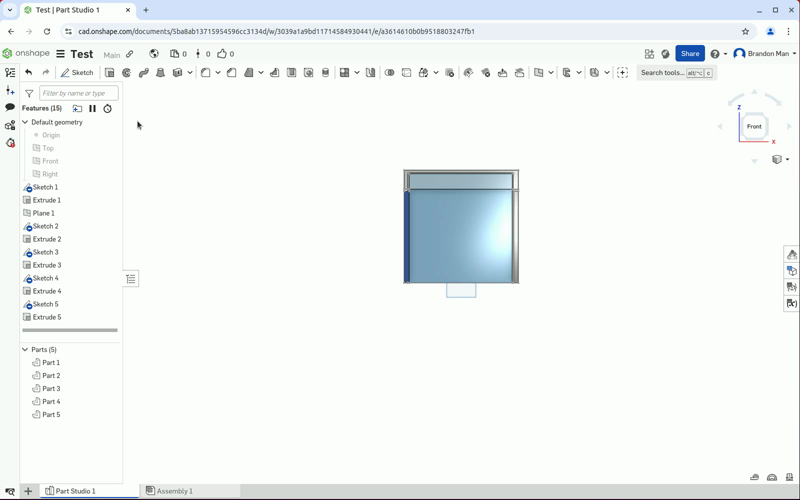
key(shift+h)
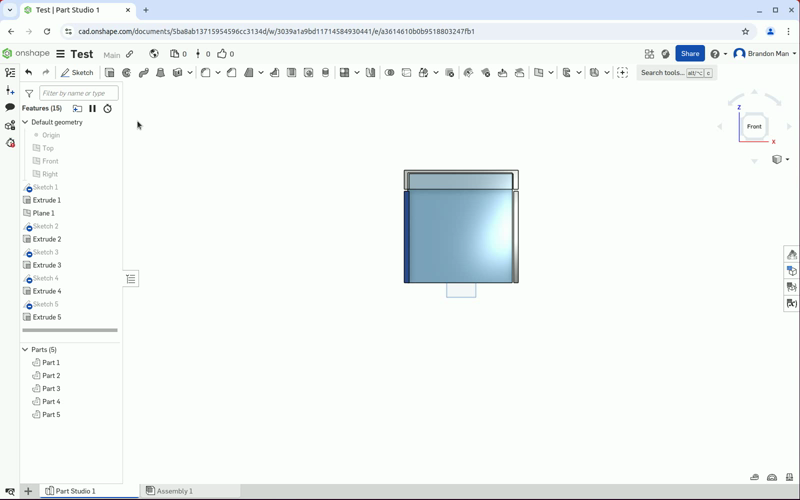
mouse_move(73, 189)
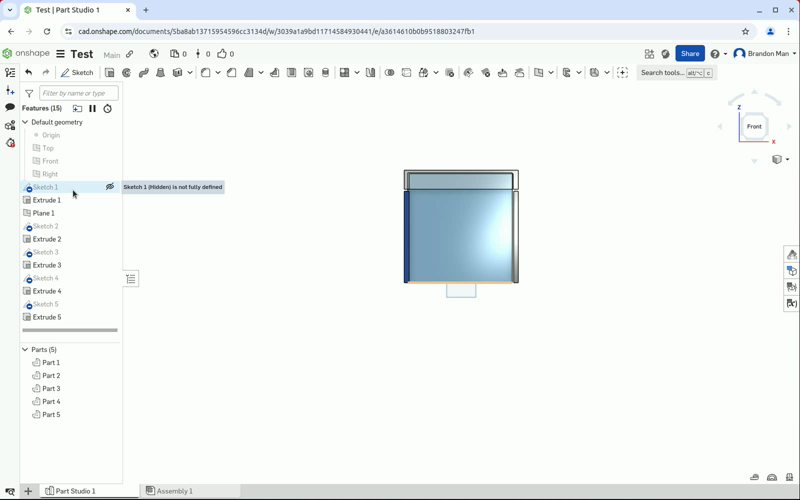
click(73, 189)
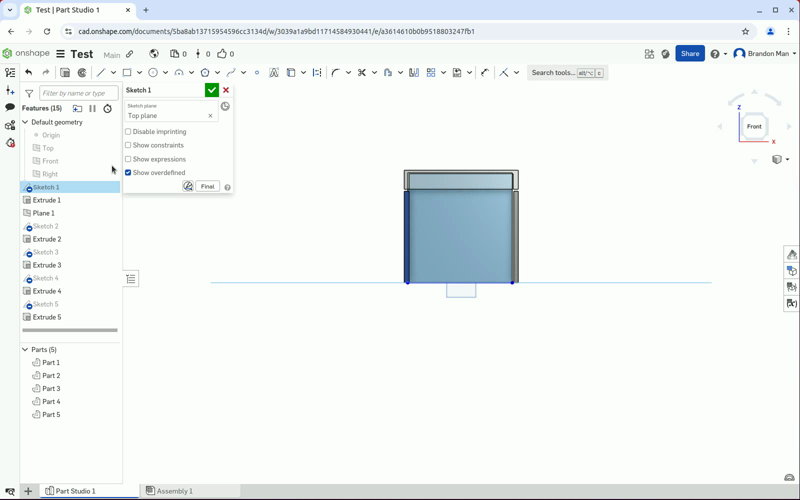
mouse_move(229, 92)
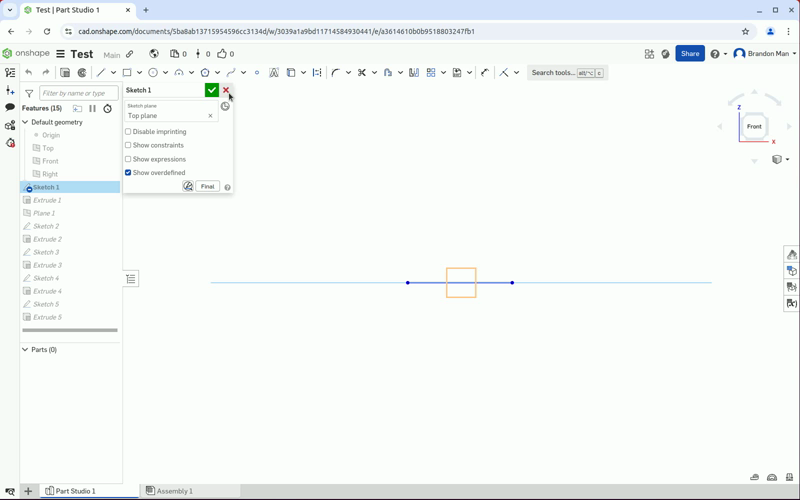
click(229, 92)
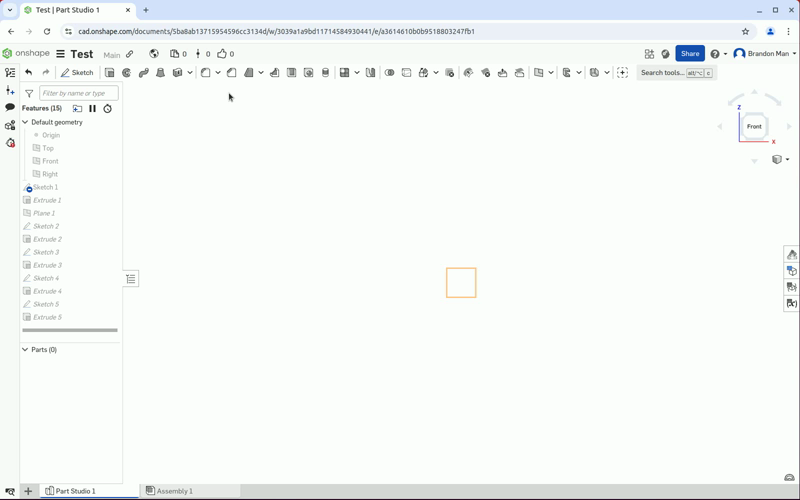
key(shift+s)
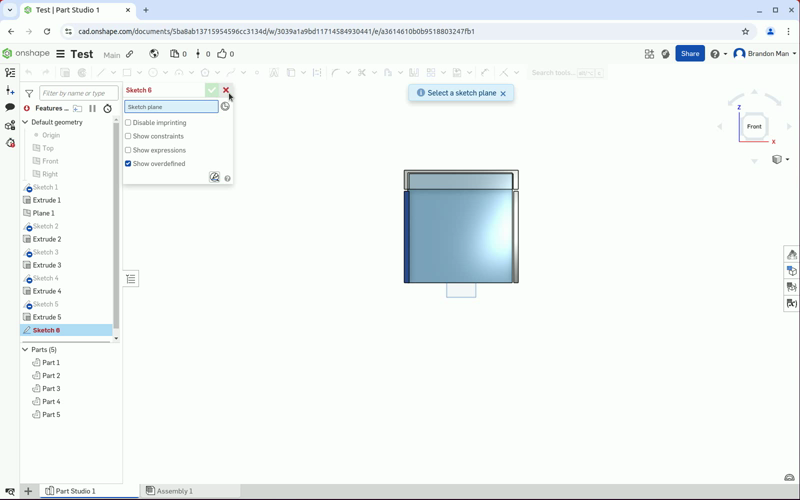
mouse_move(69, 215)
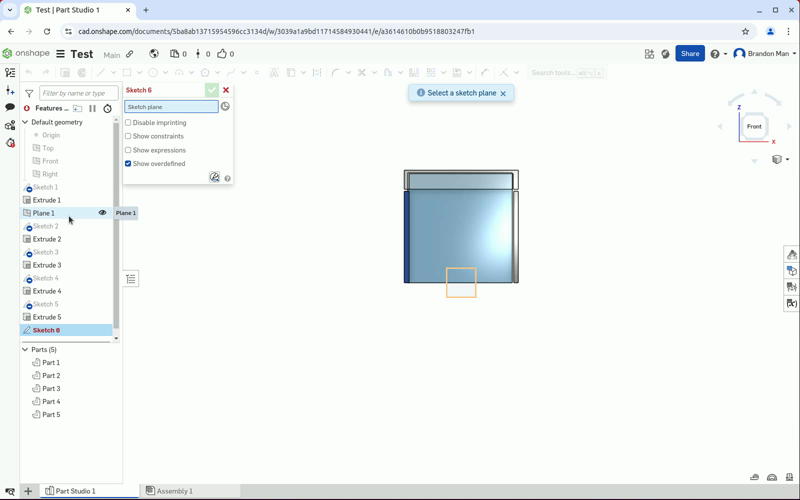
click(69, 215)
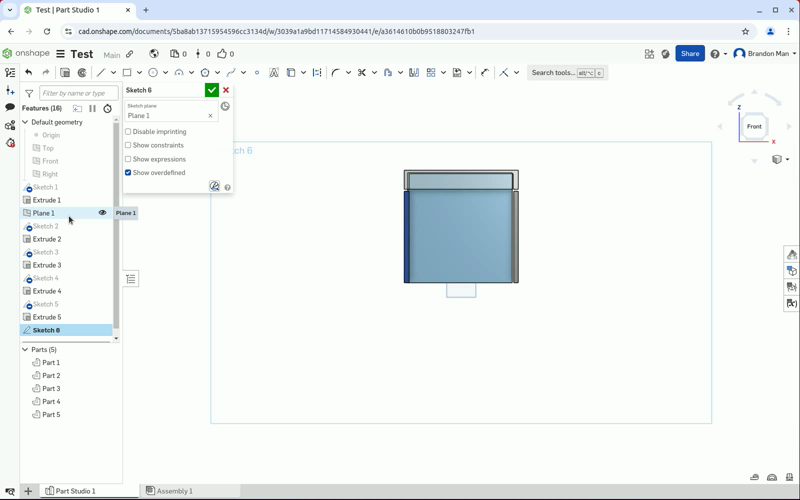
mouse_move(73, 352)
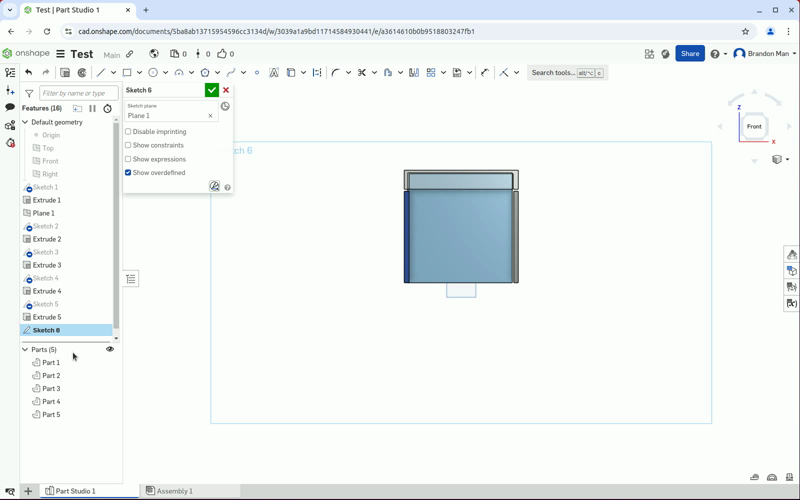
key(y)
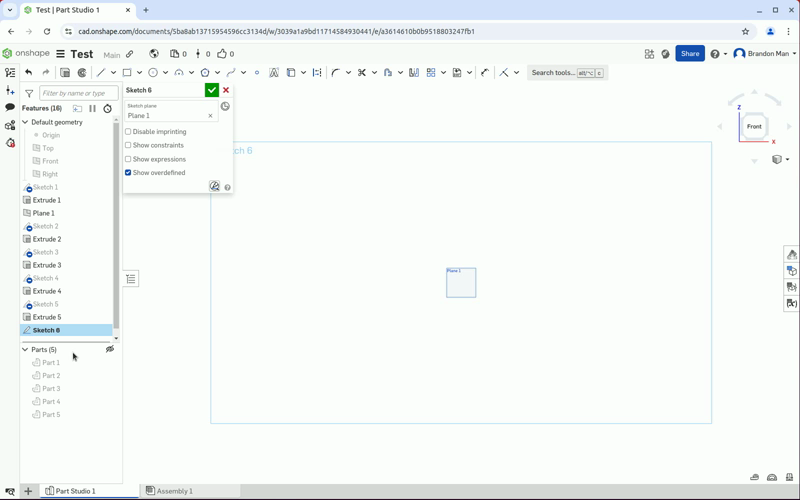
key(l)
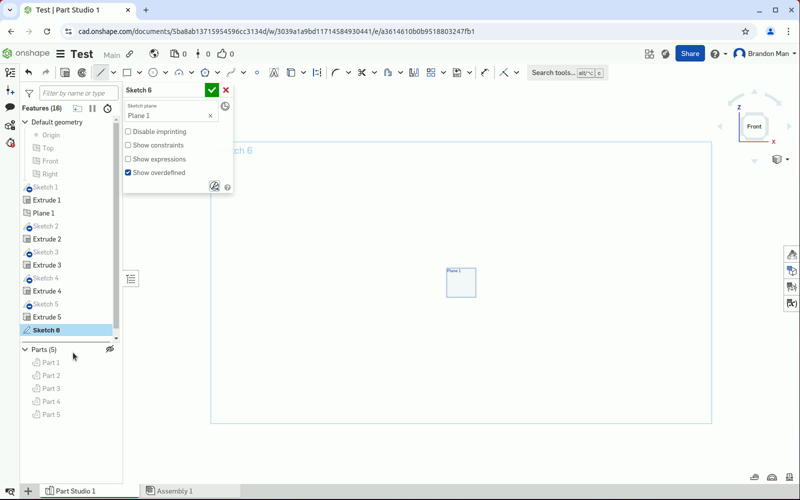
key_down(shift)
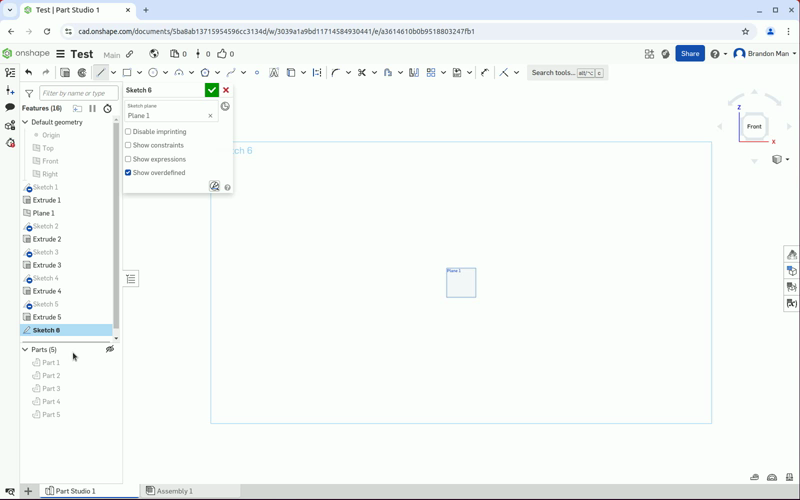
mouse_move(407, 282)
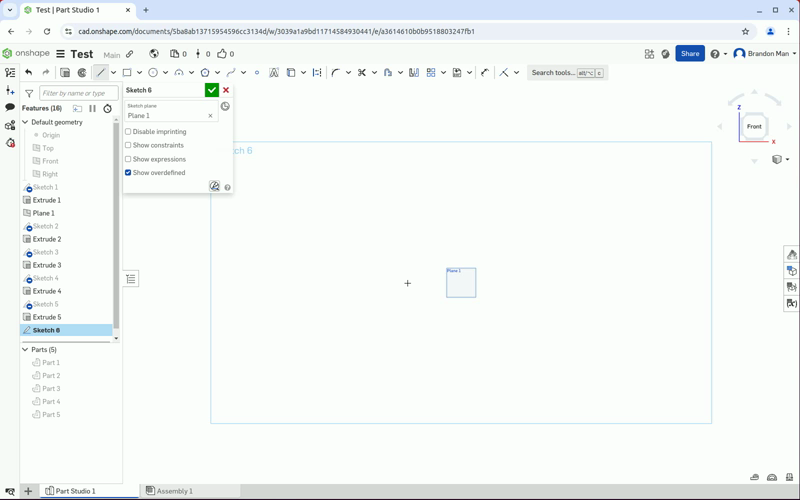
click(407, 282)
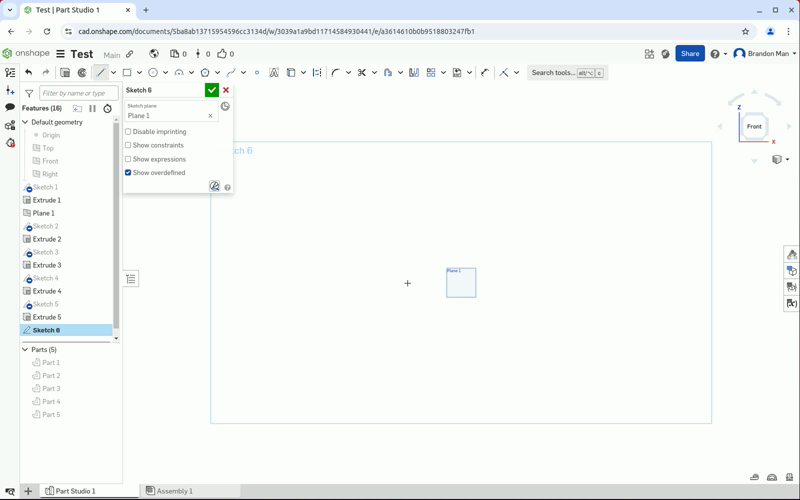
key_up(shift)
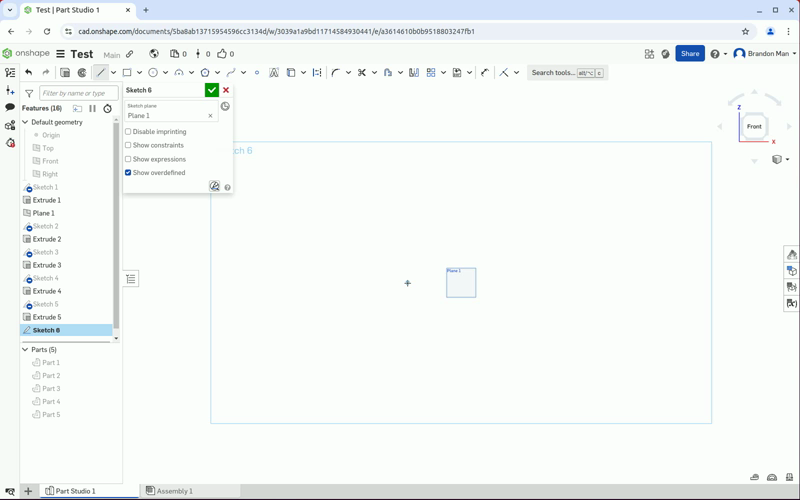
key_down(shift)
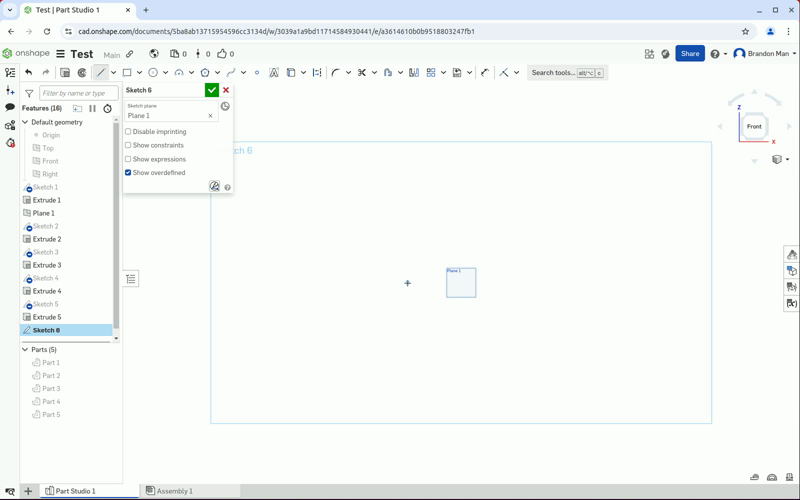
mouse_move(512, 282)
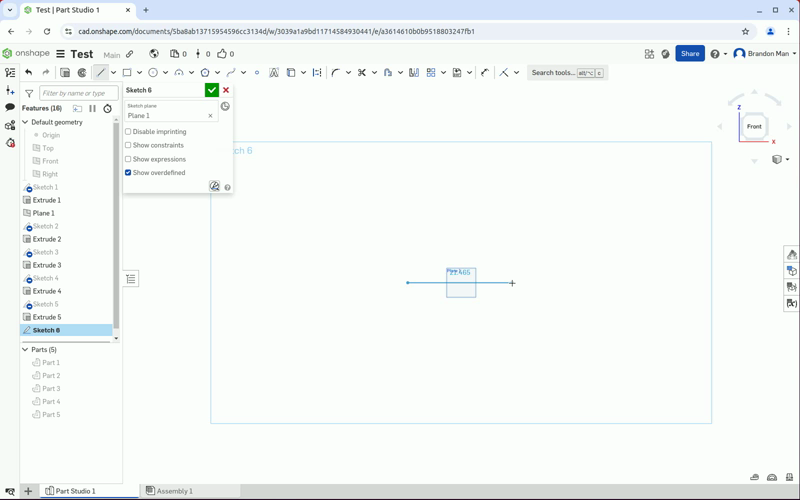
click(512, 282)
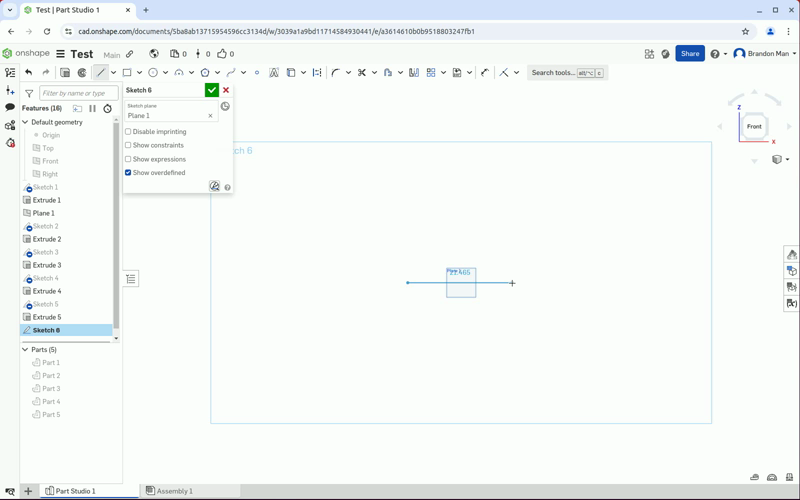
key_up(shift)
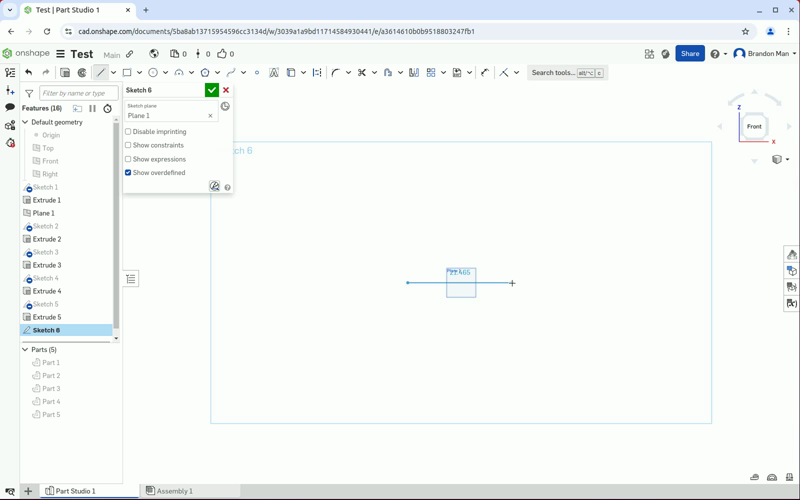
key_down(shift)
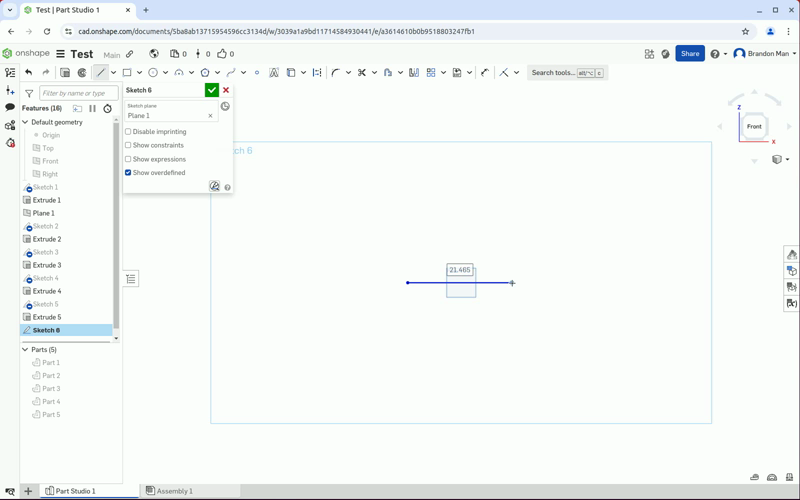
mouse_move(512, 190)
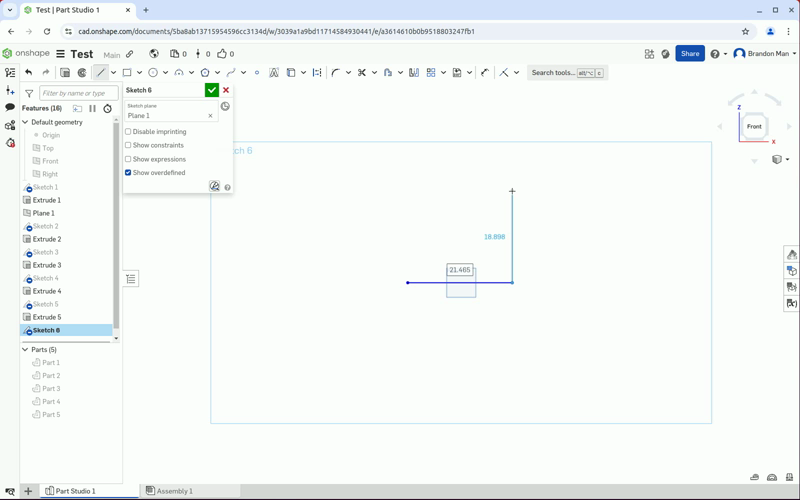
click(512, 190)
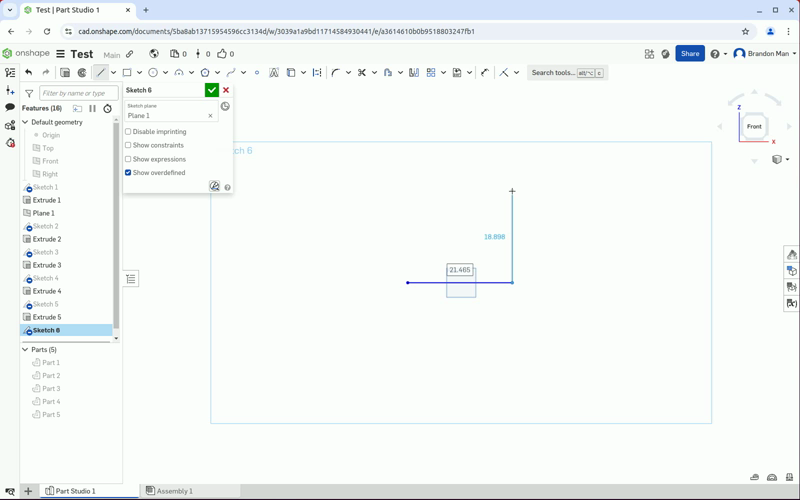
key_up(shift)
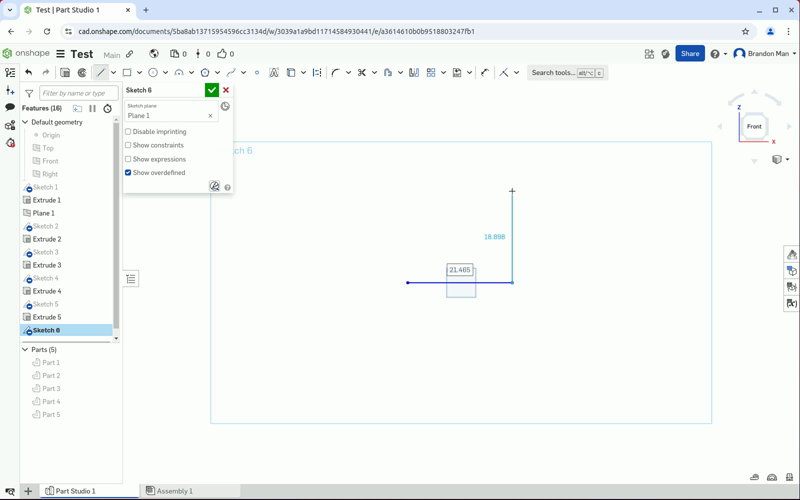
key_down(shift)
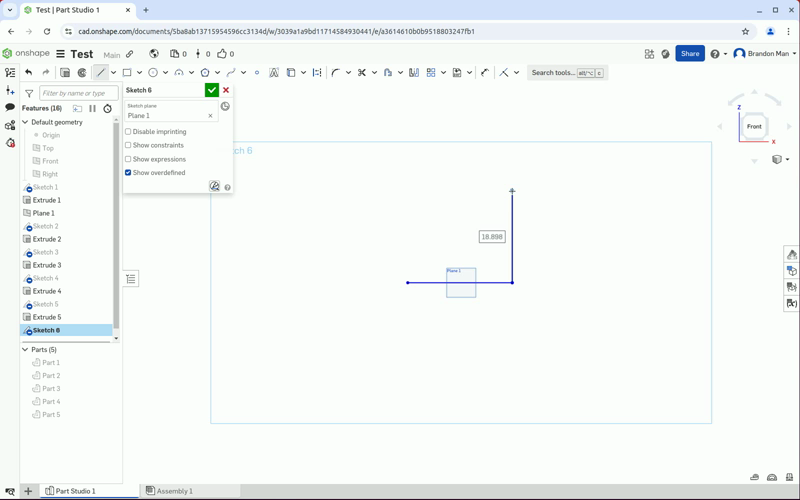
mouse_move(407, 190)
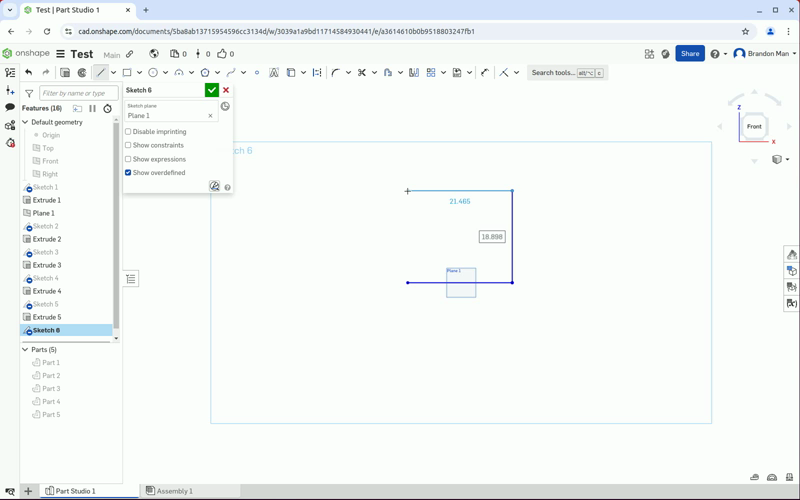
click(407, 190)
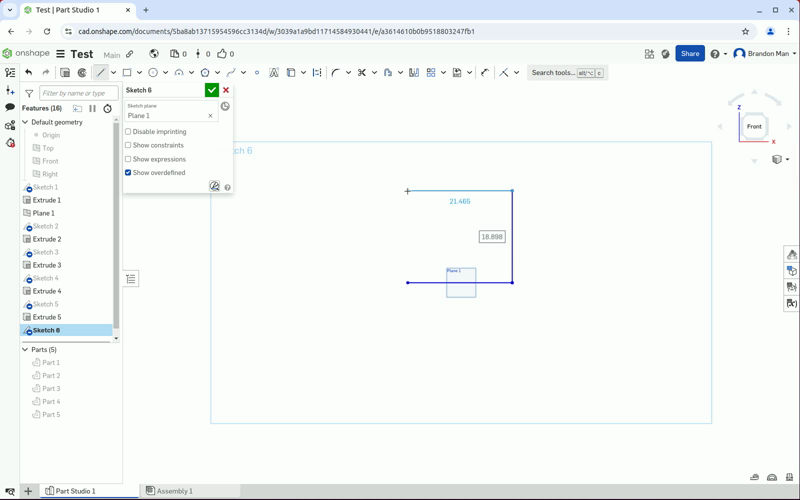
key_up(shift)
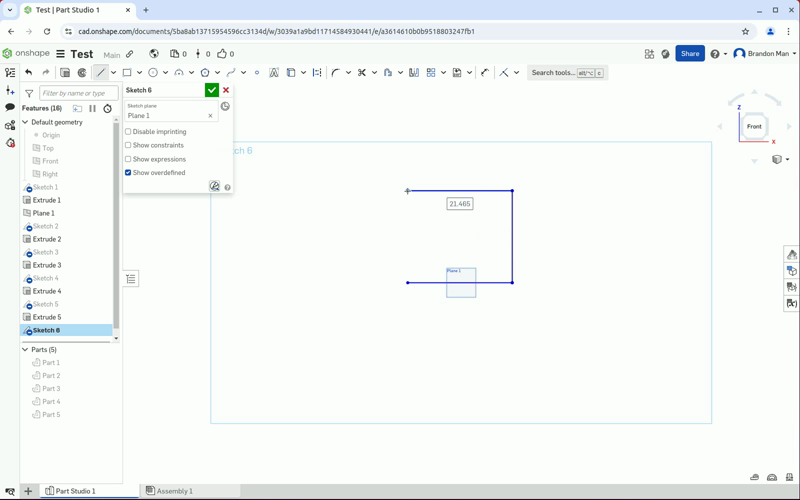
key_down(shift)
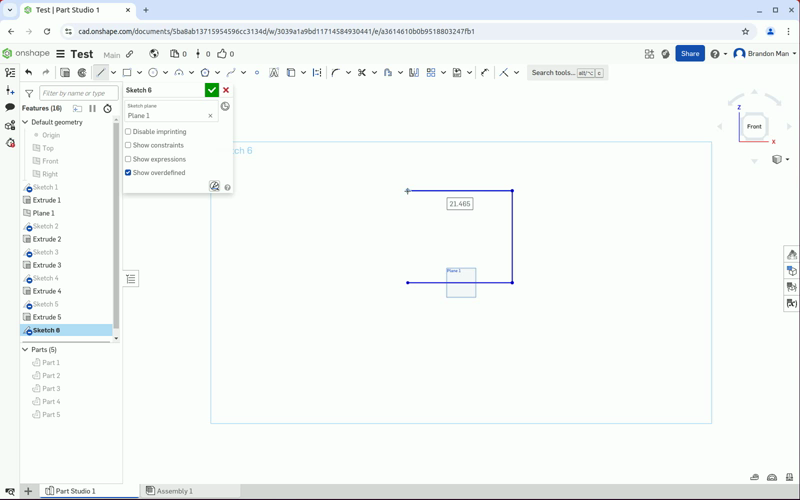
mouse_move(407, 282)
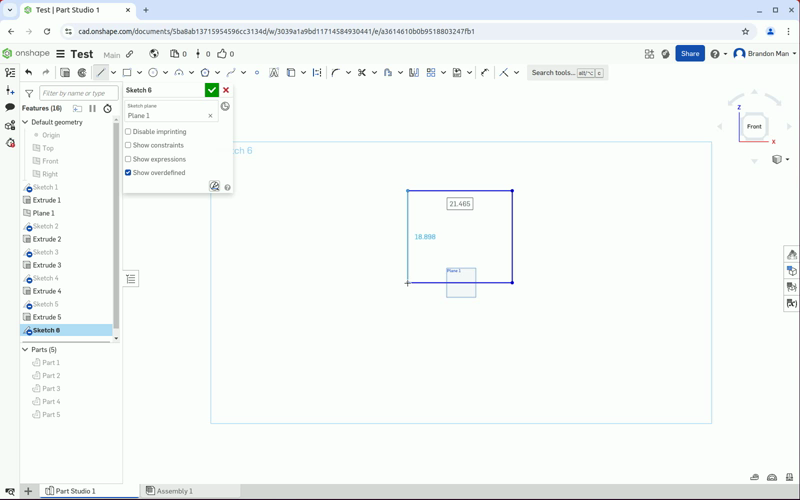
key_up(shift)
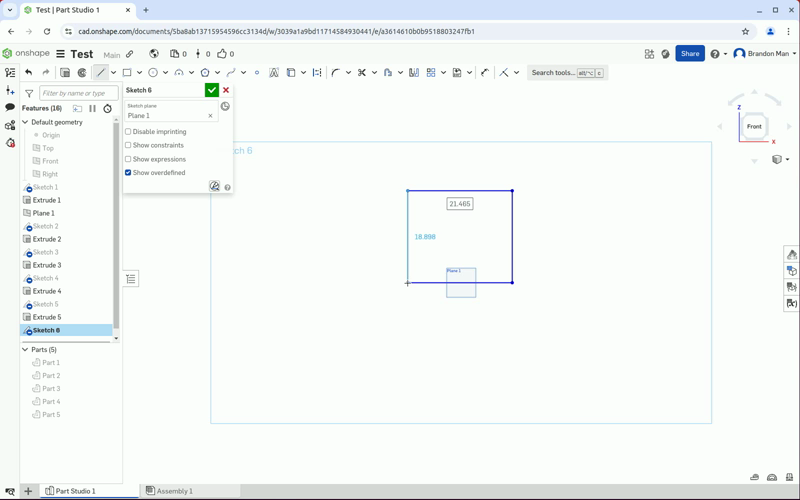
click(407, 282)
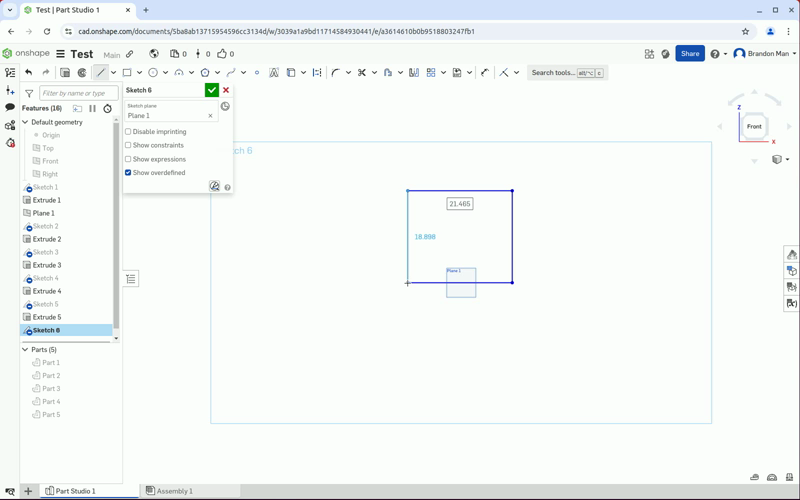
key(esc)
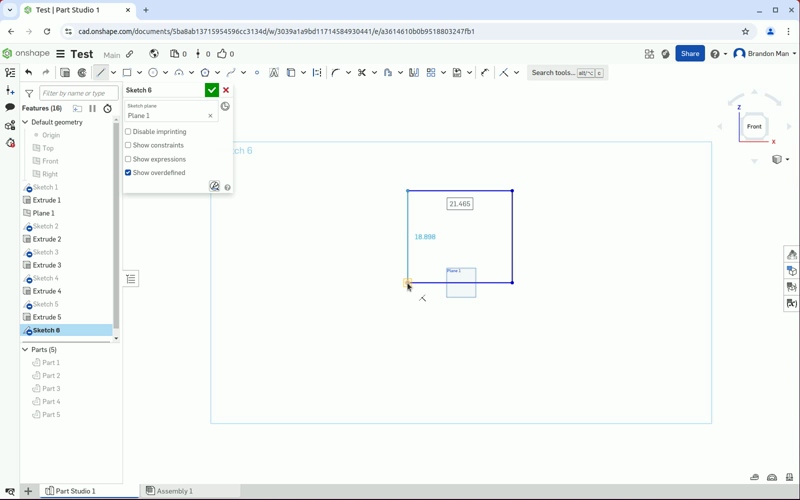
mouse_move(466, 268)
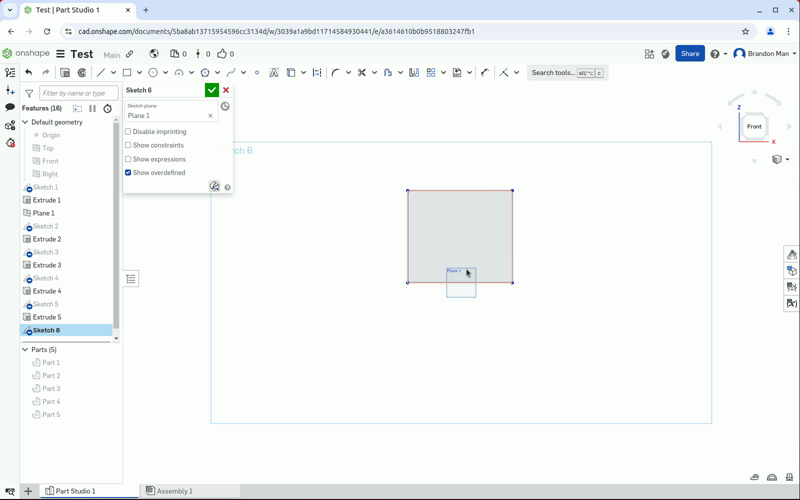
click(466, 268)
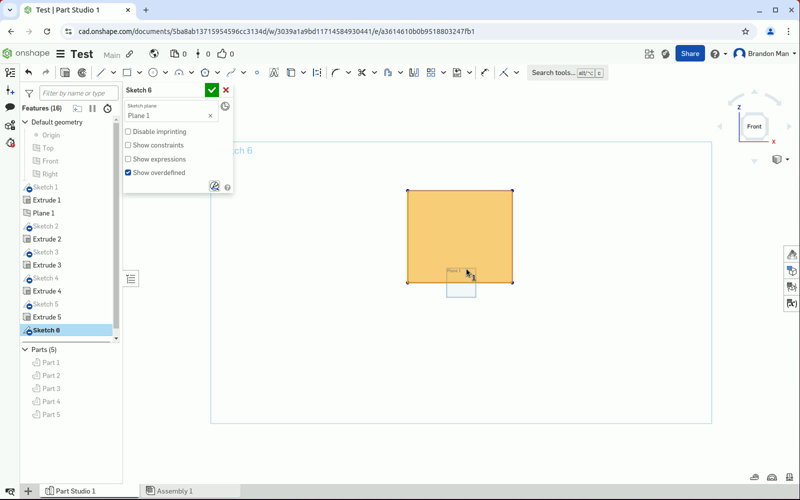
mouse_move(73, 352)
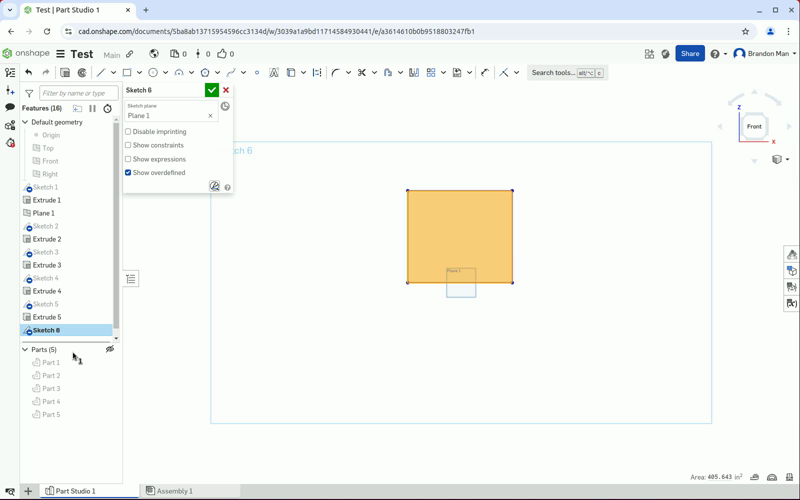
key(shift+y)
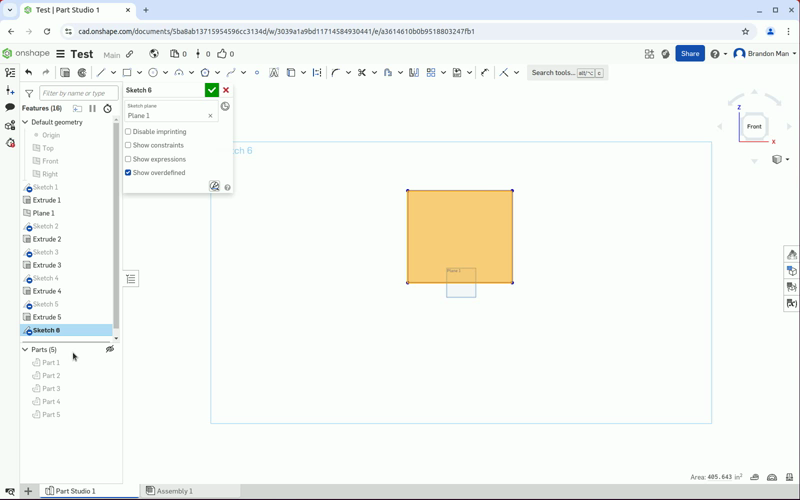
key(shift+e)
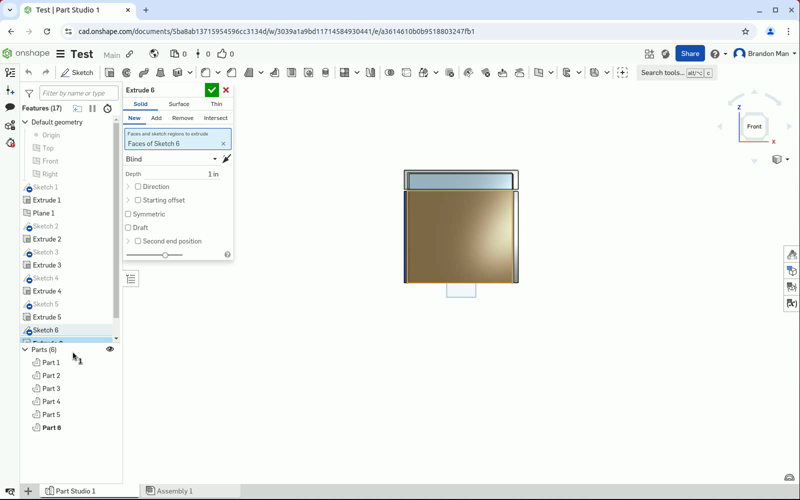
mouse_move(143, 106)
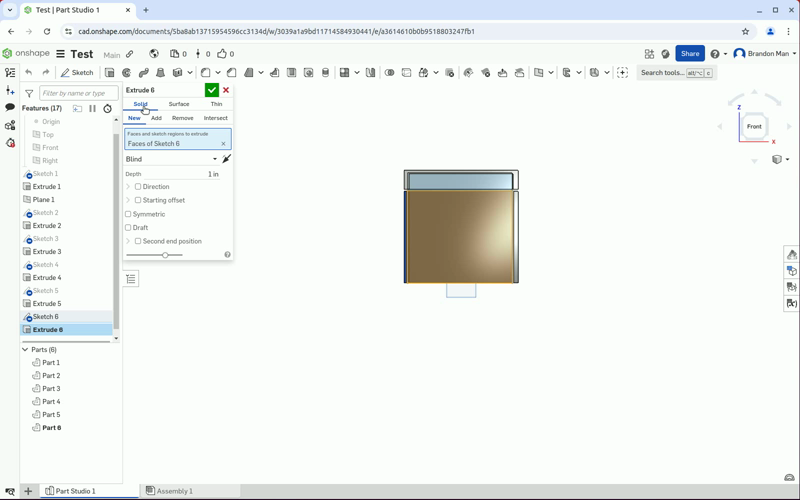
click(143, 106)
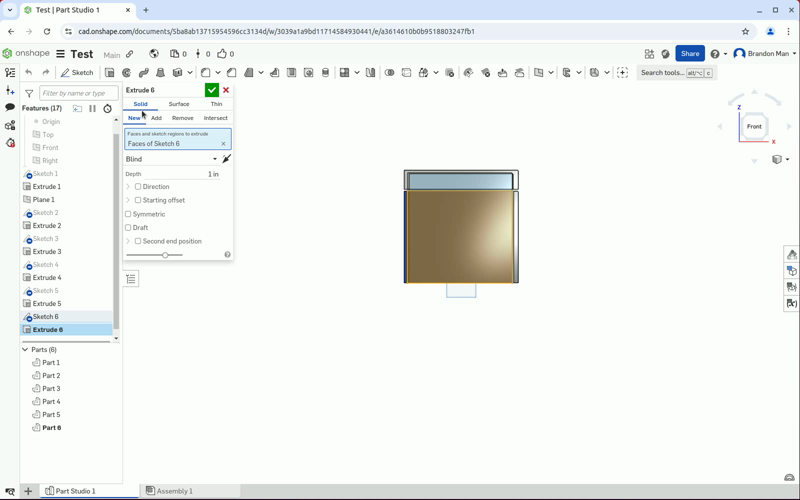
mouse_move(137, 120)
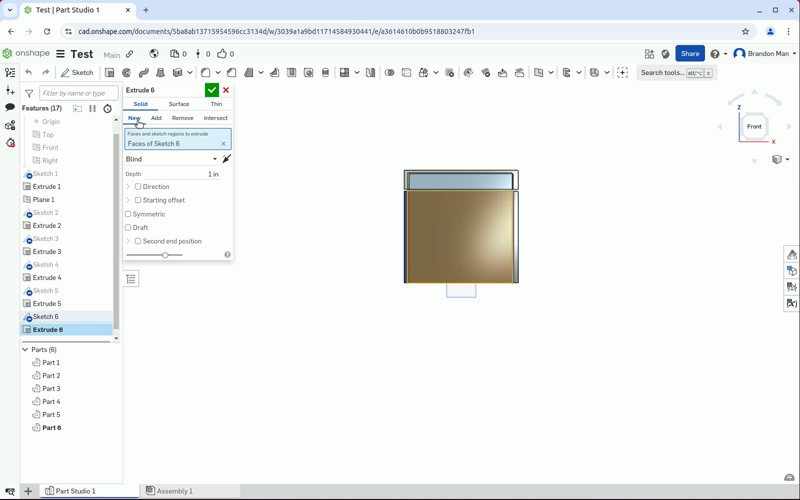
click(137, 120)
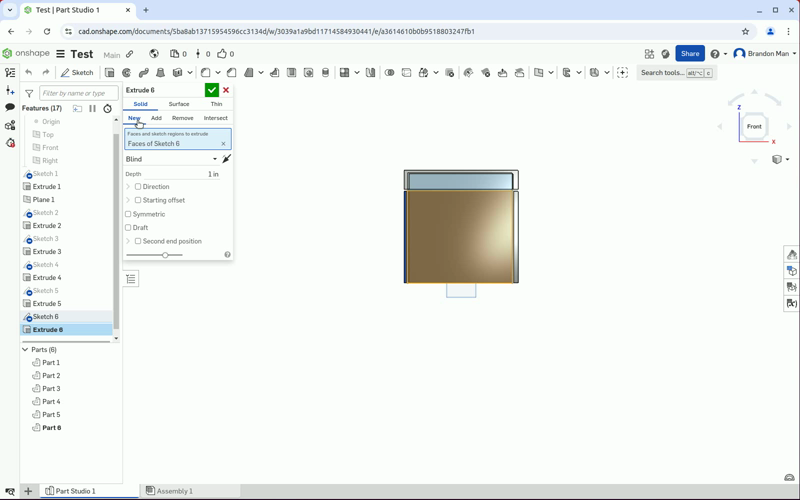
key(tab, 4)
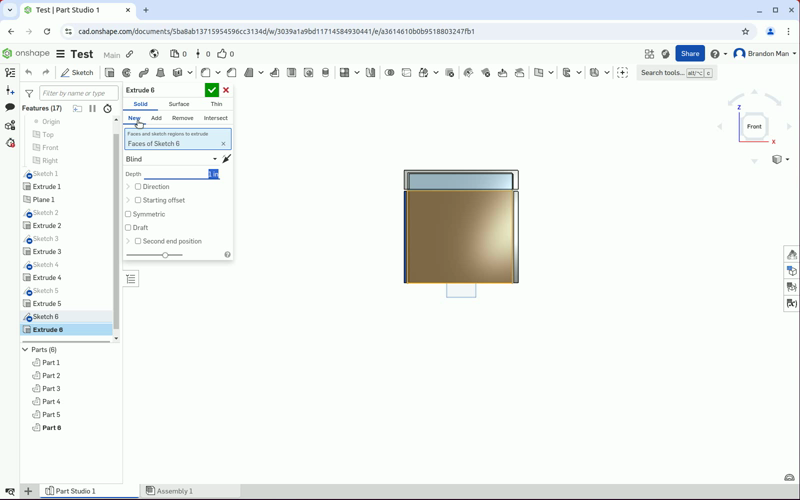
text(0.963)
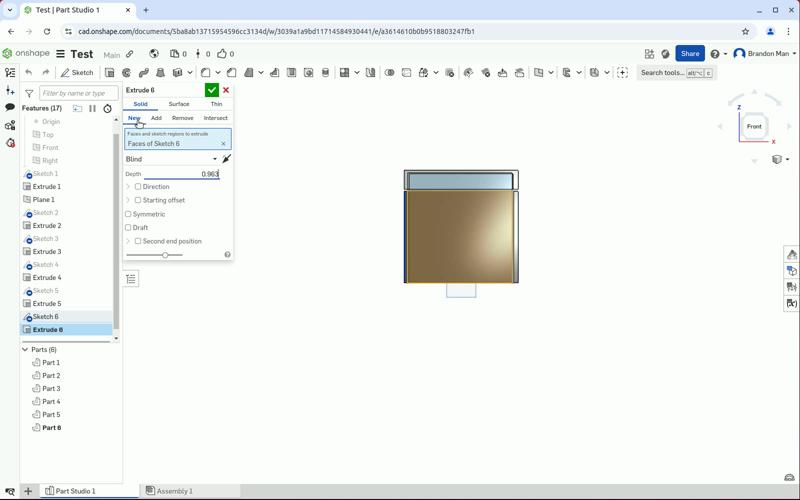
key(enter)
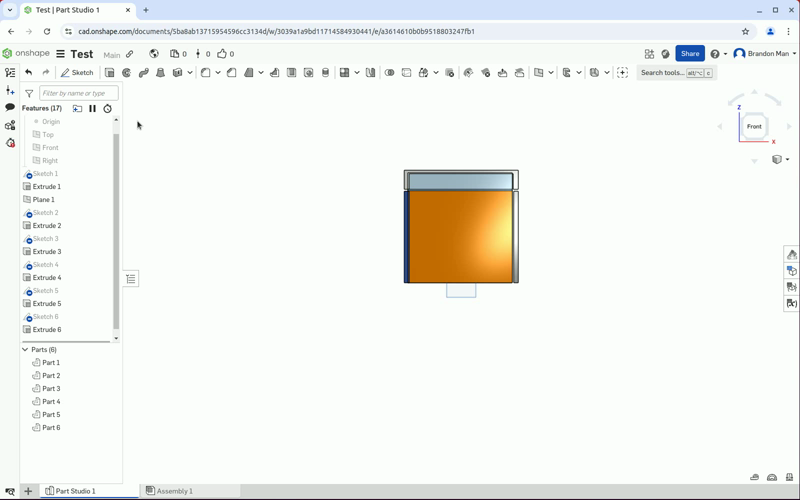
key(shift+h)
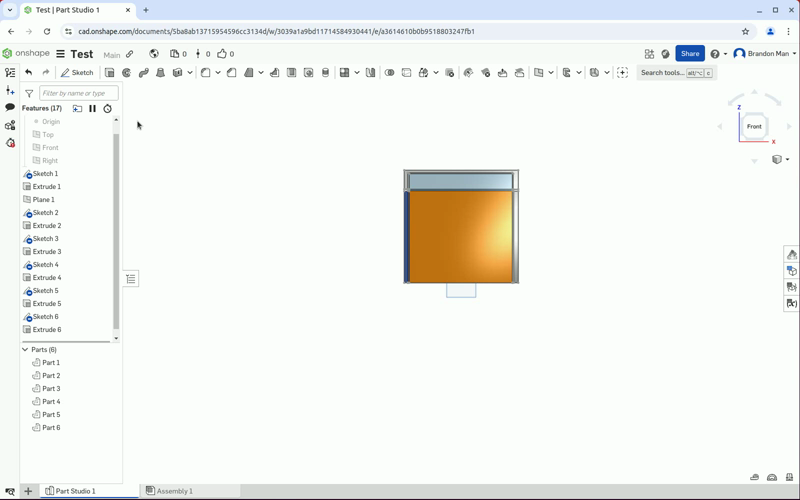
key(shift+h)
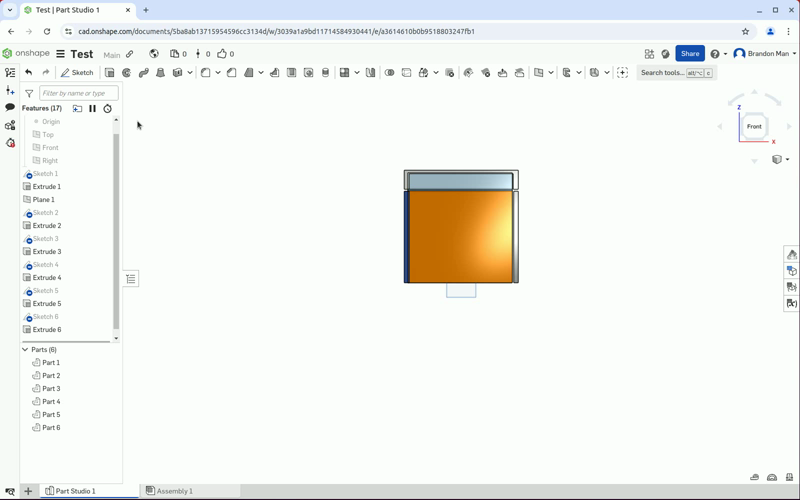
mouse_move(69, 176)
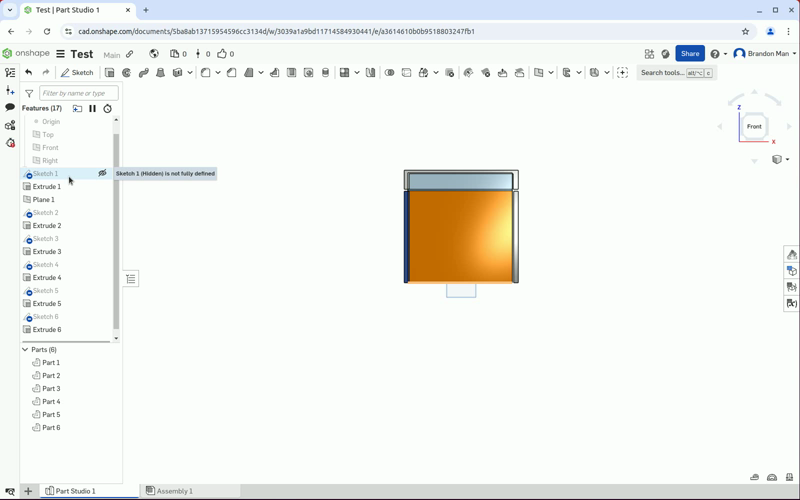
click(69, 176)
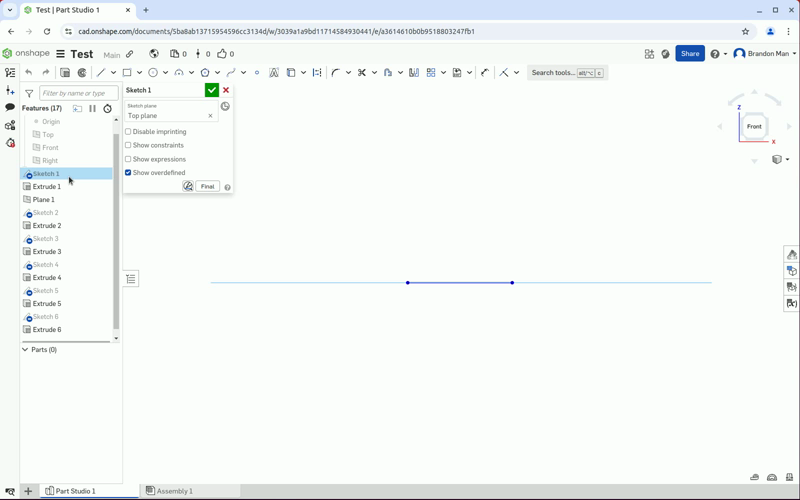
mouse_move(229, 92)
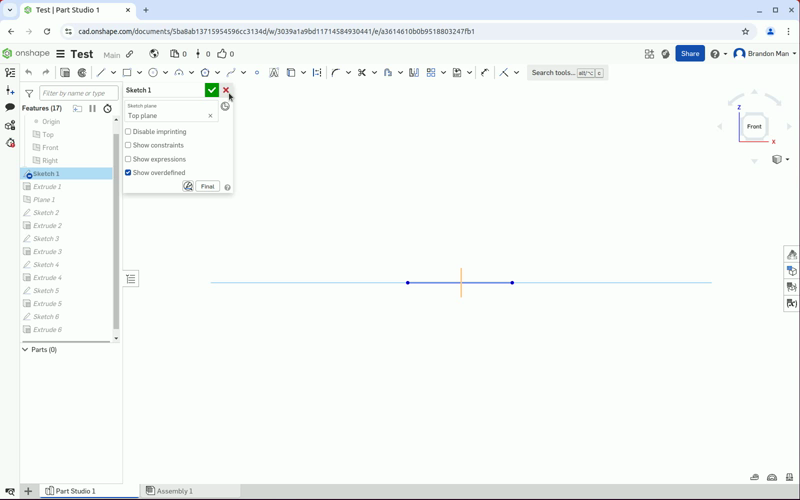
click(229, 92)
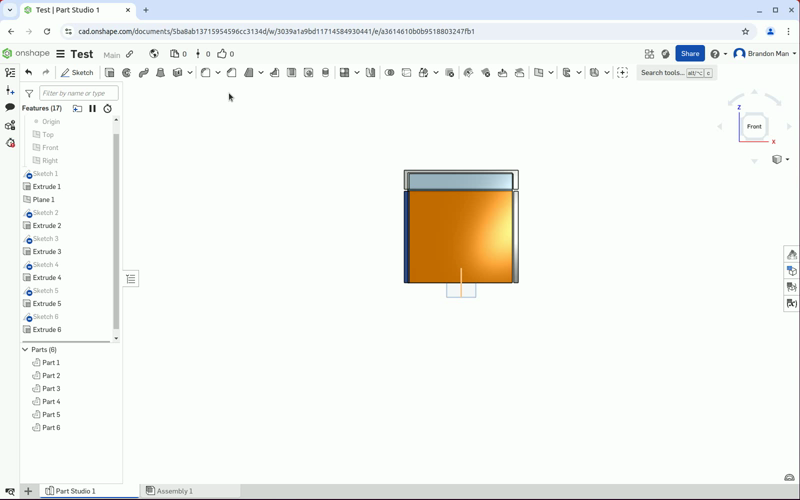
mouse_move(541, 75)
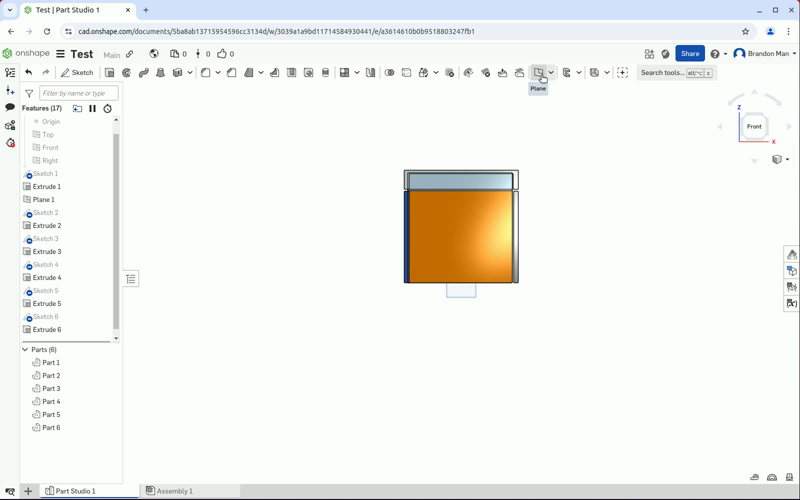
click(541, 75)
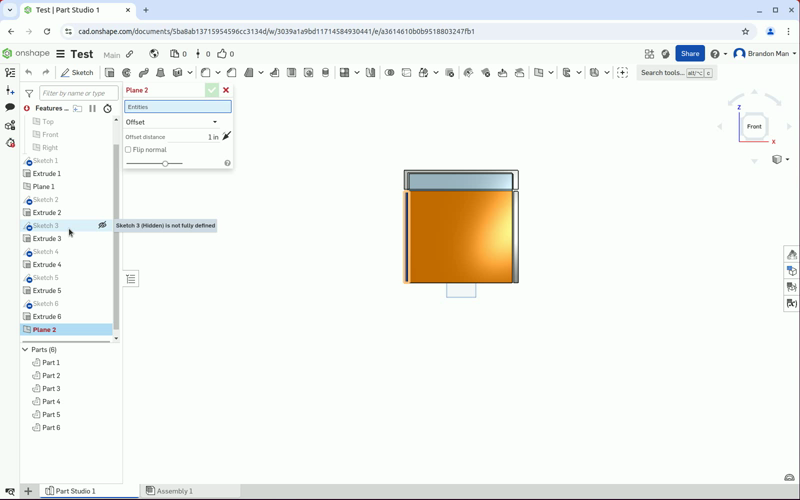
scroll(3)
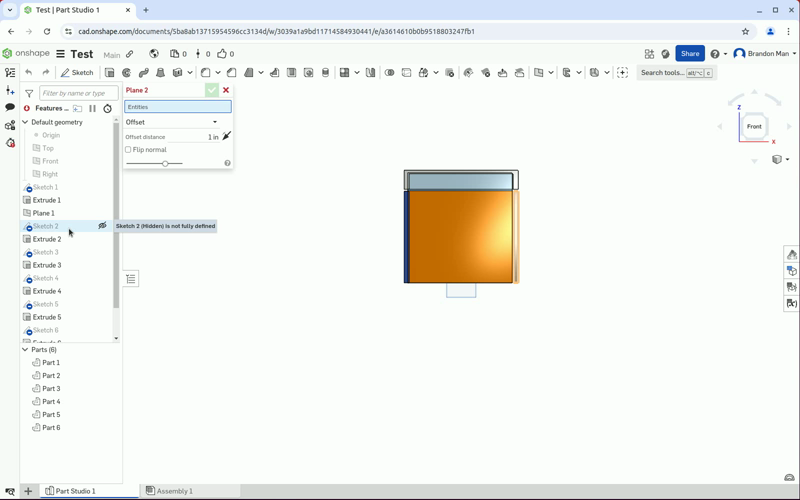
mouse_move(69, 163)
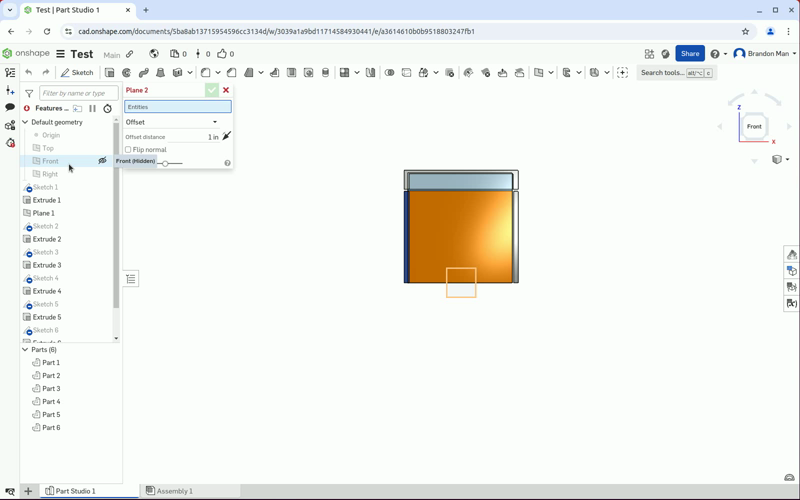
click(69, 163)
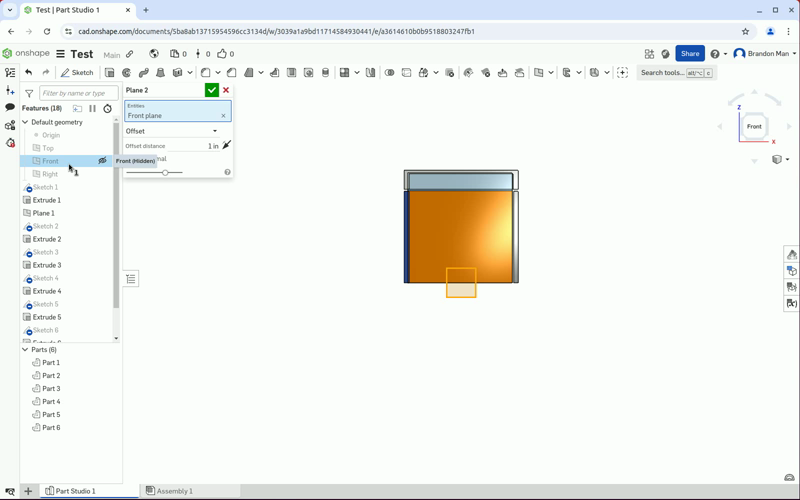
key(tab, 2)
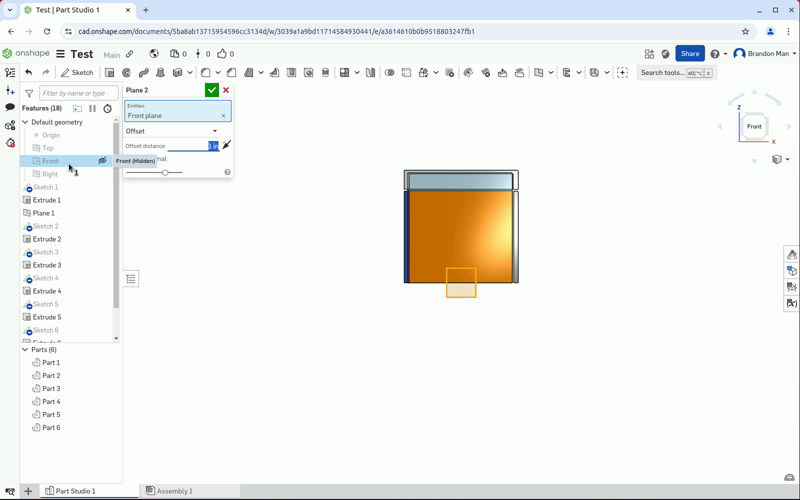
text(11.554)
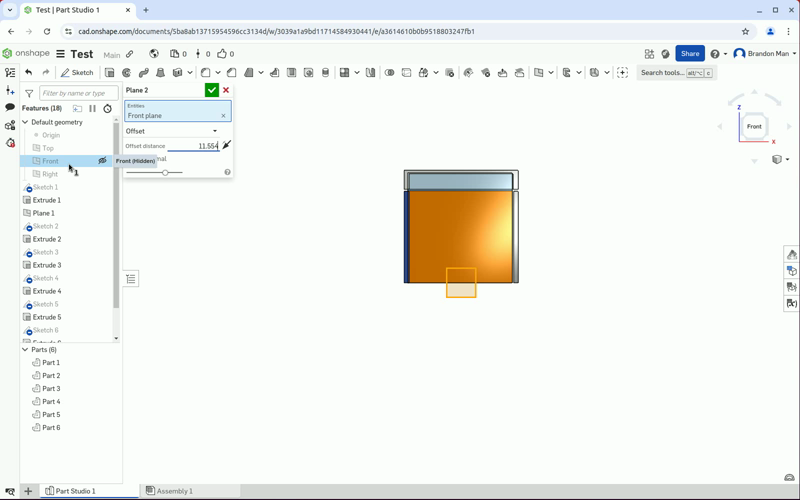
key(enter, 2)
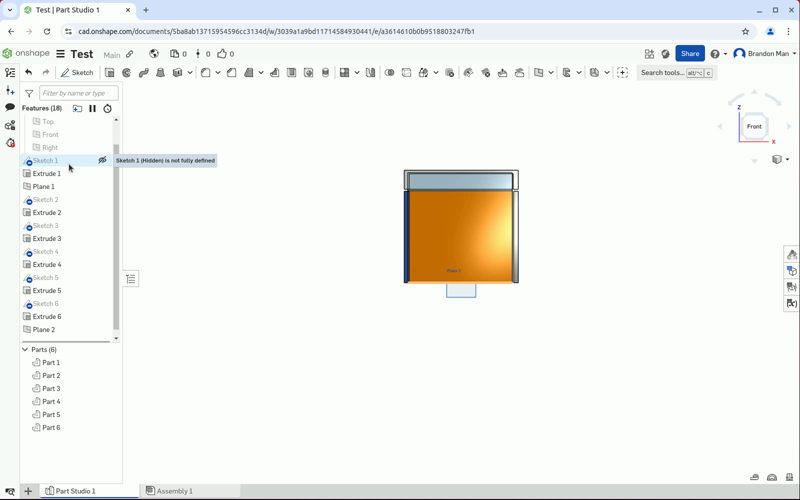
key(shift+s)
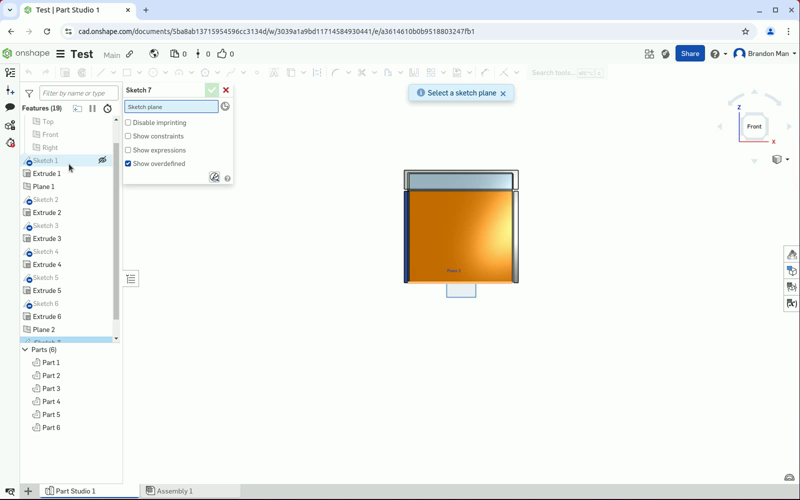
mouse_move(69, 319)
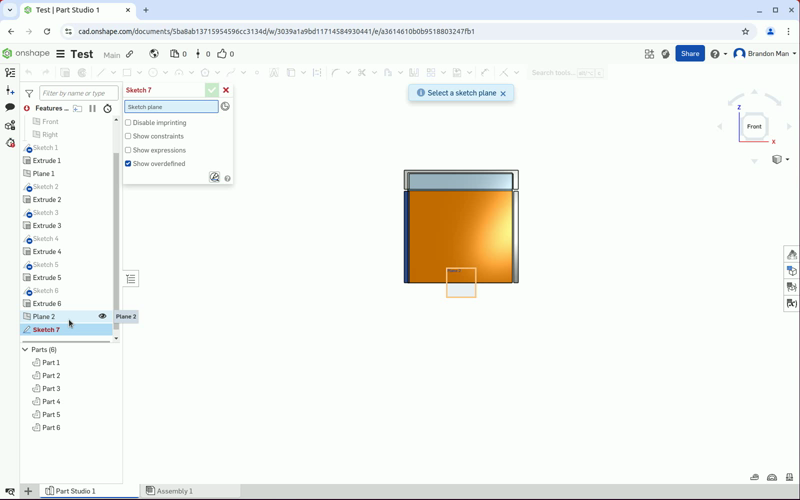
click(69, 319)
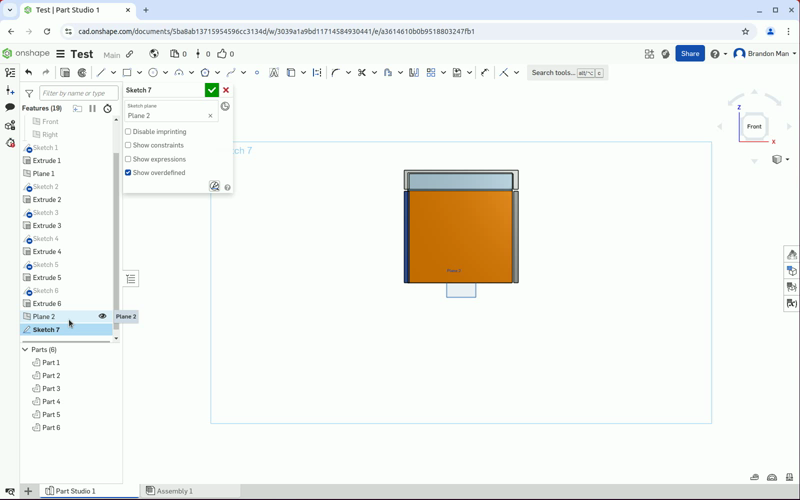
mouse_move(73, 352)
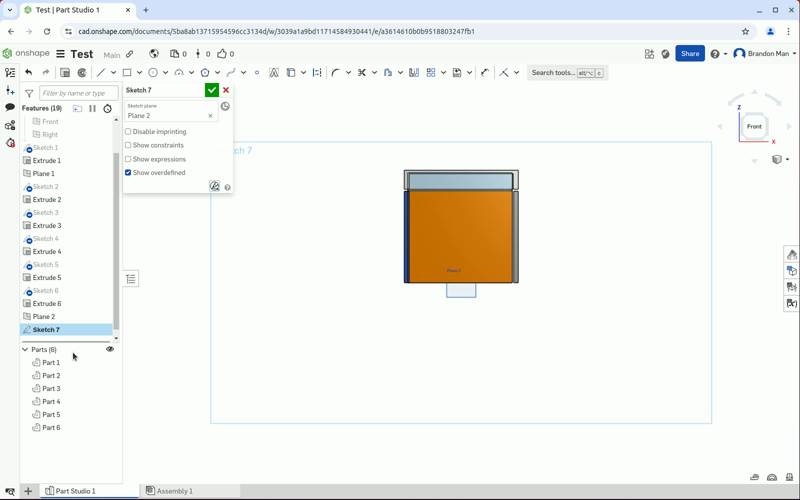
key(y)
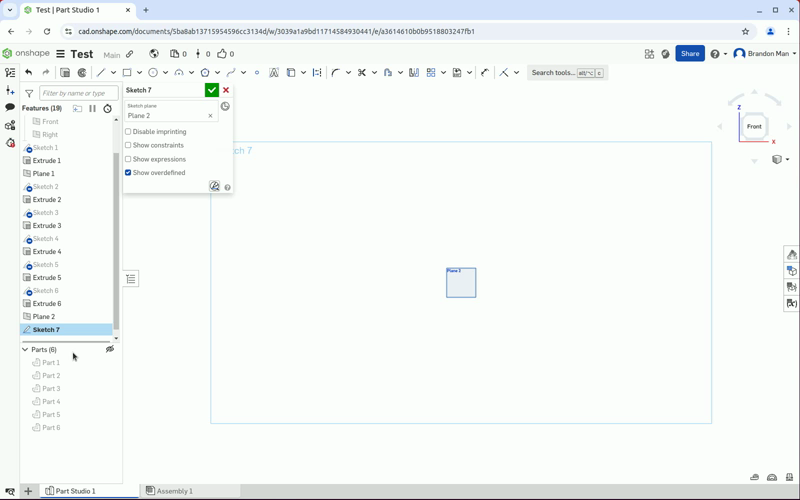
key(c)
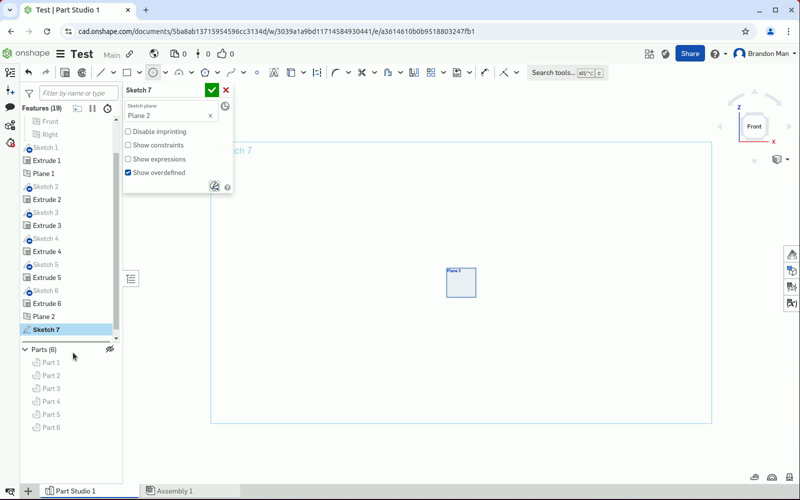
key_down(shift)
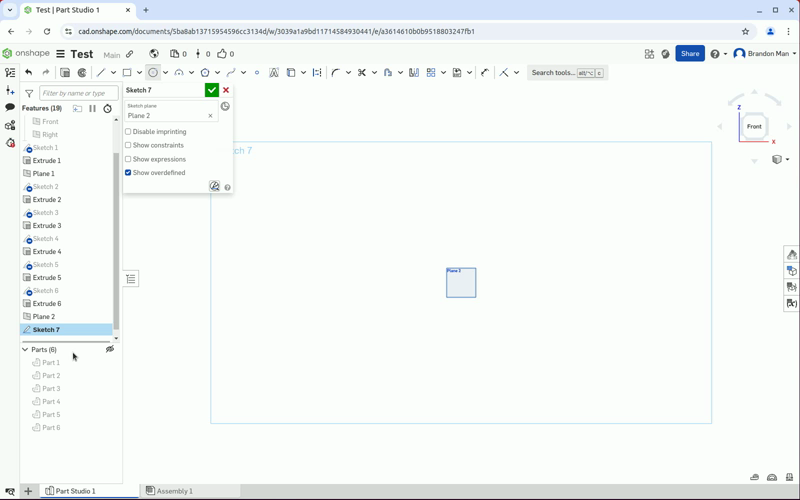
mouse_move(425, 203)
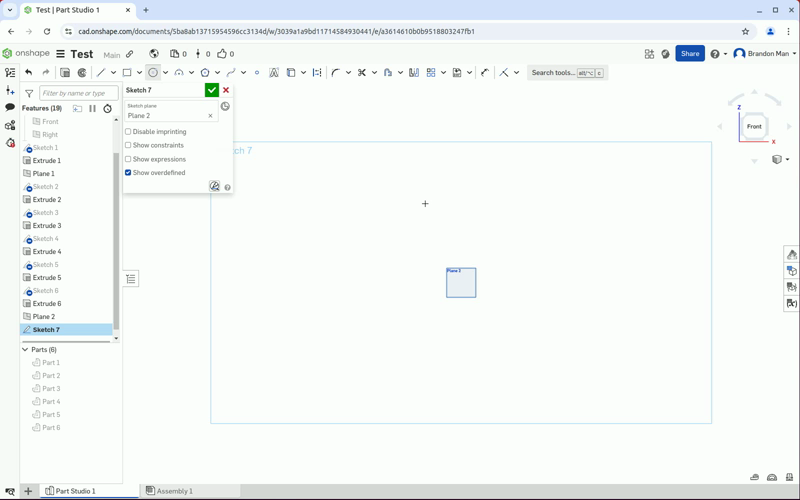
click(425, 203)
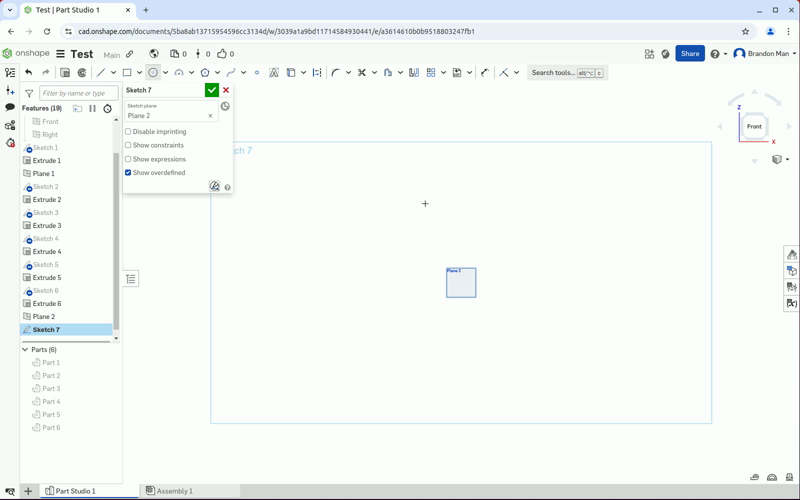
key_up(shift)
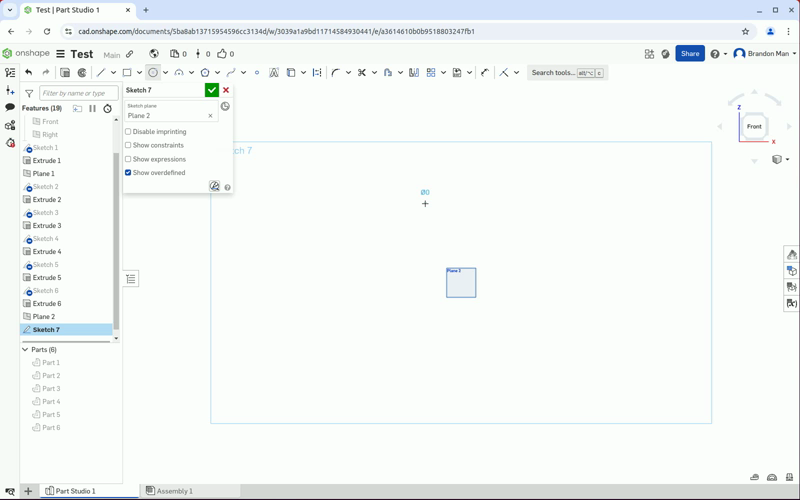
mouse_move(428, 203)
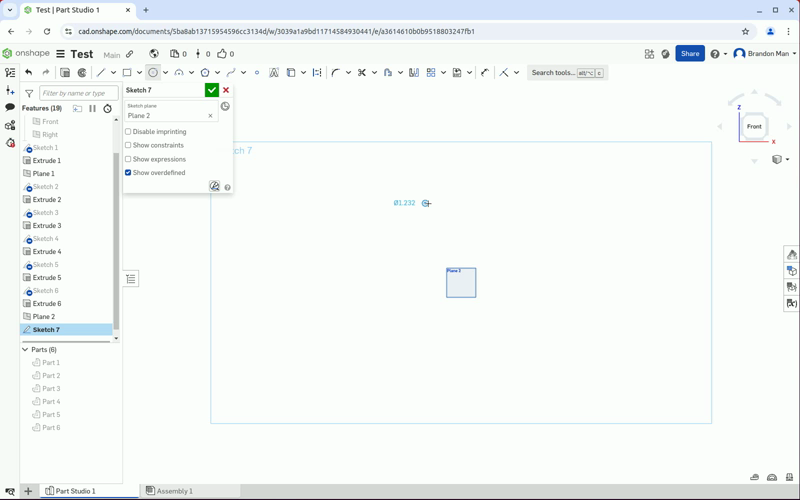
click(428, 203)
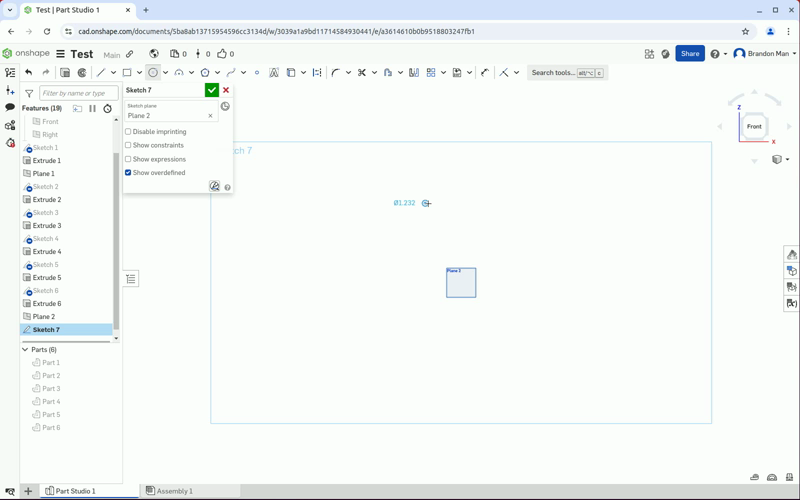
key(esc)
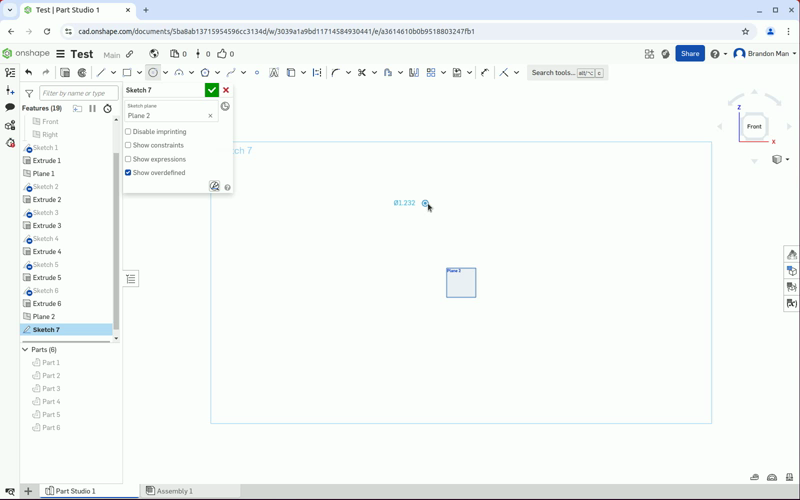
mouse_move(422, 202)
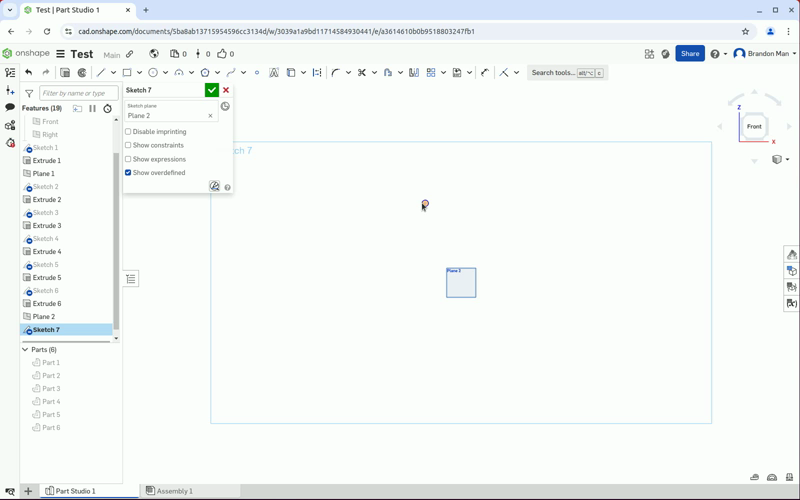
scroll(6)
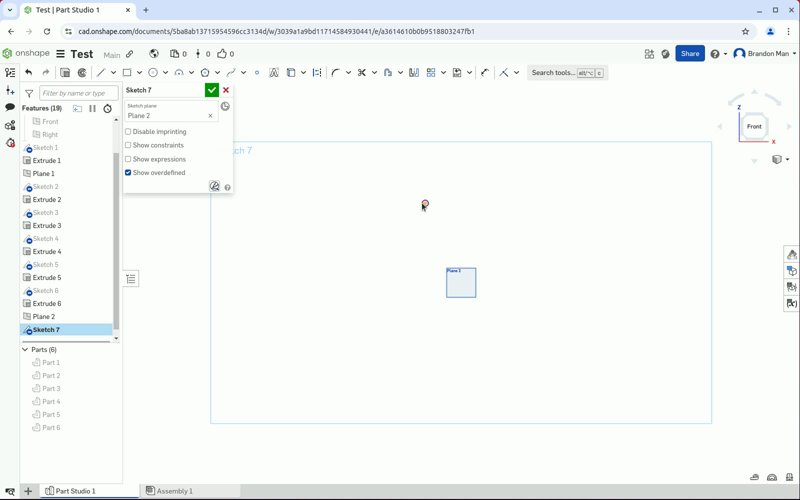
scroll(6)
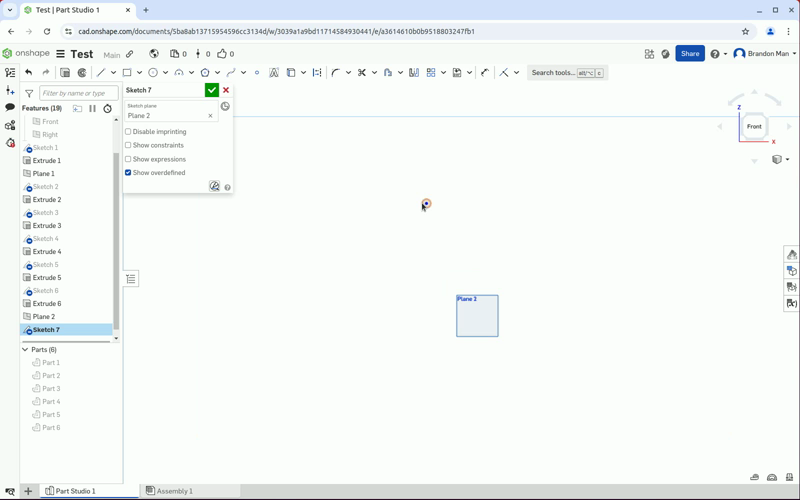
scroll(6)
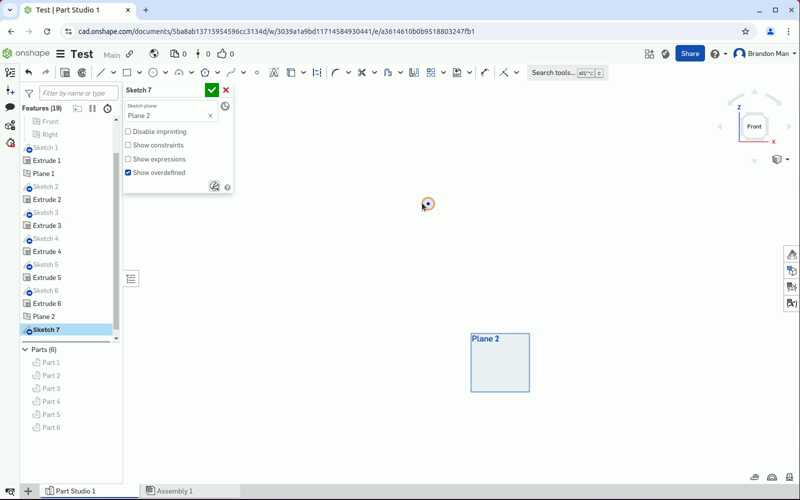
scroll(6)
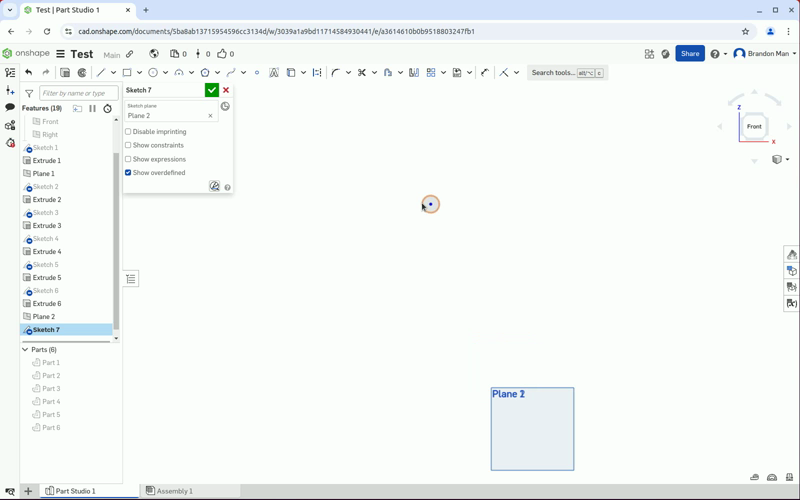
scroll(6)
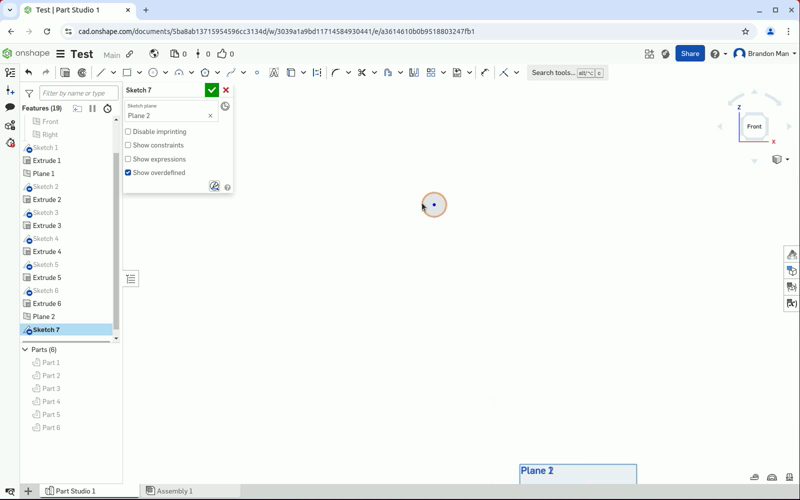
scroll(6)
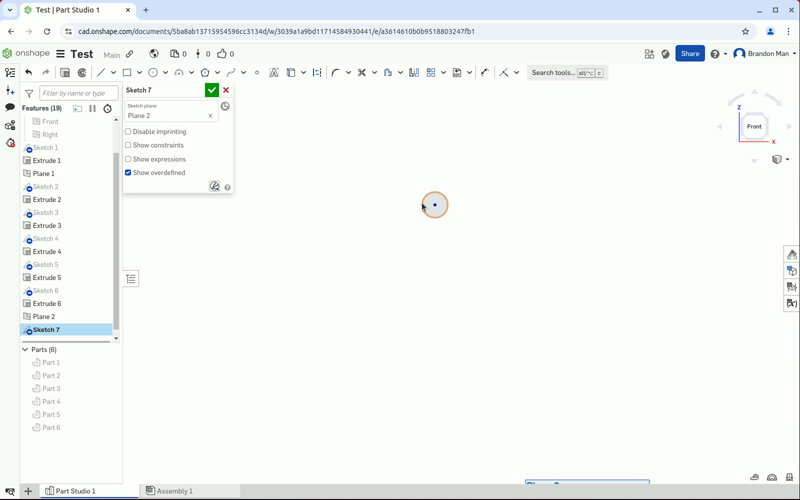
scroll(6)
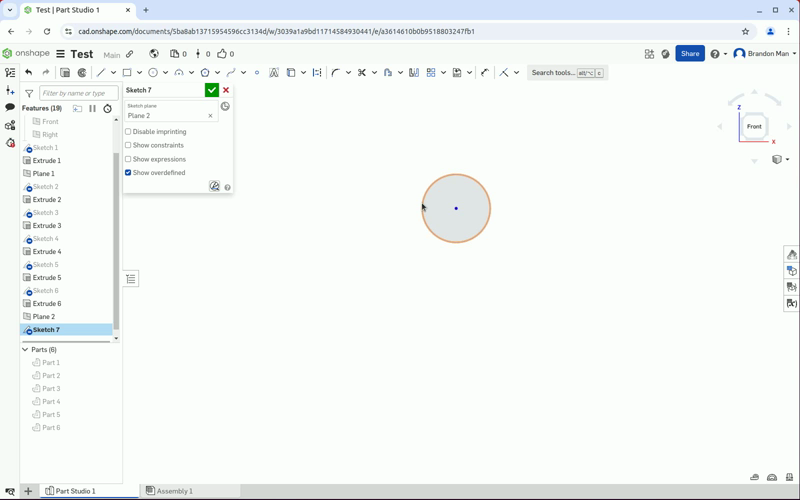
click(422, 202)
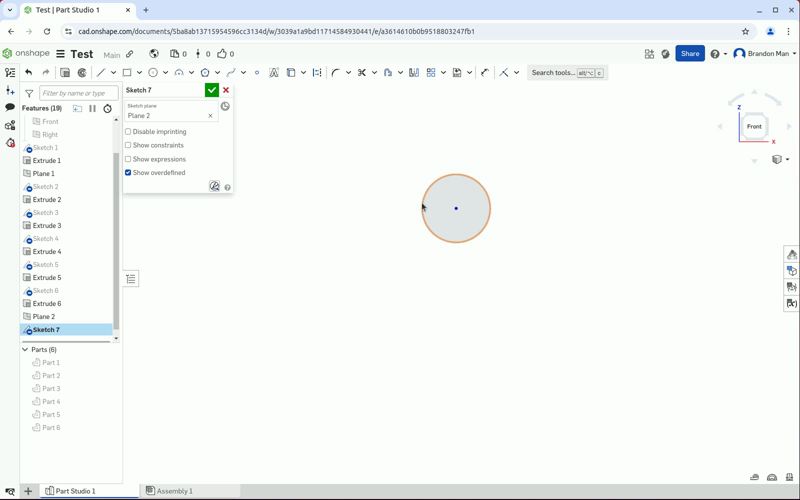
scroll(-6)
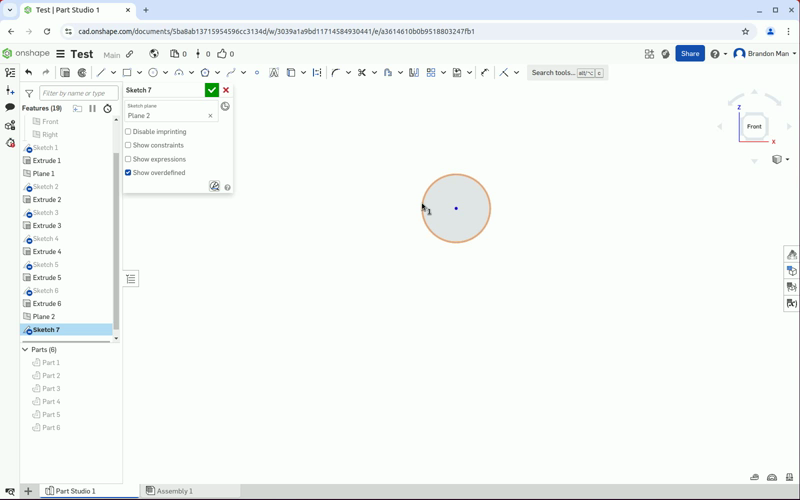
scroll(-6)
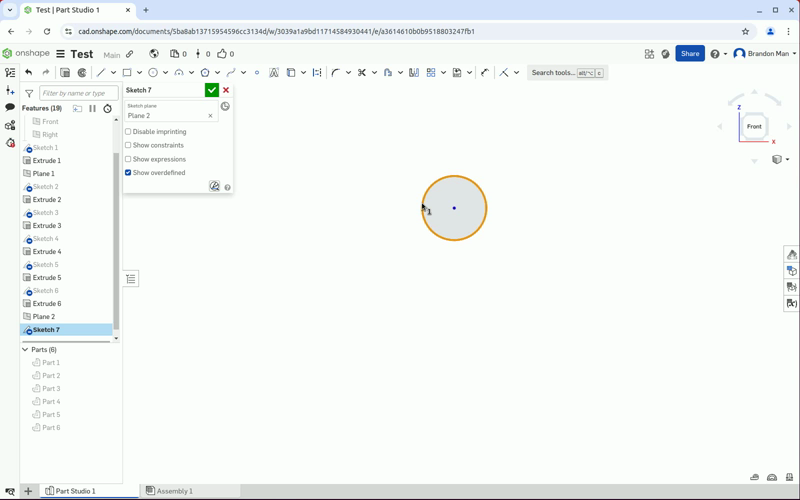
scroll(-6)
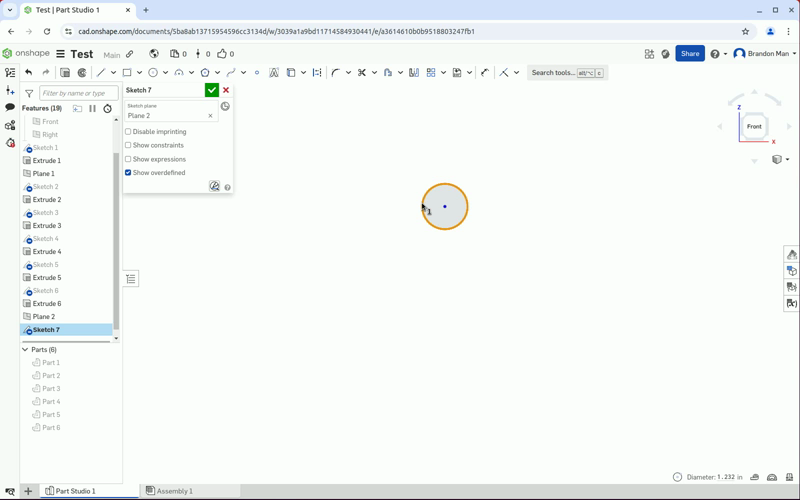
scroll(-6)
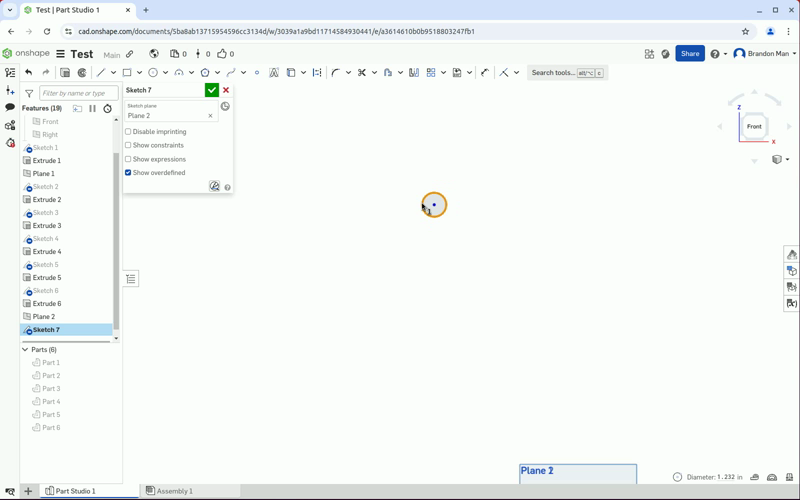
scroll(-6)
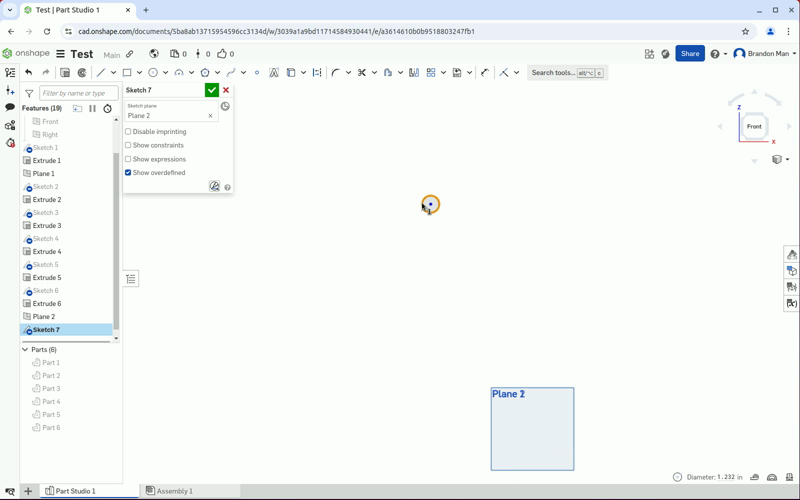
scroll(-6)
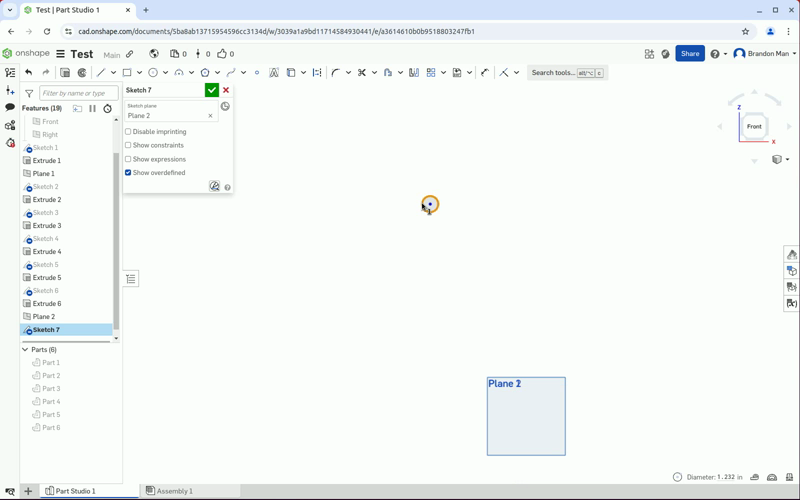
scroll(-6)
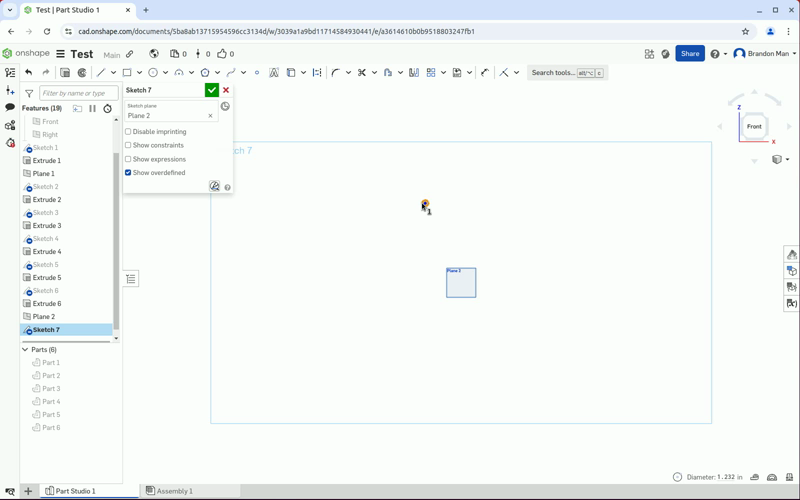
mouse_move(73, 352)
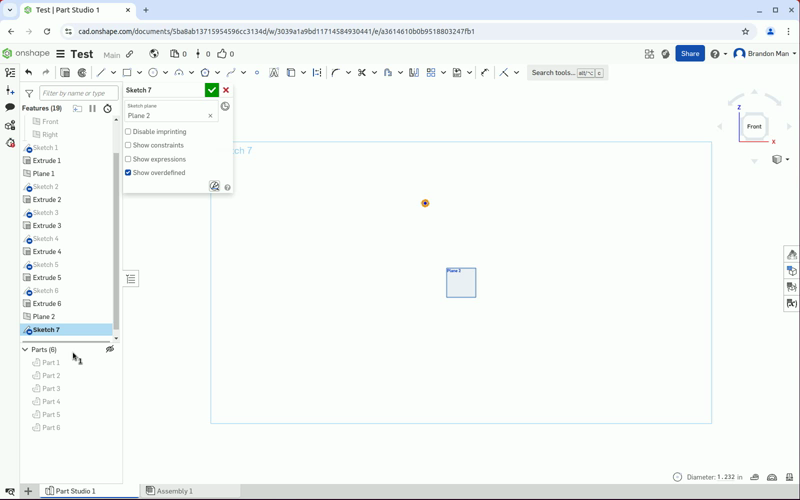
key(shift+y)
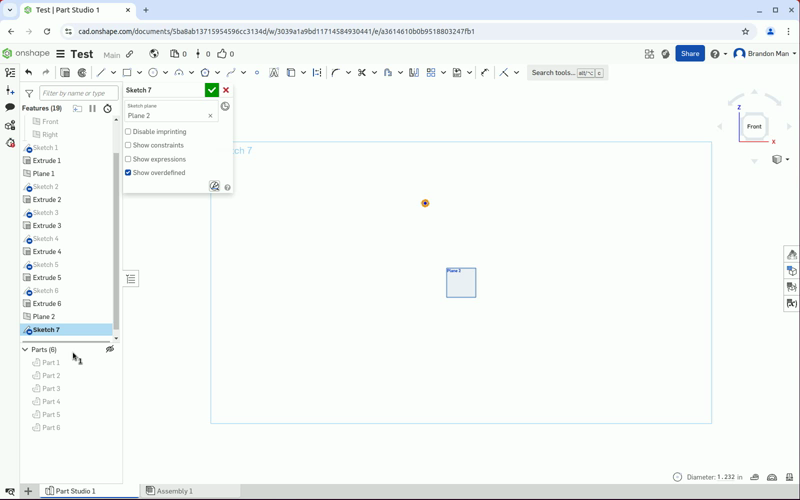
key(shift+e)
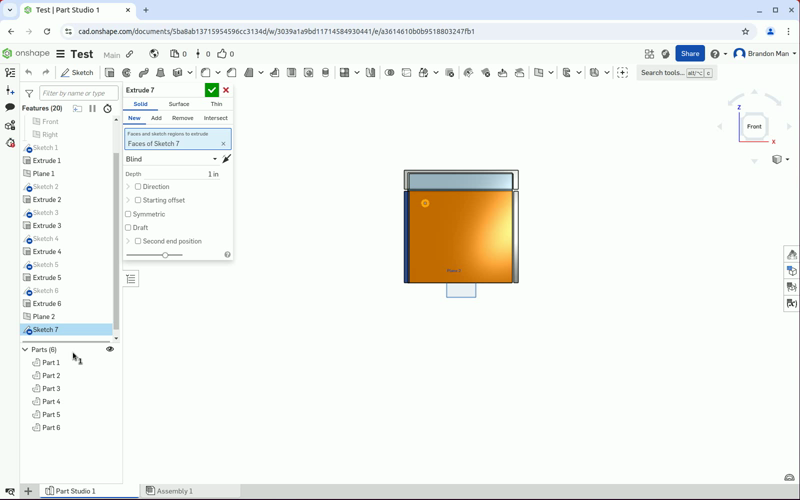
mouse_move(143, 106)
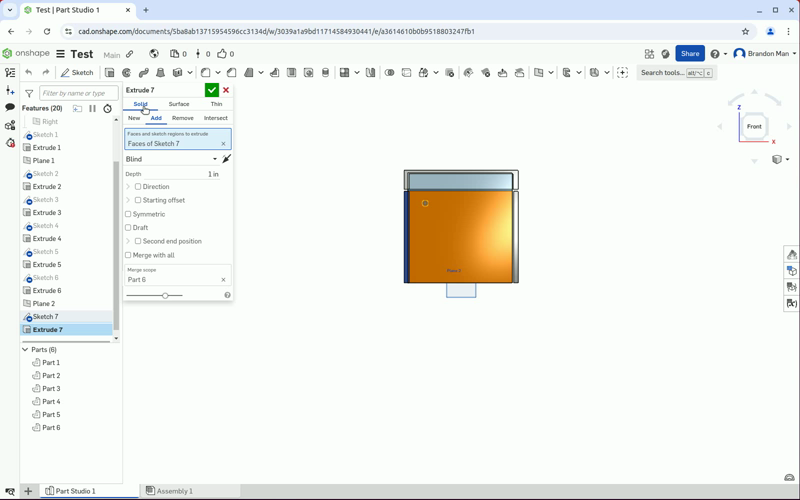
click(143, 106)
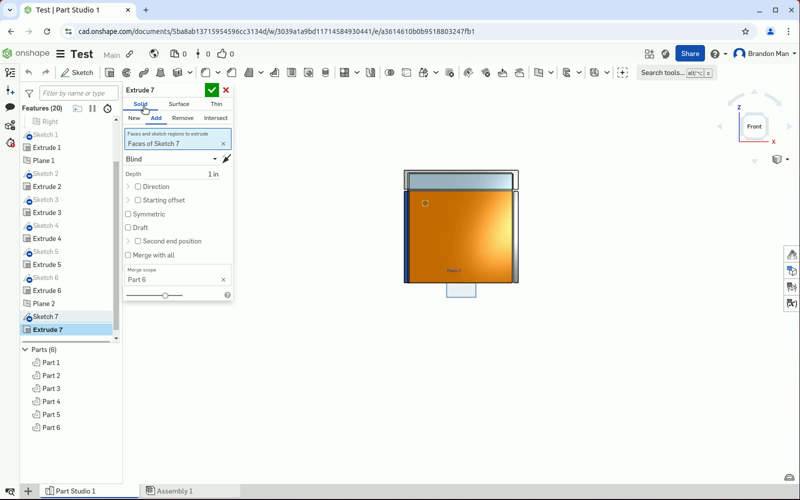
mouse_move(137, 120)
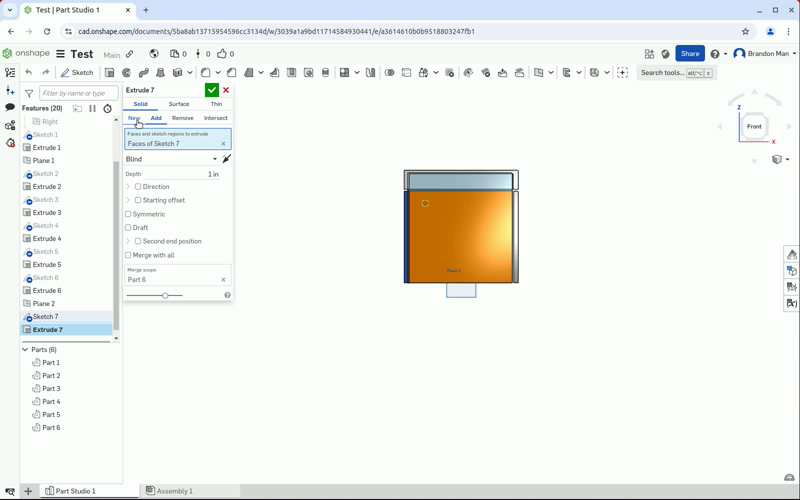
click(137, 120)
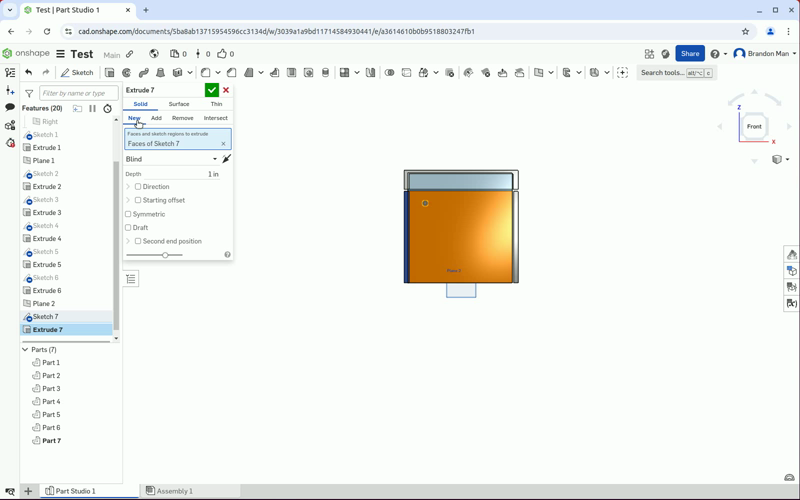
key(tab, 4)
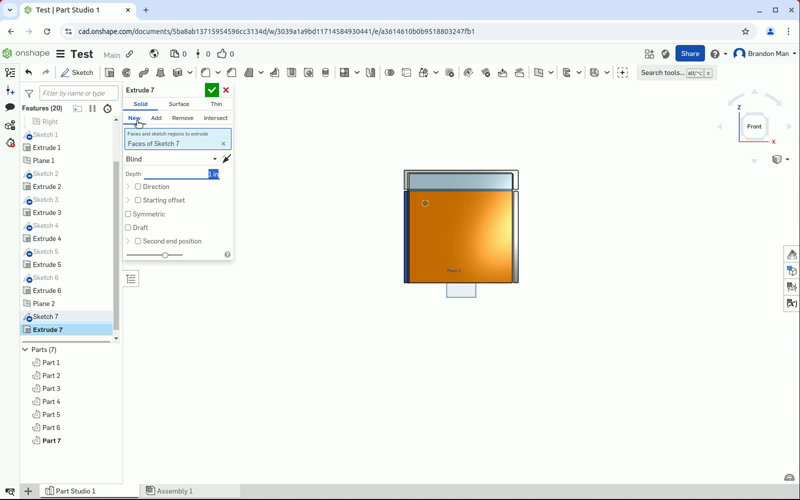
text(1.444)
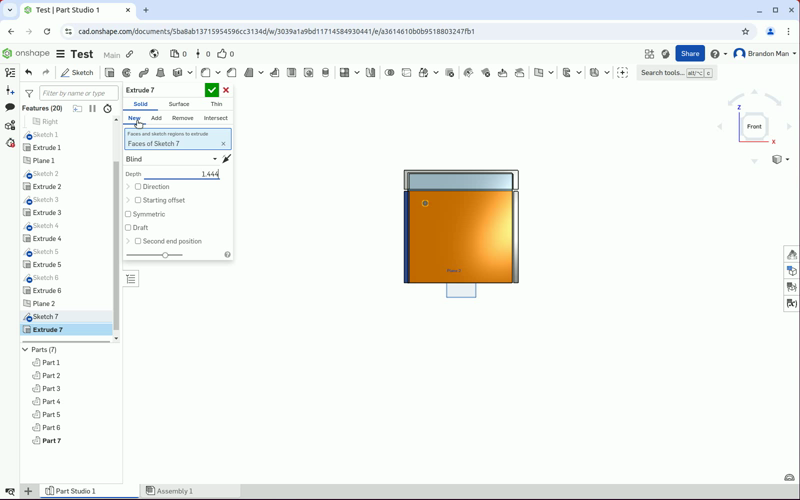
key(enter)
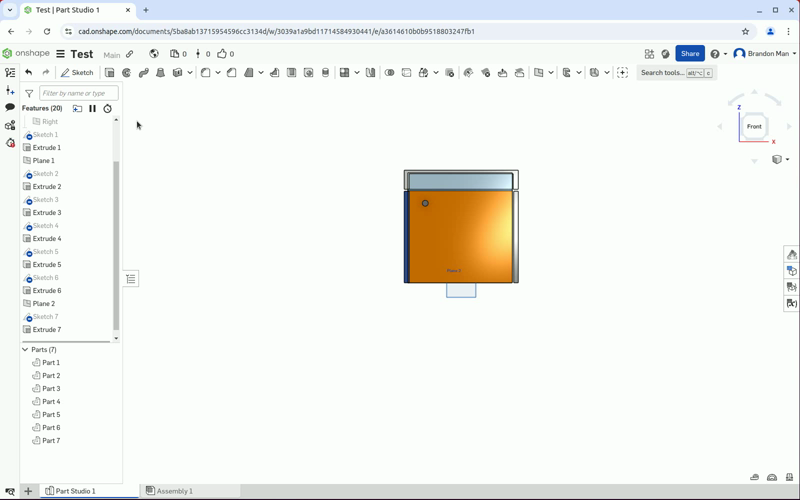
key(shift+h)
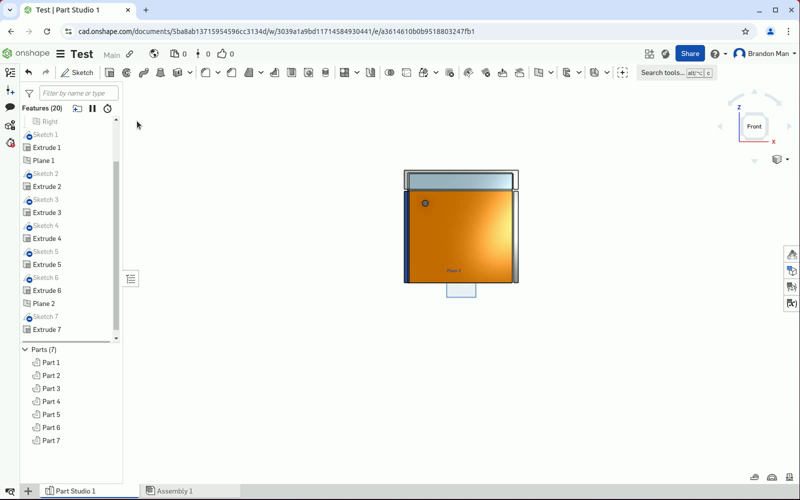
key(shift+h)
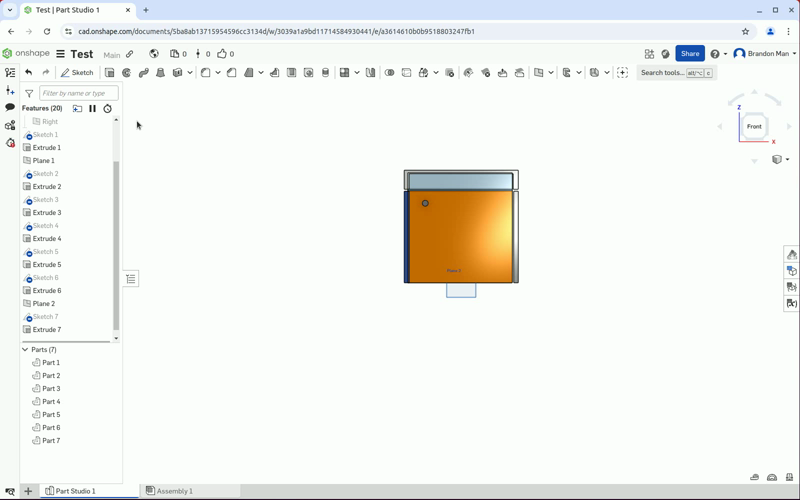
mouse_move(69, 137)
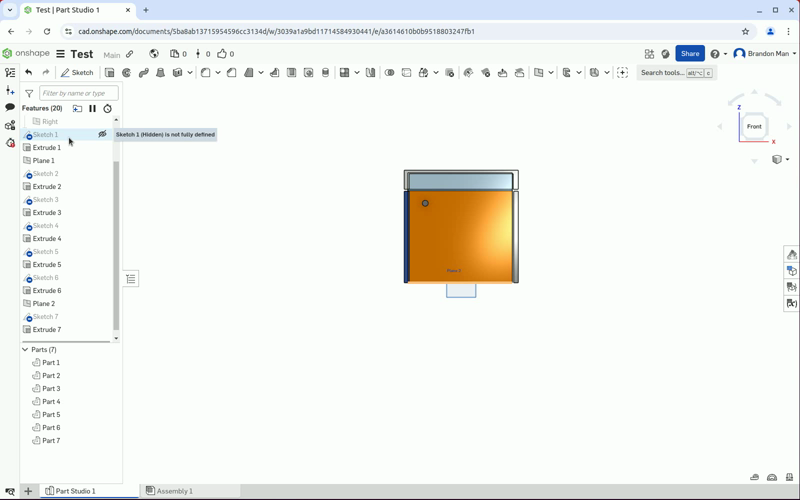
click(69, 137)
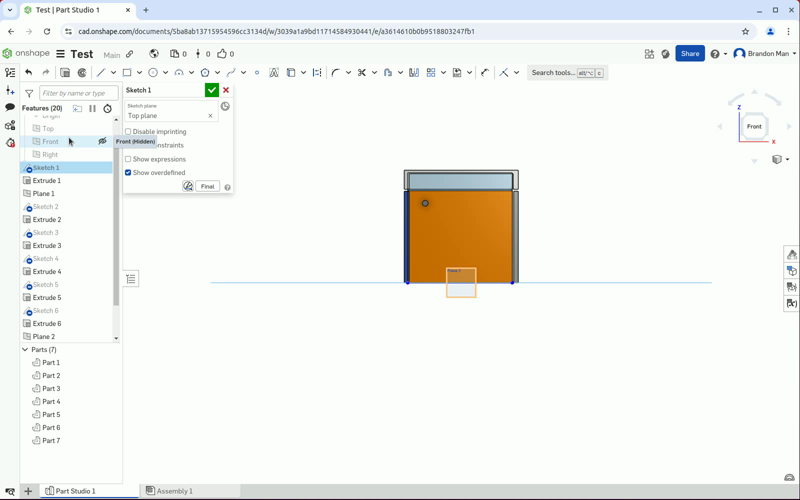
mouse_move(229, 92)
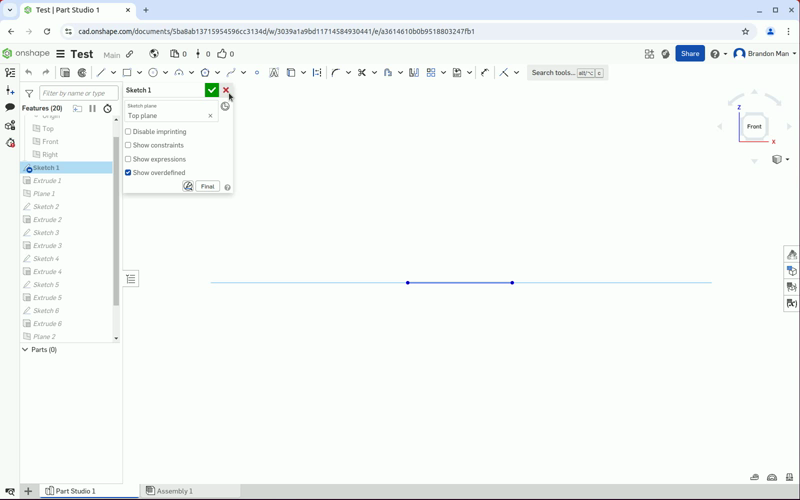
click(229, 92)
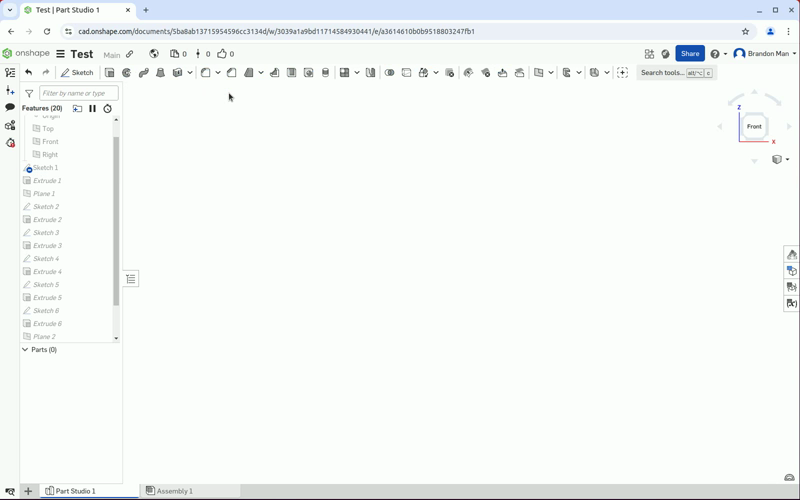
key(shift+s)
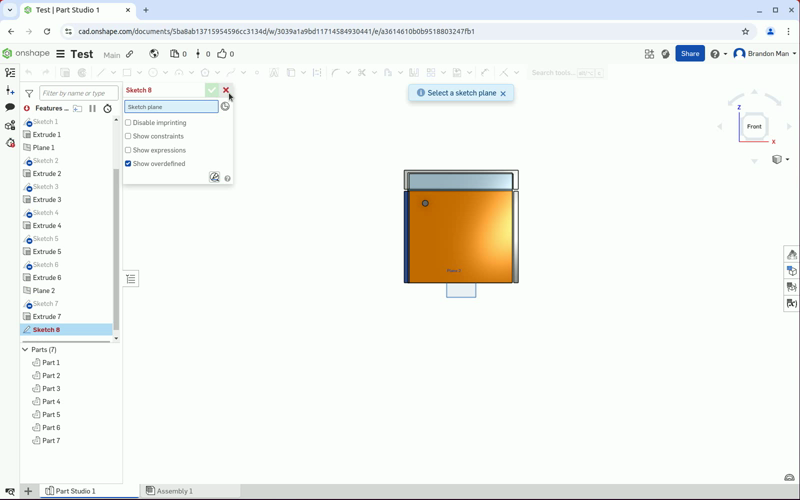
mouse_move(69, 293)
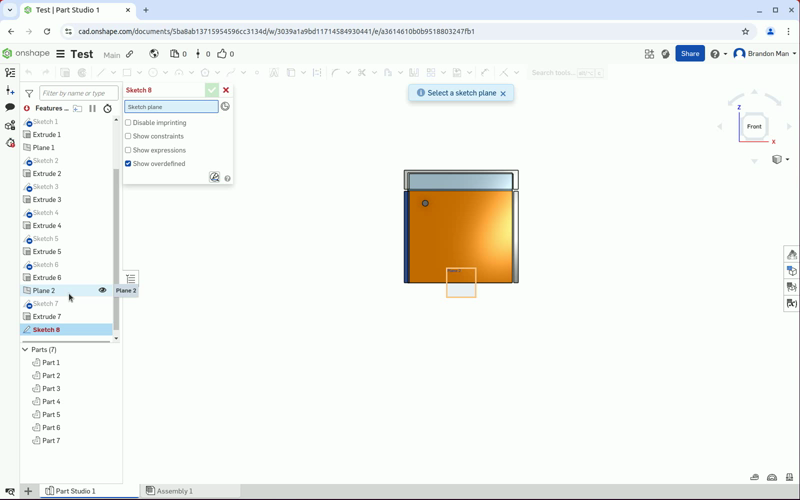
click(69, 293)
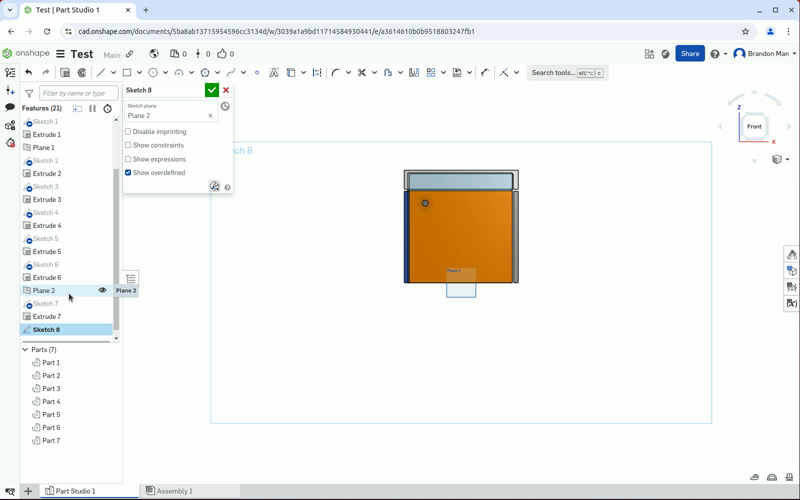
mouse_move(73, 352)
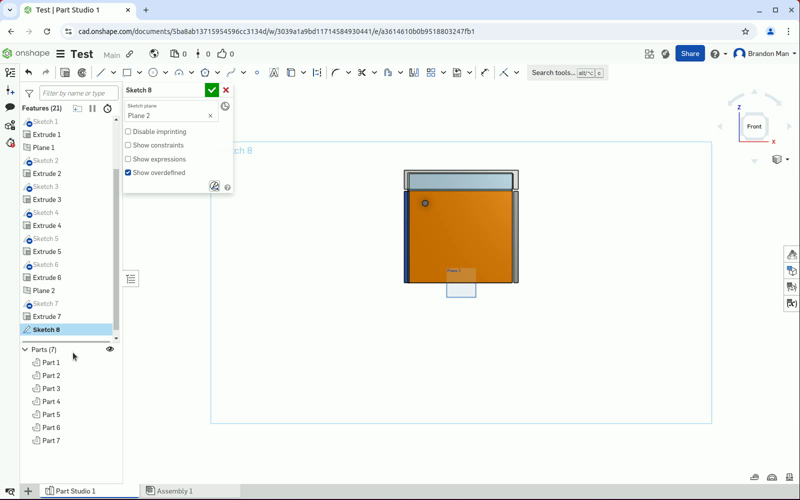
key(y)
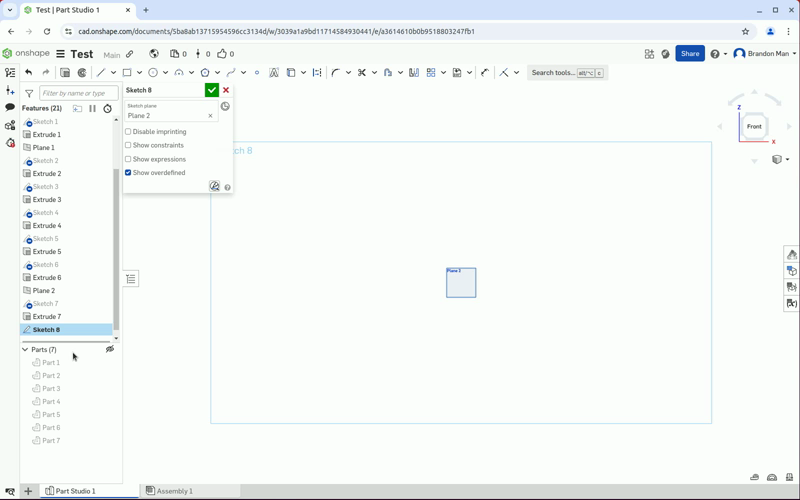
key(c)
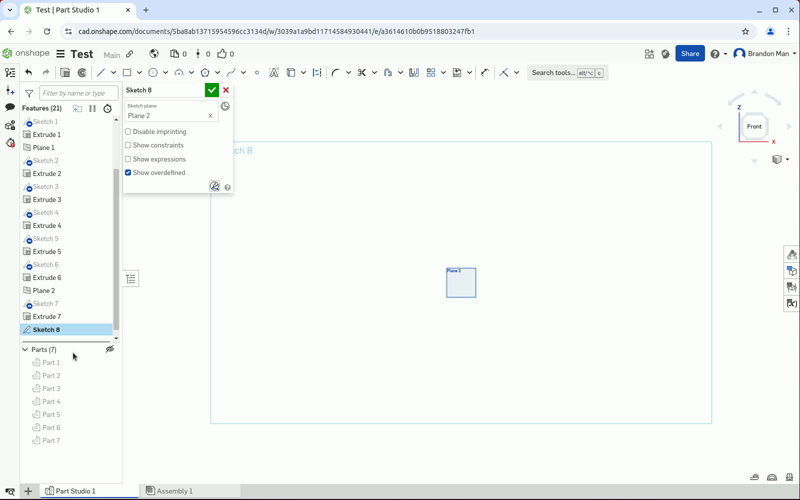
key_down(shift)
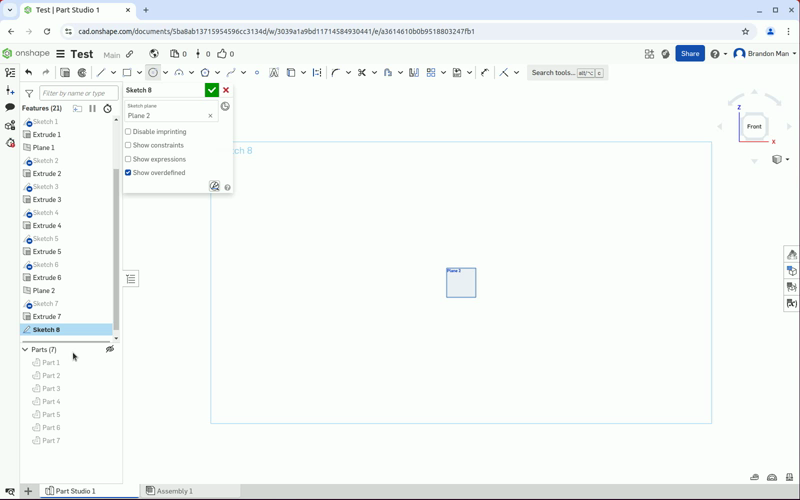
mouse_move(497, 203)
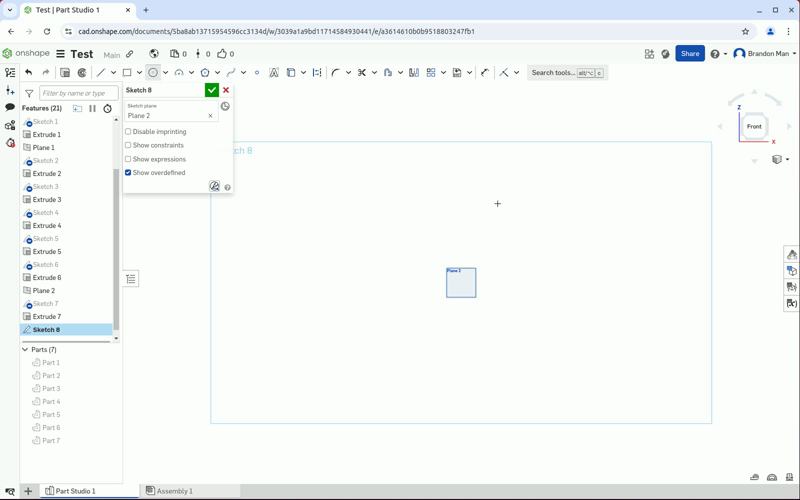
click(497, 203)
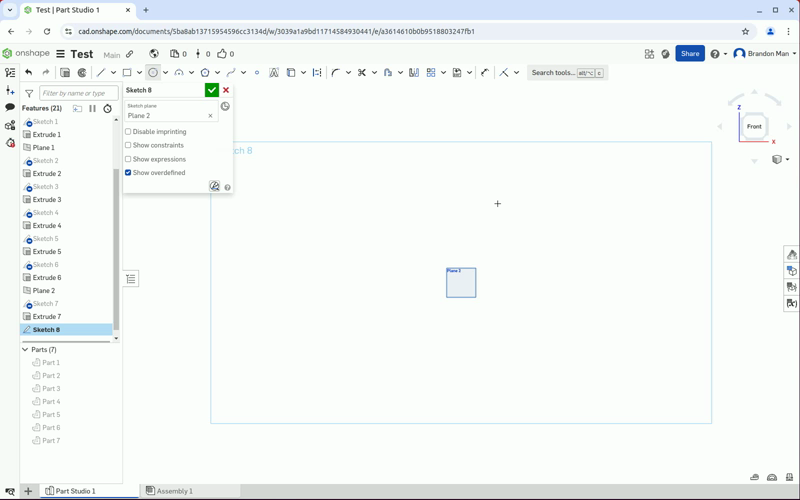
key_up(shift)
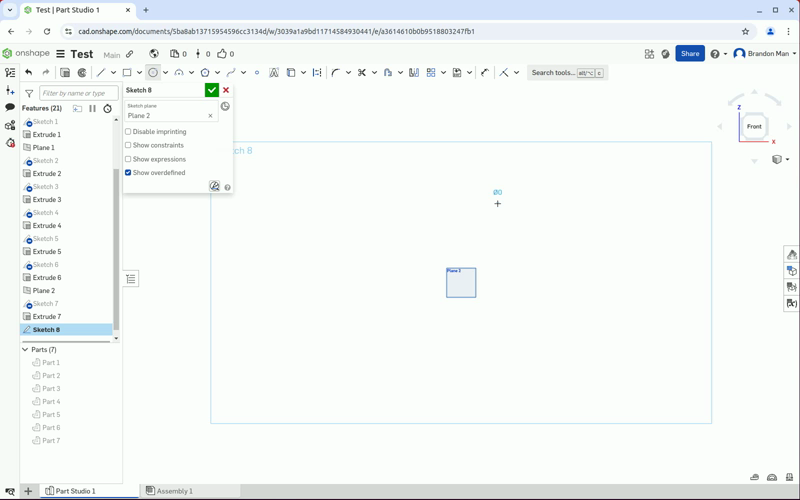
mouse_move(500, 203)
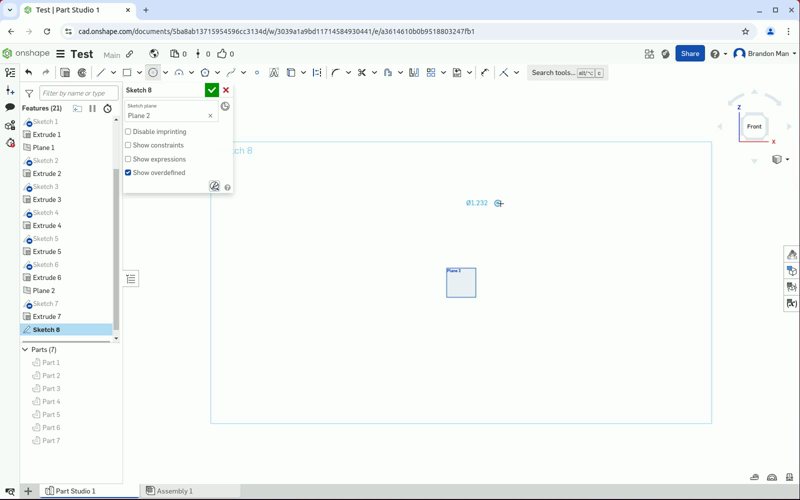
click(500, 203)
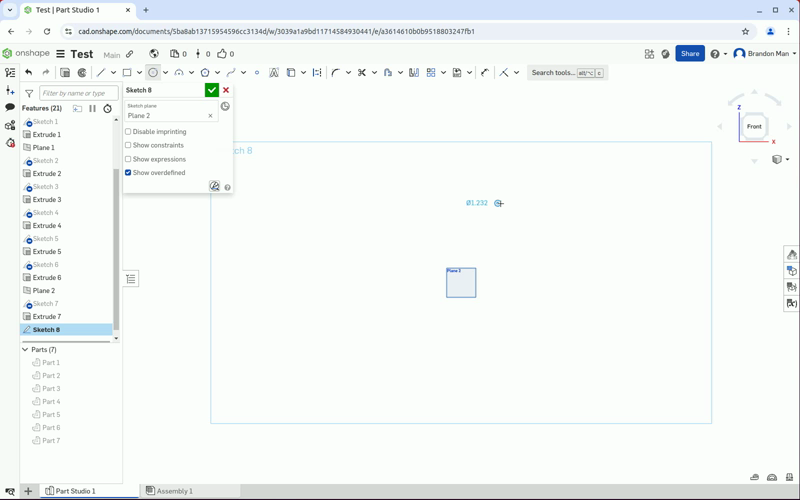
key(esc)
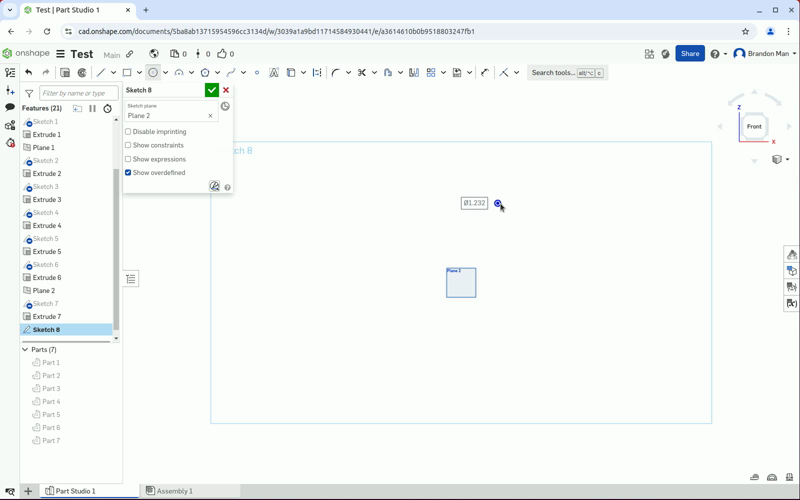
mouse_move(495, 200)
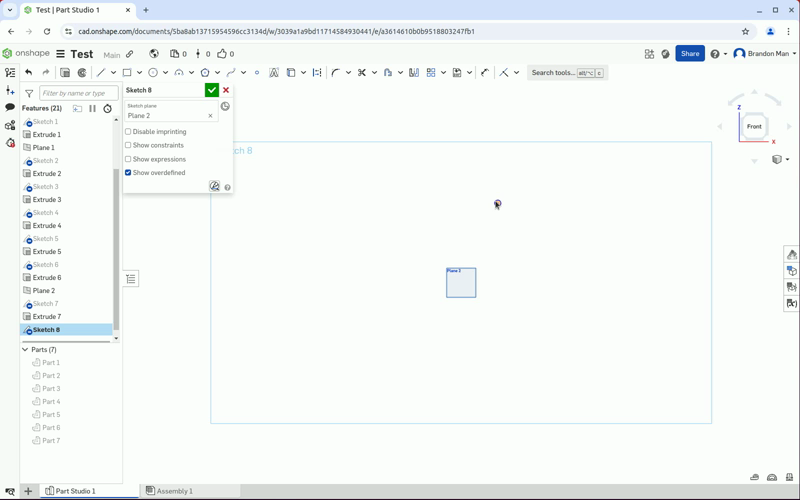
scroll(6)
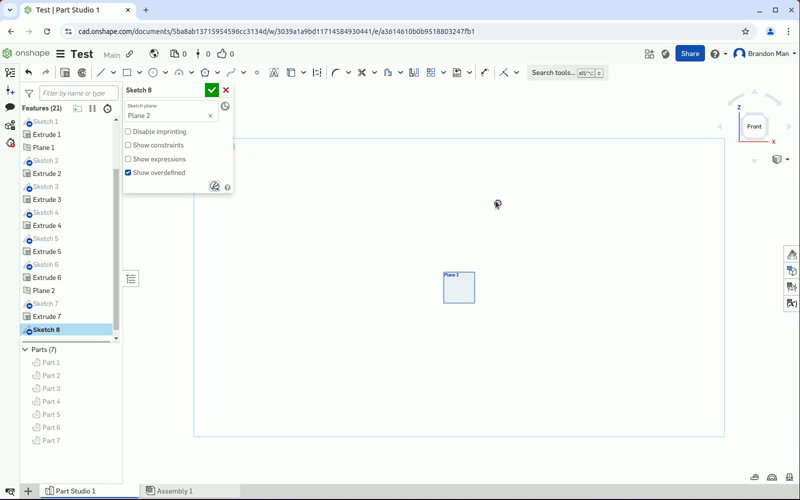
scroll(6)
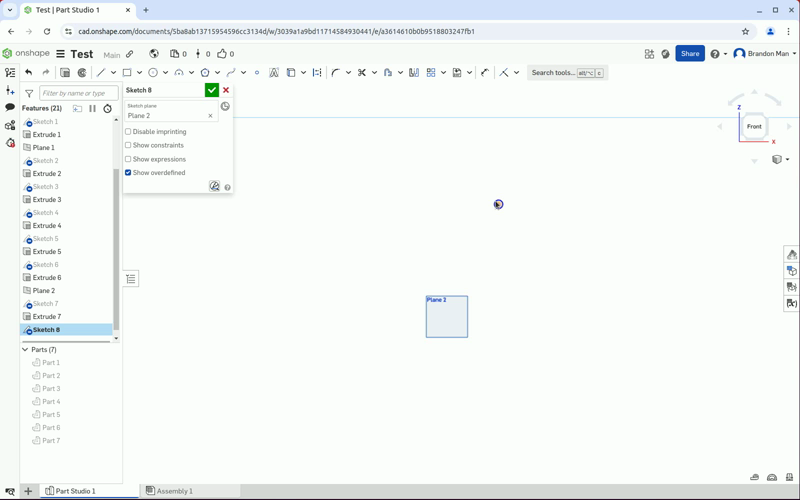
scroll(6)
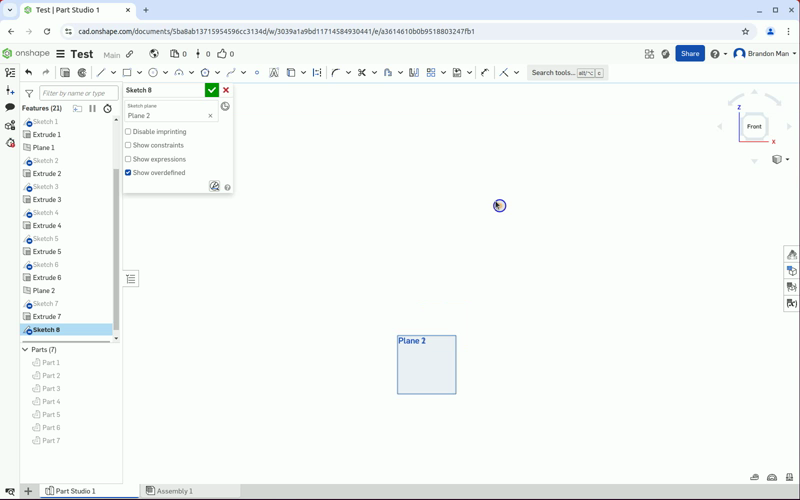
scroll(6)
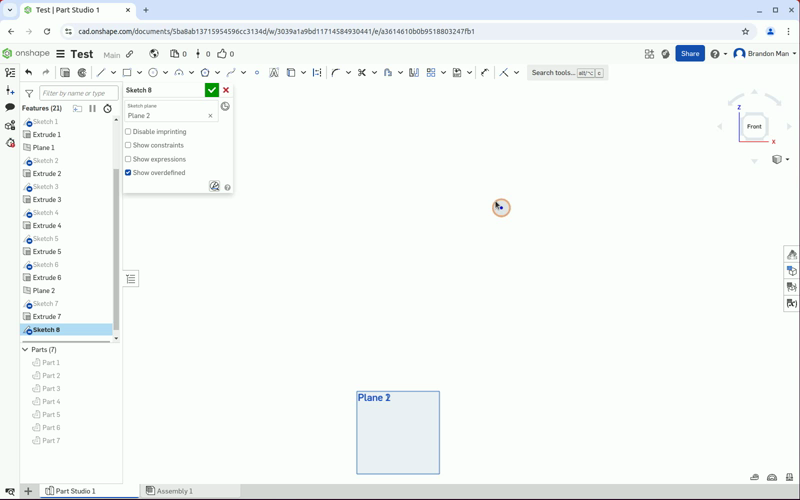
scroll(6)
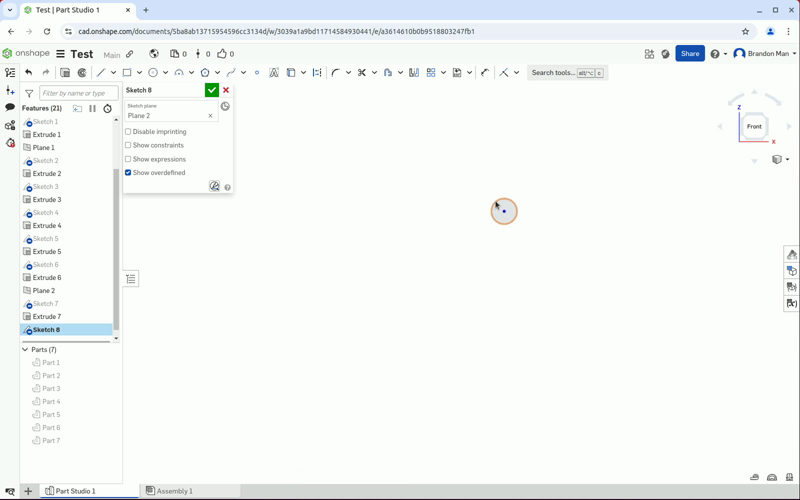
scroll(6)
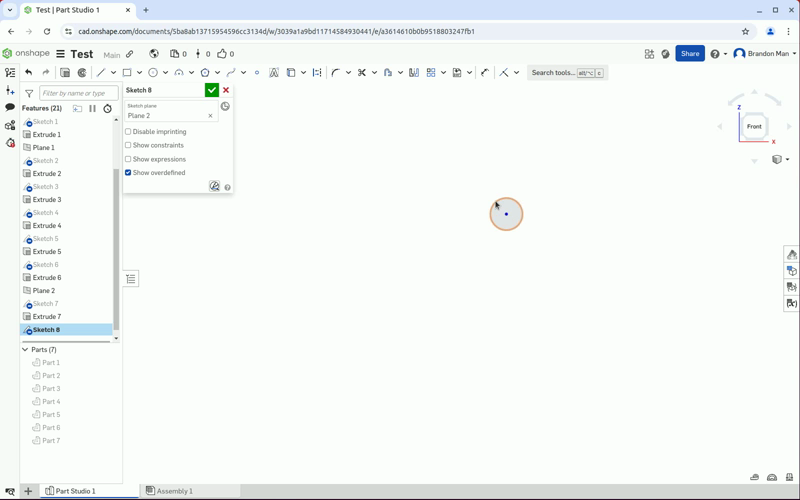
scroll(6)
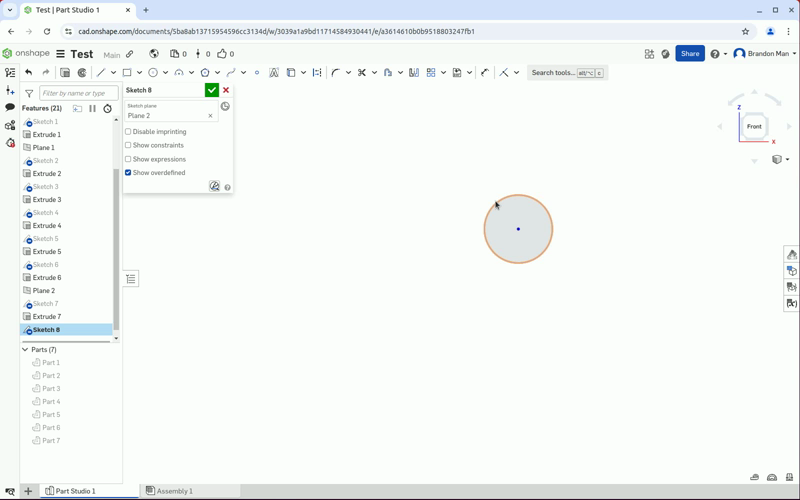
click(495, 200)
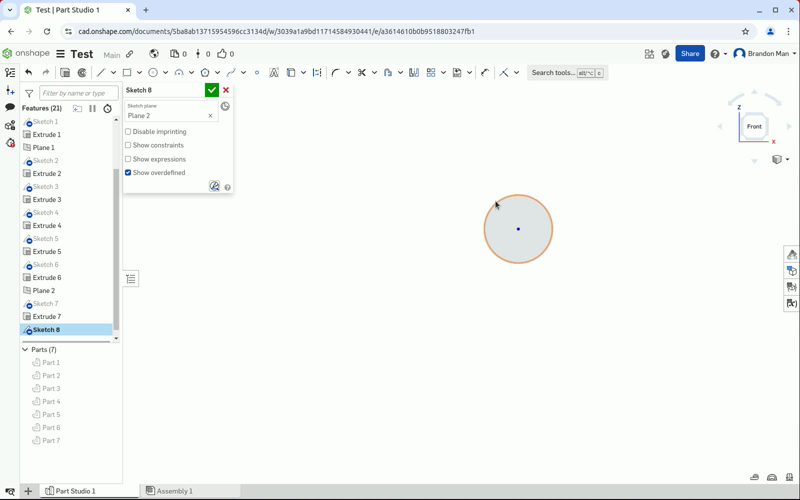
scroll(-6)
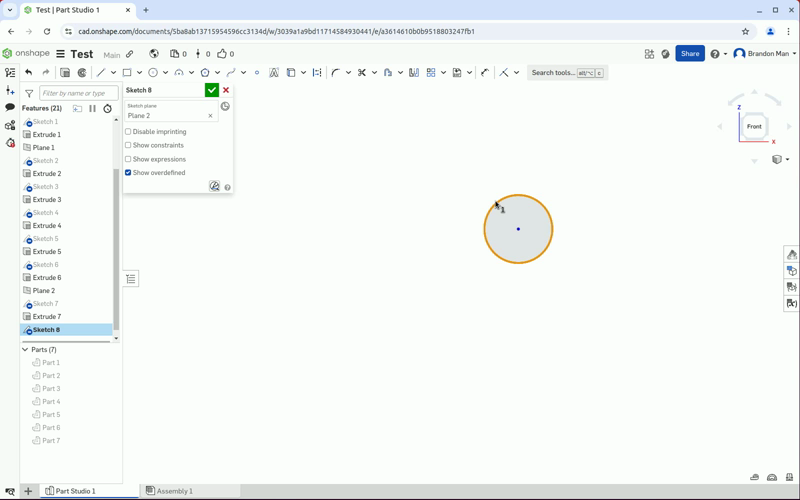
scroll(-6)
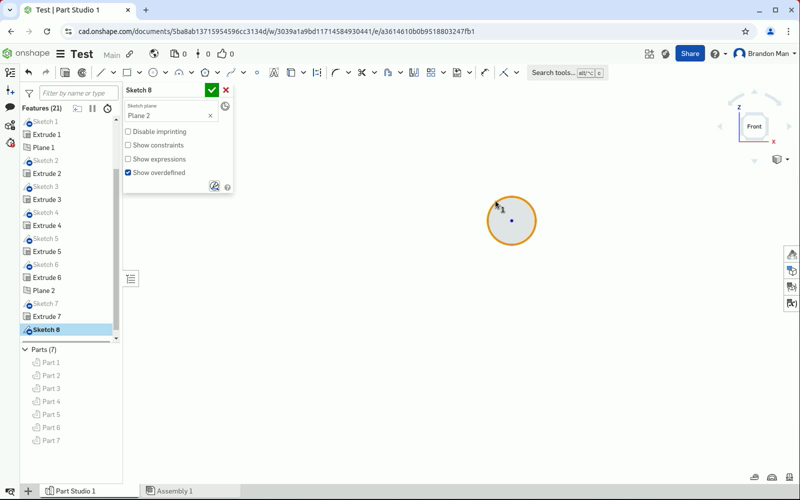
scroll(-6)
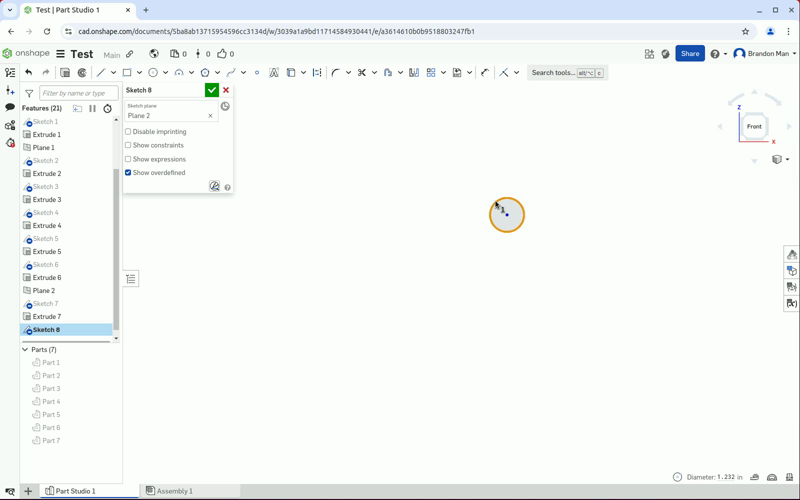
scroll(-6)
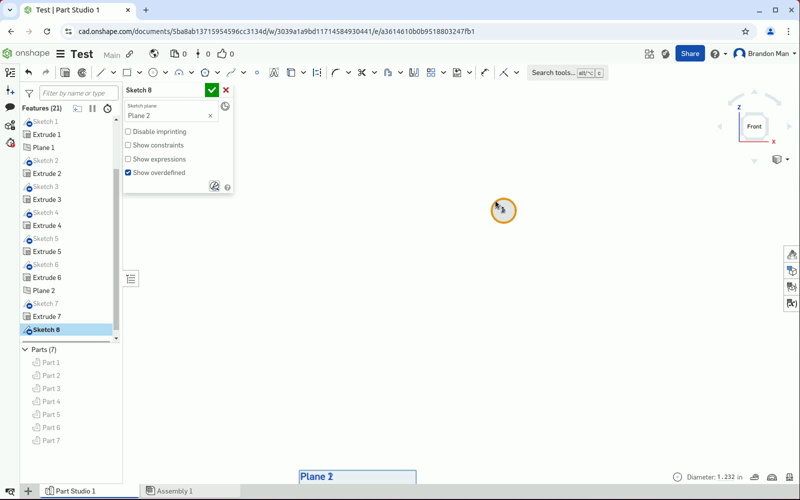
scroll(-6)
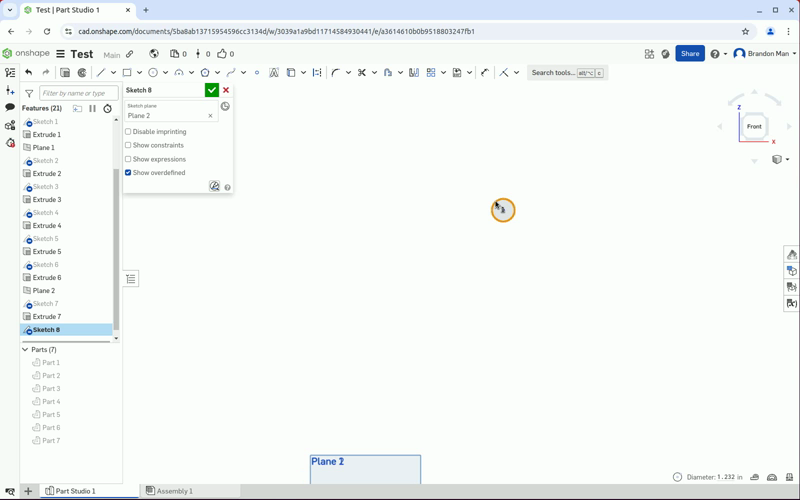
scroll(-6)
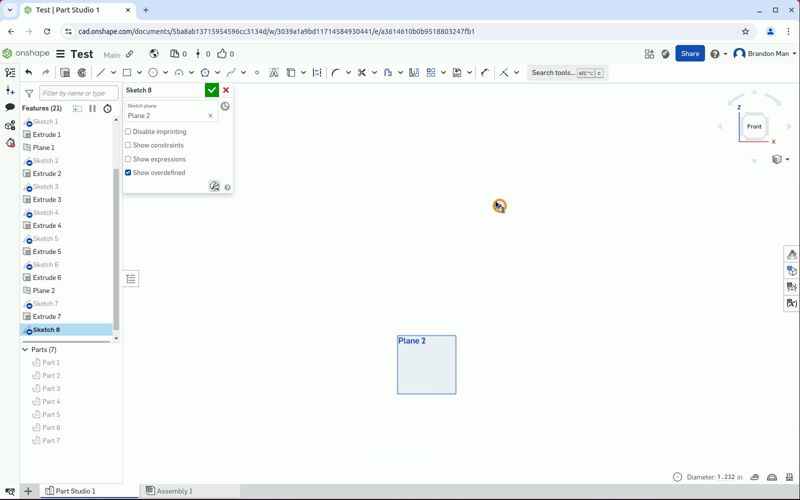
scroll(-6)
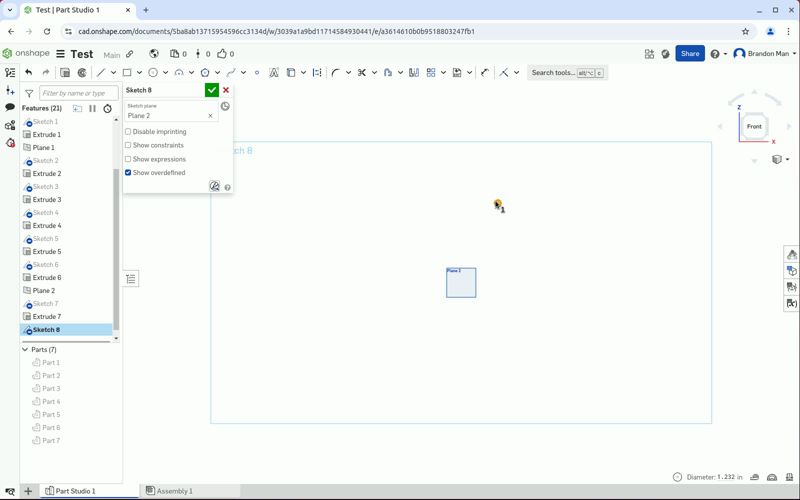
mouse_move(73, 352)
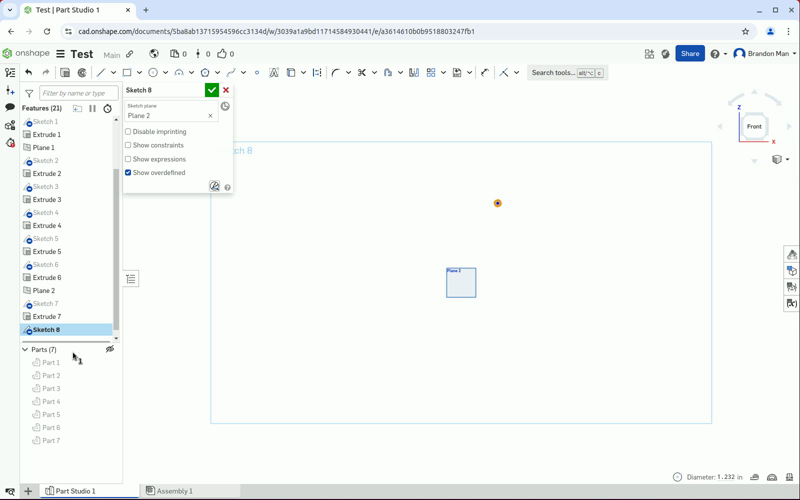
key(shift+y)
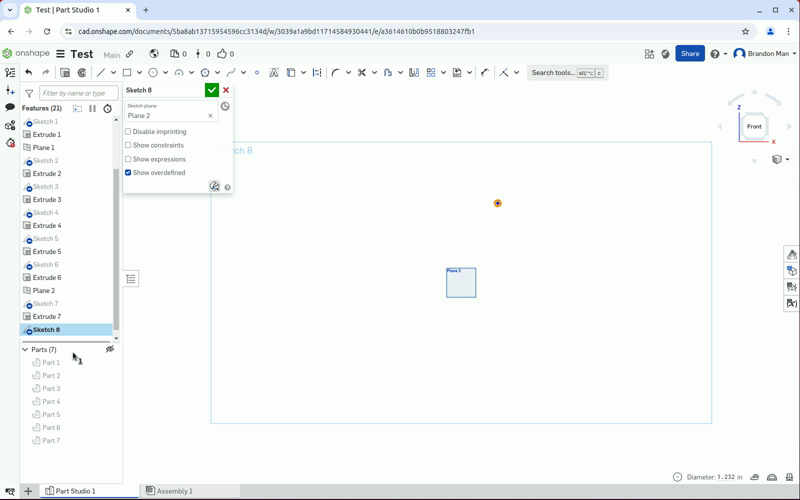
key(shift+e)
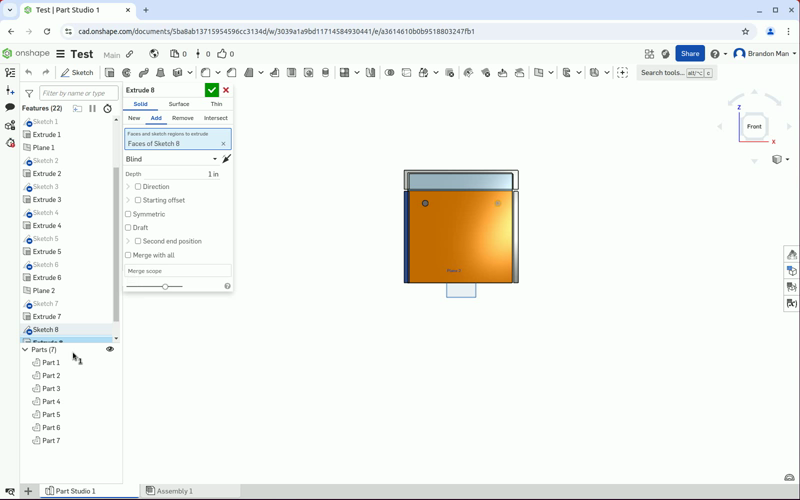
mouse_move(143, 106)
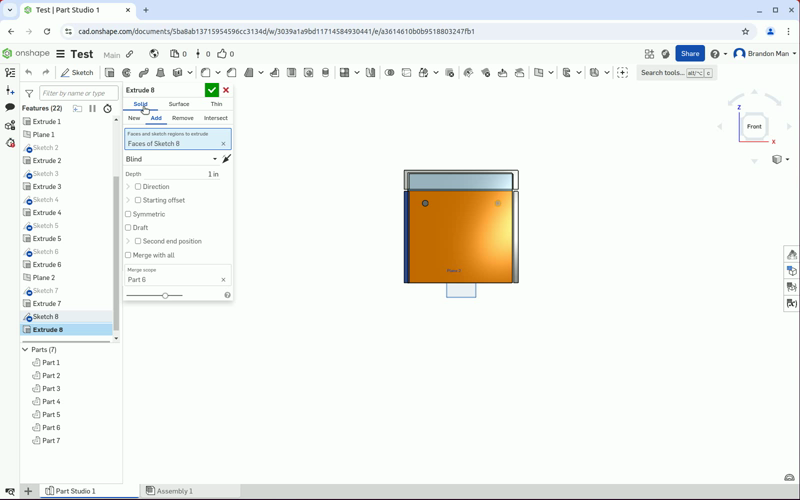
click(143, 106)
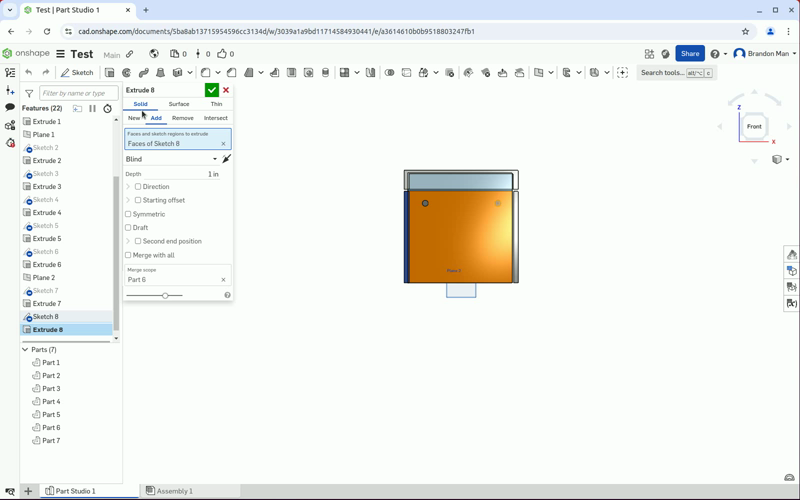
mouse_move(137, 120)
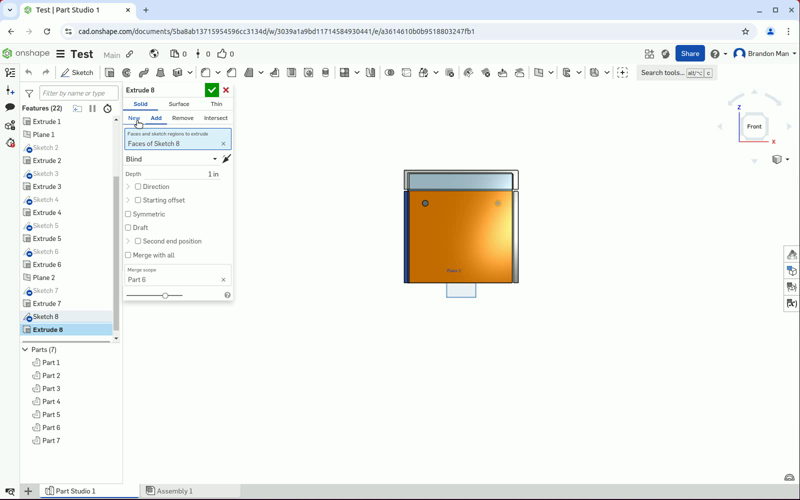
click(137, 120)
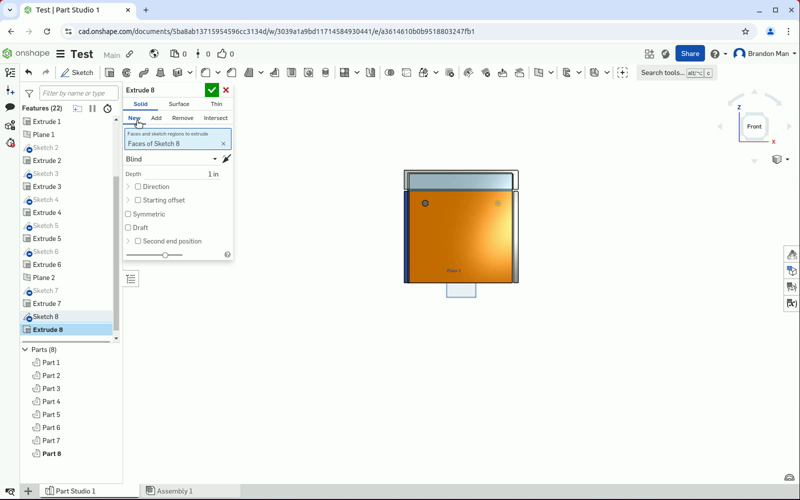
key(tab, 4)
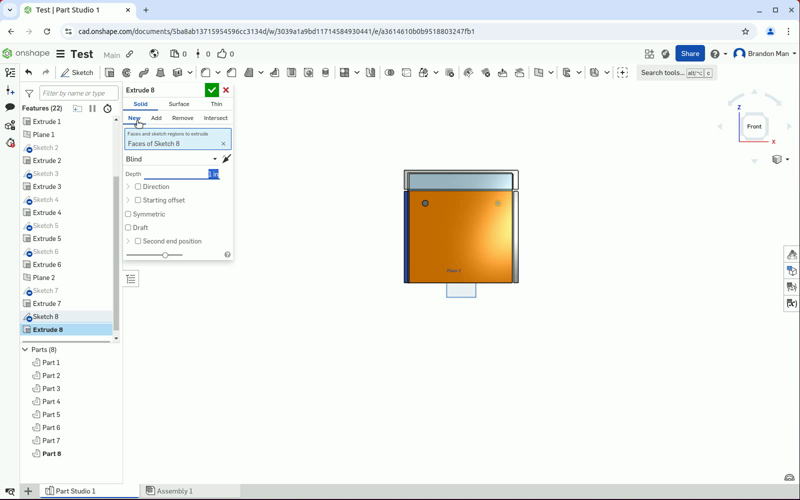
text(1.444)
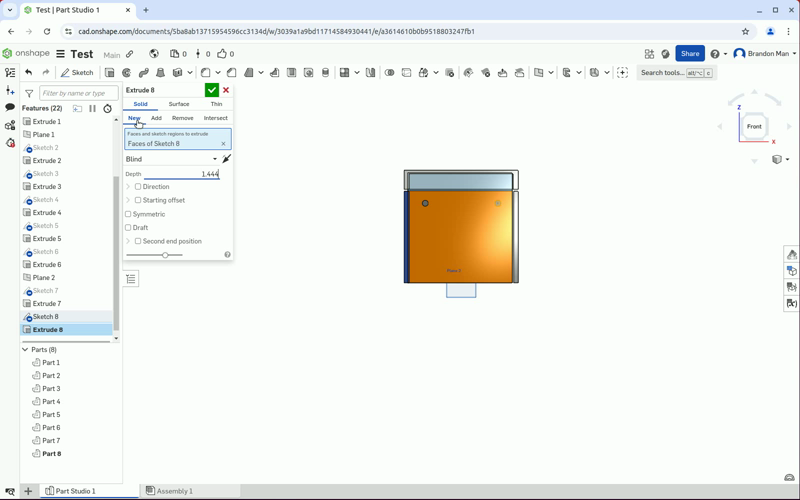
key(enter)
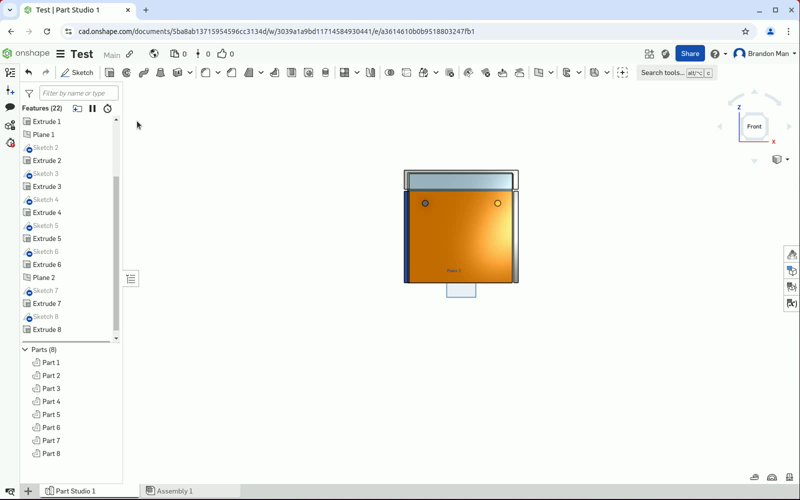
key(shift+h)
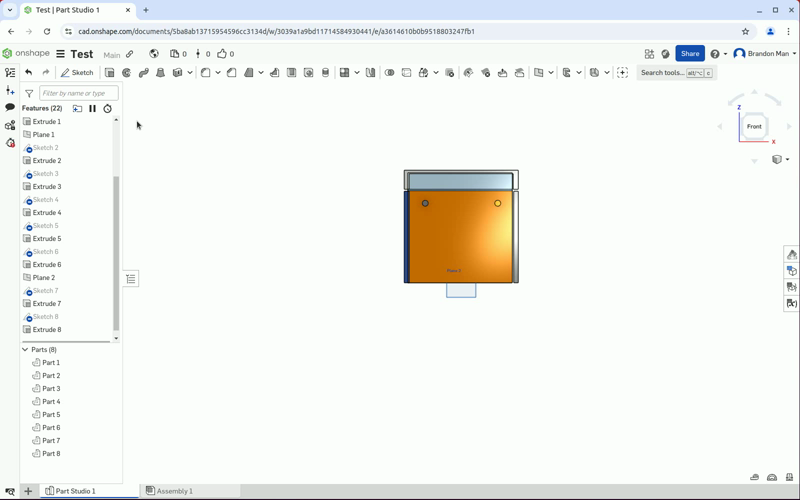
key(shift+h)
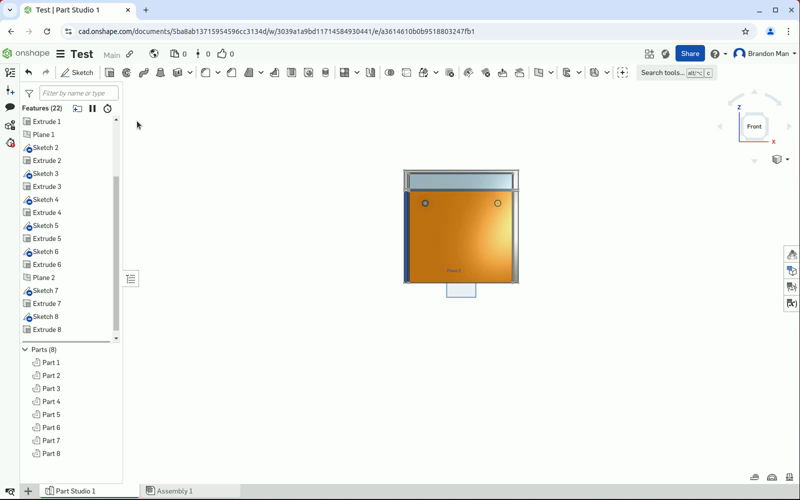
key(shift+7)
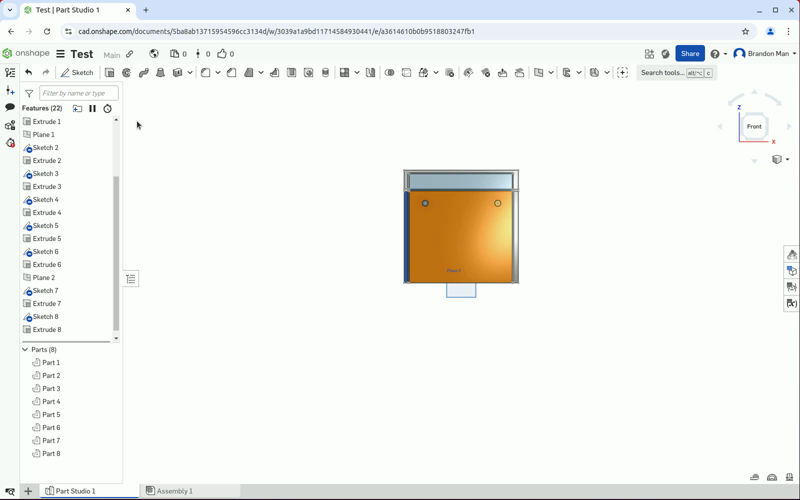
key(left, 2)
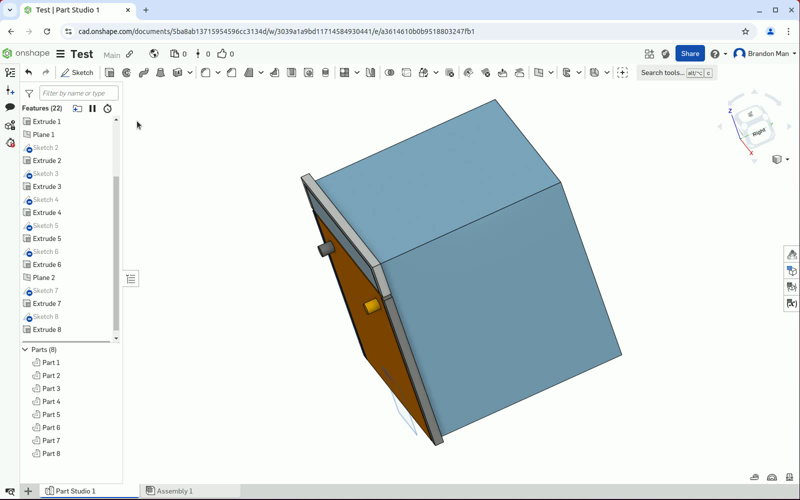
key(down, 2)
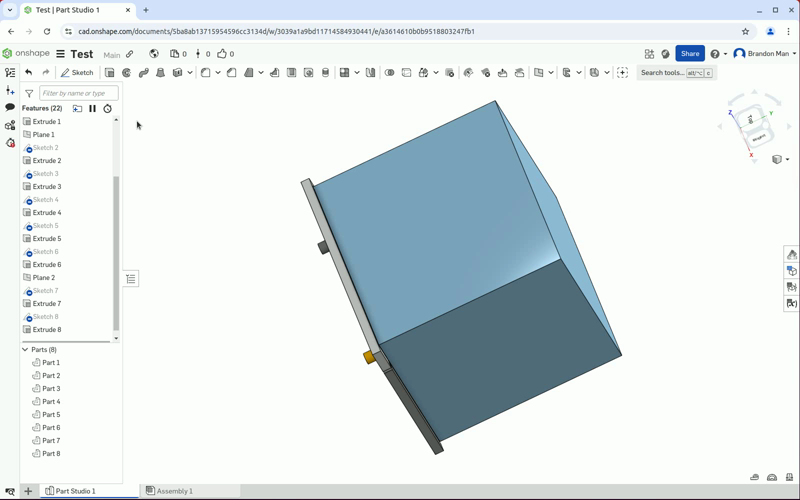
key(up, 2)
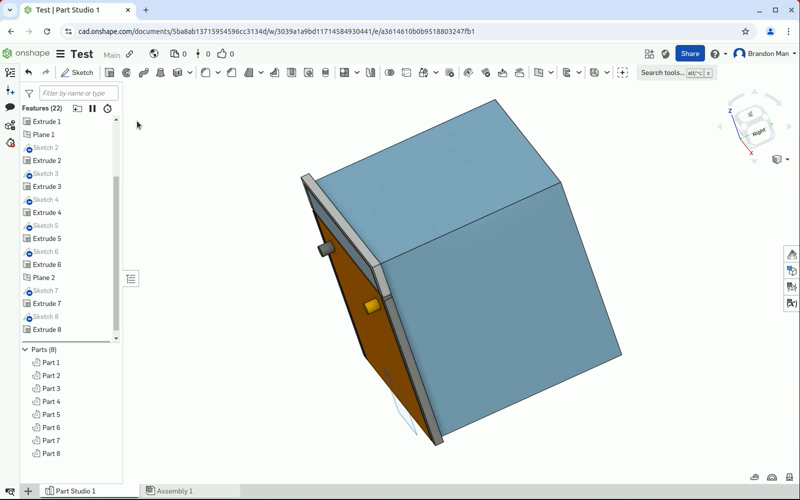
key(right, 2)
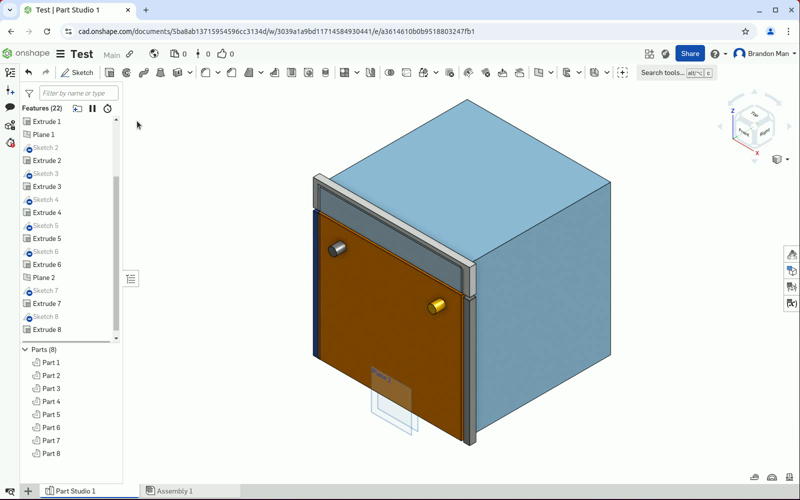
mouse_move(69, 111)
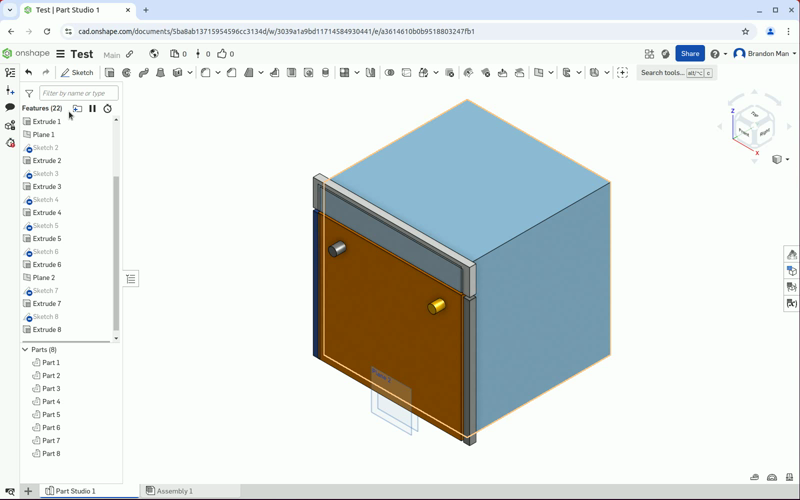
click(69, 111)